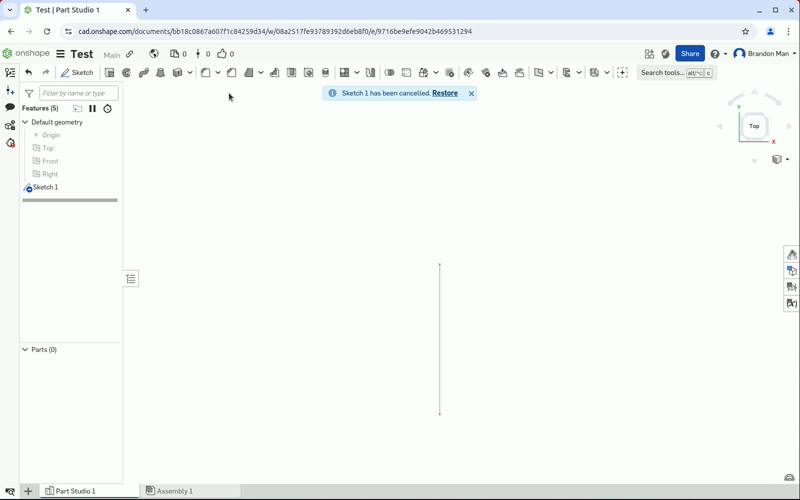
key(shift+h)
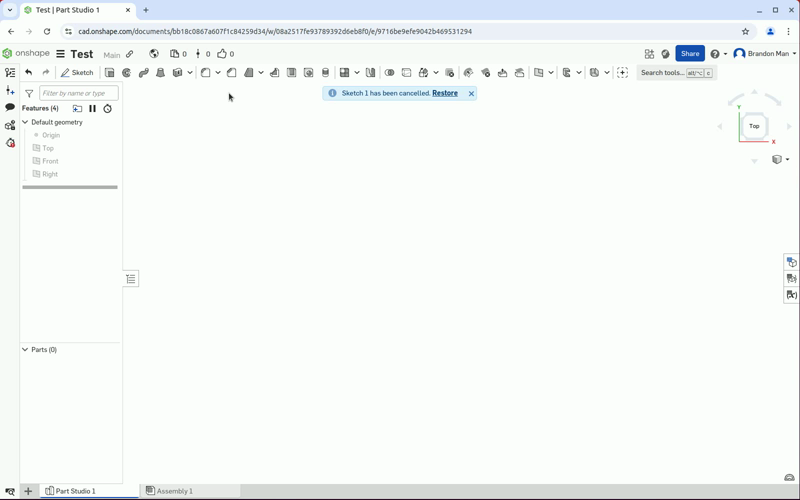
mouse_move(73, 352)
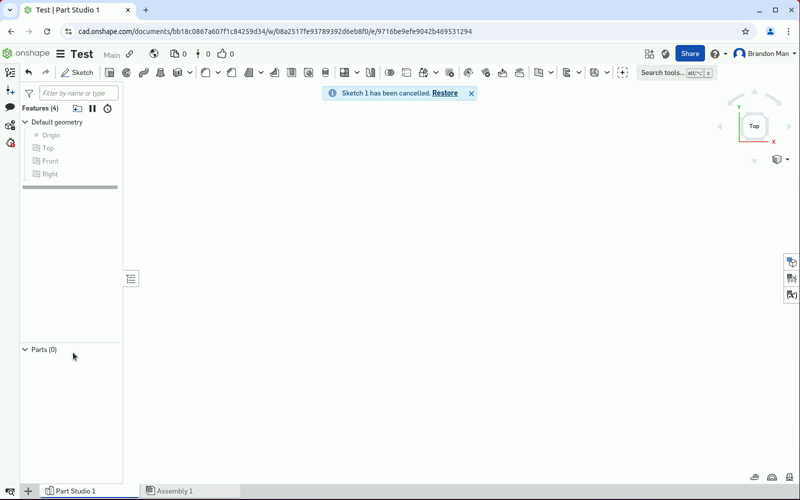
key(y)
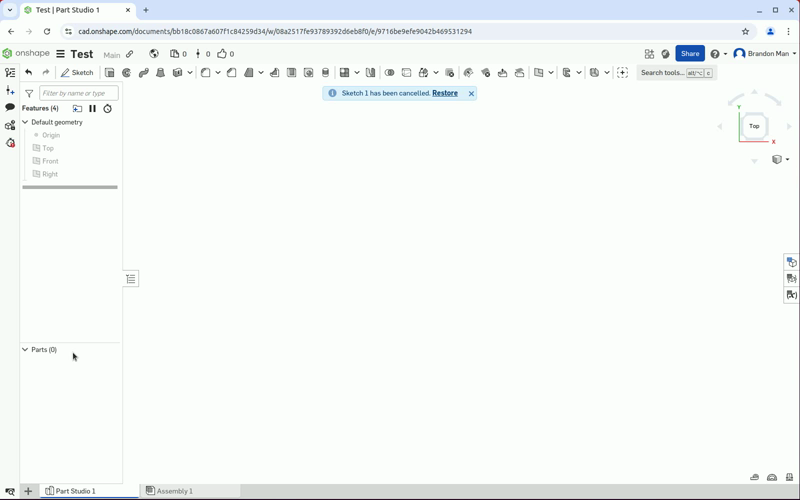
key(shift+p)
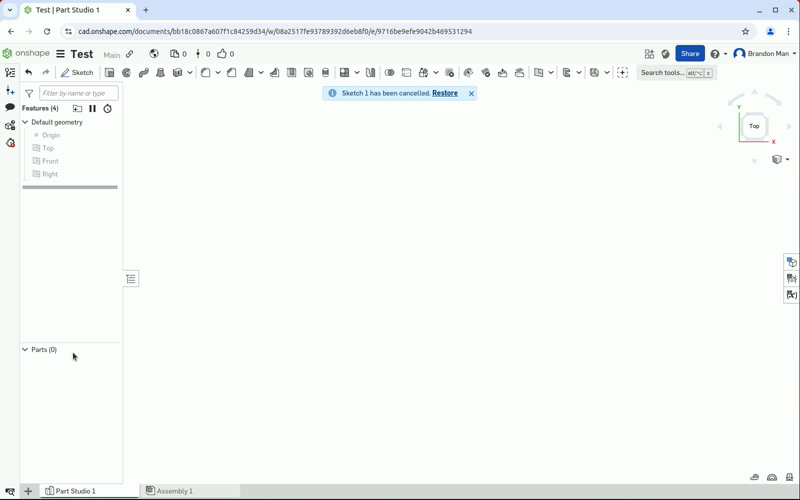
key(space)
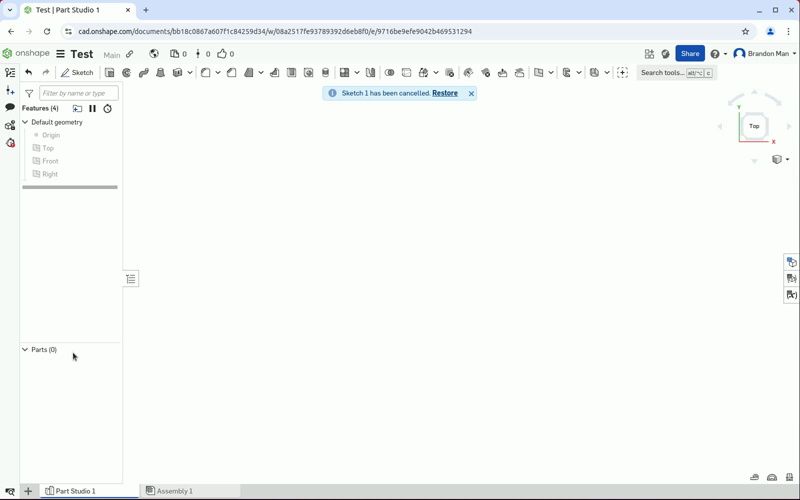
key_down(shift)
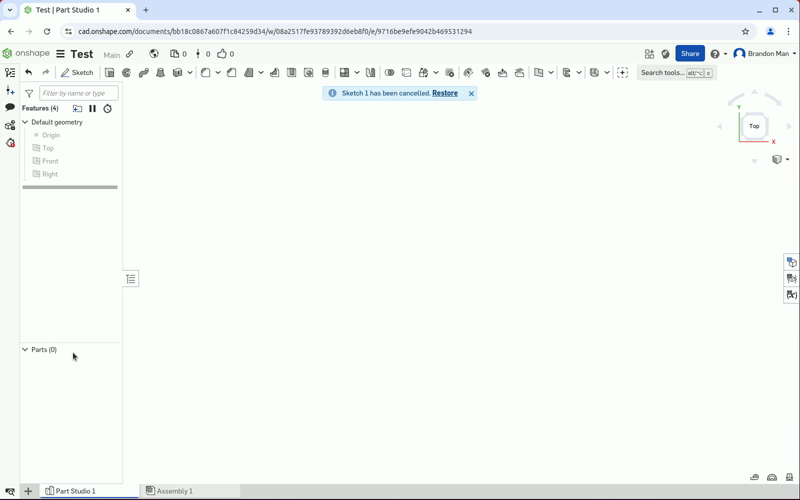
key(up)
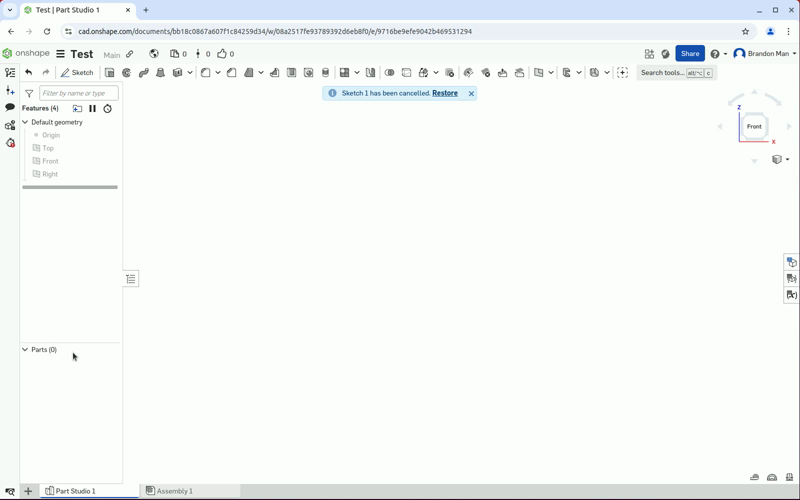
key_up(shift)
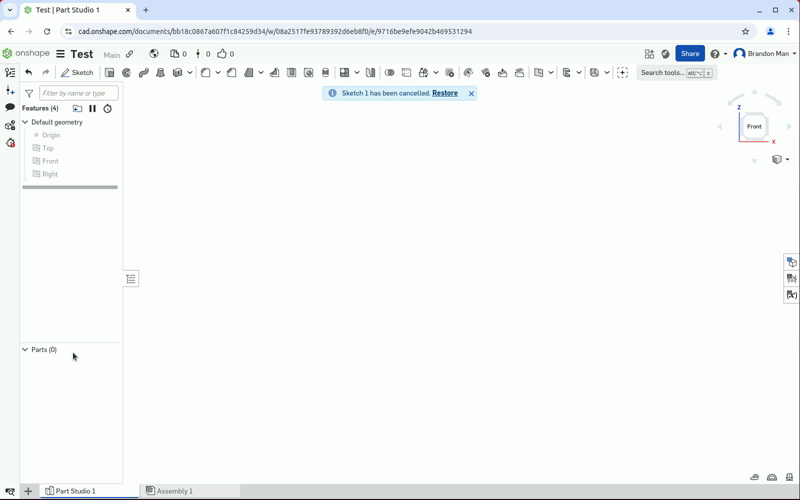
key(space)
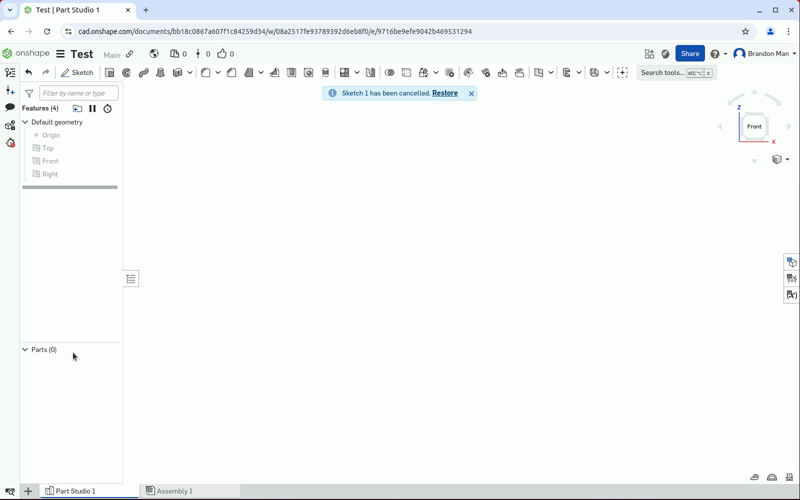
key_down(shift)
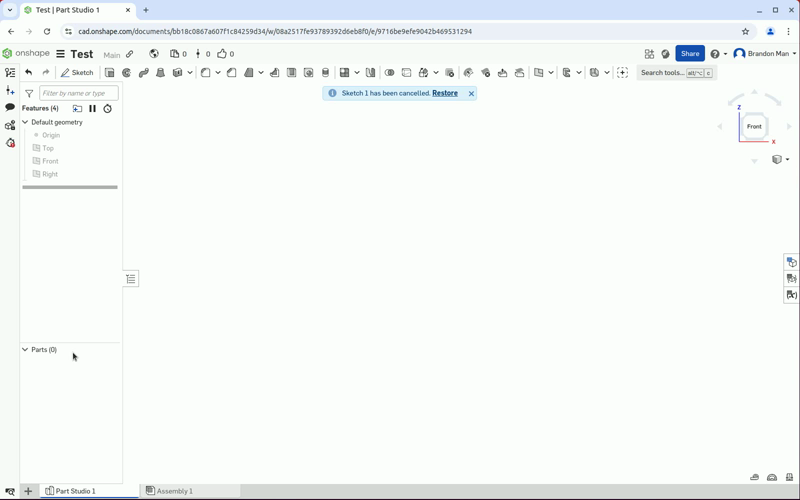
key(left)
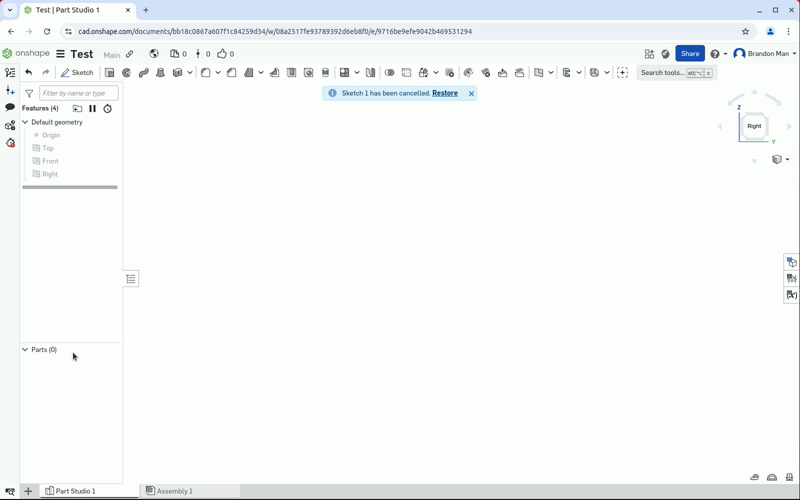
key_up(shift)
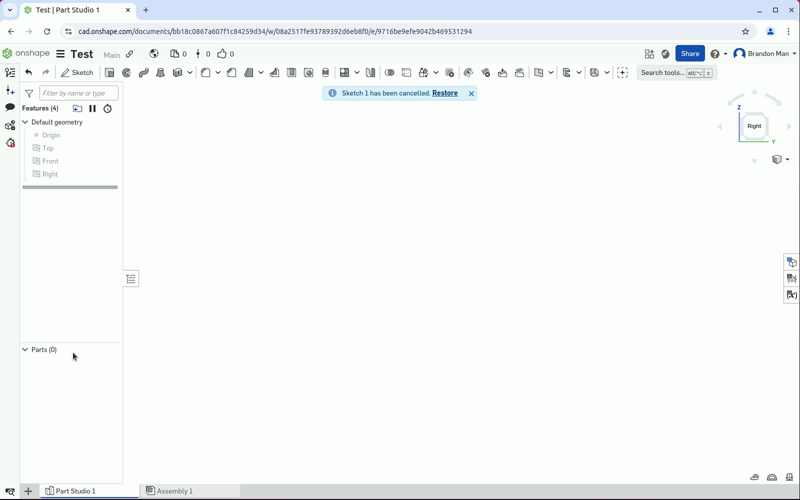
mouse_move(73, 352)
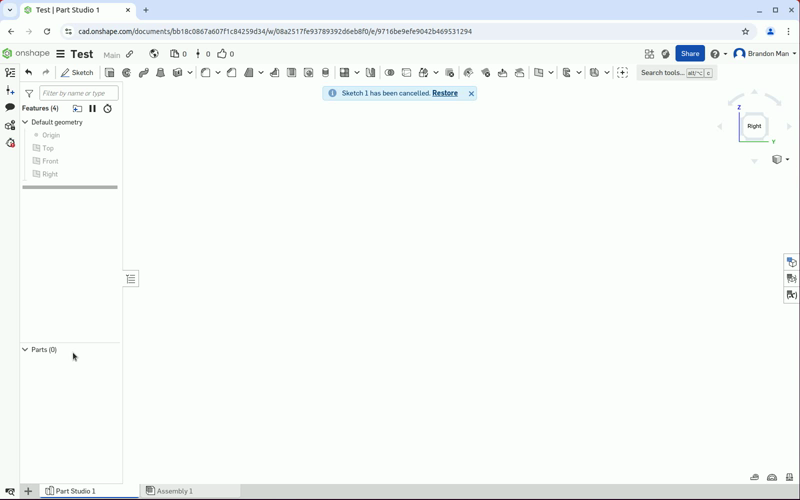
key(shift+y)
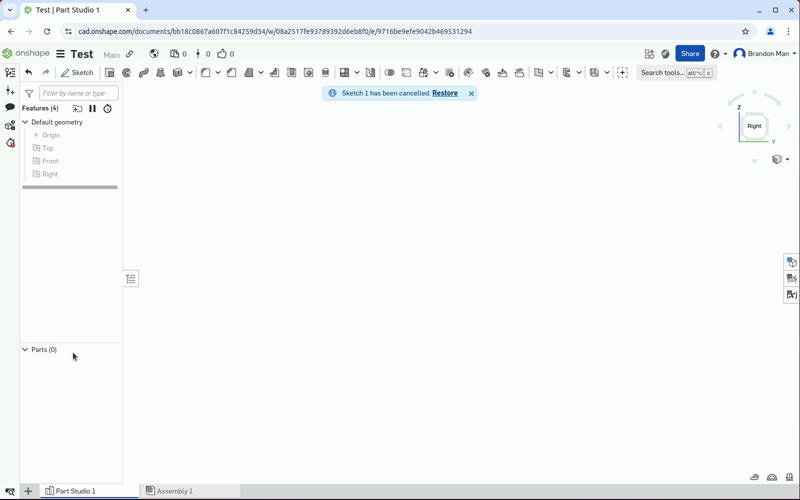
key(shift+s)
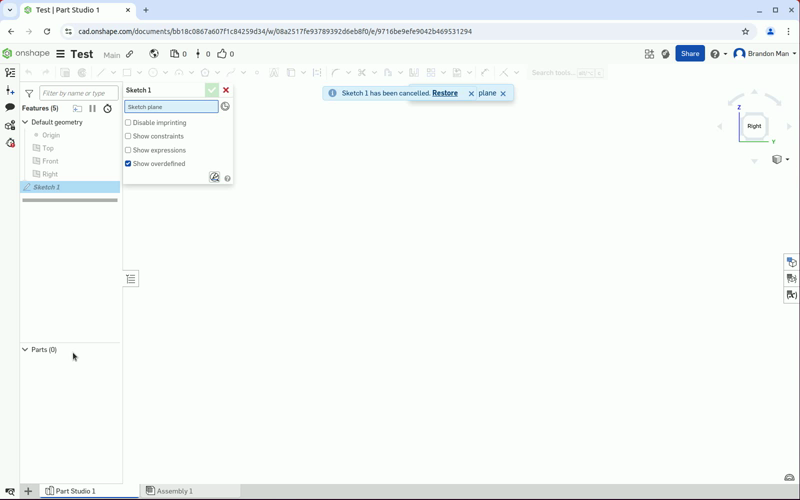
mouse_move(73, 176)
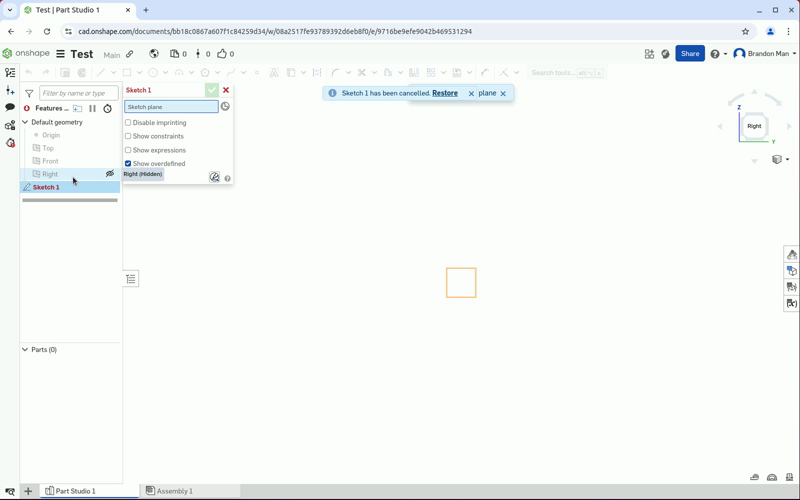
click(73, 176)
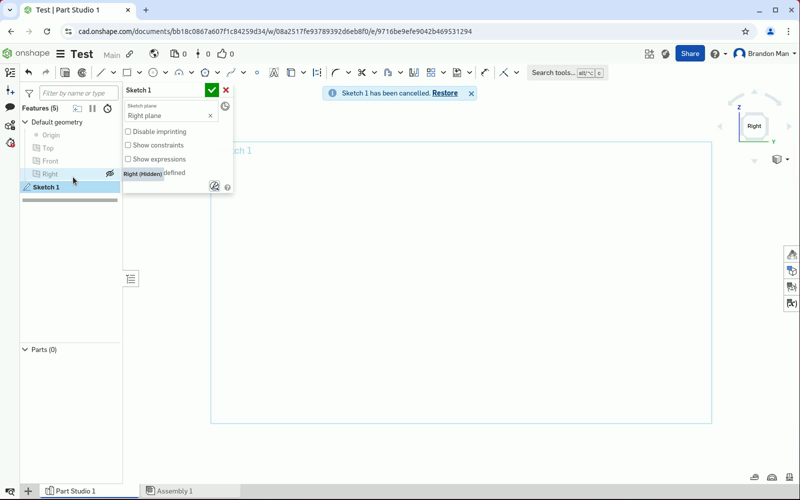
mouse_move(73, 352)
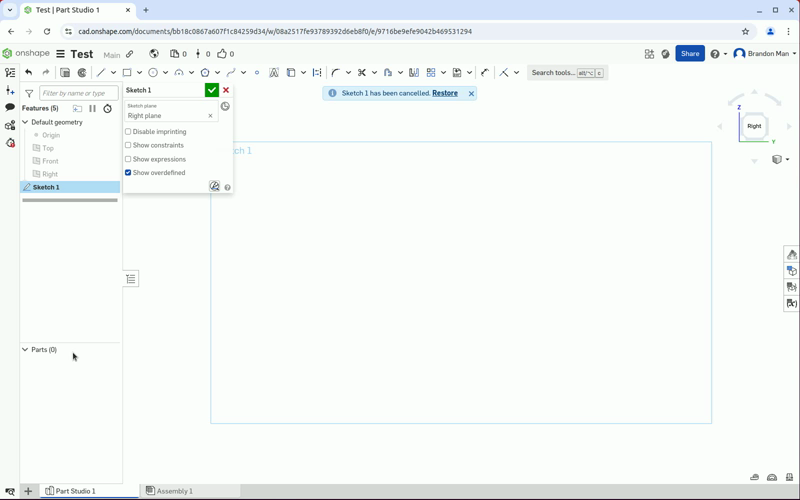
key(y)
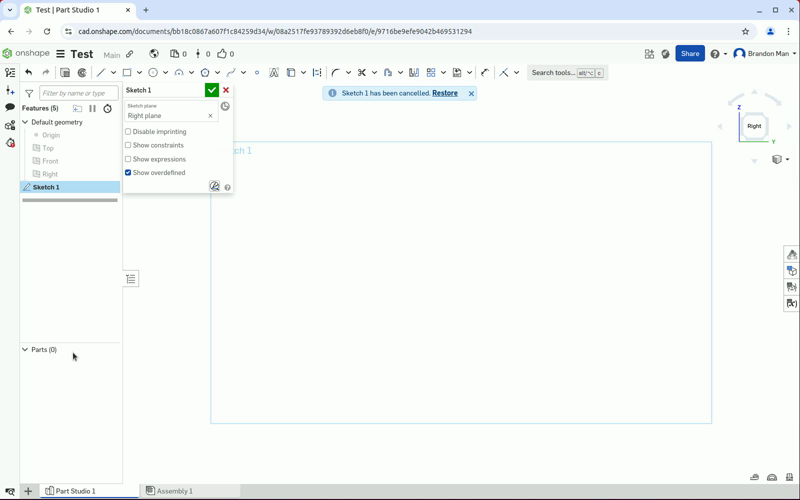
key(l)
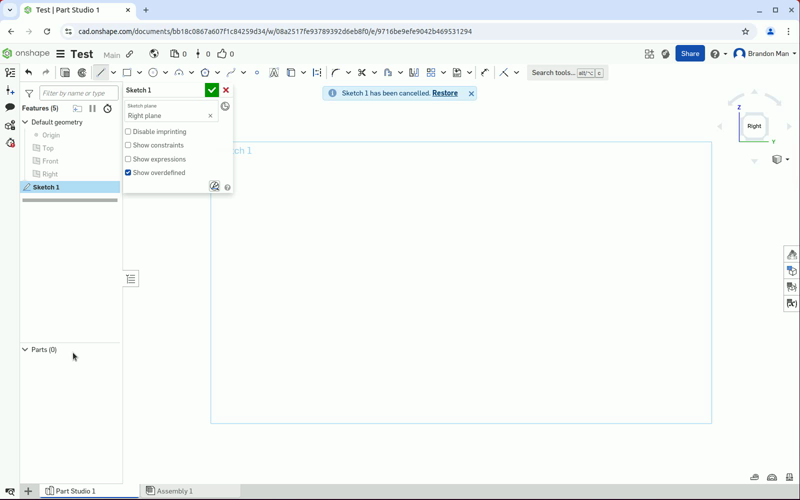
key_down(shift)
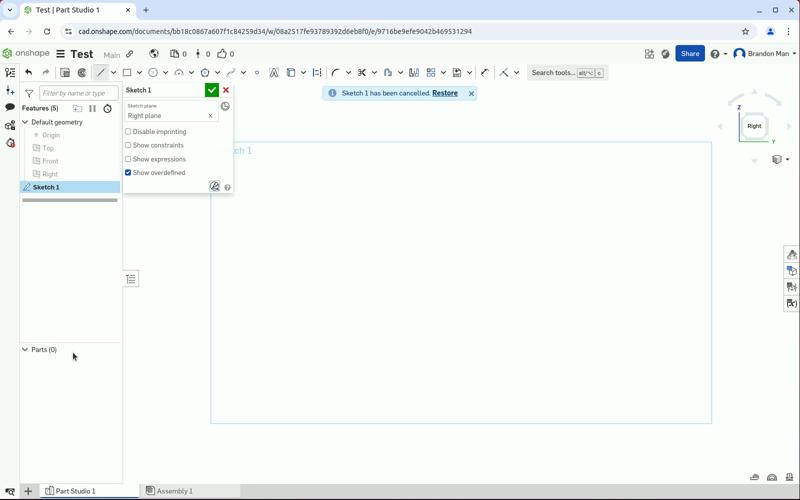
mouse_move(348, 267)
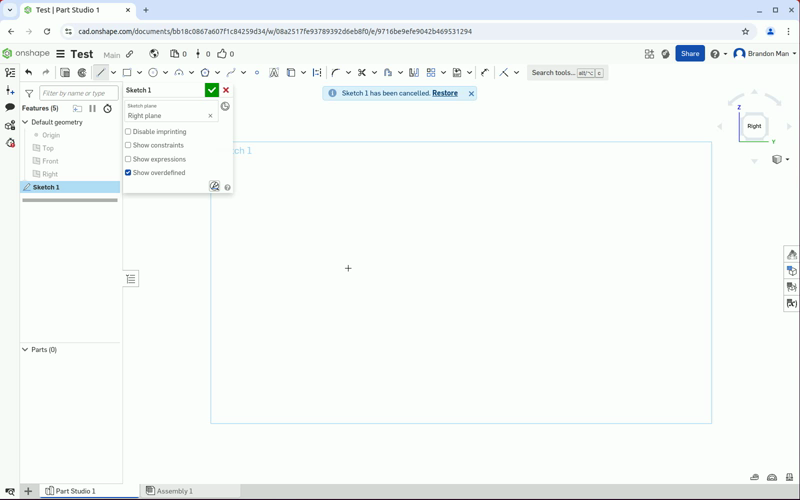
click(348, 267)
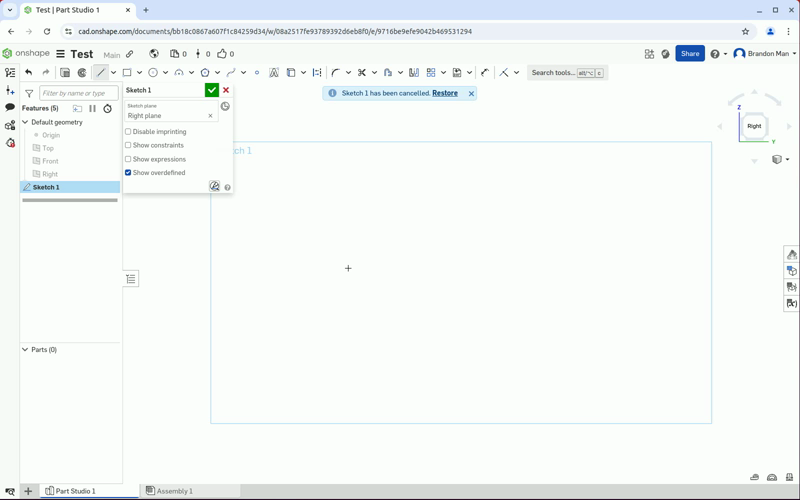
key_up(shift)
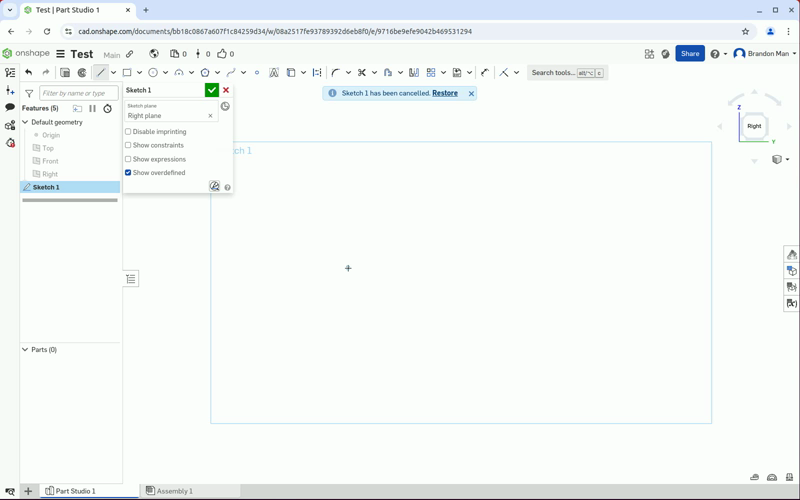
key_down(shift)
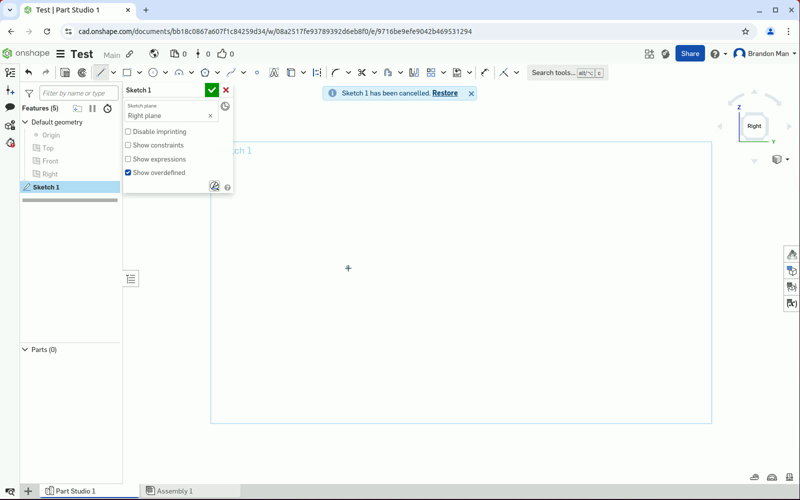
mouse_move(378, 267)
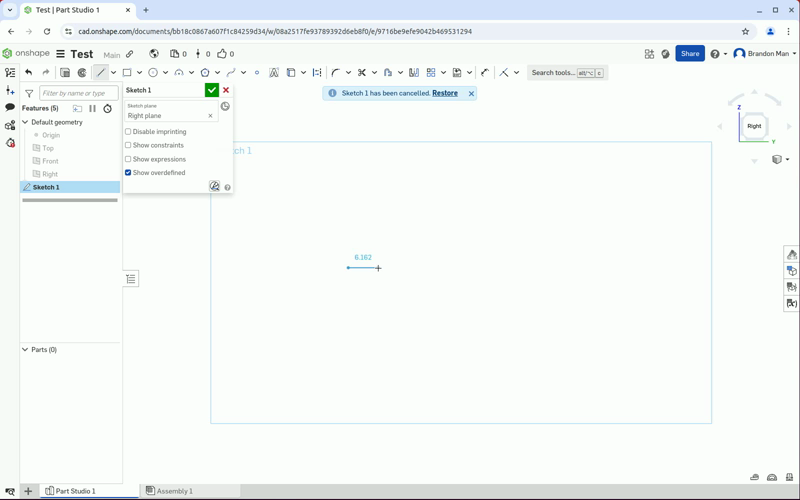
mouse_move(381, 267)
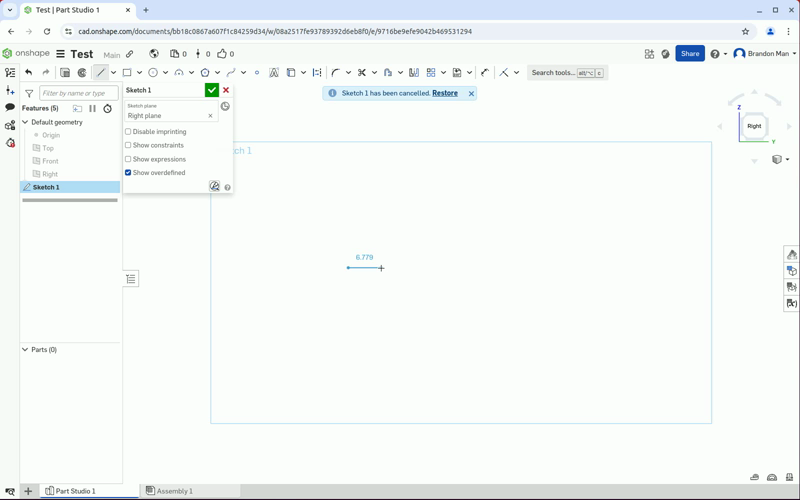
click(381, 267)
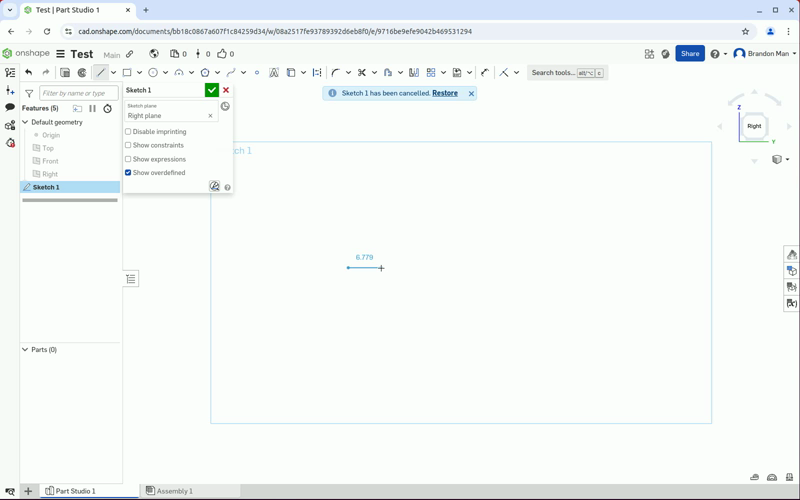
key_up(shift)
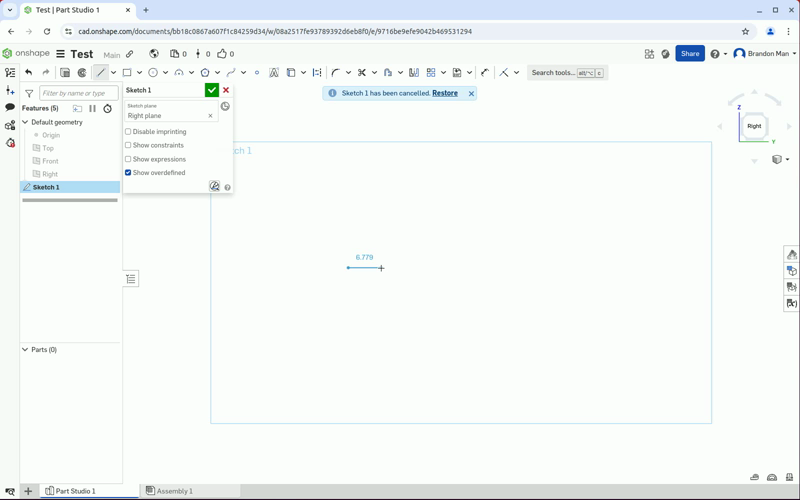
key_down(shift)
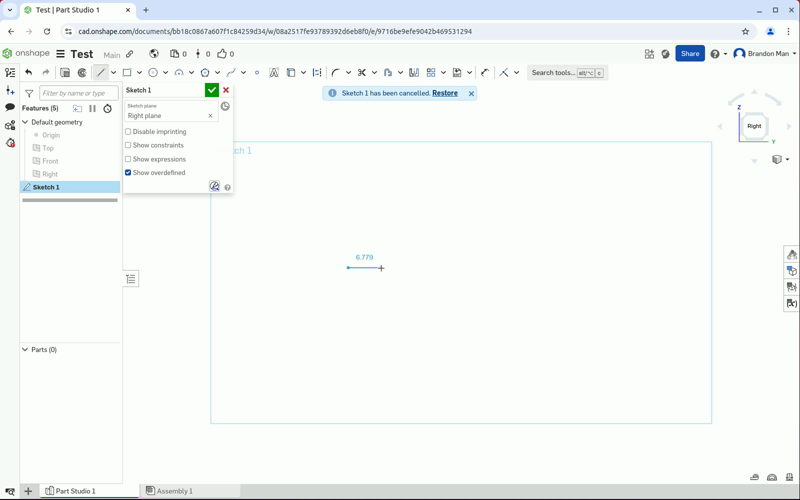
mouse_move(411, 267)
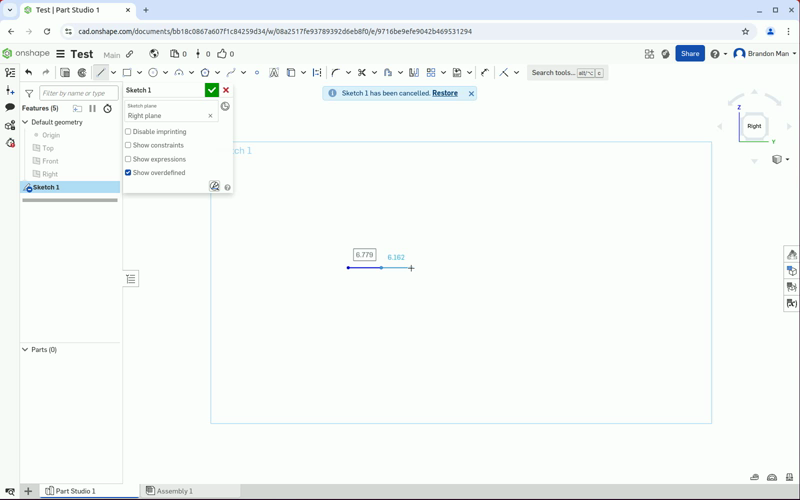
mouse_move(428, 267)
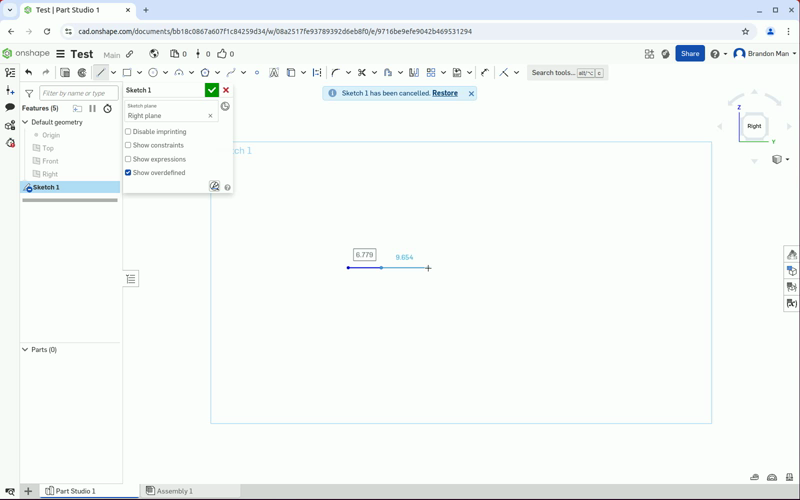
click(428, 267)
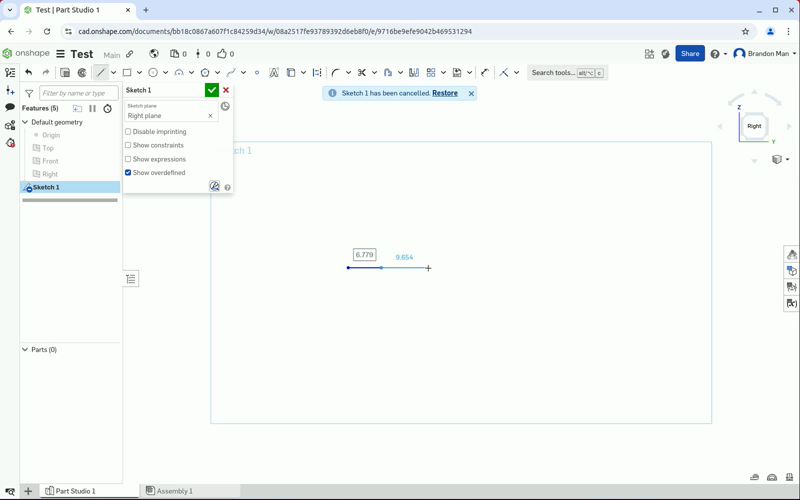
key_up(shift)
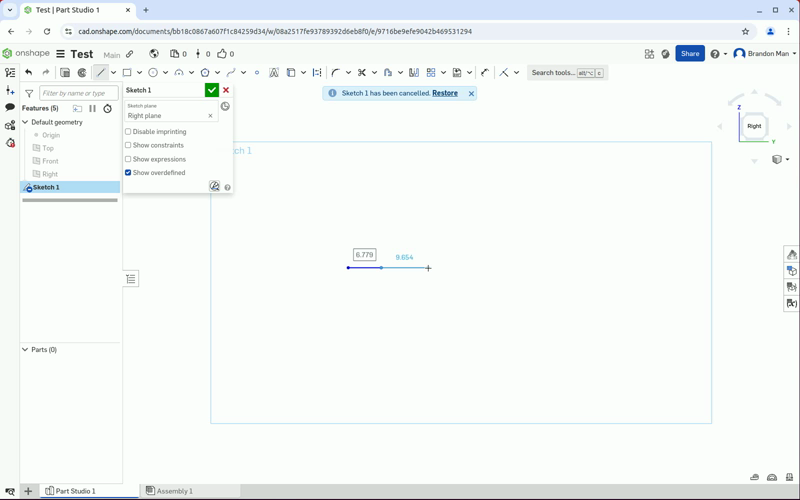
key_down(shift)
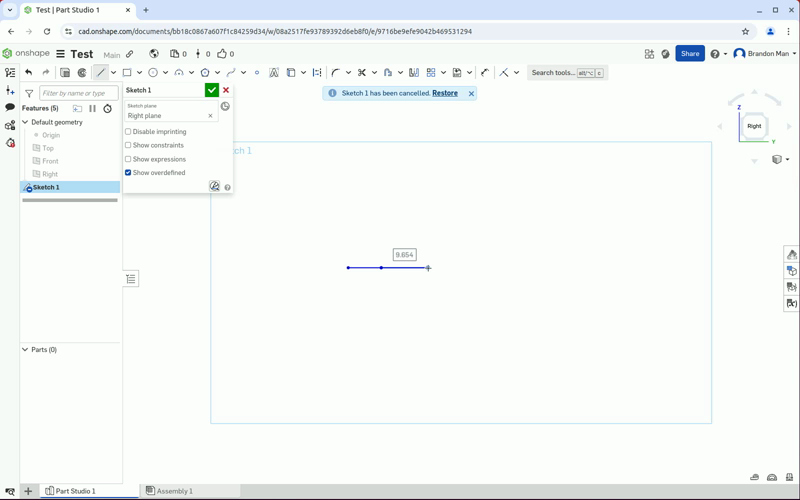
mouse_move(458, 267)
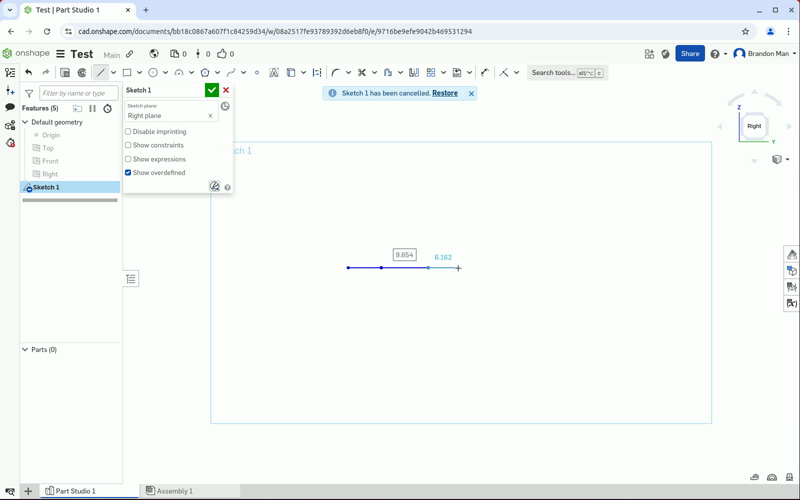
mouse_move(444, 267)
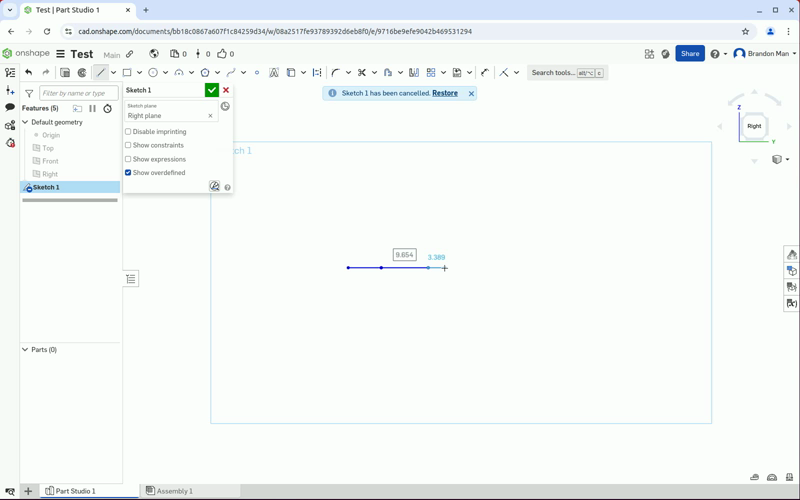
click(444, 267)
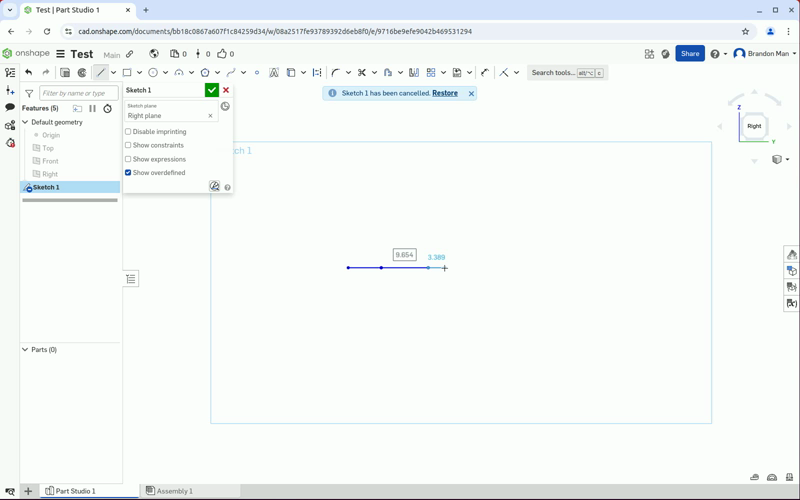
key_up(shift)
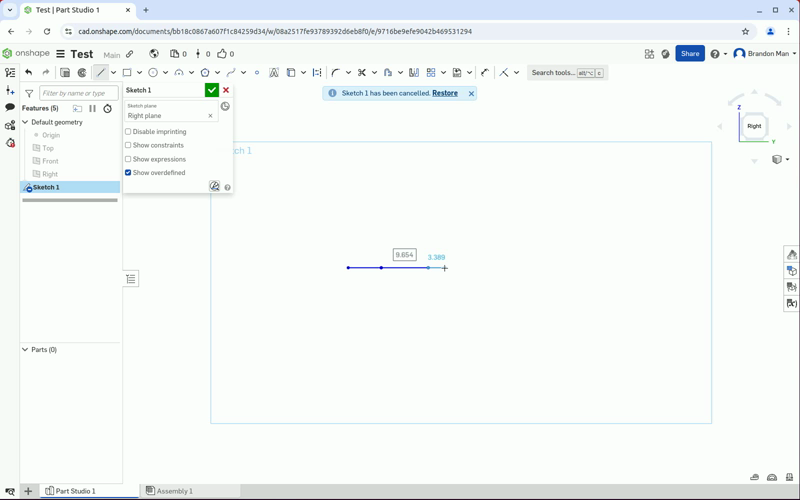
key_down(shift)
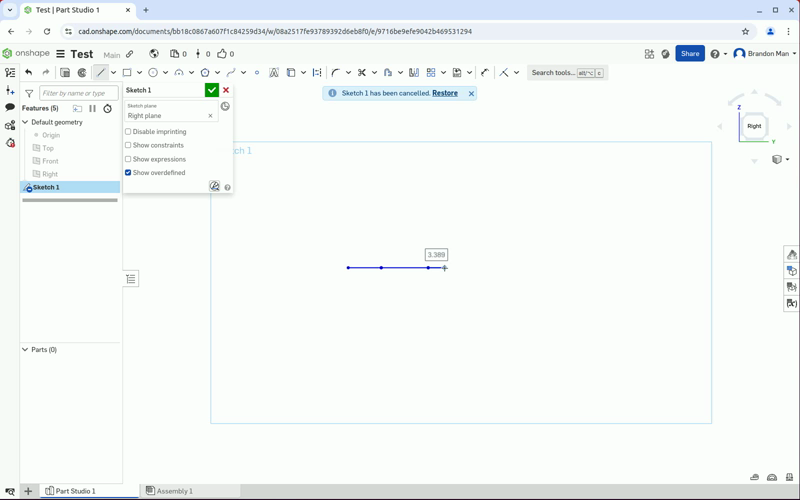
mouse_move(474, 267)
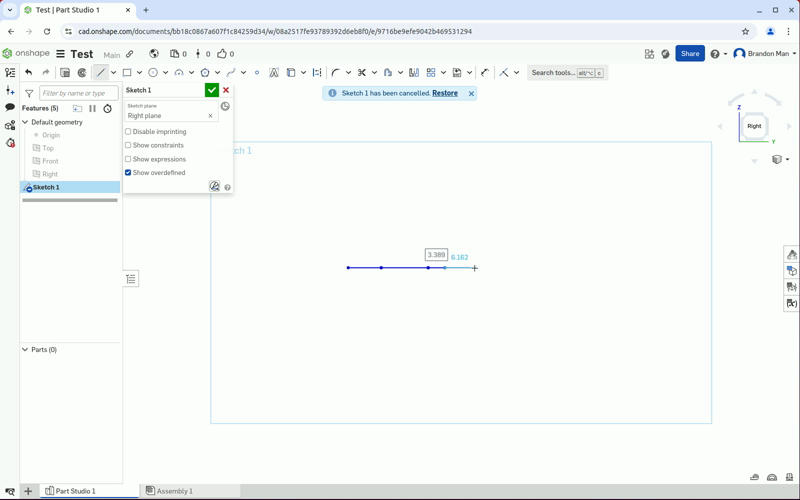
mouse_move(475, 267)
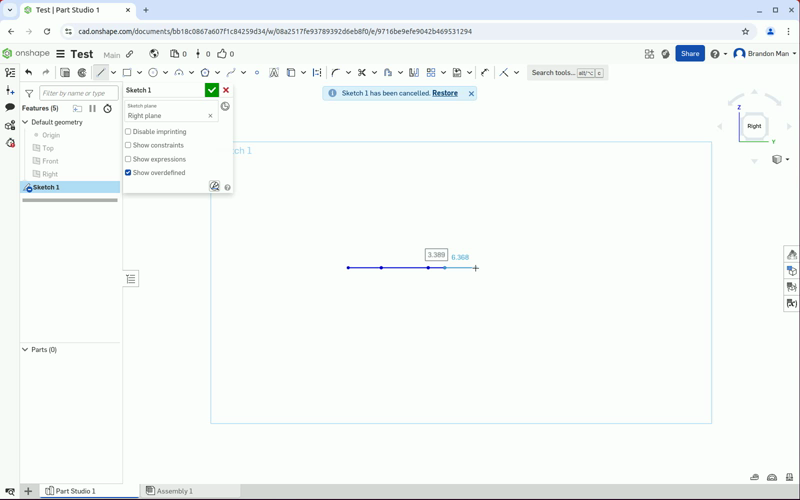
click(475, 267)
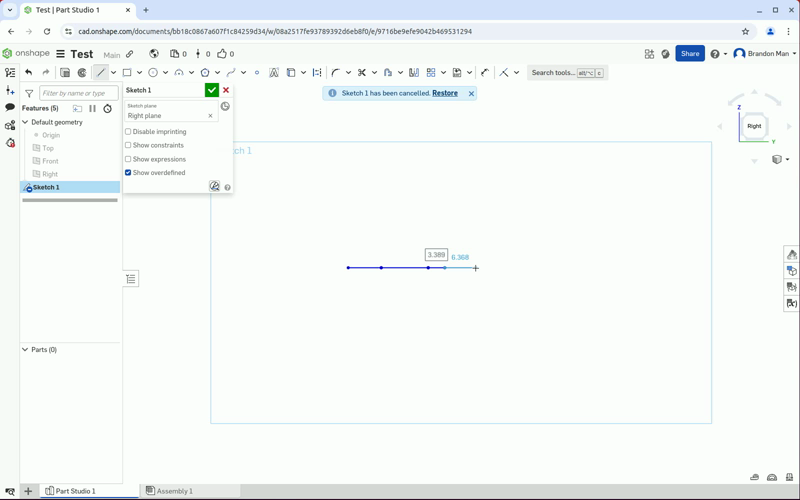
key_up(shift)
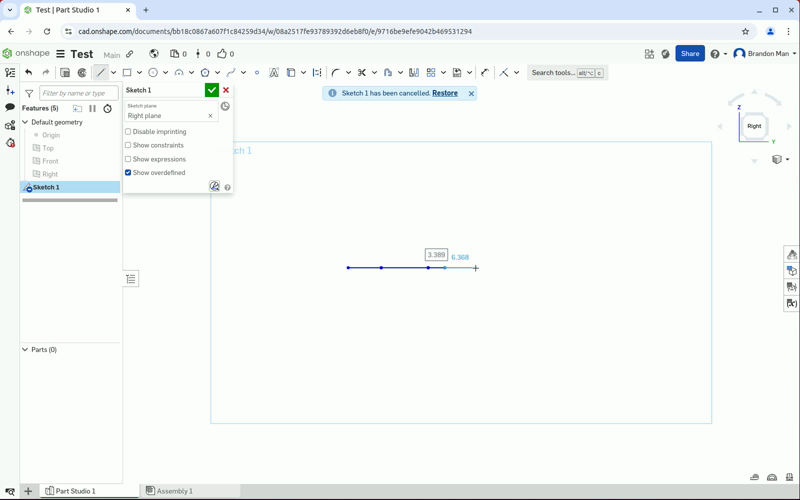
key_down(shift)
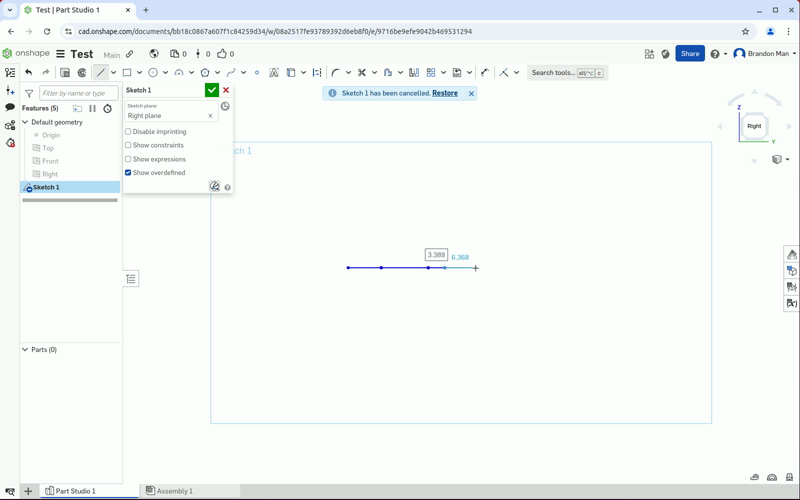
mouse_move(505, 267)
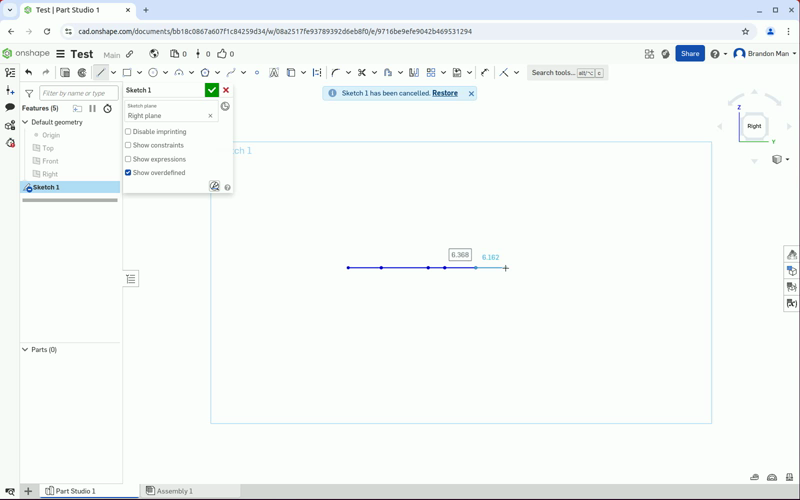
mouse_move(492, 267)
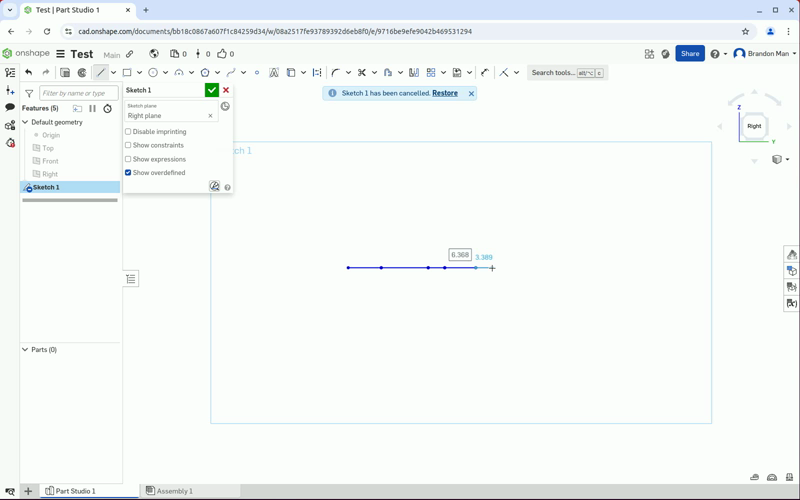
click(492, 267)
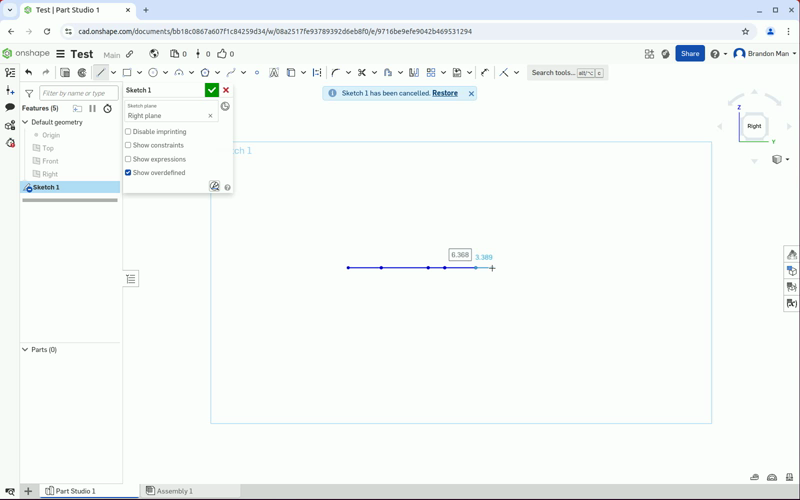
key_up(shift)
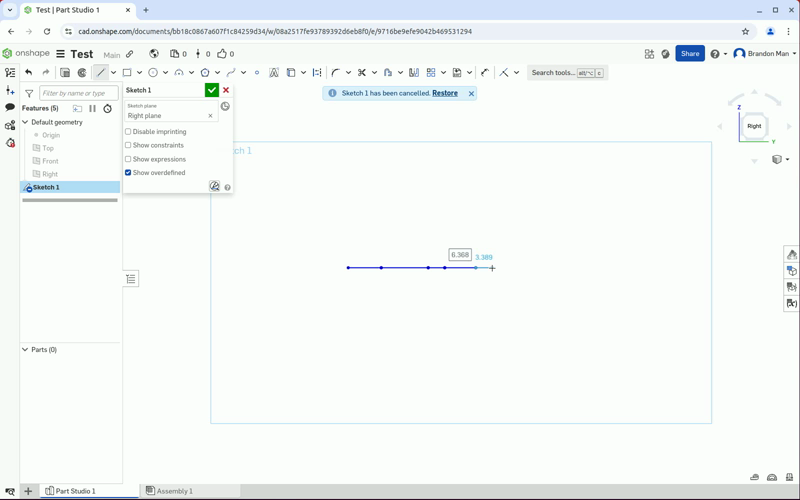
key_down(shift)
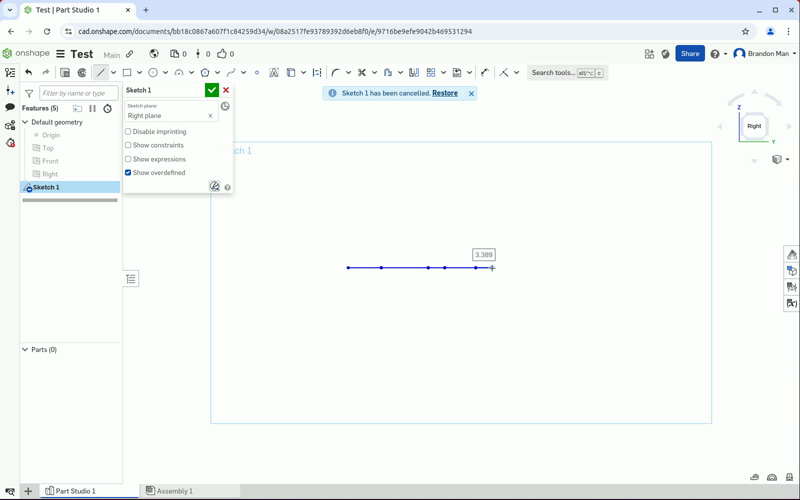
mouse_move(522, 267)
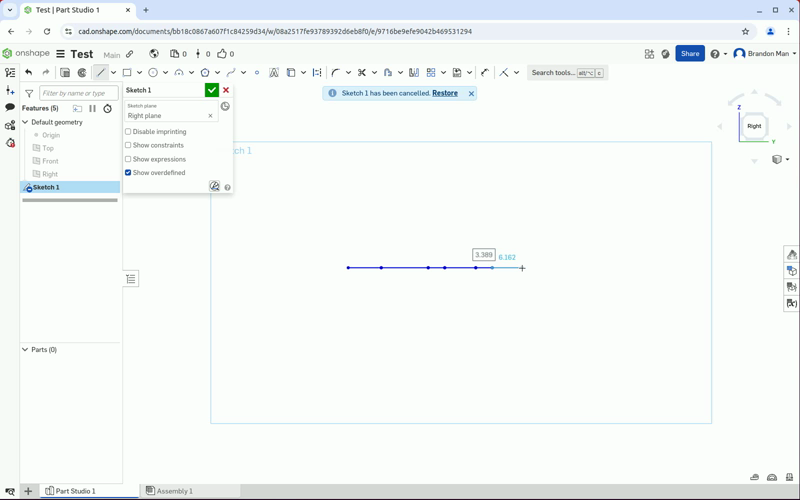
mouse_move(539, 267)
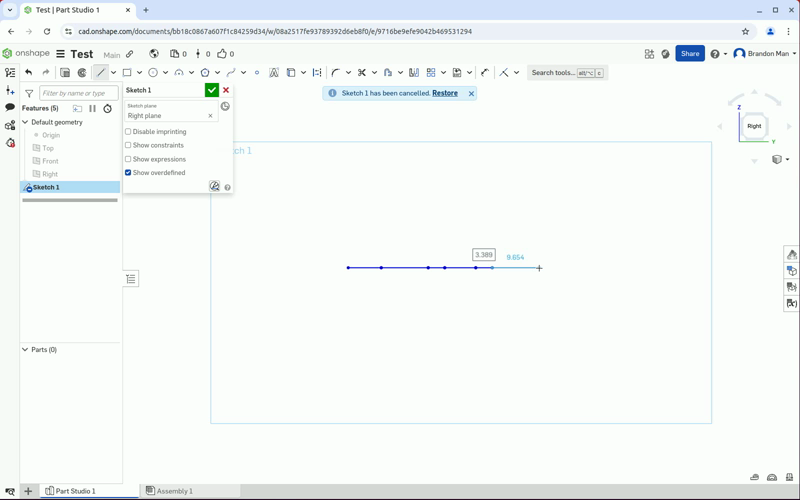
click(539, 267)
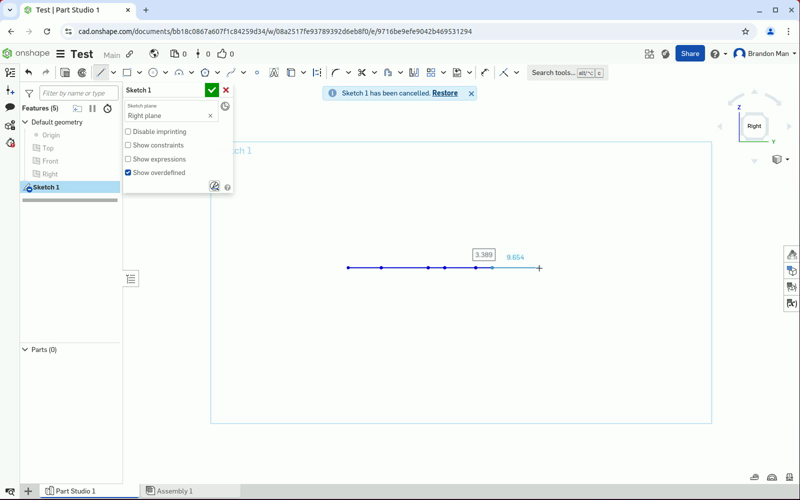
key_up(shift)
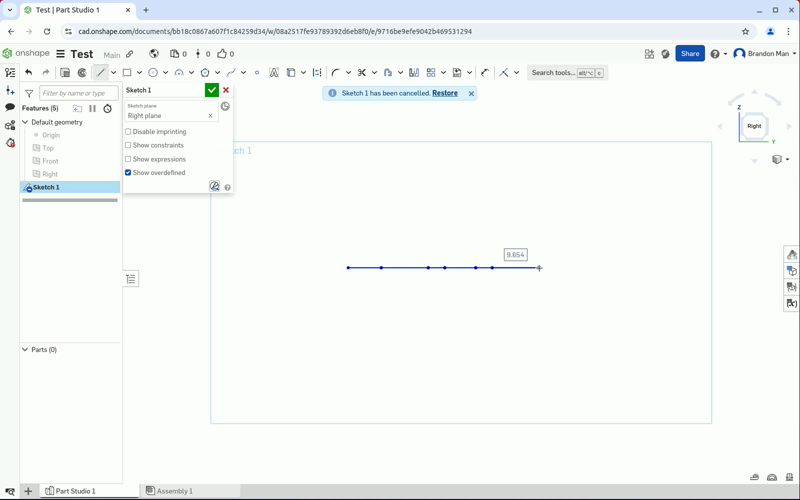
key_down(shift)
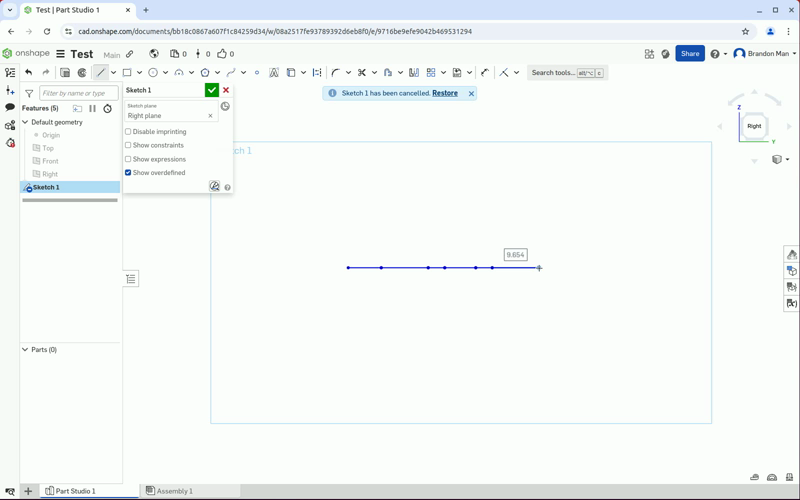
mouse_move(569, 267)
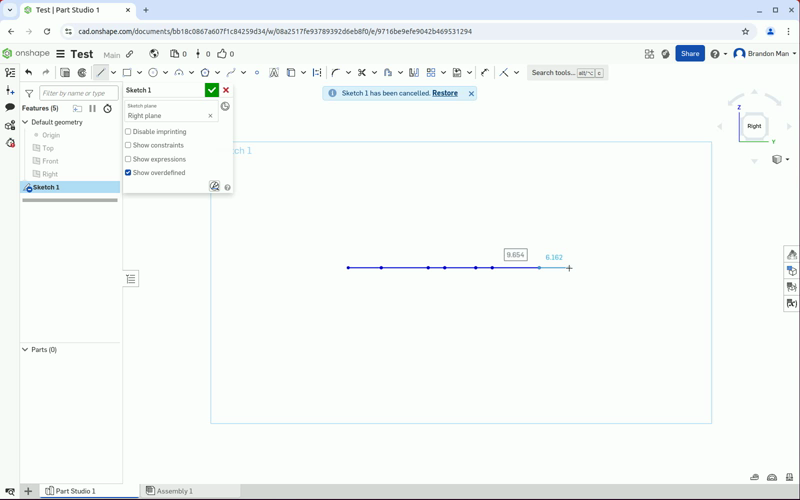
mouse_move(572, 267)
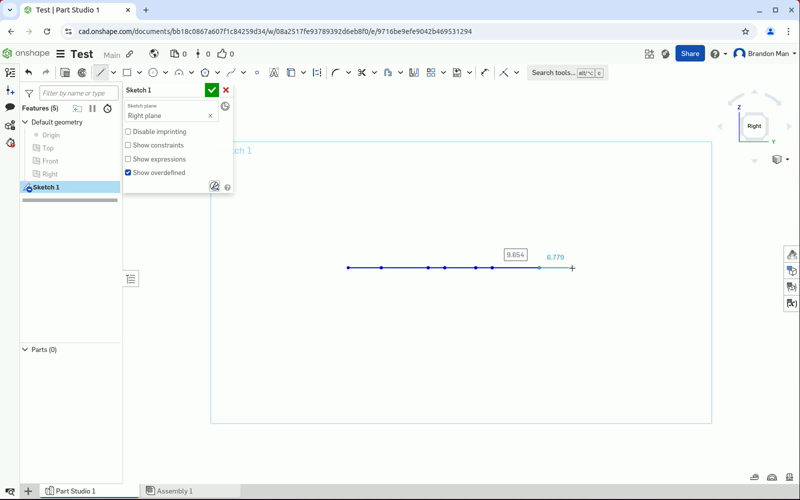
click(572, 267)
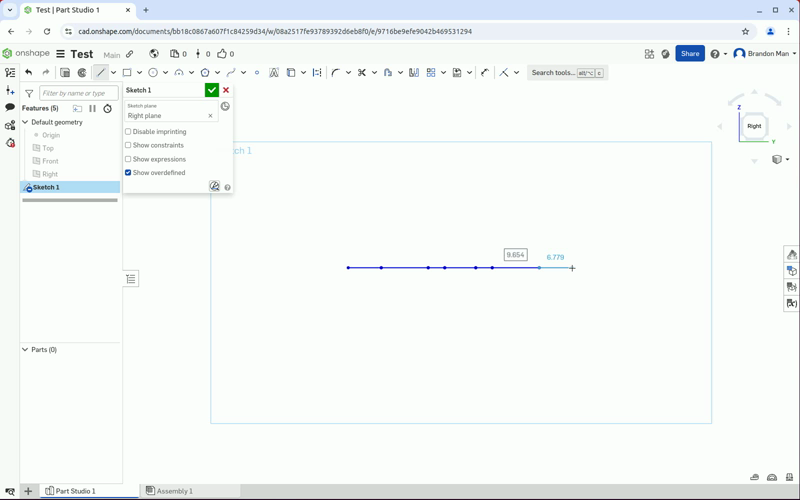
key_up(shift)
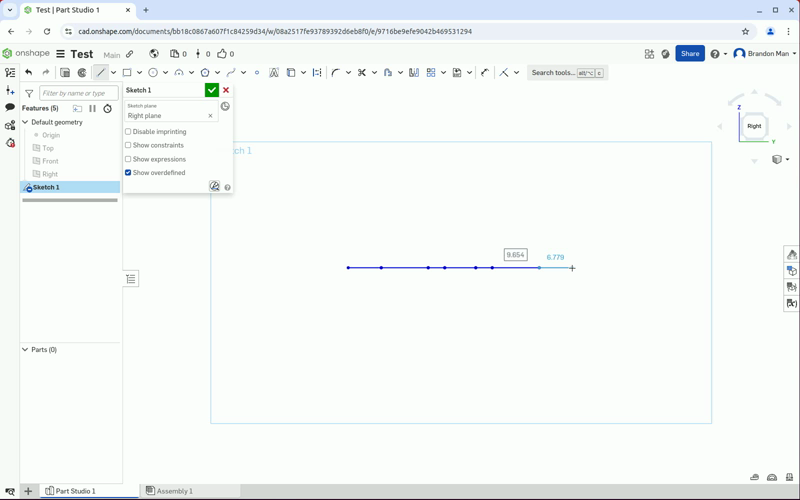
key_down(shift)
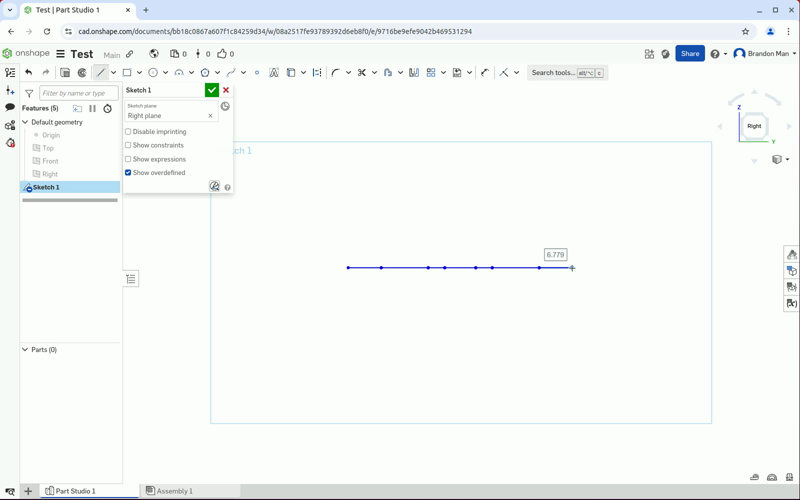
mouse_move(589, 267)
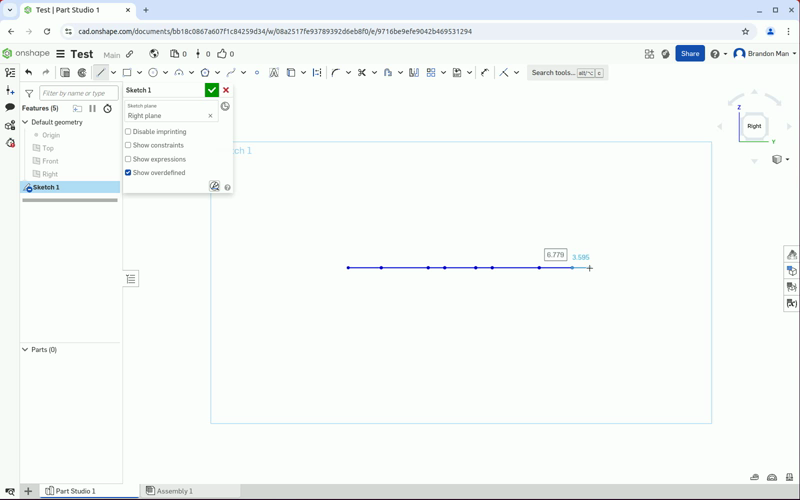
mouse_move(572, 260)
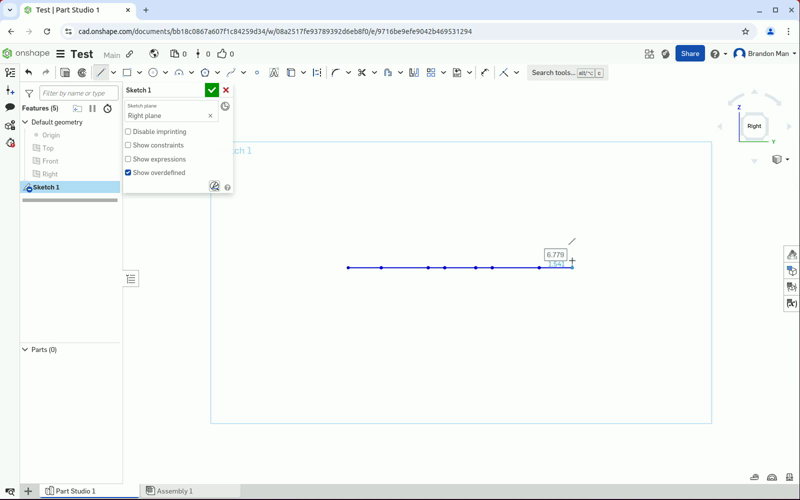
scroll(6)
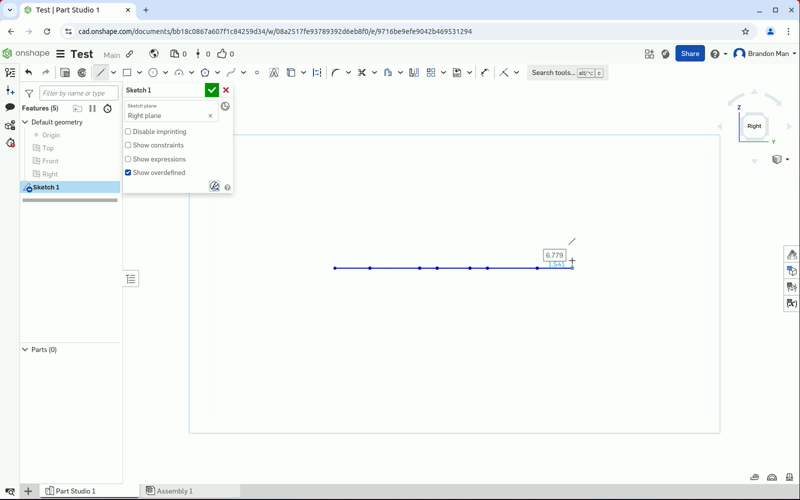
scroll(6)
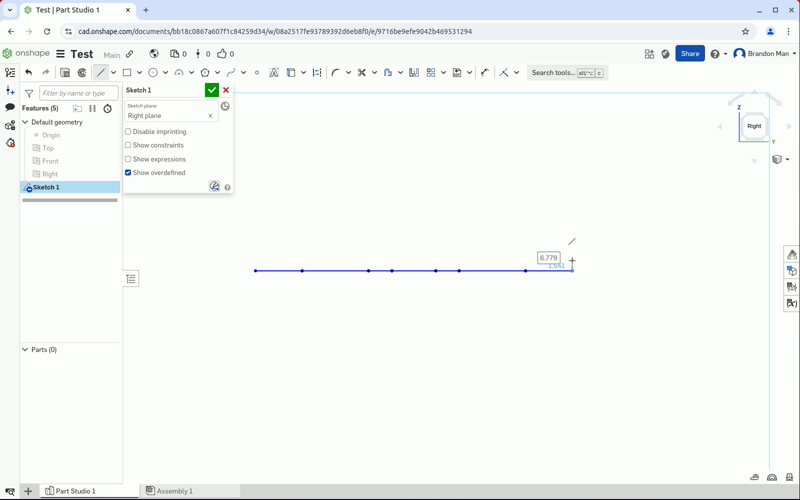
scroll(6)
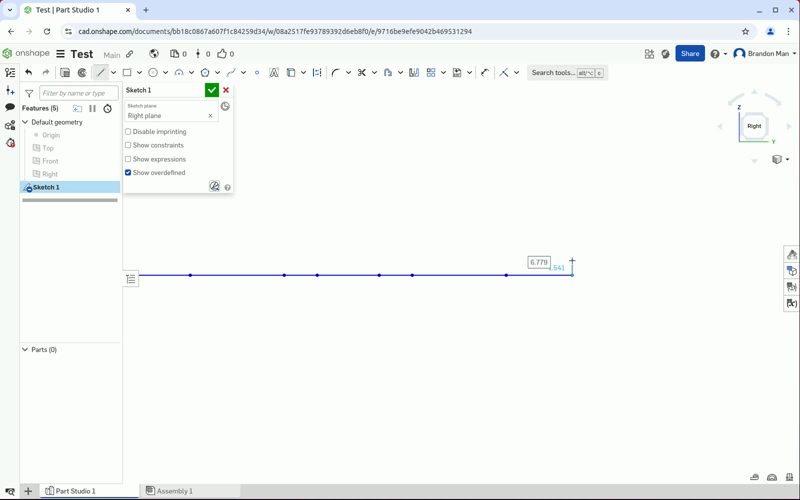
scroll(6)
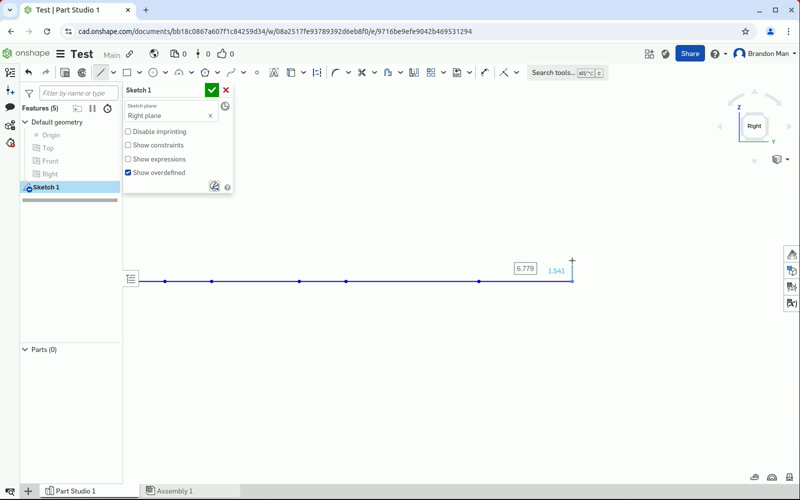
scroll(6)
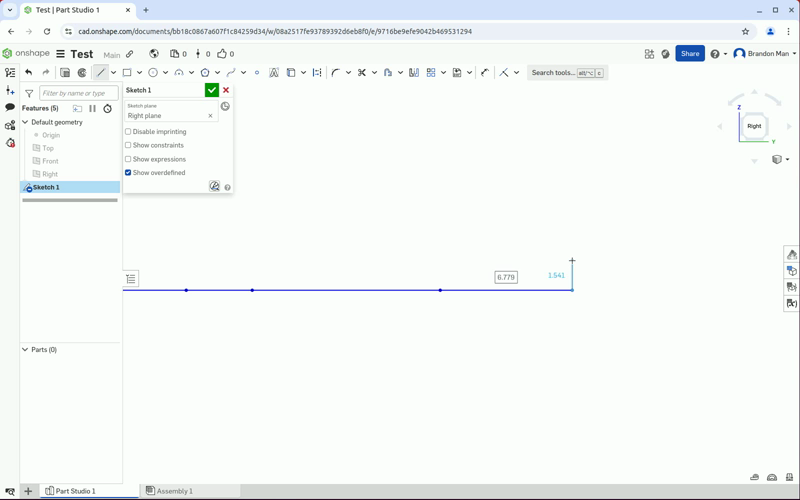
scroll(6)
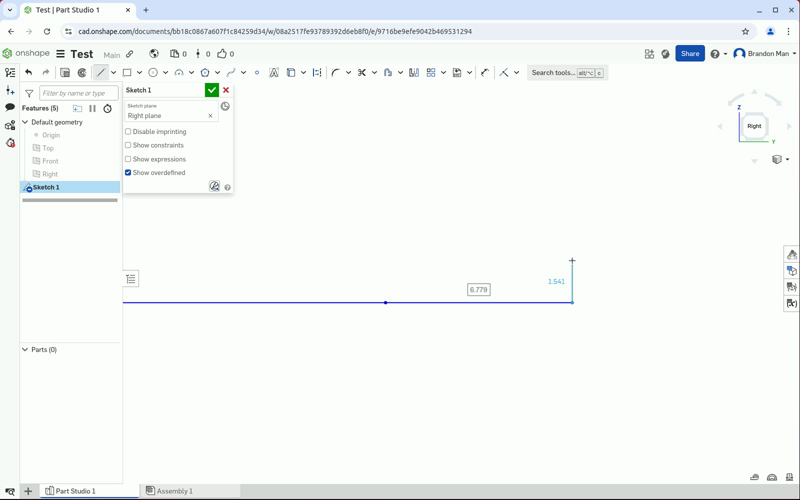
scroll(6)
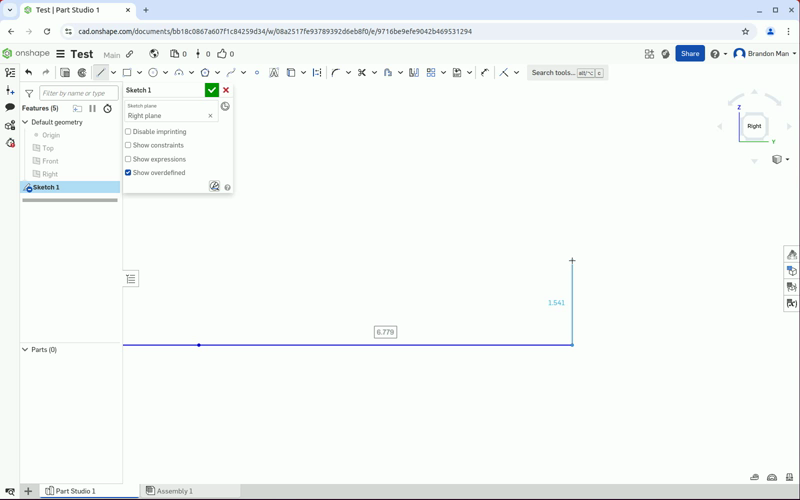
click(572, 260)
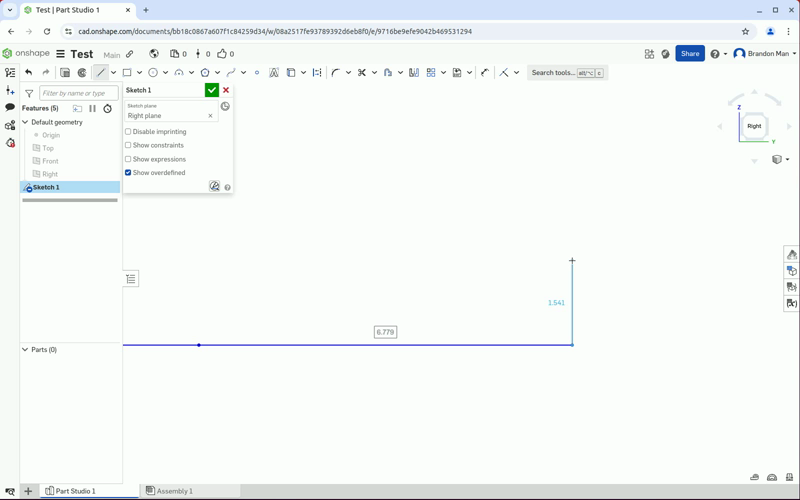
scroll(-6)
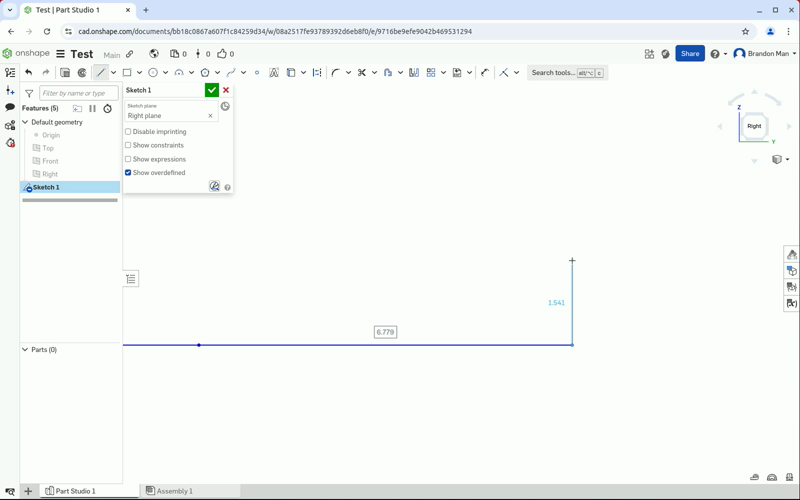
scroll(-6)
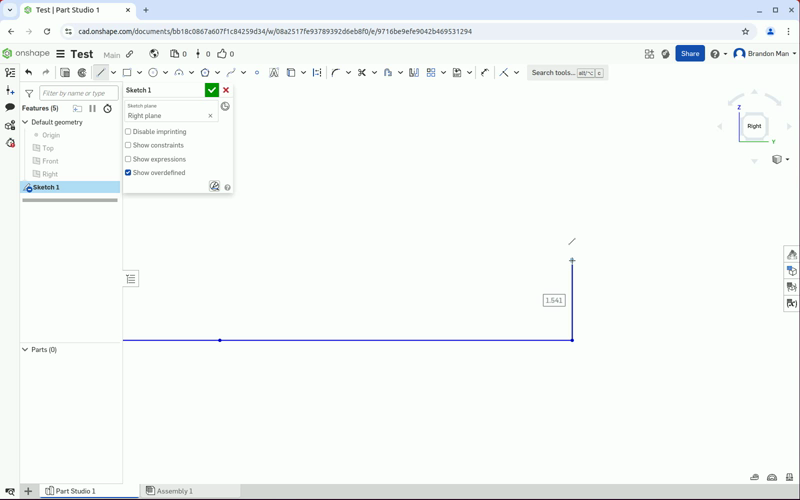
scroll(-6)
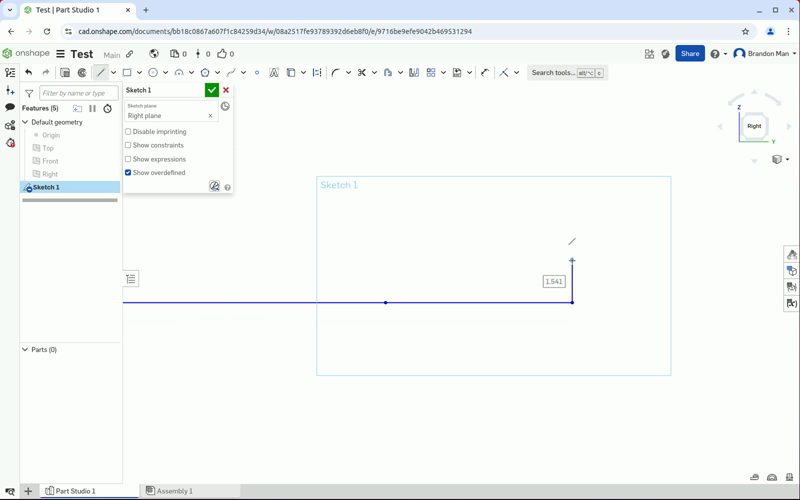
scroll(-6)
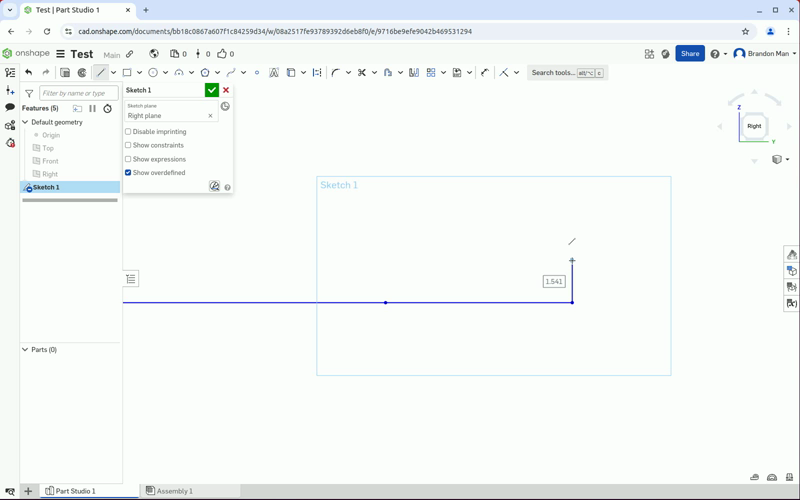
scroll(-6)
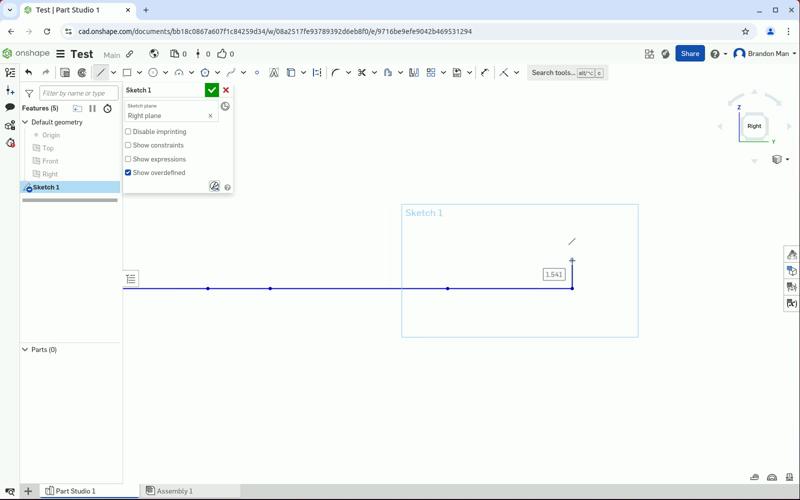
scroll(-6)
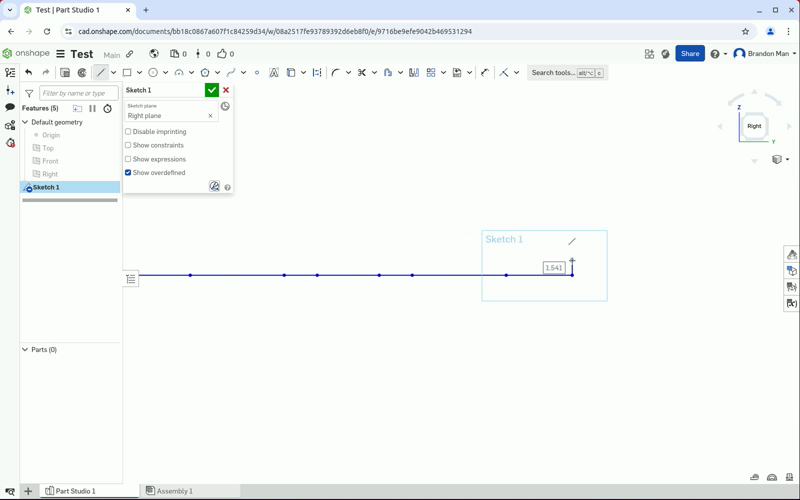
scroll(-6)
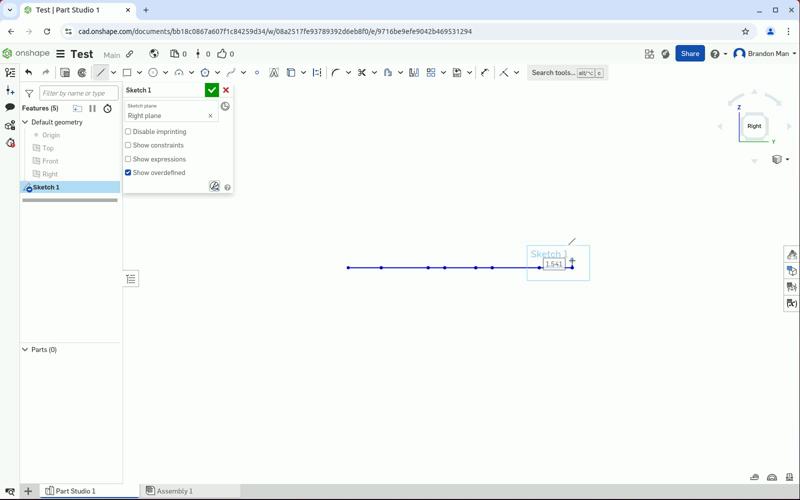
key_up(shift)
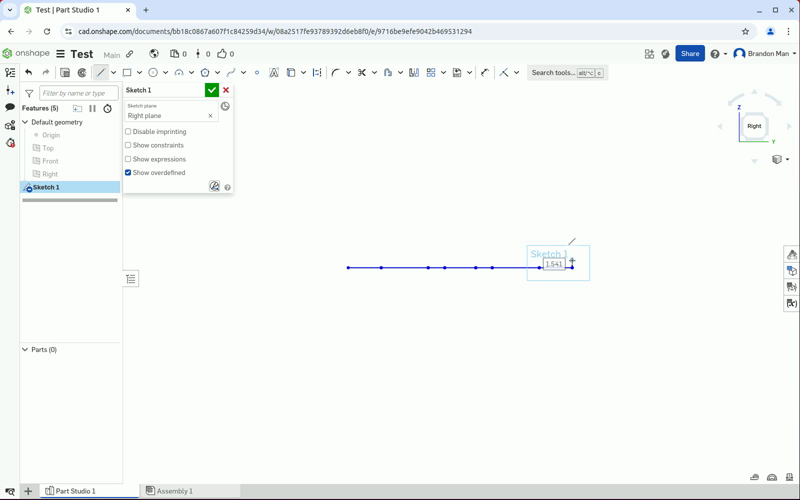
key_down(shift)
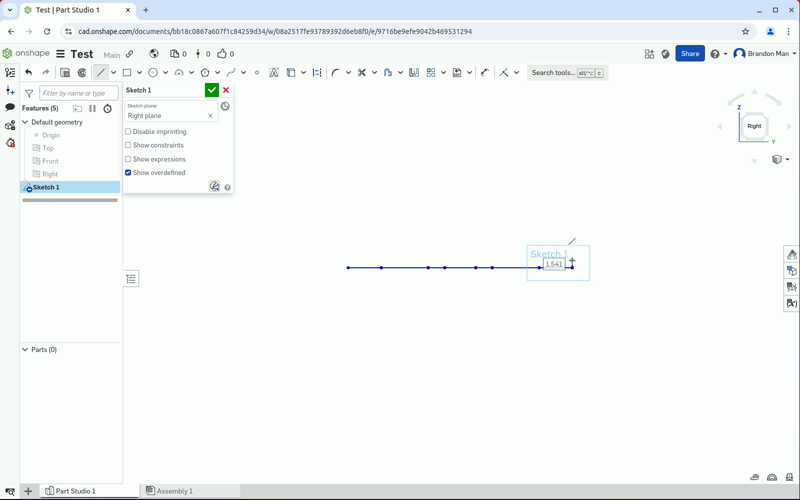
mouse_move(348, 260)
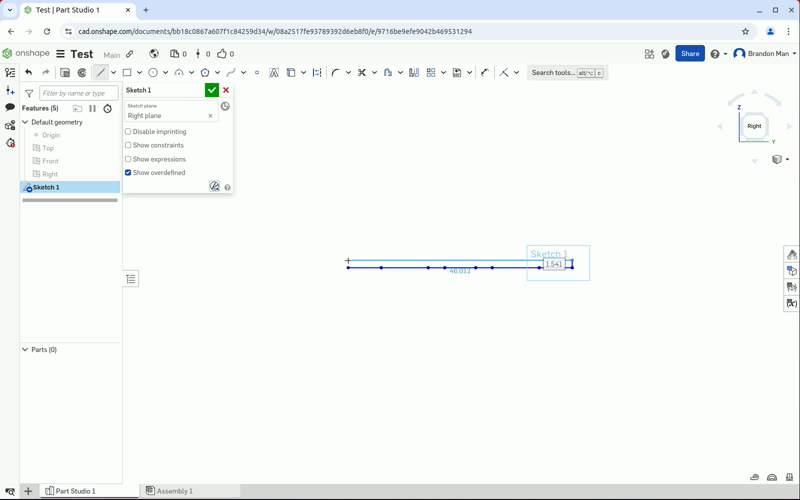
click(348, 260)
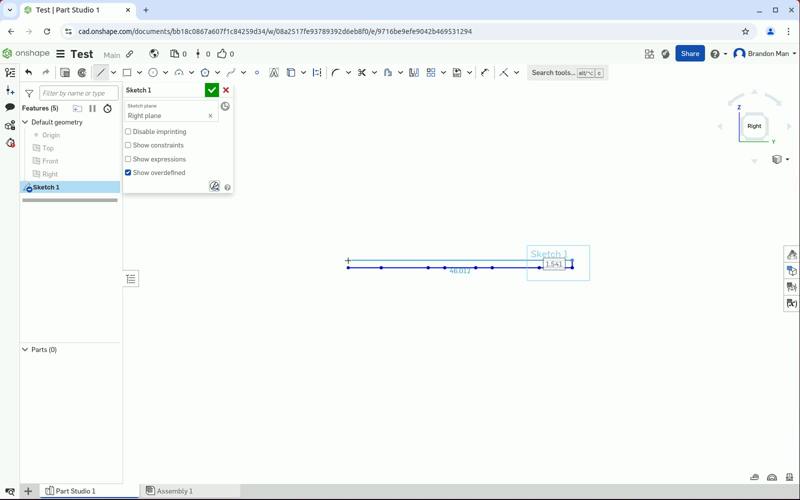
key_up(shift)
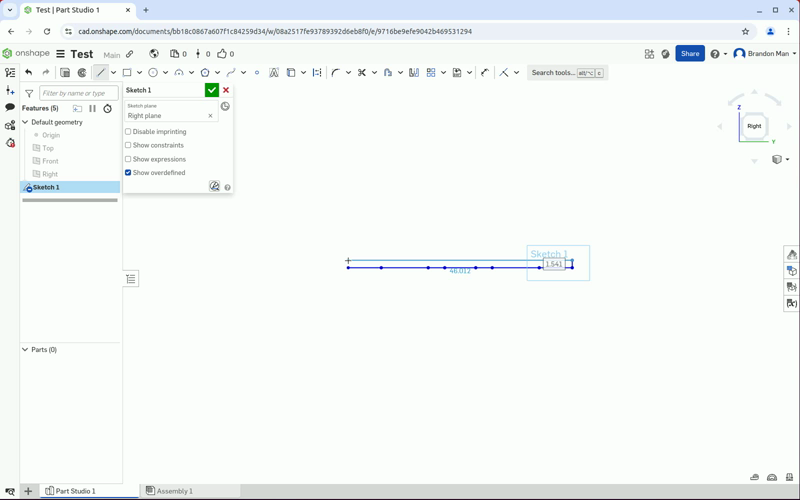
mouse_move(378, 260)
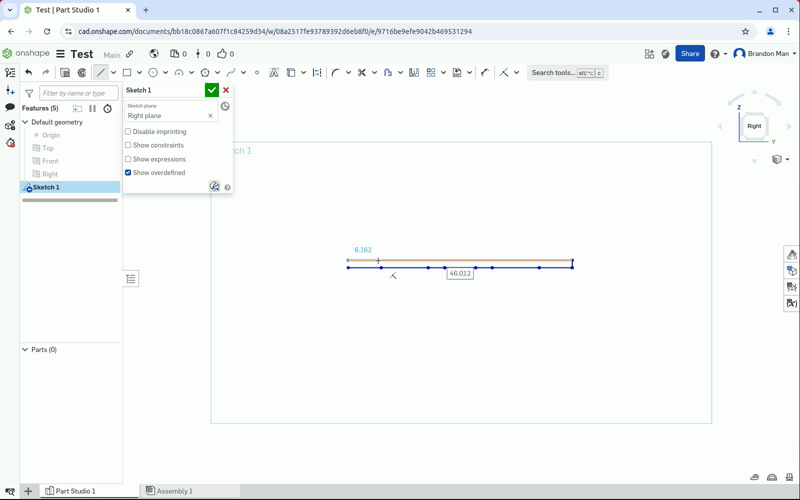
key_down(shift)
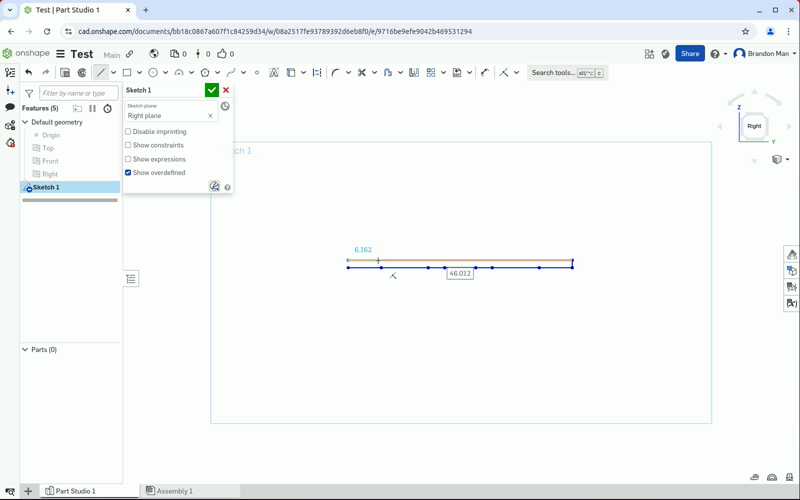
mouse_move(348, 267)
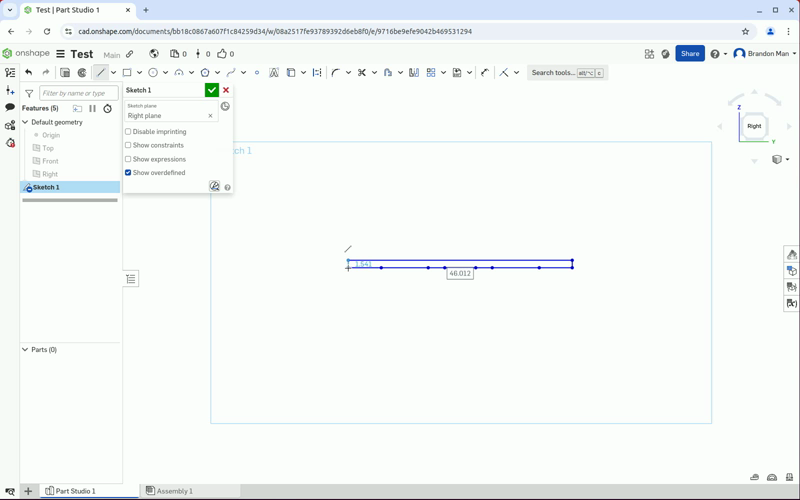
scroll(6)
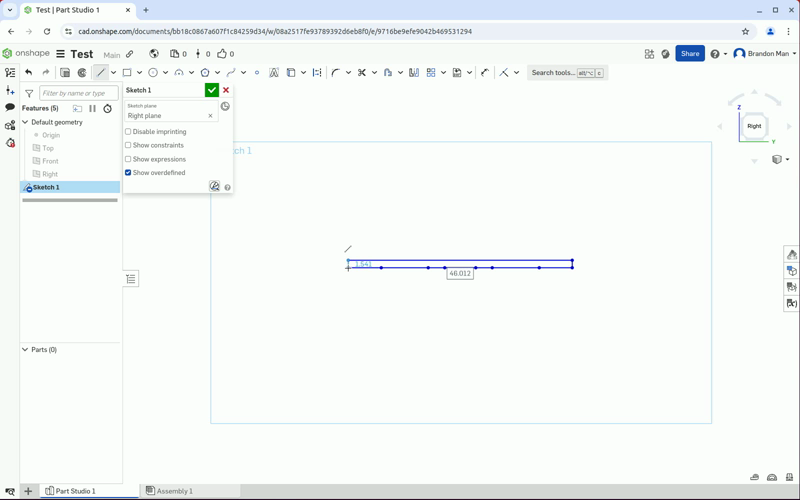
scroll(6)
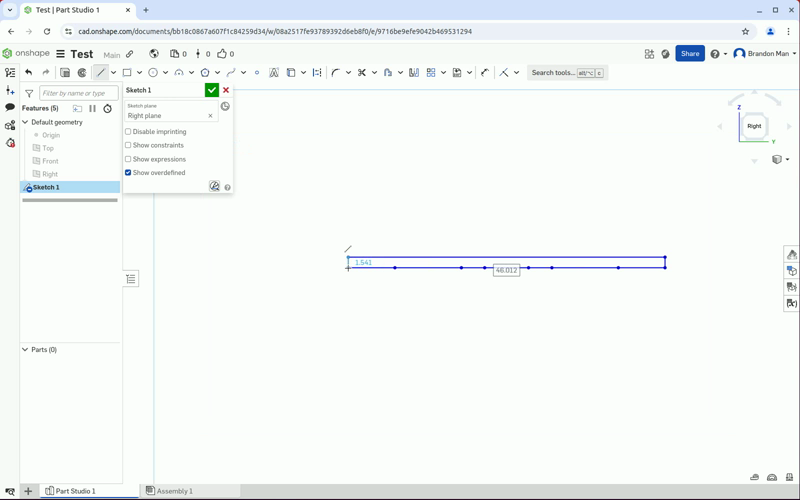
scroll(6)
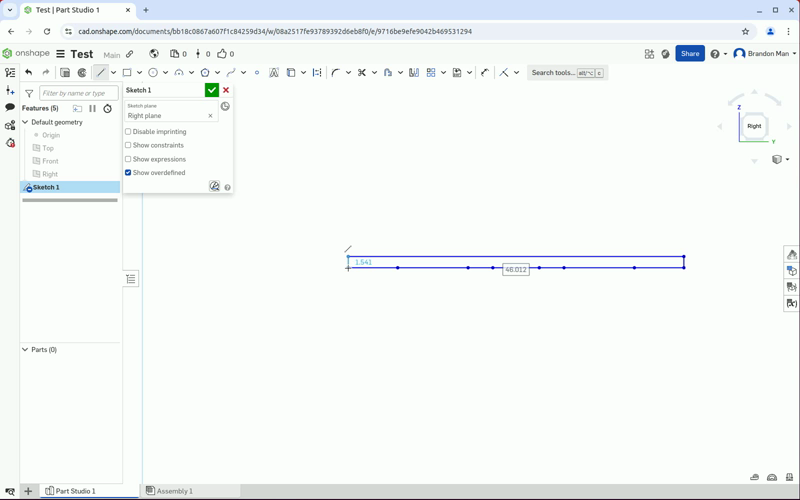
scroll(6)
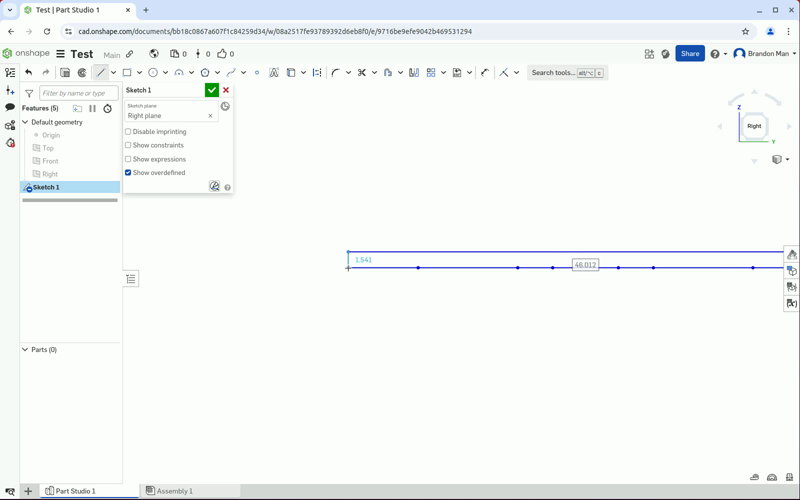
scroll(6)
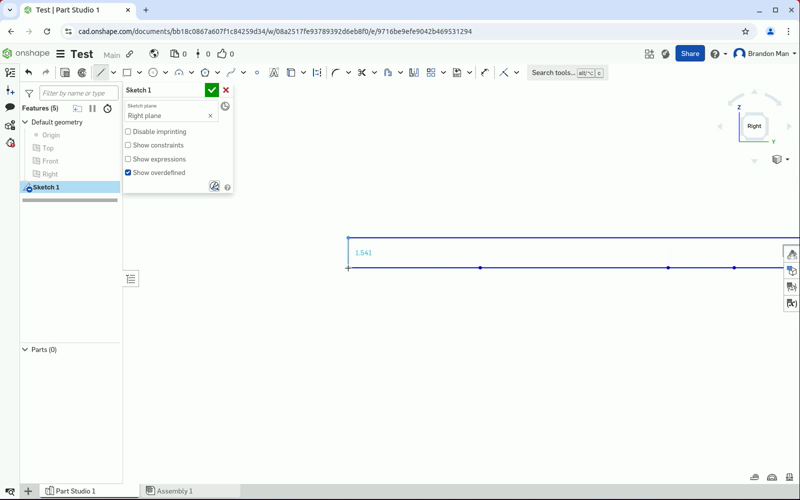
scroll(6)
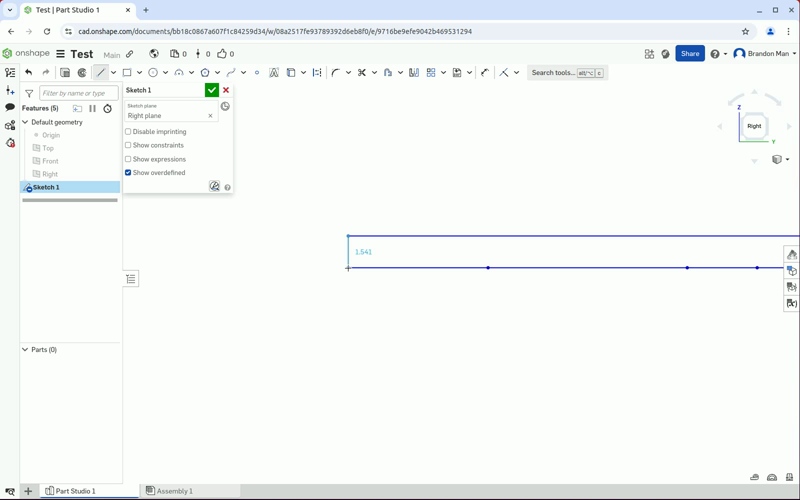
scroll(6)
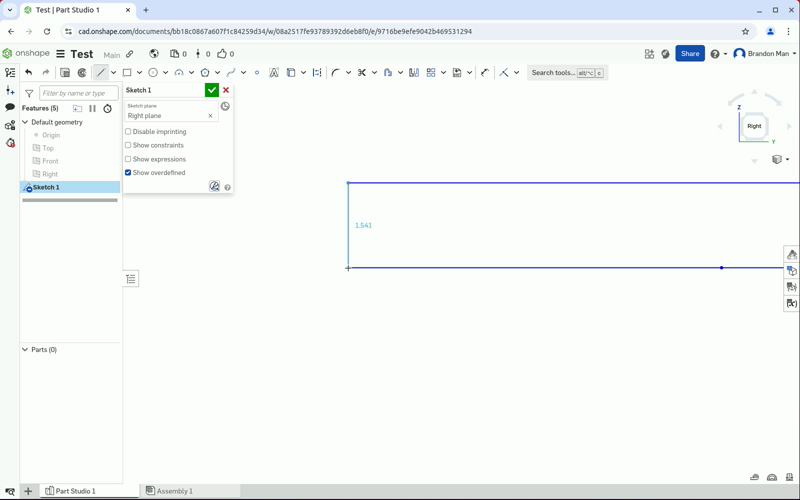
key_up(shift)
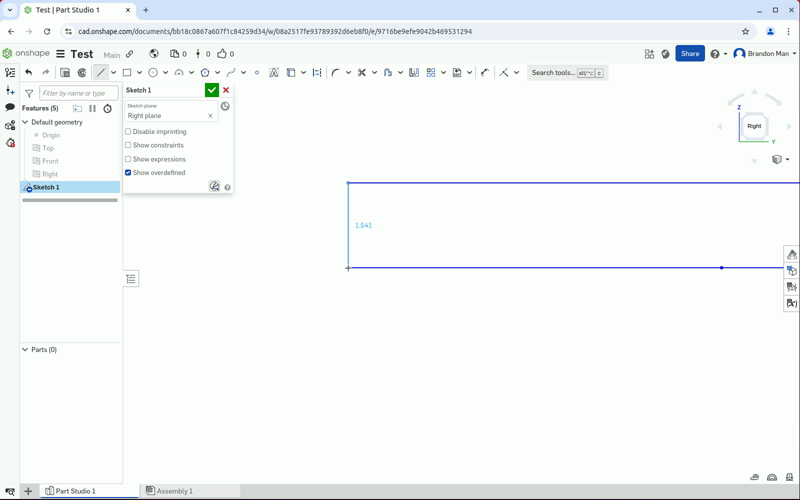
click(348, 267)
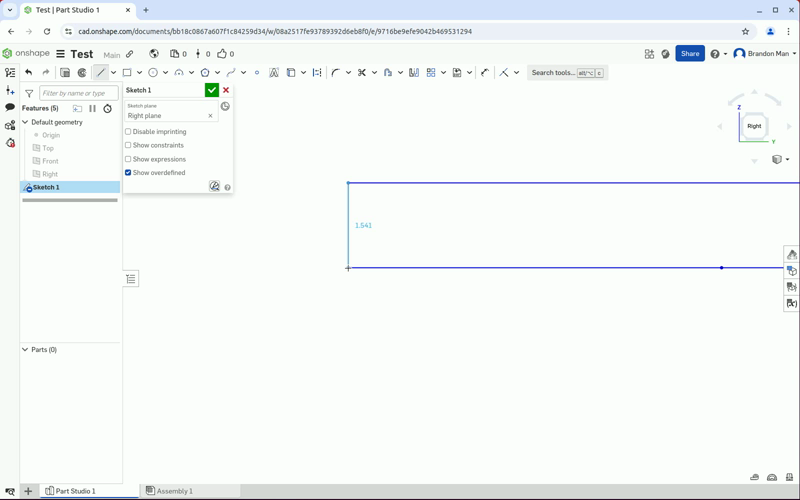
scroll(-6)
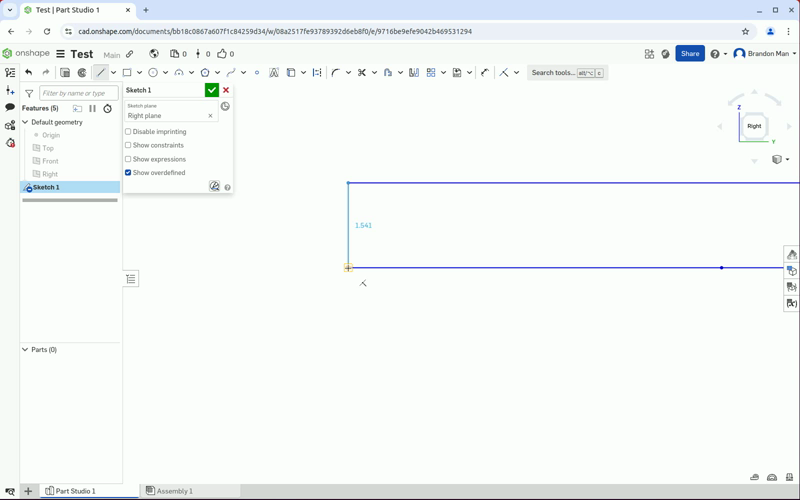
scroll(-6)
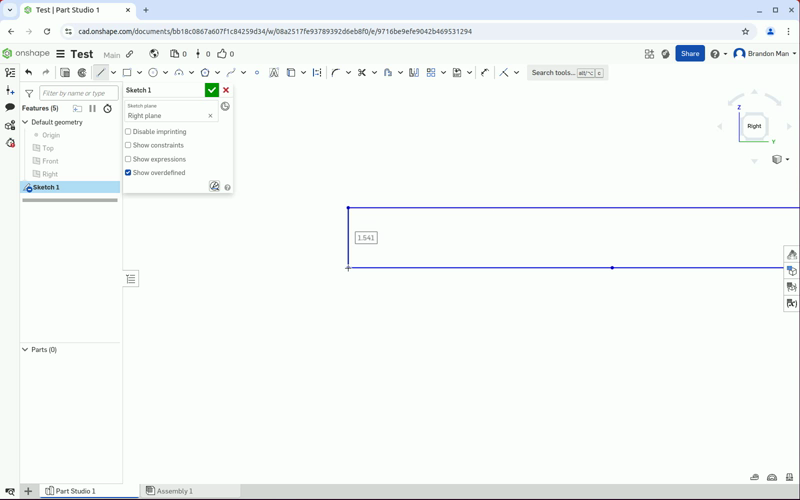
scroll(-6)
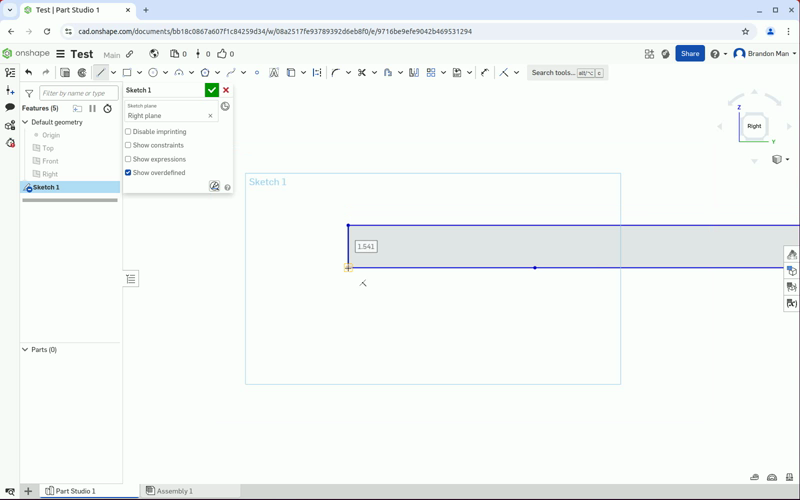
scroll(-6)
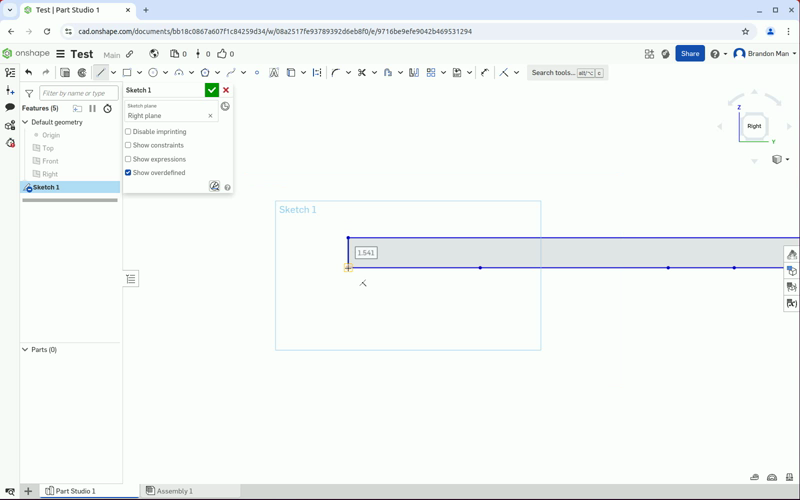
scroll(-6)
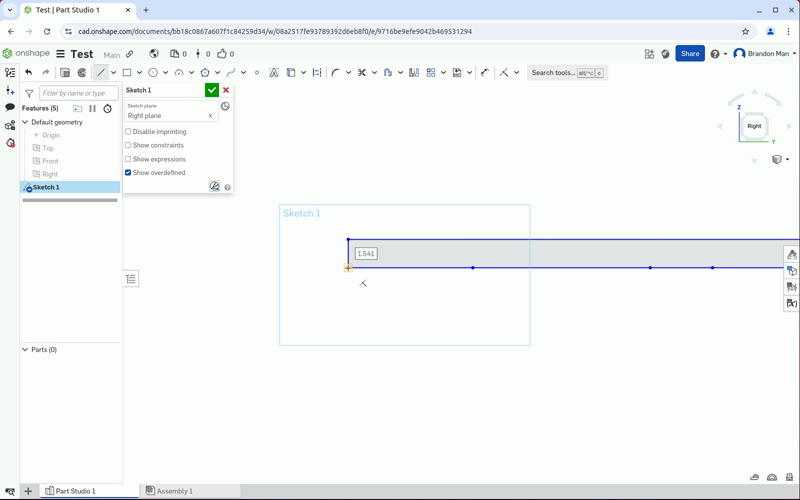
scroll(-6)
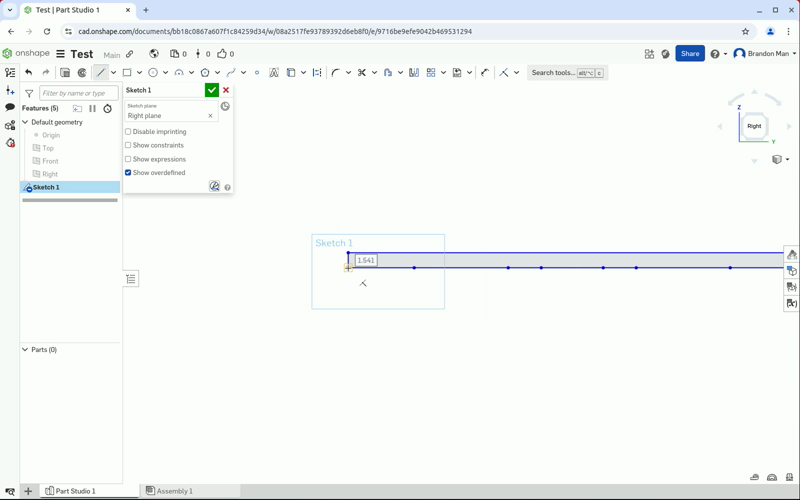
scroll(-6)
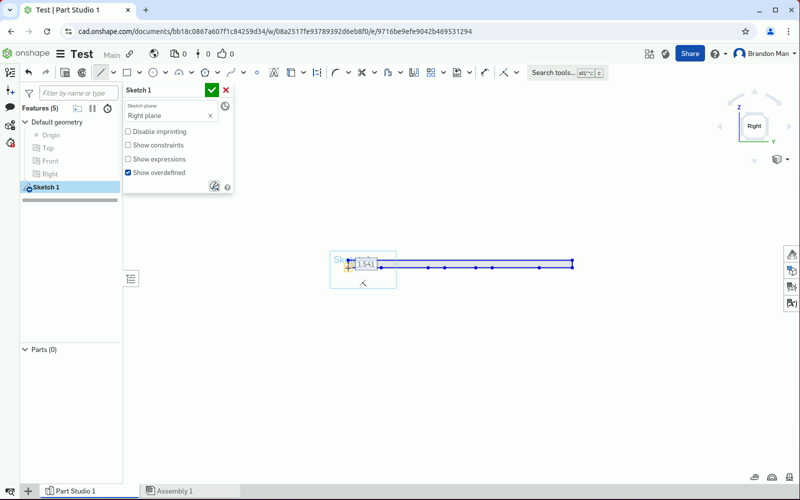
key(esc)
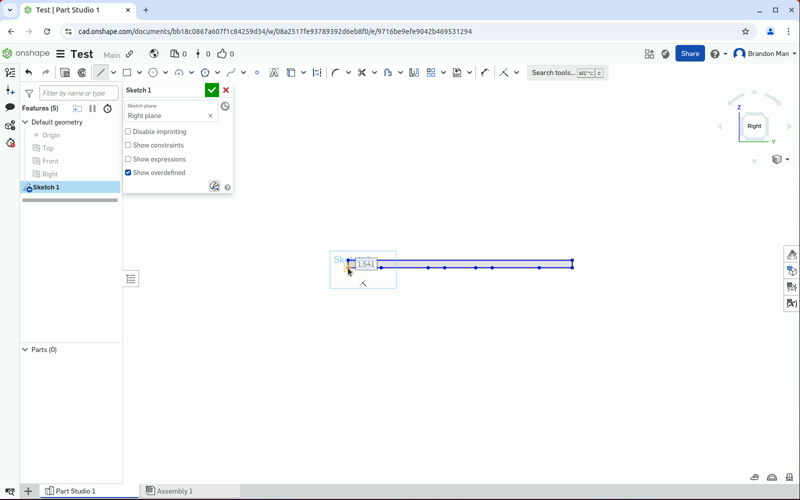
mouse_move(522, 266)
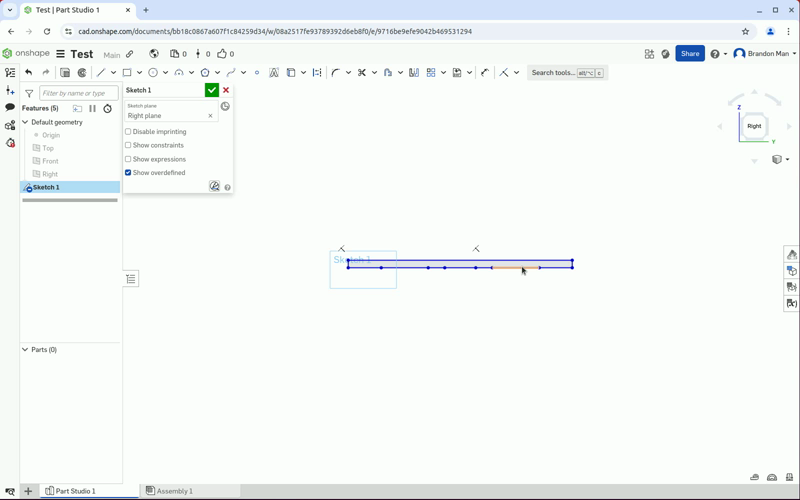
scroll(6)
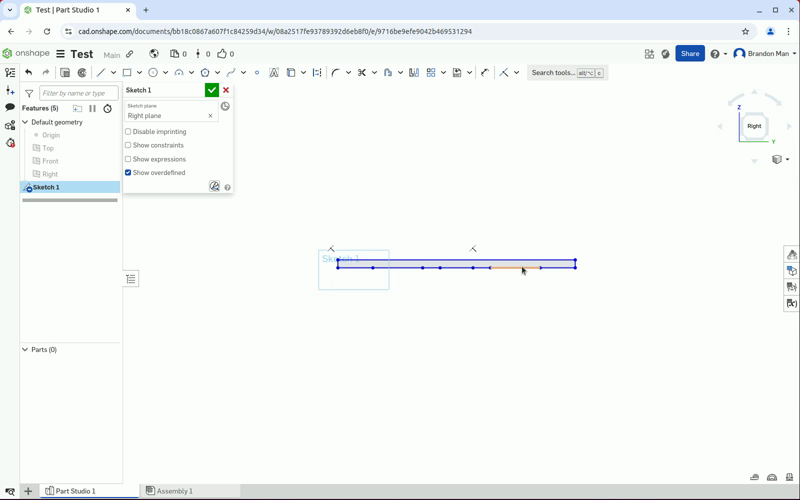
scroll(6)
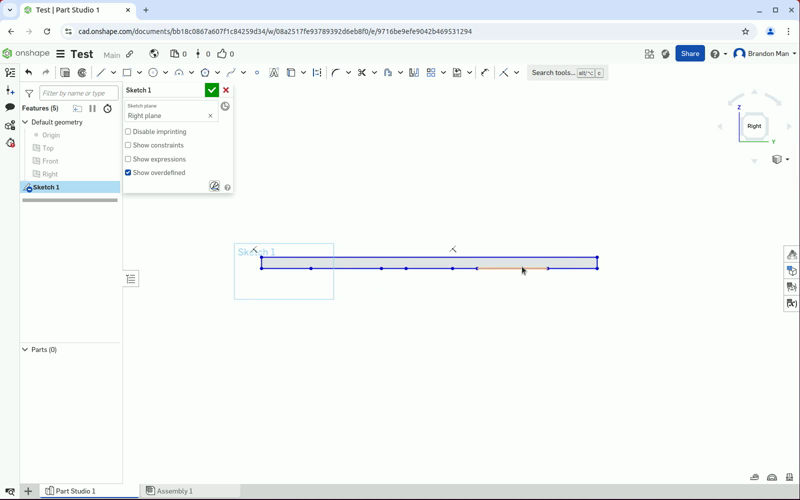
scroll(6)
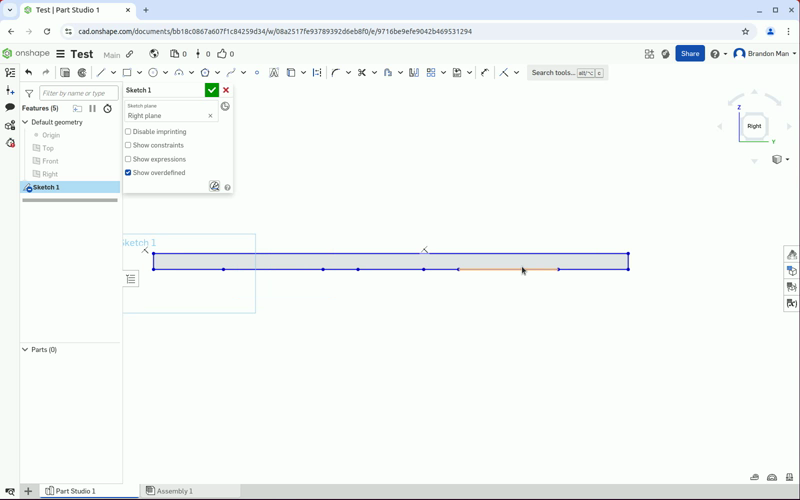
scroll(6)
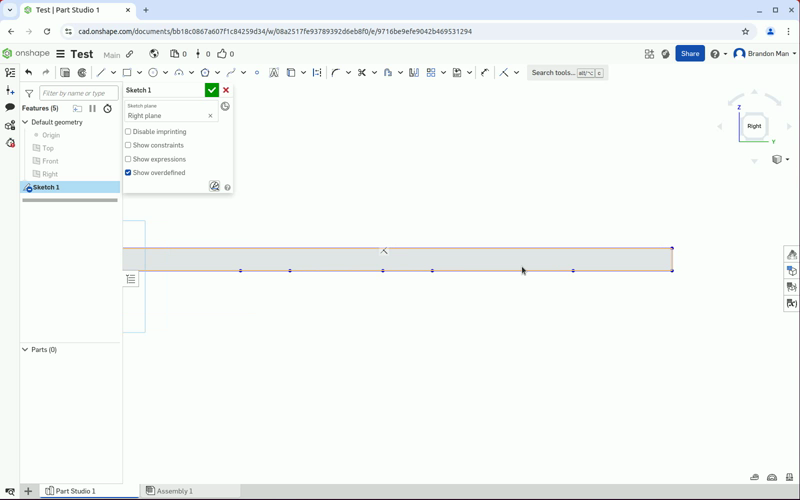
scroll(6)
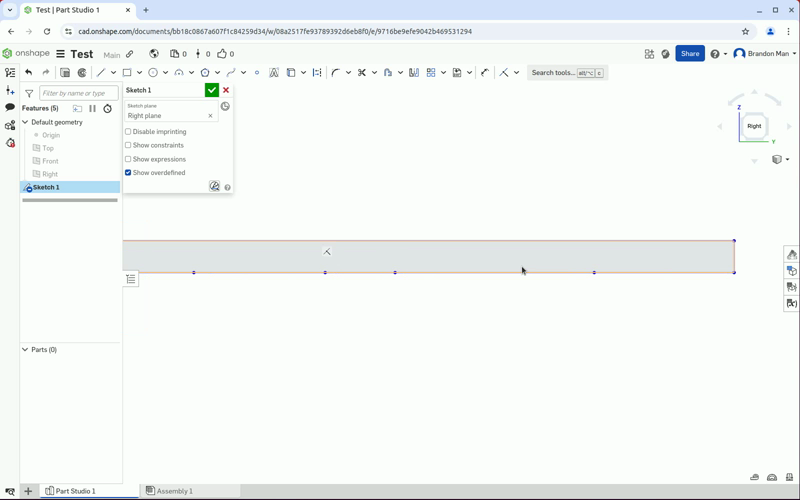
scroll(6)
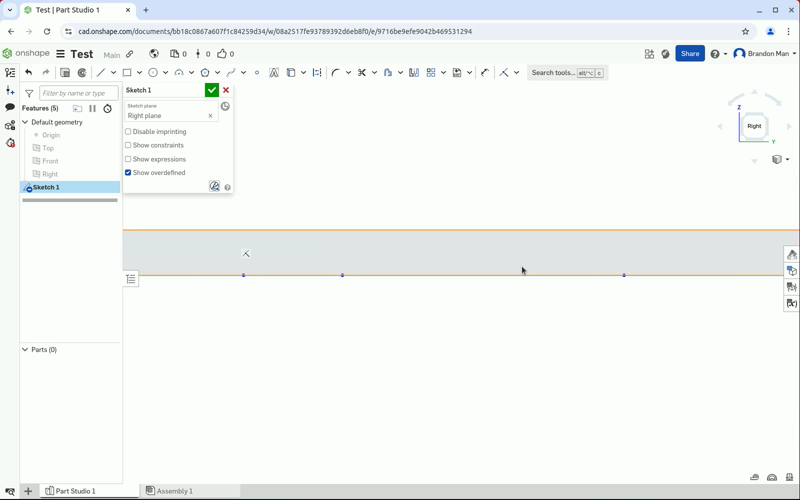
scroll(6)
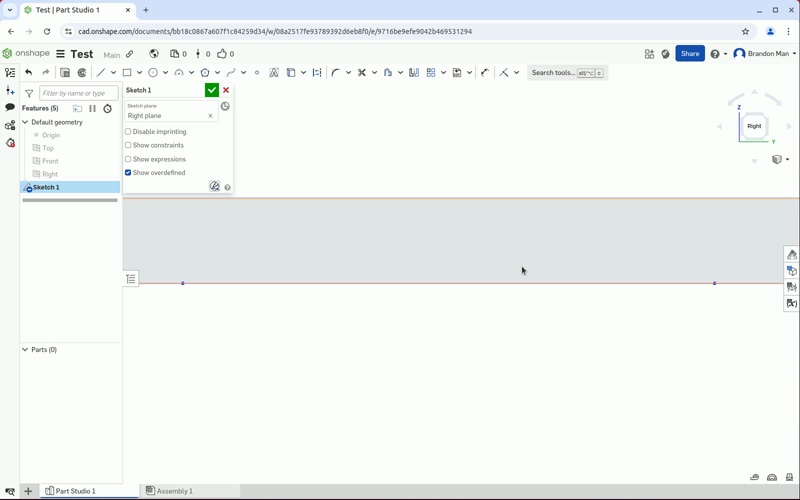
click(522, 266)
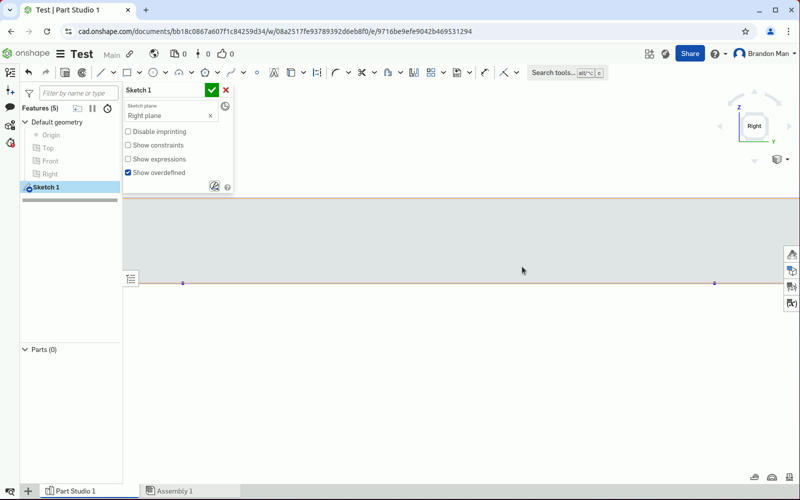
scroll(-6)
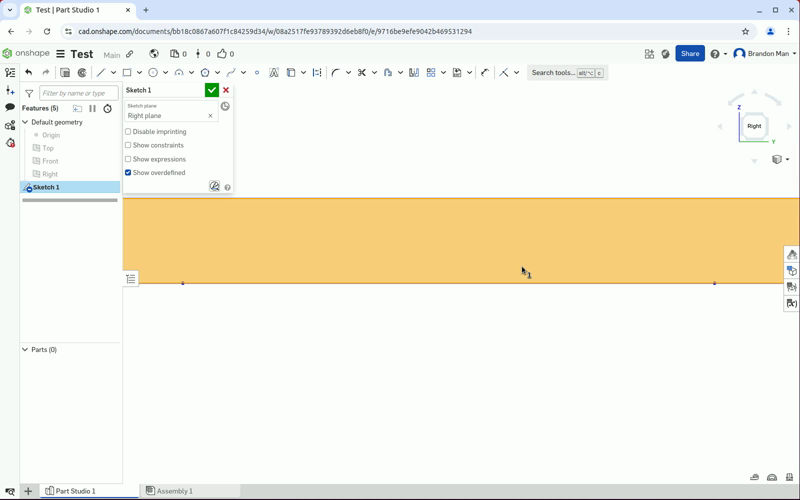
scroll(-6)
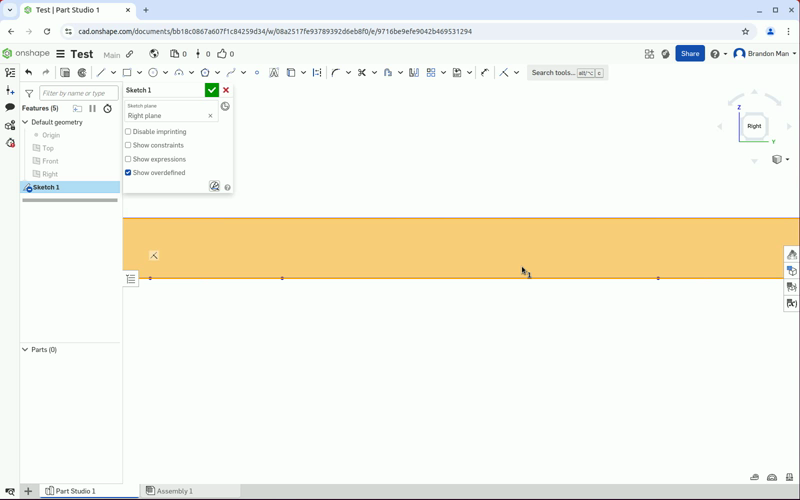
scroll(-6)
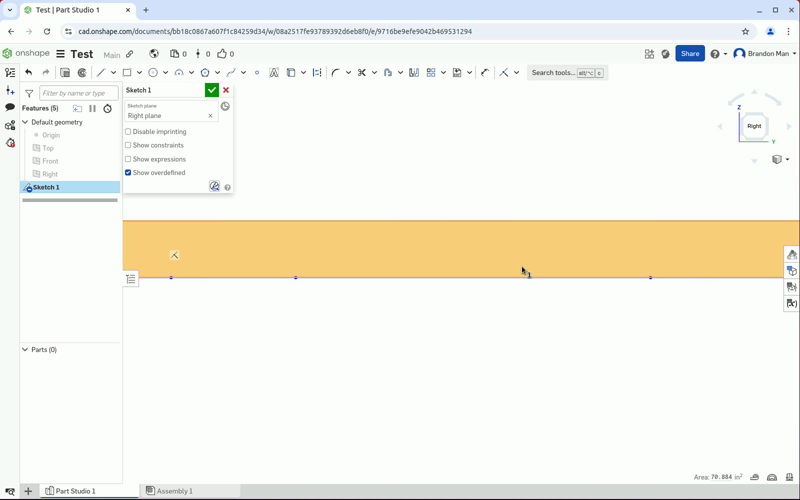
scroll(-6)
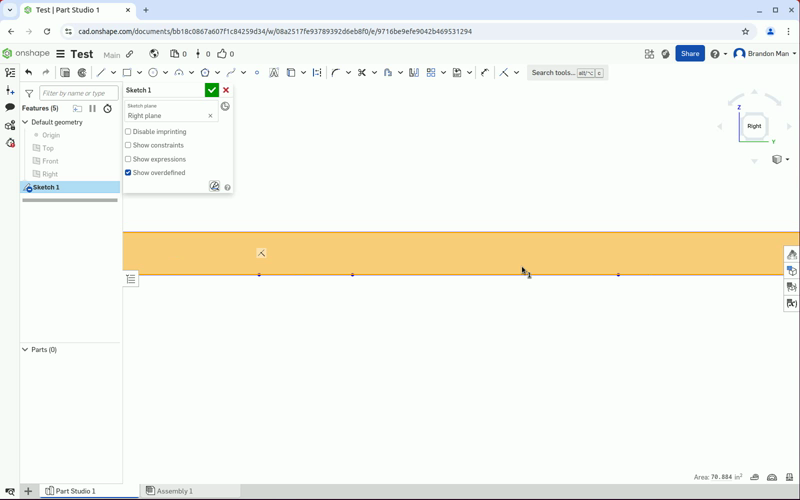
scroll(-6)
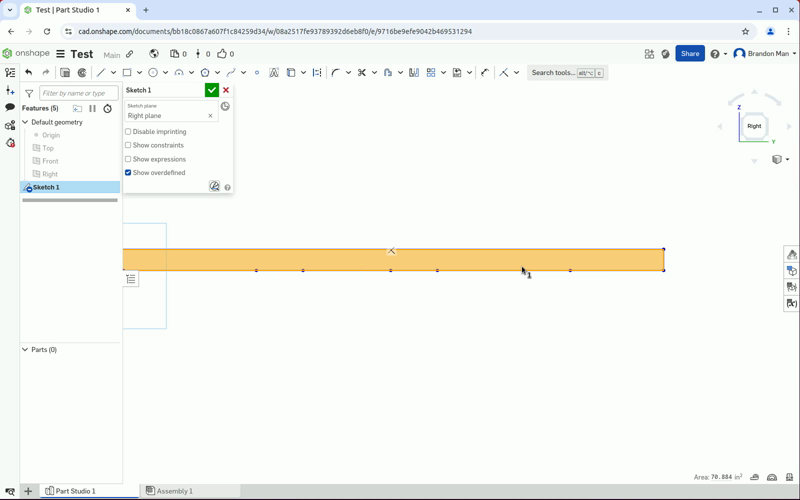
scroll(-6)
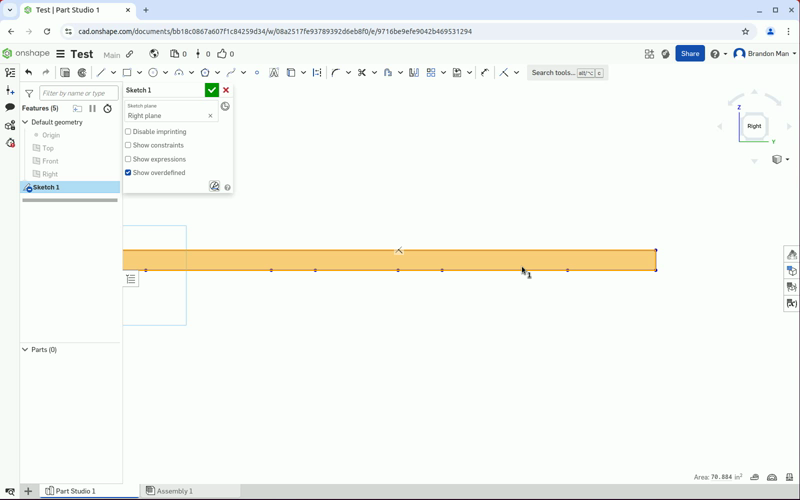
scroll(-6)
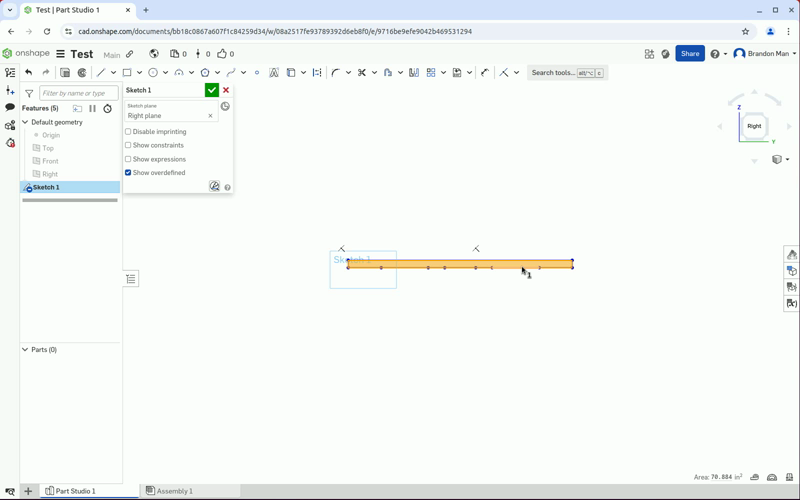
mouse_move(73, 352)
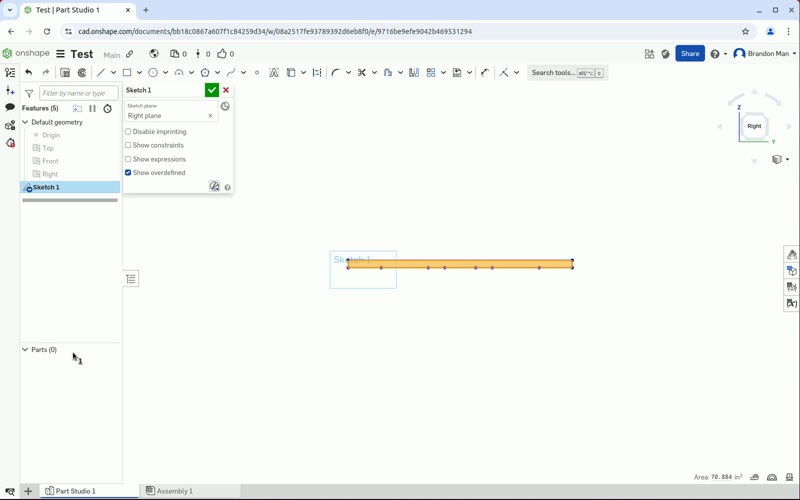
key(shift+y)
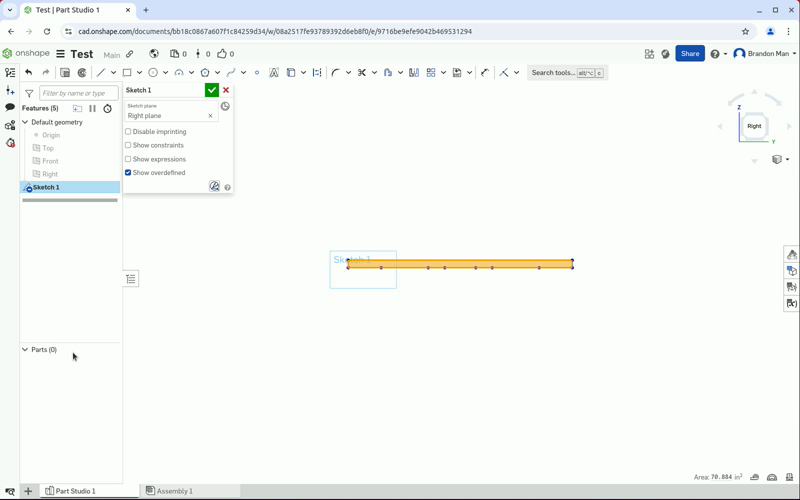
key(shift+e)
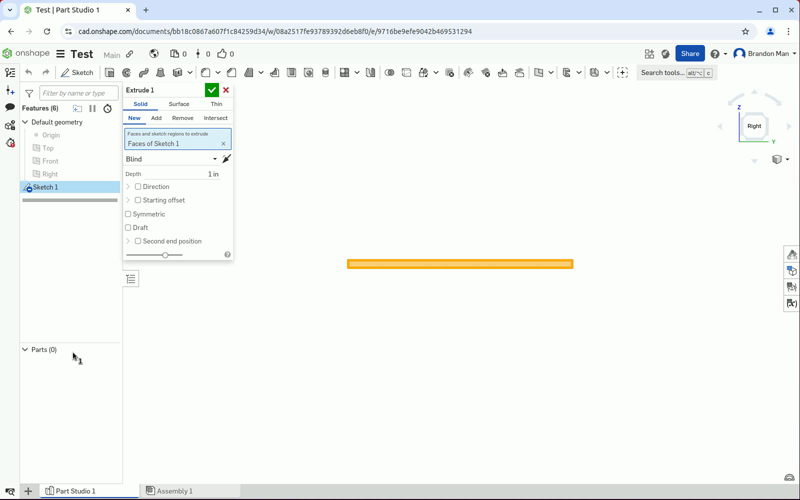
mouse_move(143, 106)
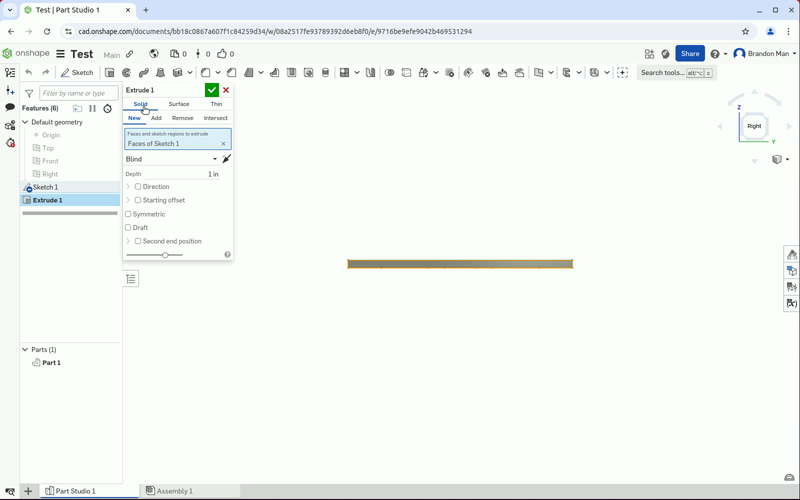
click(143, 106)
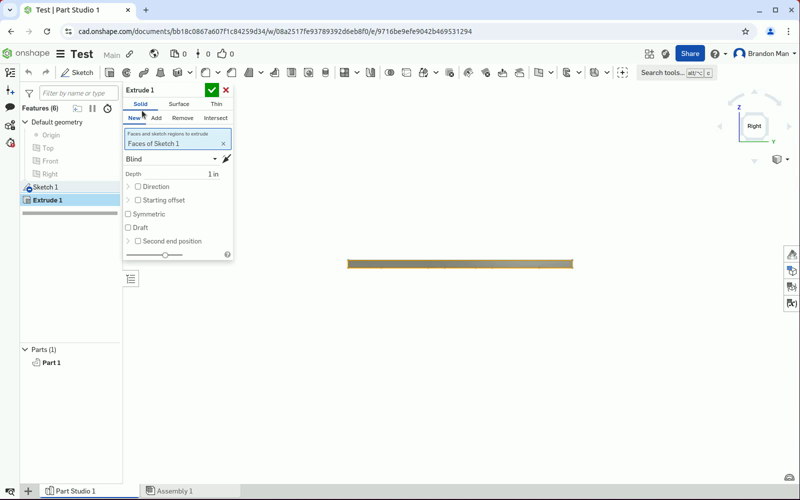
mouse_move(137, 120)
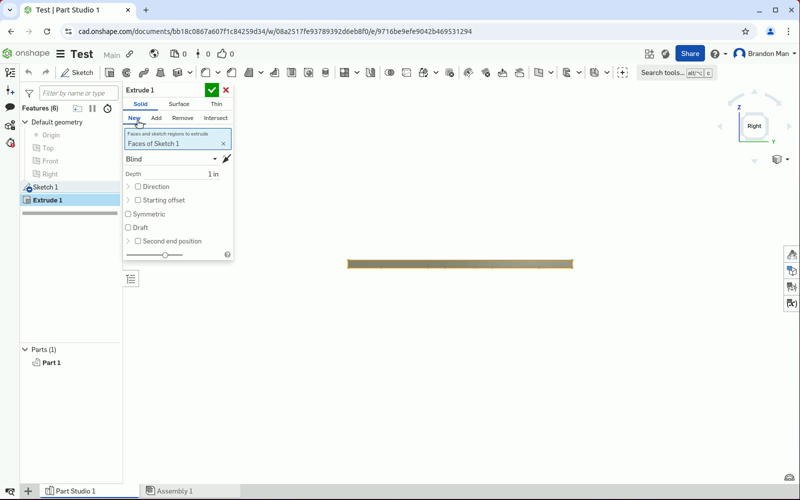
click(137, 120)
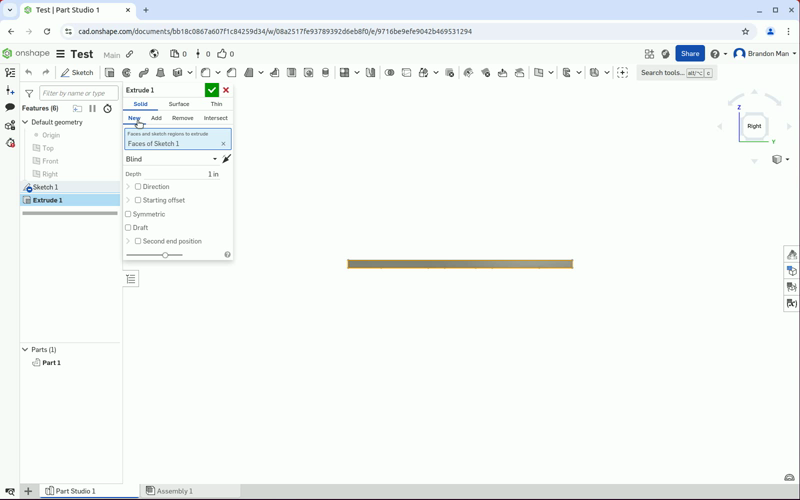
key(tab, 4)
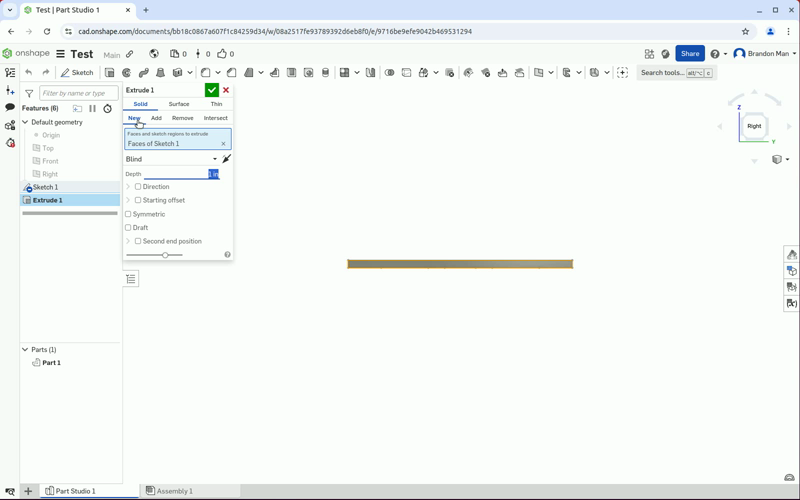
text(0.722)
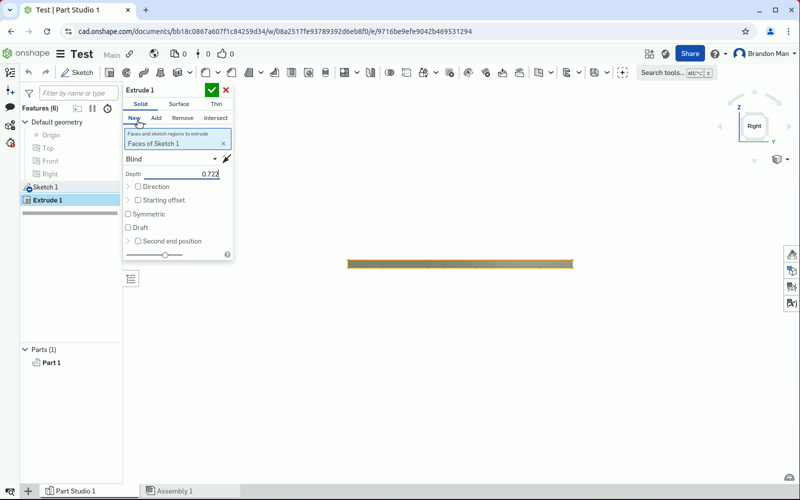
key(enter)
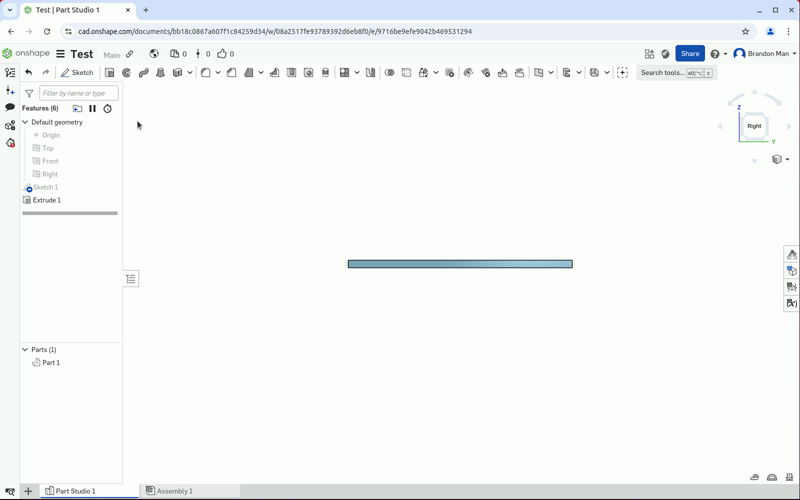
key(shift+h)
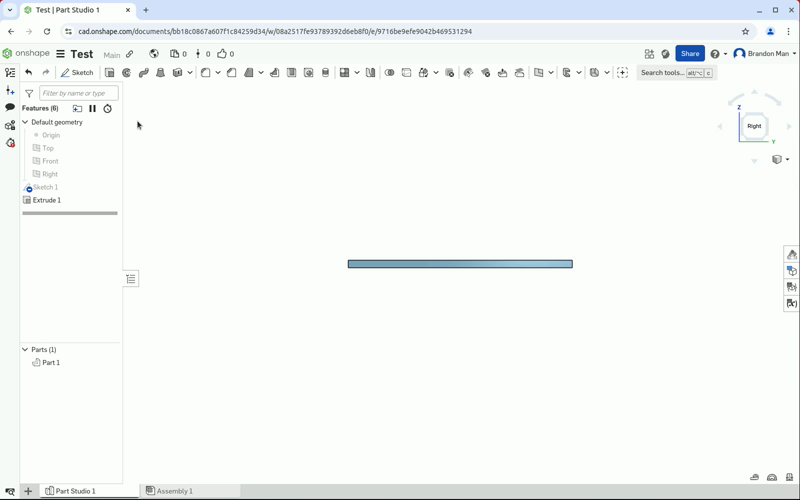
key(shift+h)
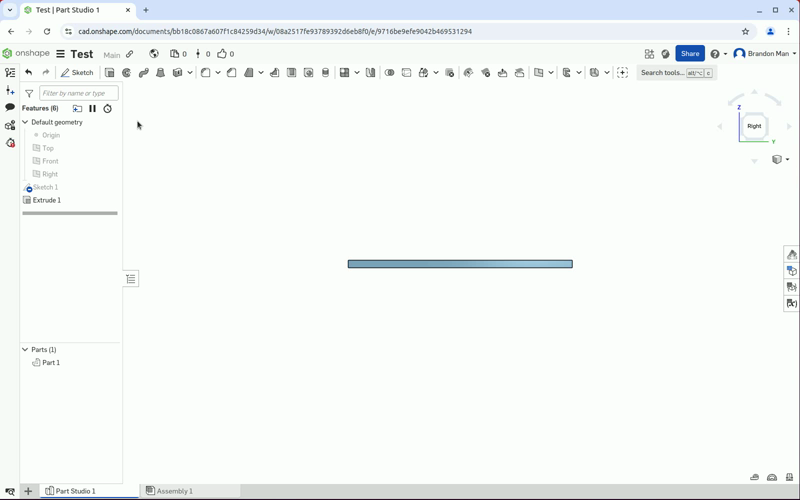
mouse_move(73, 189)
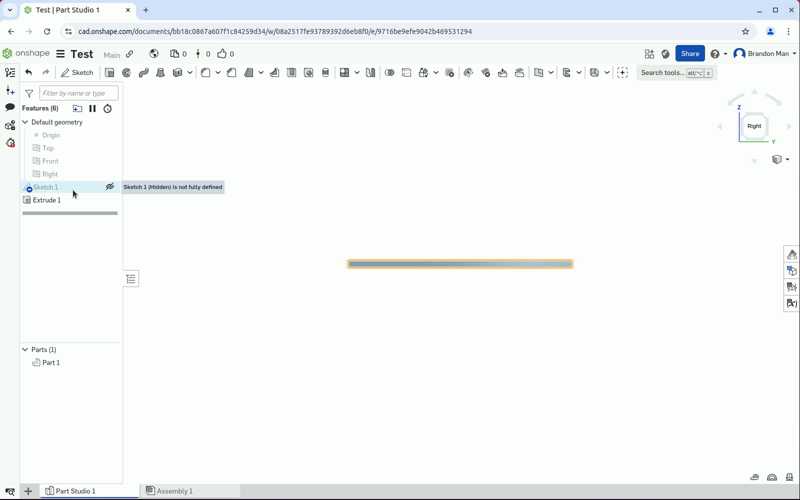
click(73, 189)
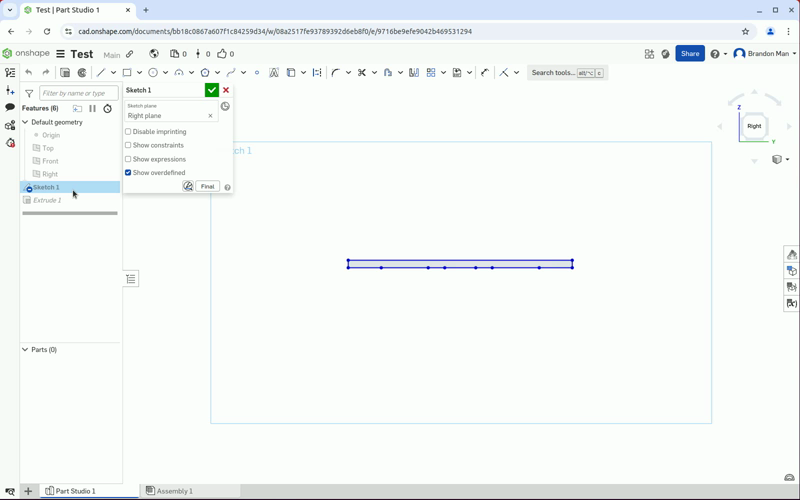
mouse_move(229, 92)
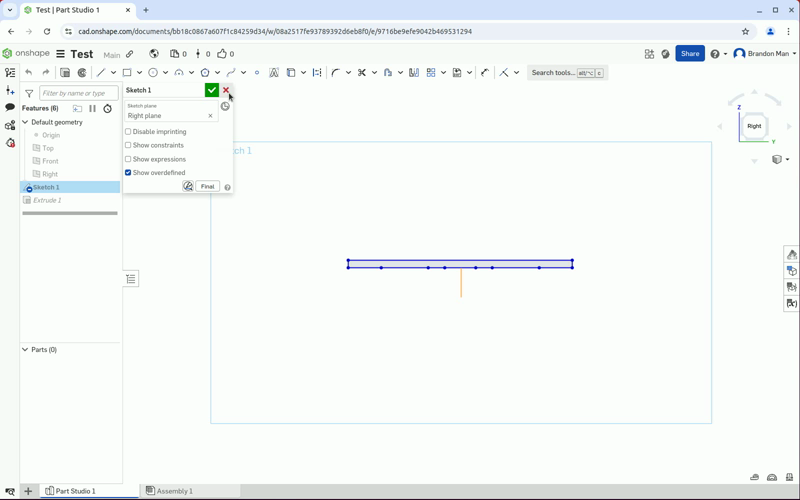
click(229, 92)
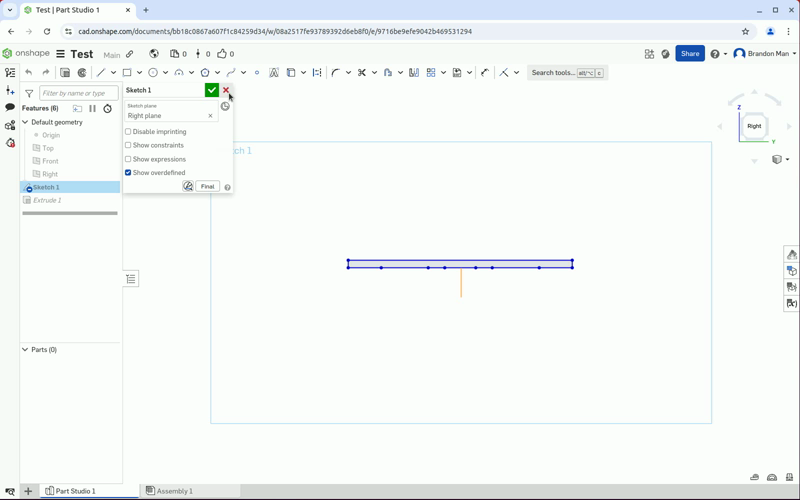
key(shift+s)
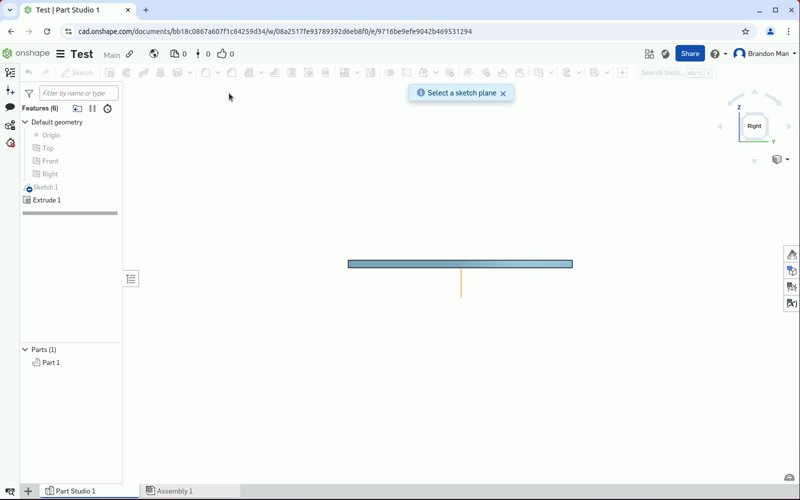
mouse_move(73, 176)
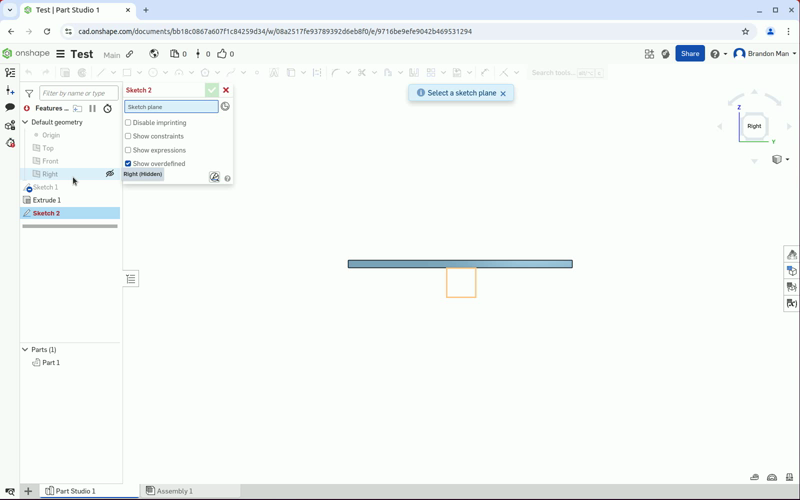
click(73, 176)
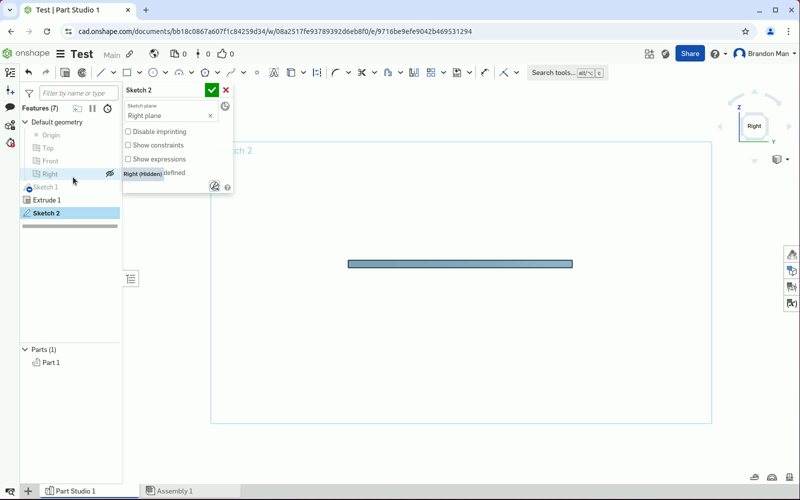
mouse_move(73, 352)
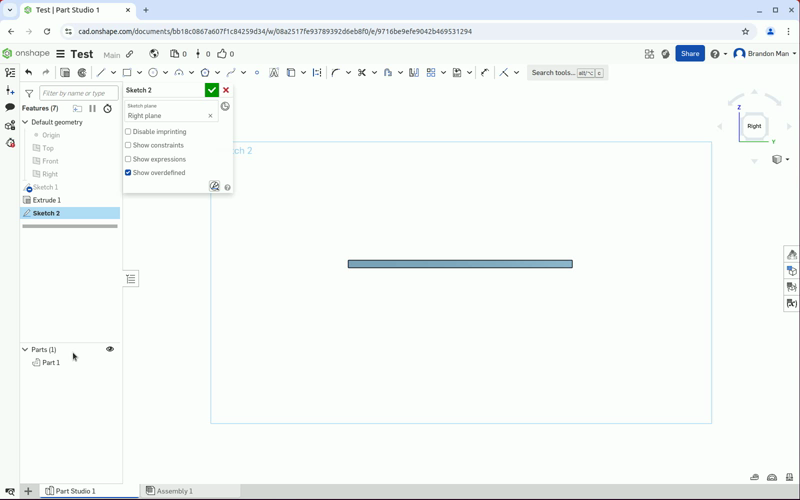
key(y)
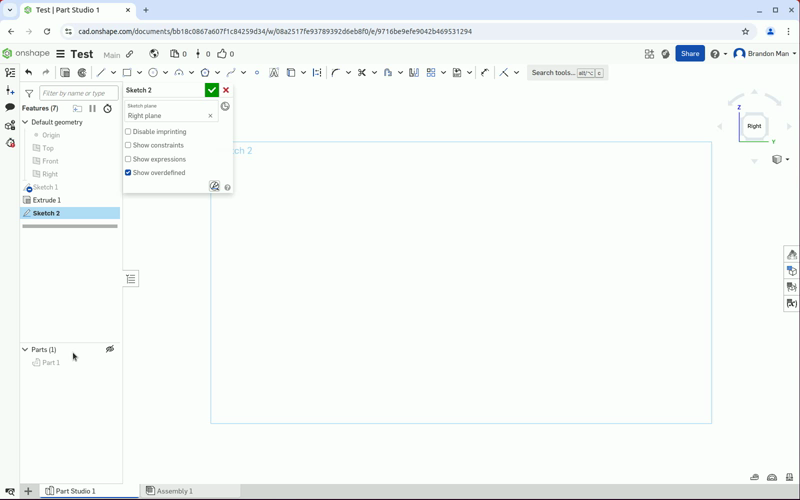
key(l)
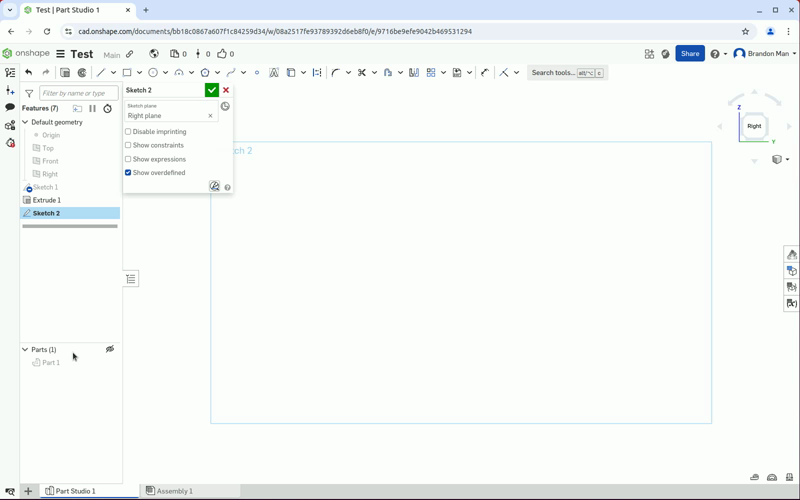
key_down(shift)
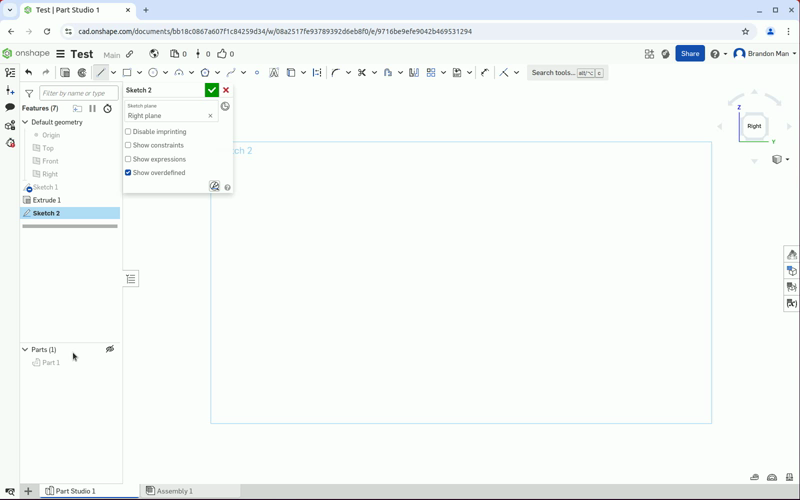
mouse_move(364, 298)
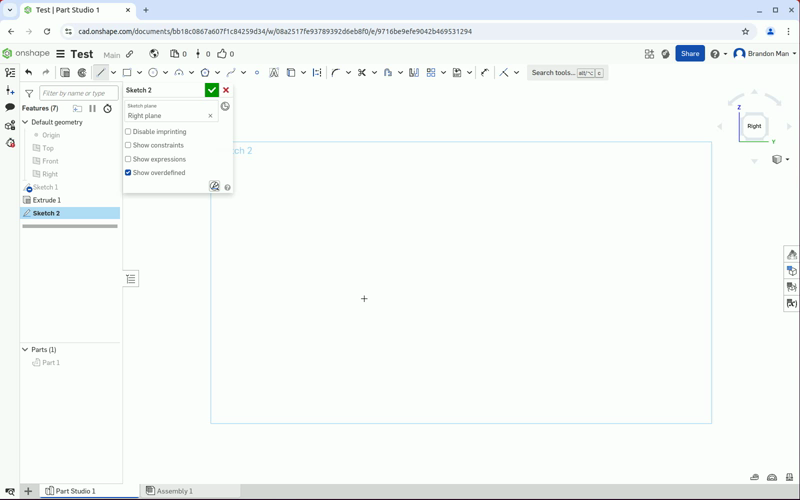
click(364, 298)
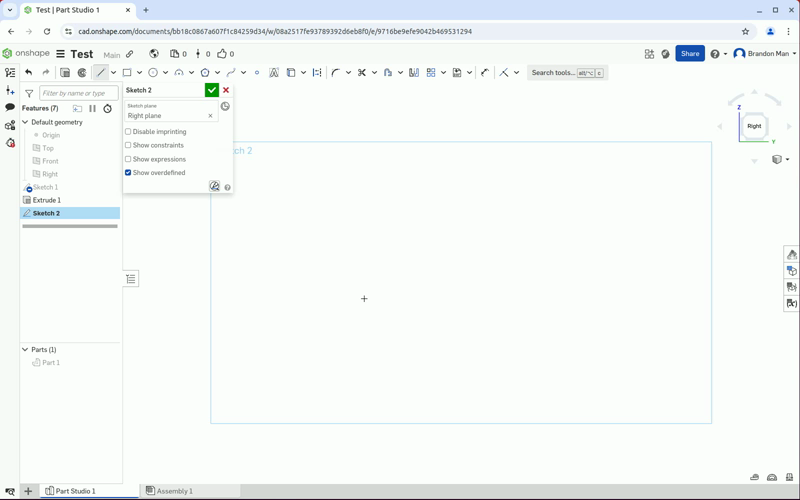
key_up(shift)
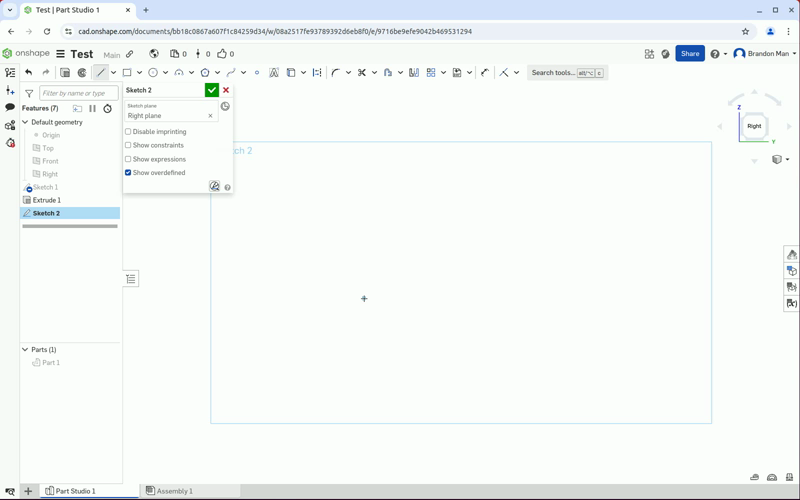
key_down(shift)
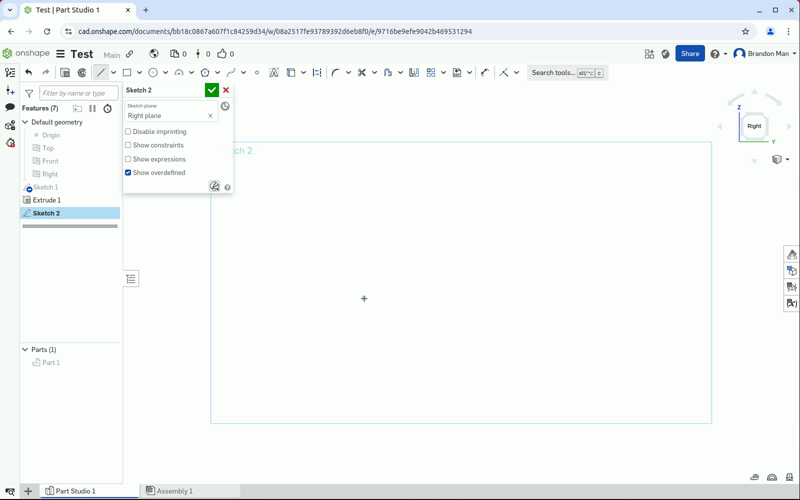
mouse_move(394, 298)
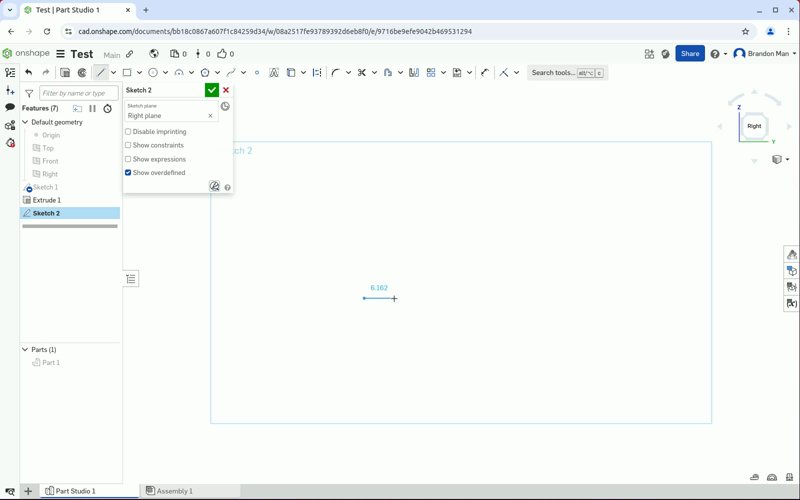
mouse_move(380, 298)
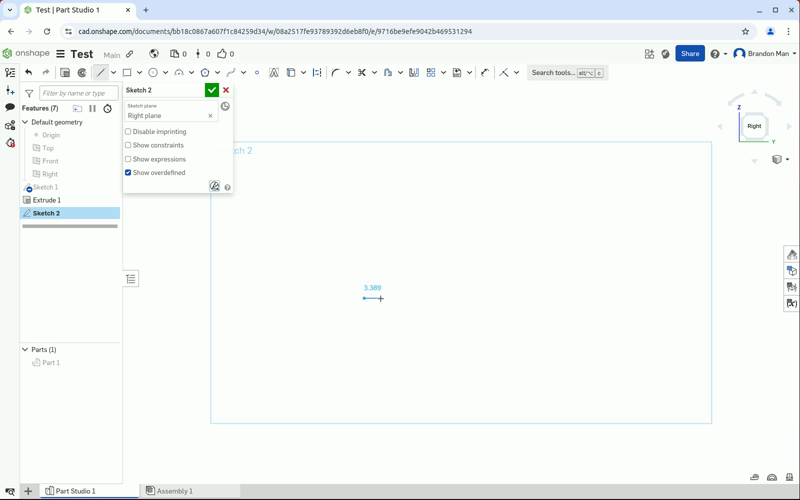
click(380, 298)
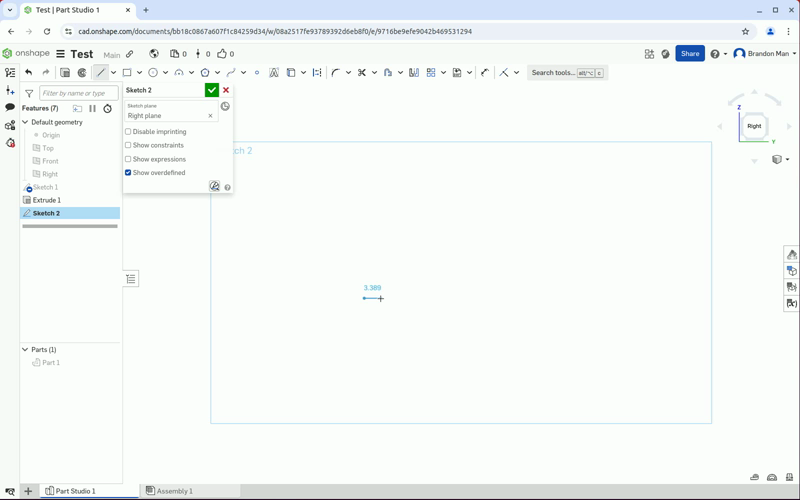
key_up(shift)
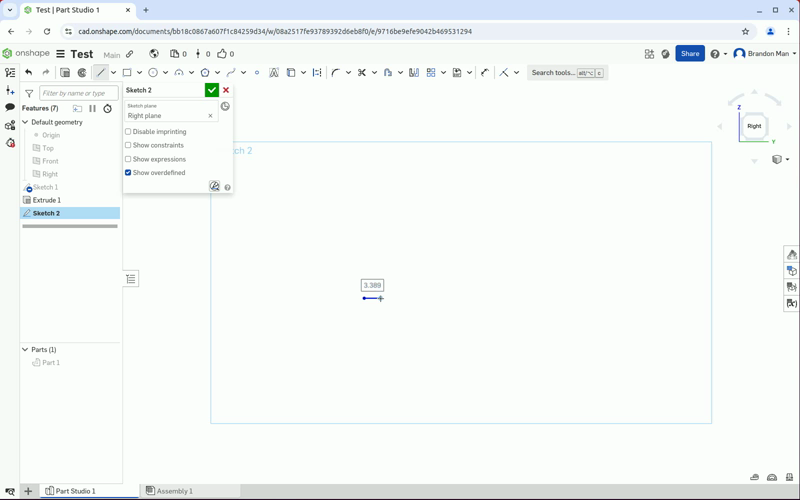
key_down(shift)
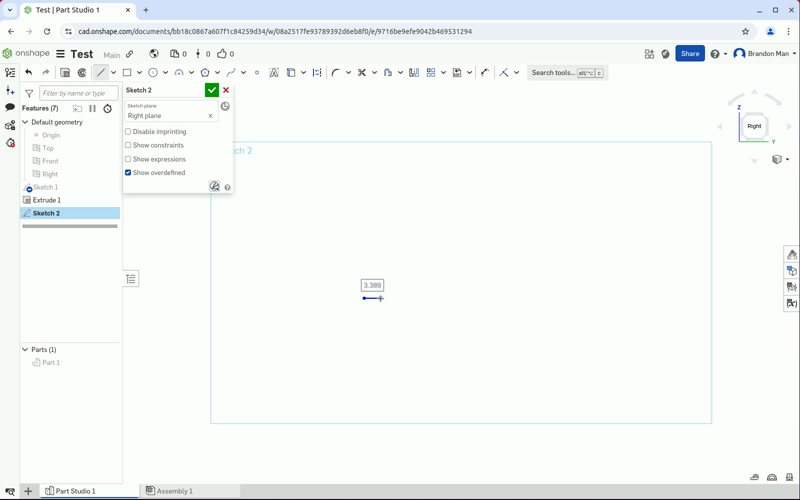
mouse_move(444, 267)
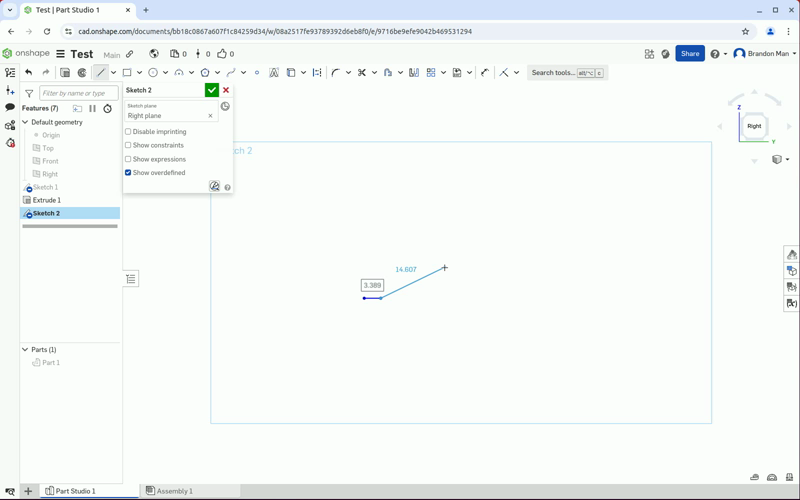
click(444, 267)
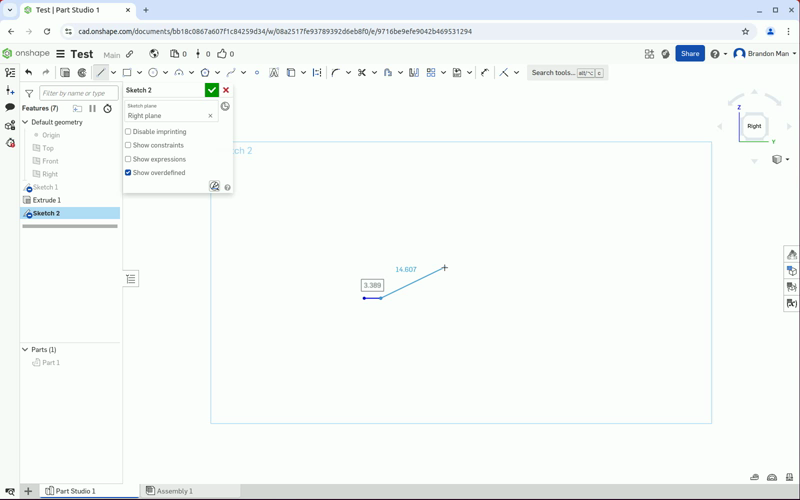
key_up(shift)
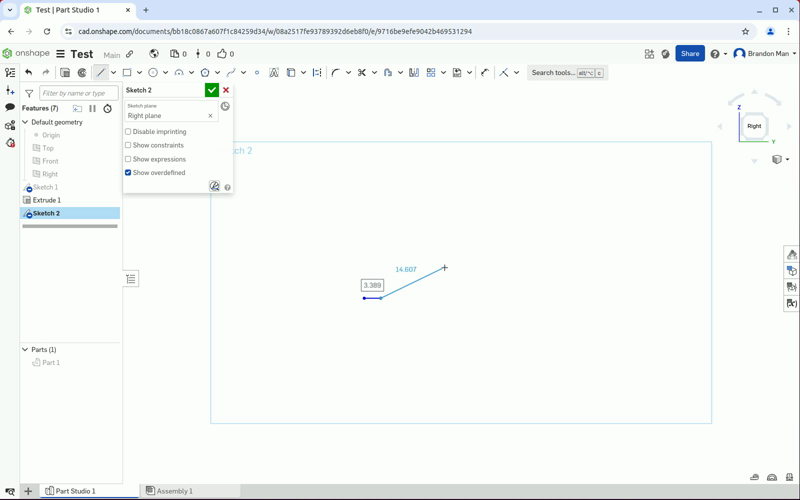
key_down(shift)
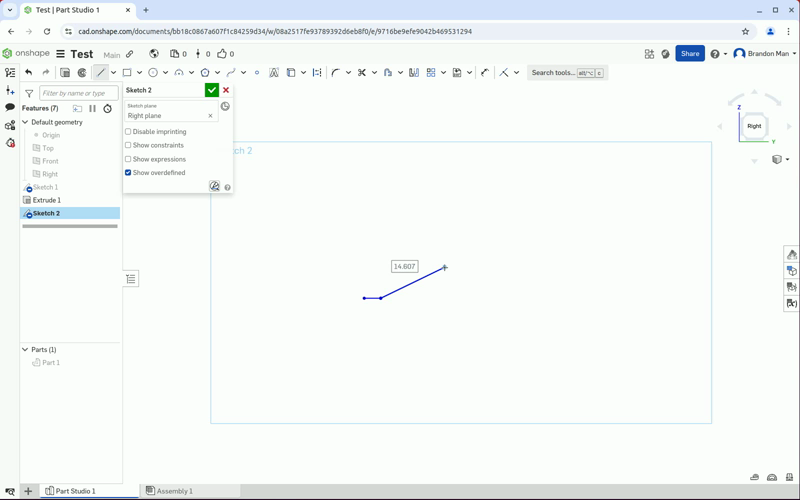
mouse_move(474, 267)
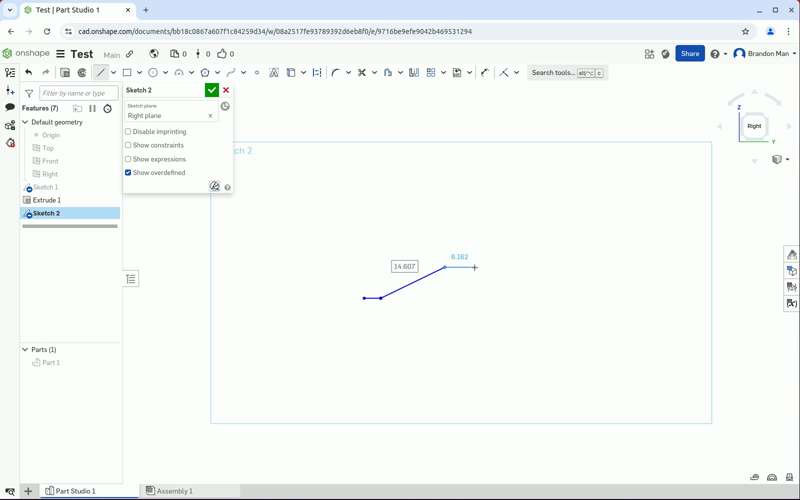
mouse_move(428, 267)
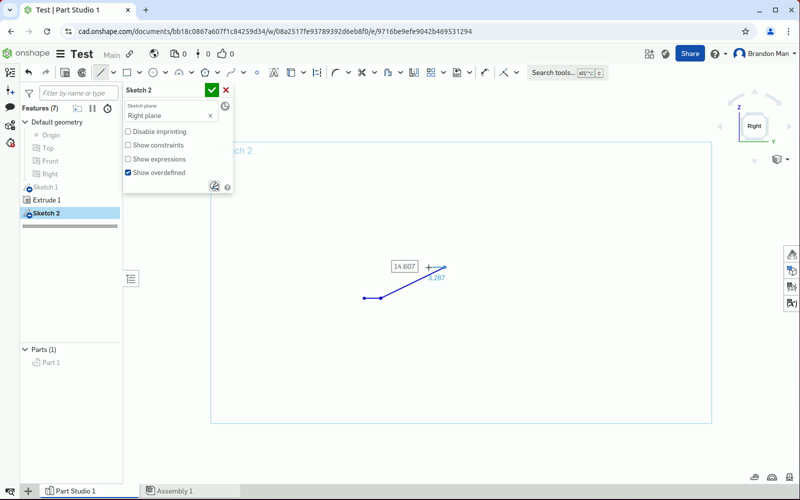
click(428, 267)
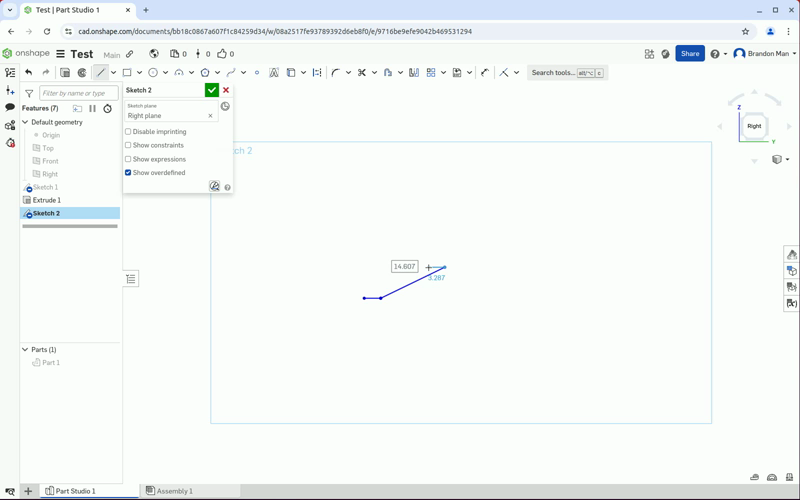
key_up(shift)
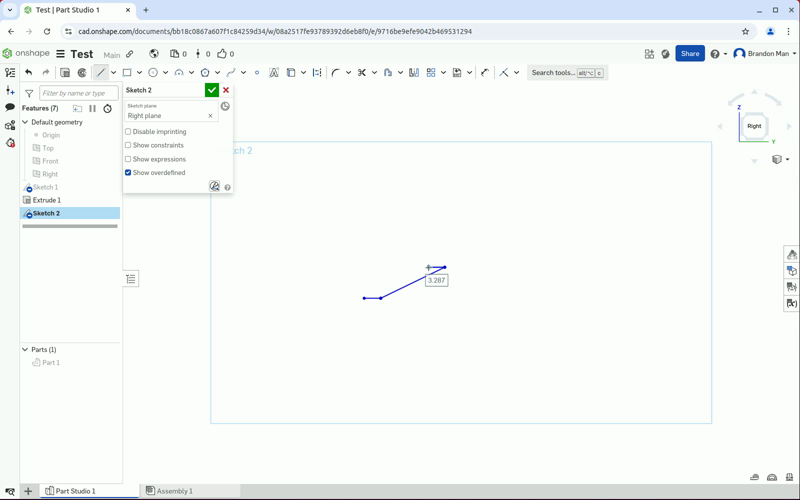
key_down(shift)
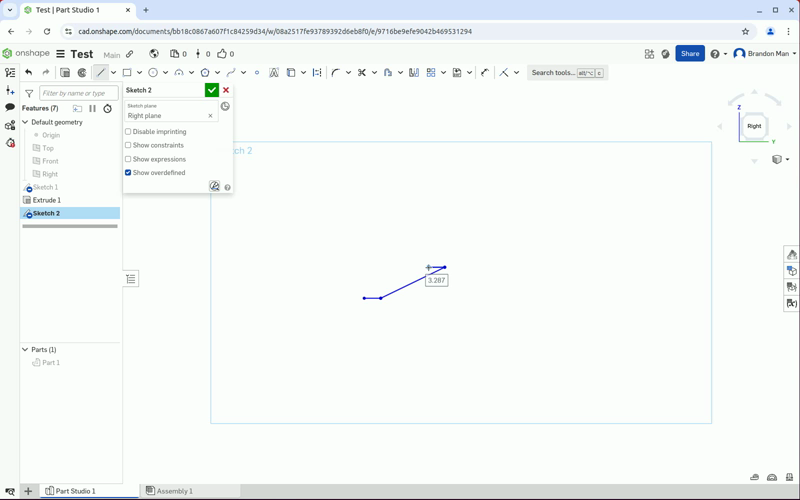
mouse_move(458, 267)
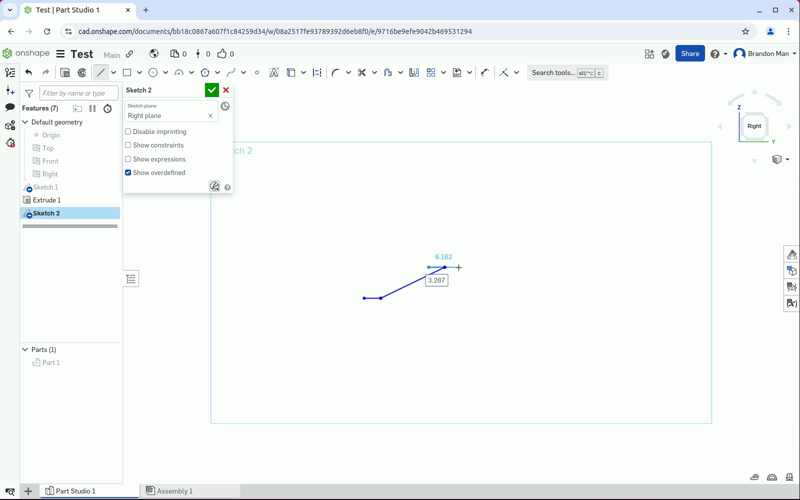
mouse_move(409, 276)
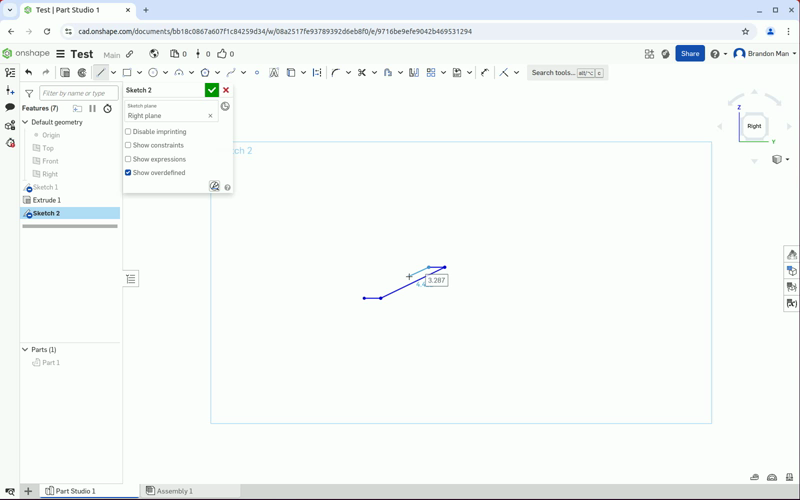
click(409, 276)
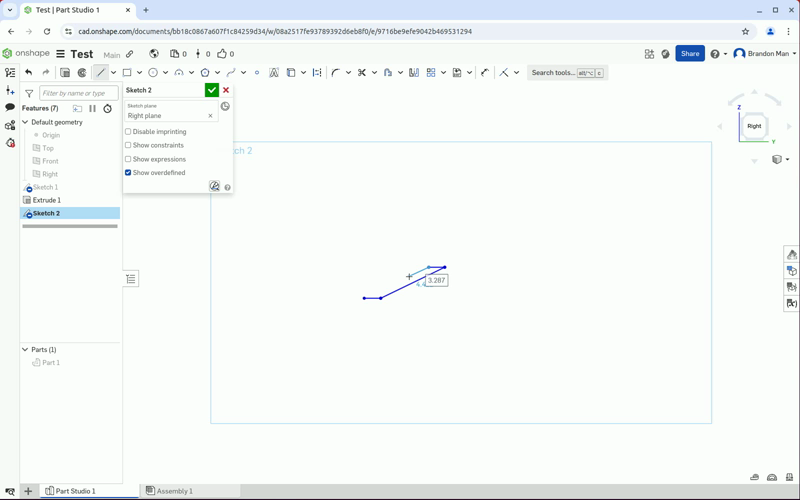
key_up(shift)
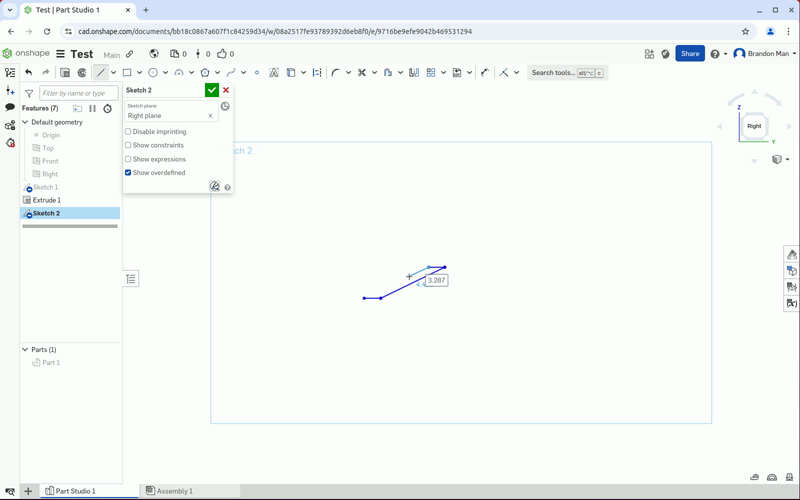
mouse_move(439, 276)
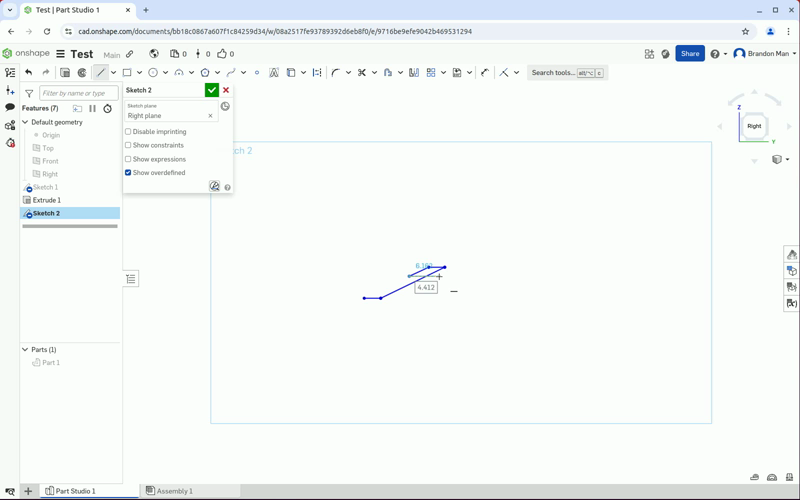
key_down(shift)
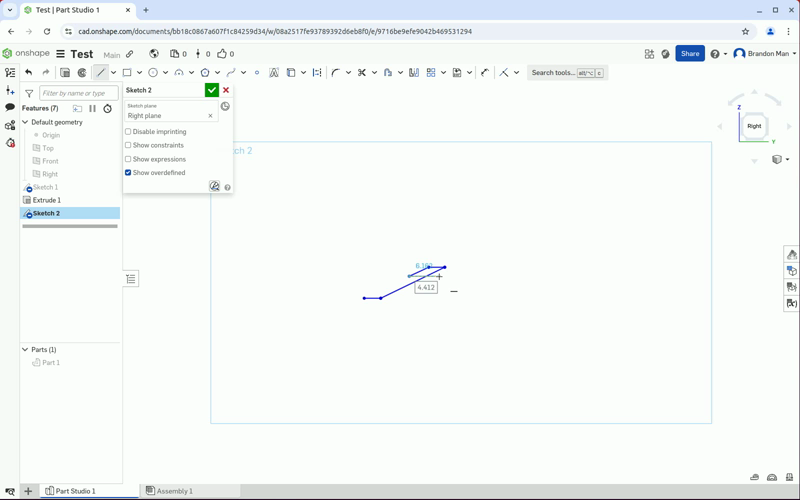
mouse_move(364, 298)
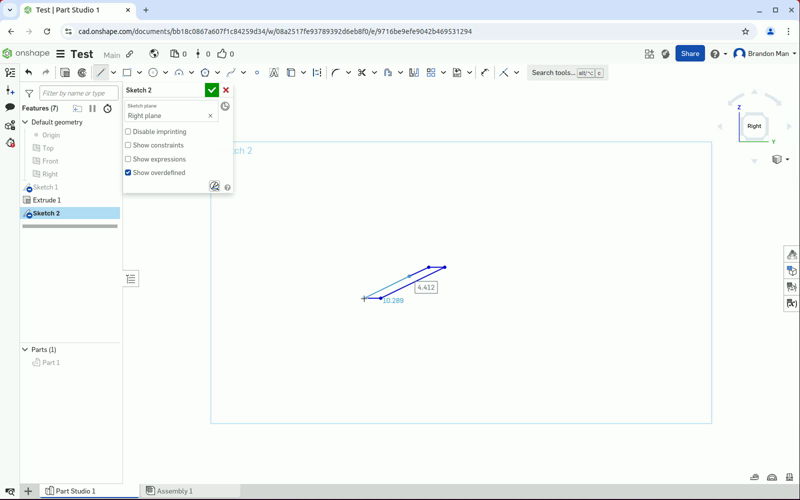
key_up(shift)
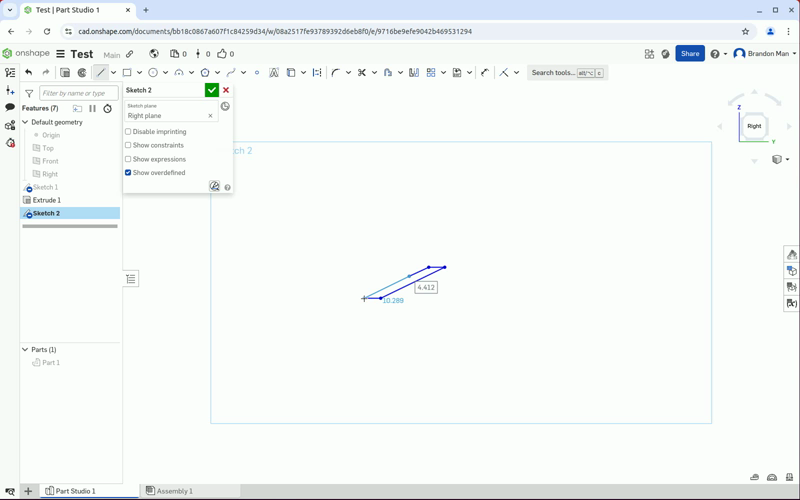
click(364, 298)
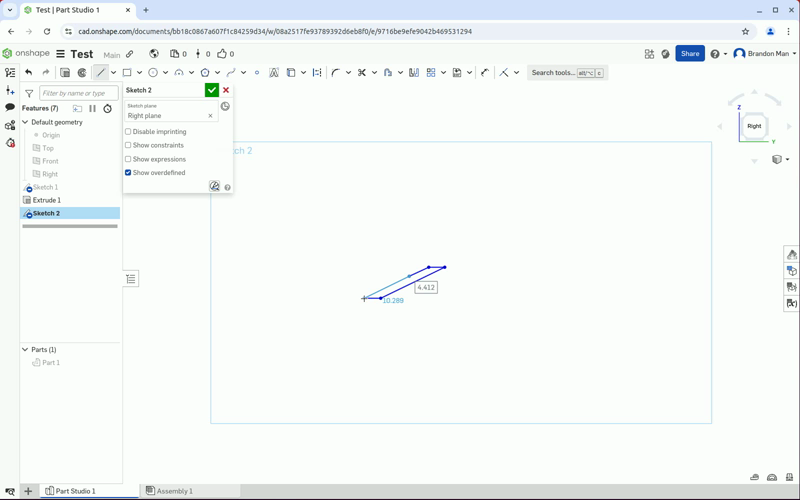
key(esc)
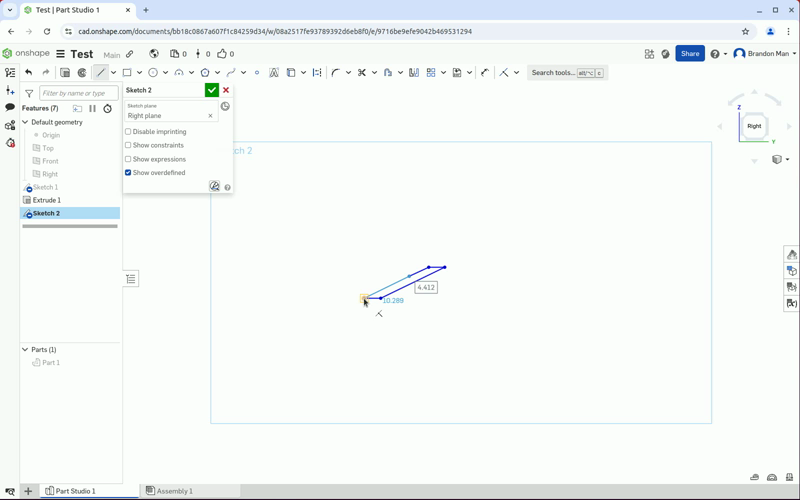
mouse_move(407, 281)
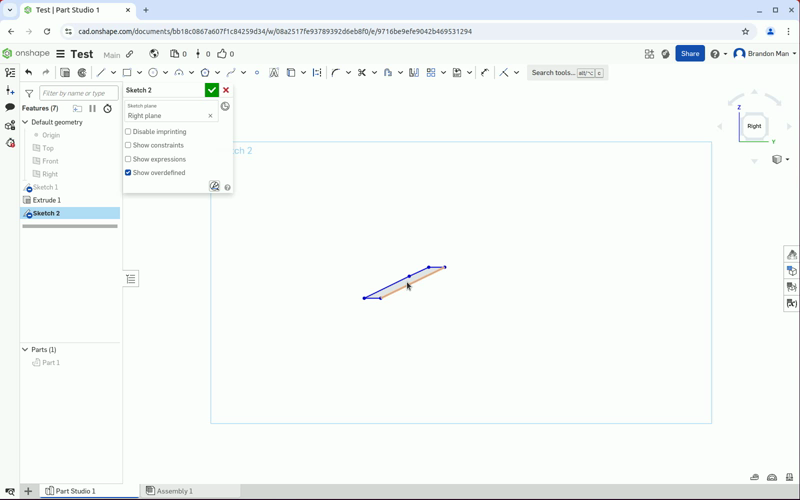
scroll(6)
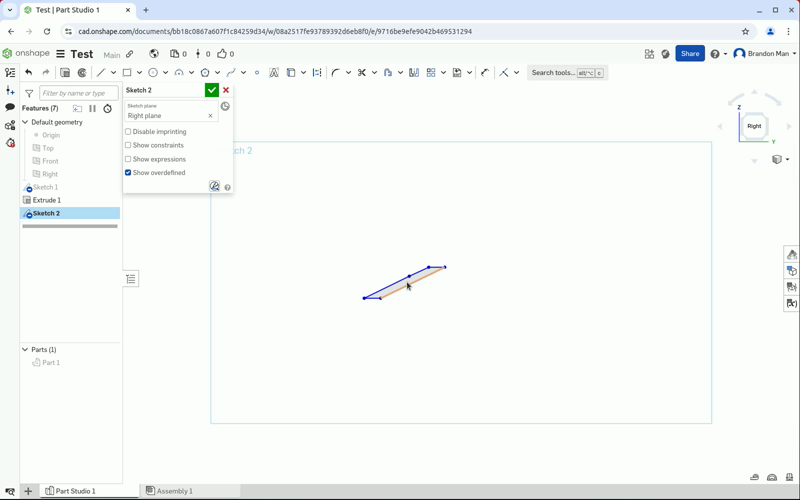
scroll(6)
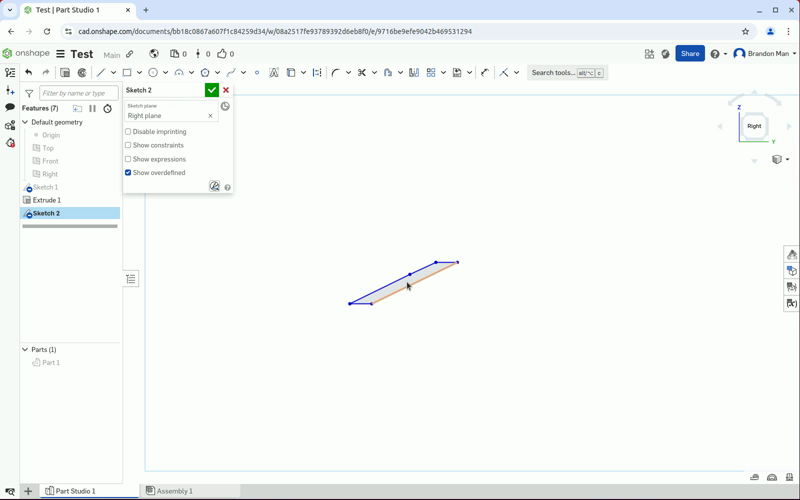
scroll(6)
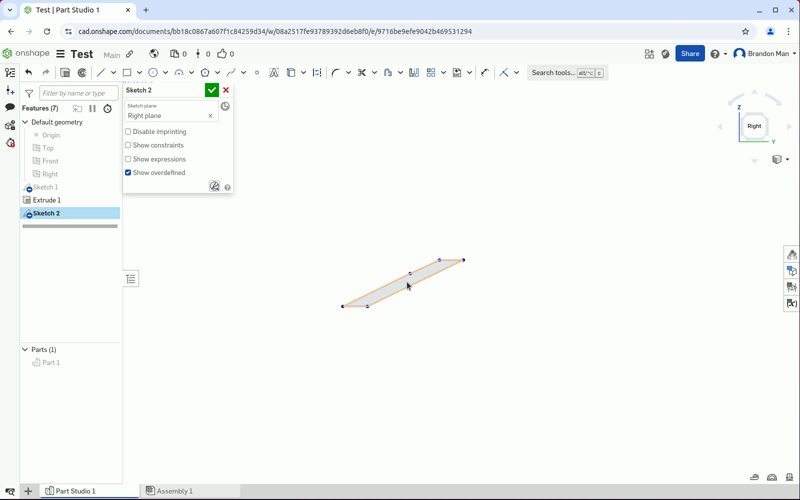
scroll(6)
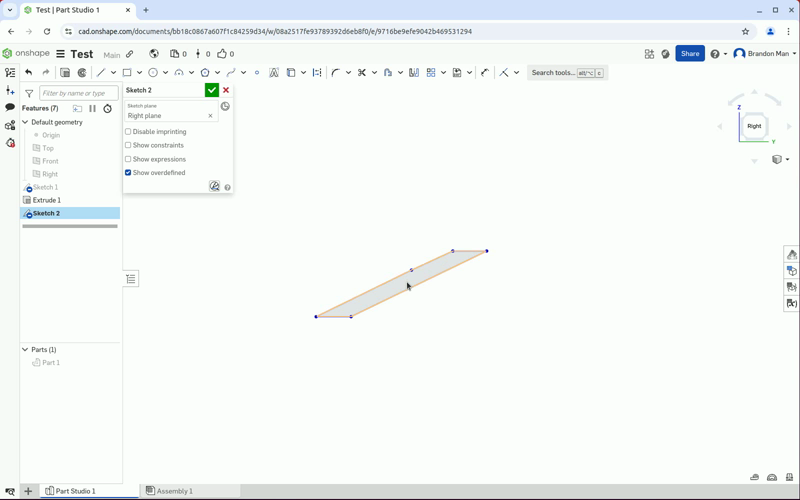
scroll(6)
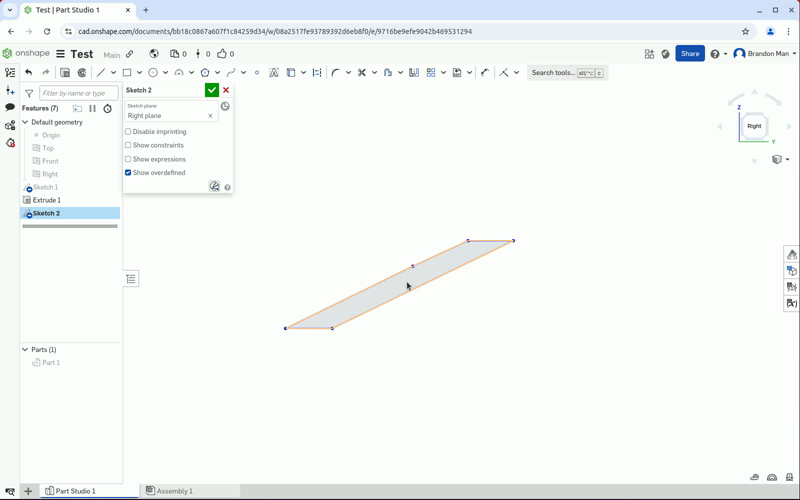
scroll(6)
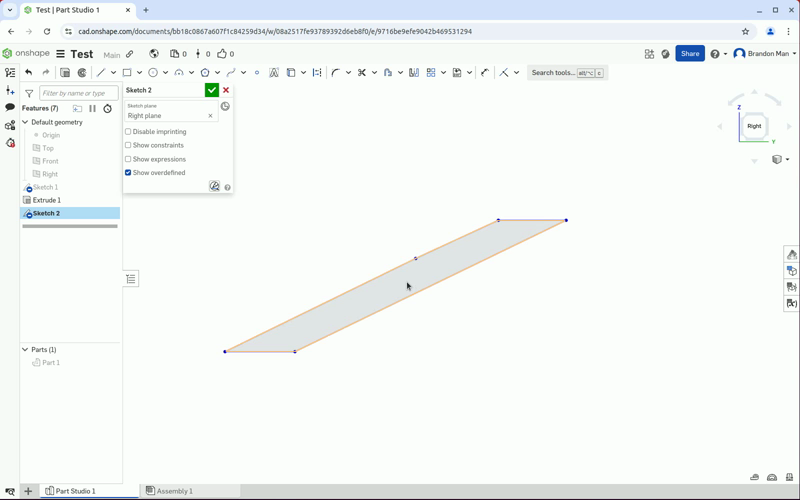
scroll(6)
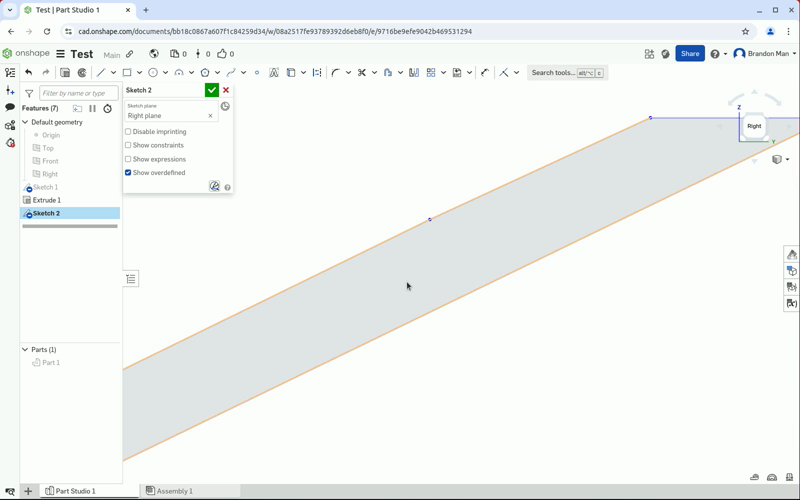
click(407, 281)
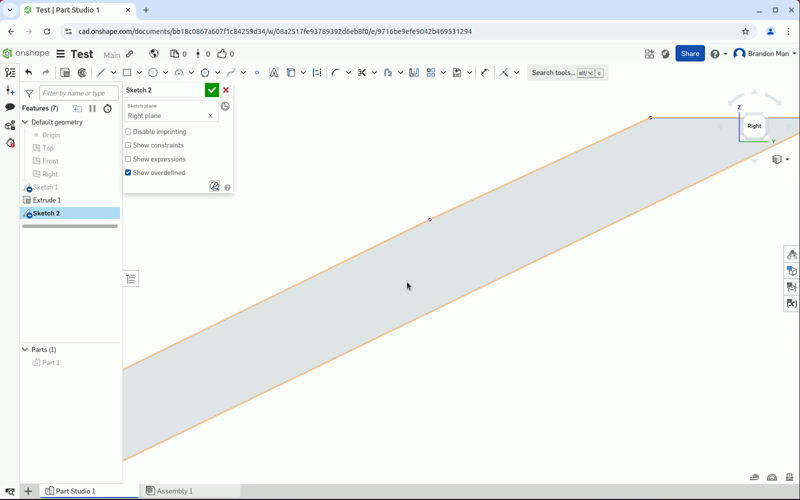
scroll(-6)
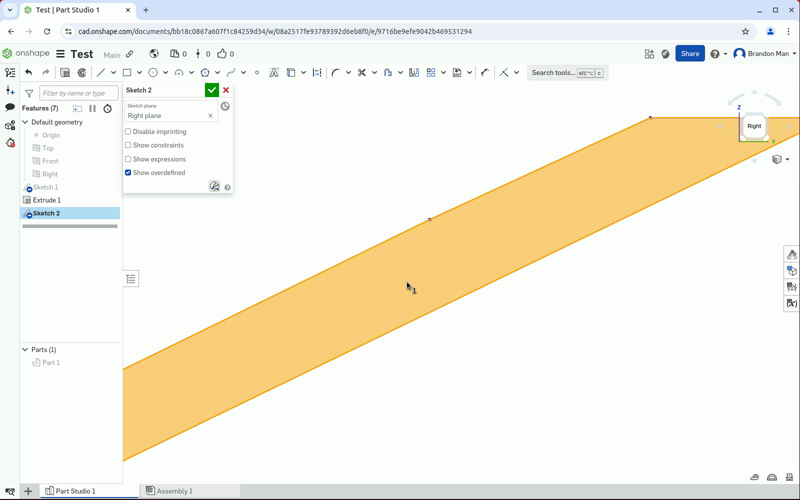
scroll(-6)
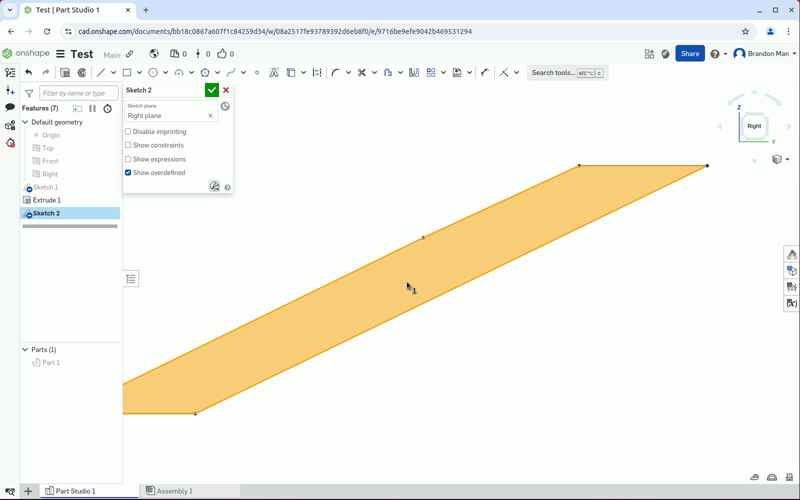
scroll(-6)
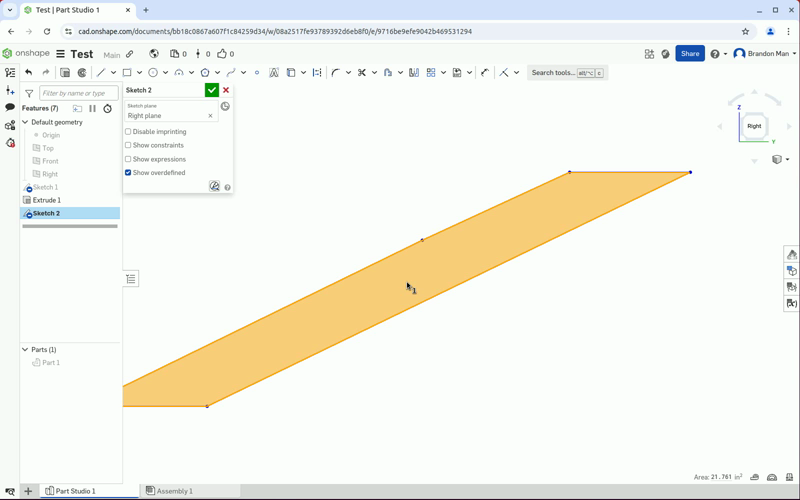
scroll(-6)
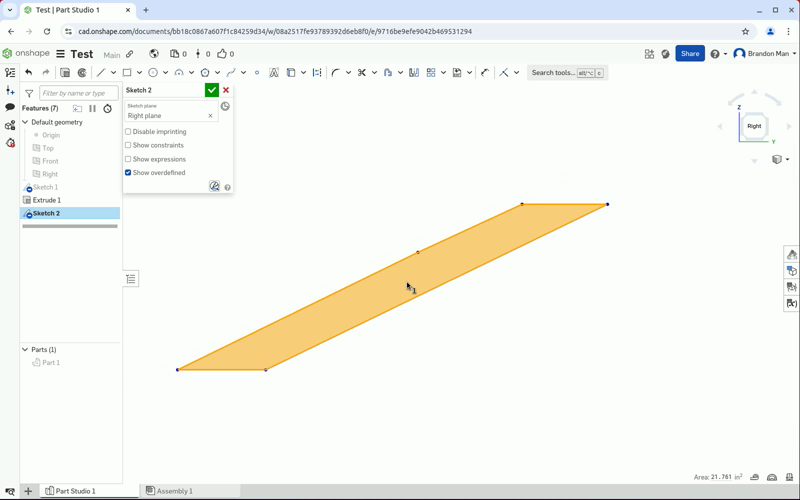
scroll(-6)
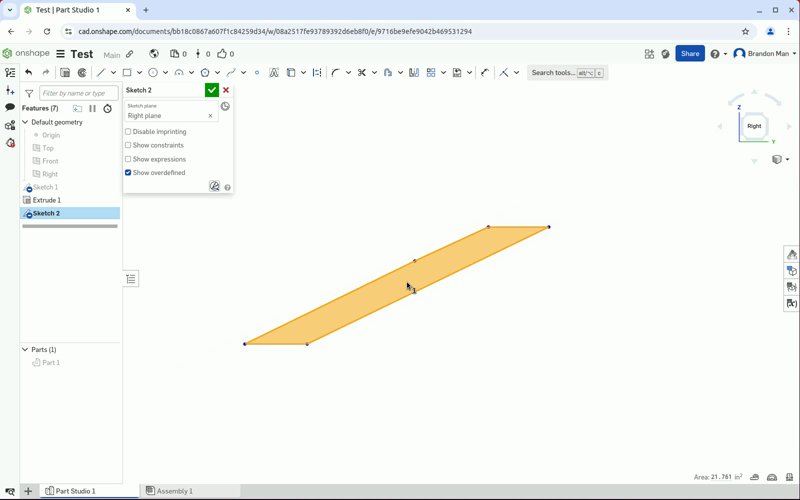
scroll(-6)
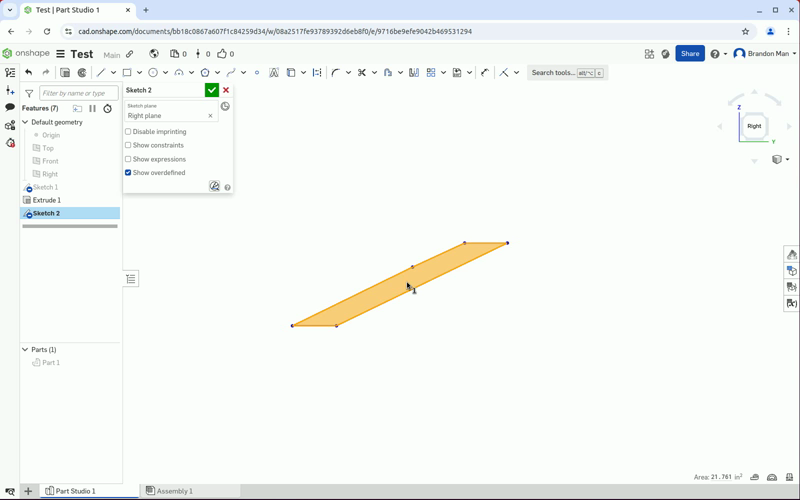
scroll(-6)
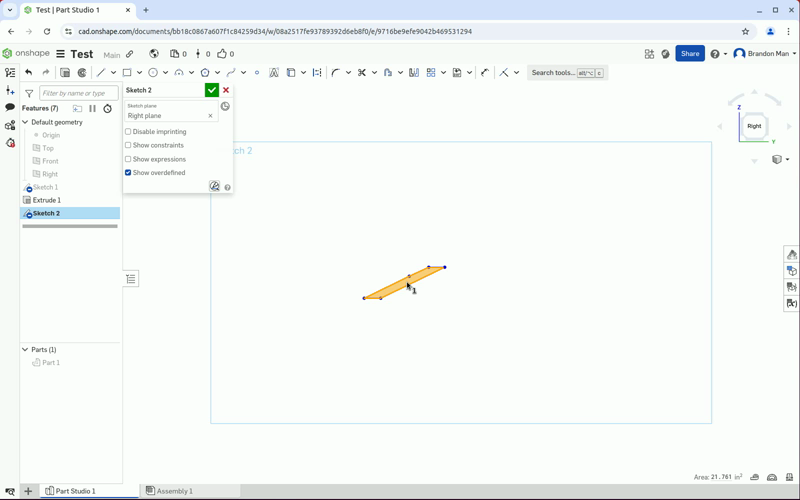
mouse_move(73, 352)
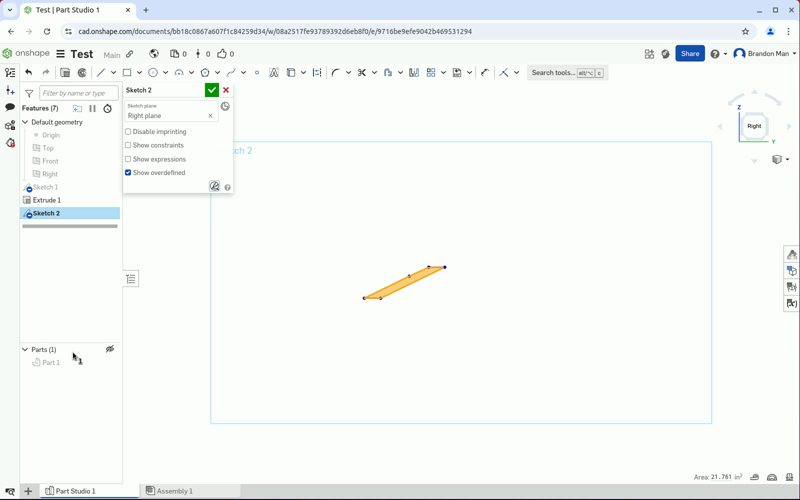
key(shift+y)
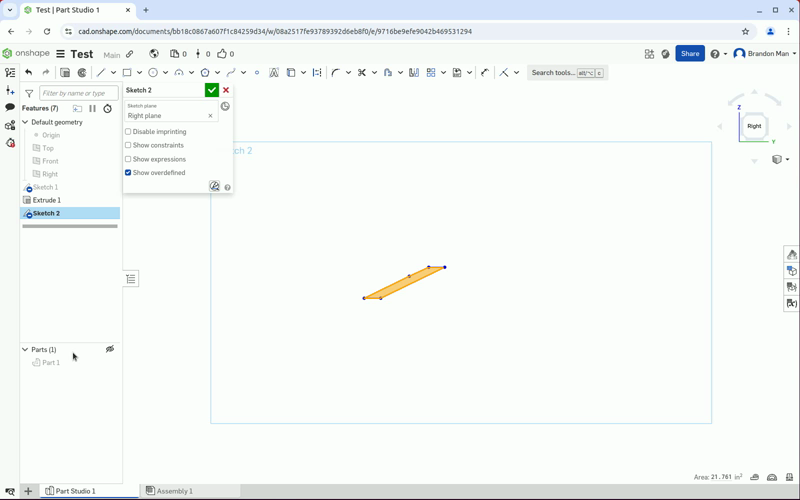
key(shift+e)
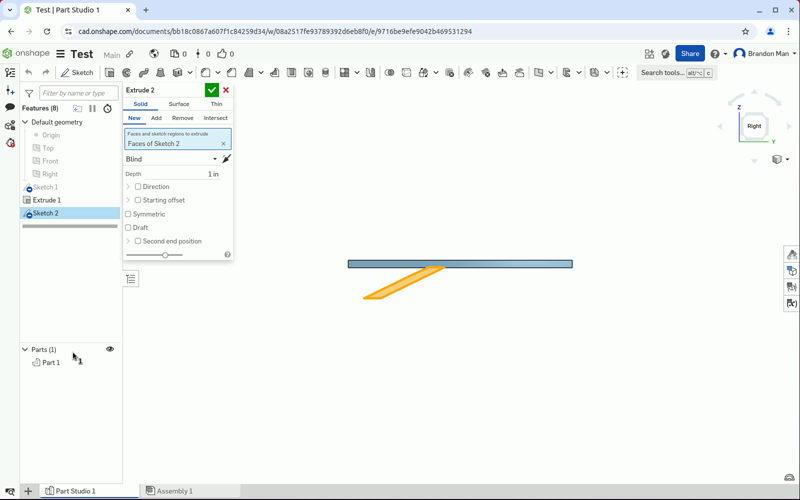
mouse_move(143, 106)
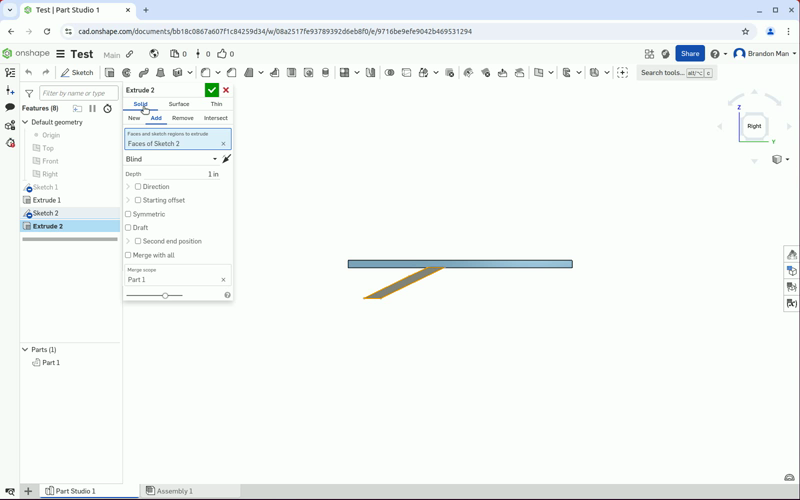
click(143, 106)
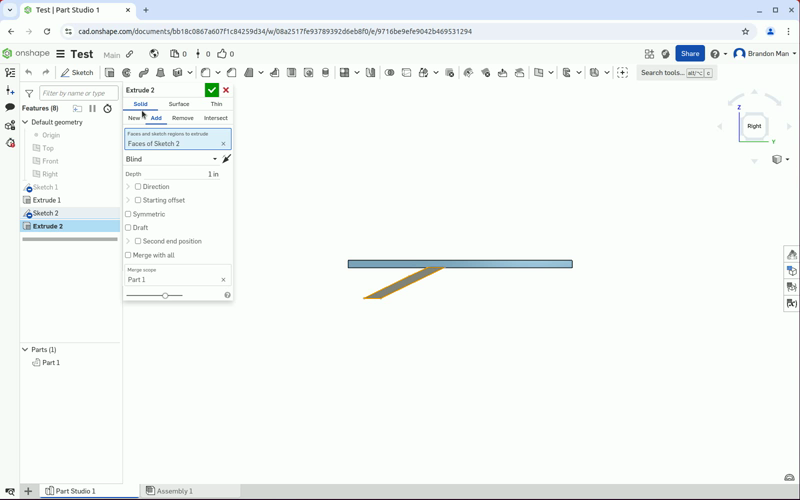
mouse_move(137, 120)
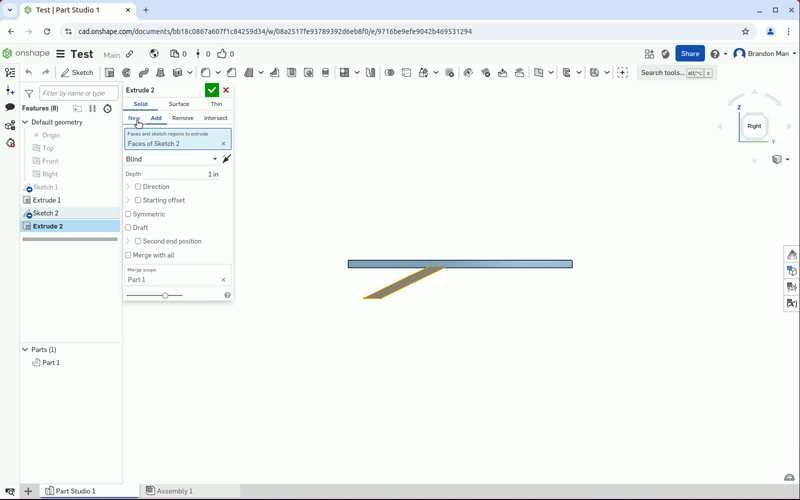
click(137, 120)
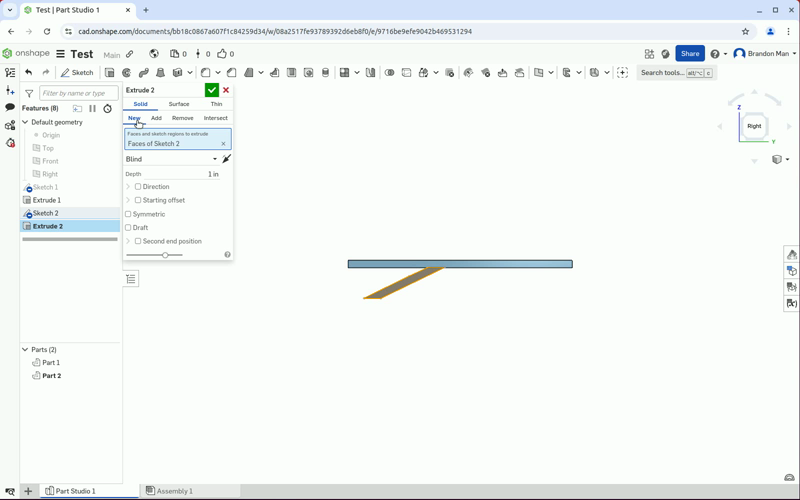
key(tab, 4)
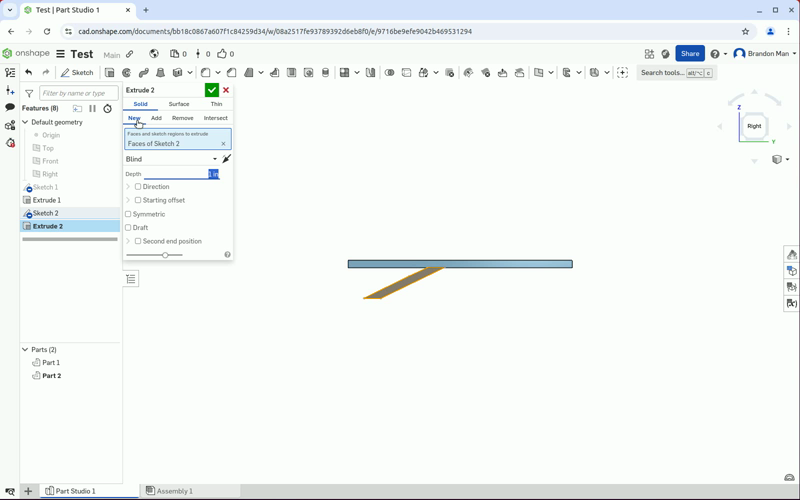
text(0.722)
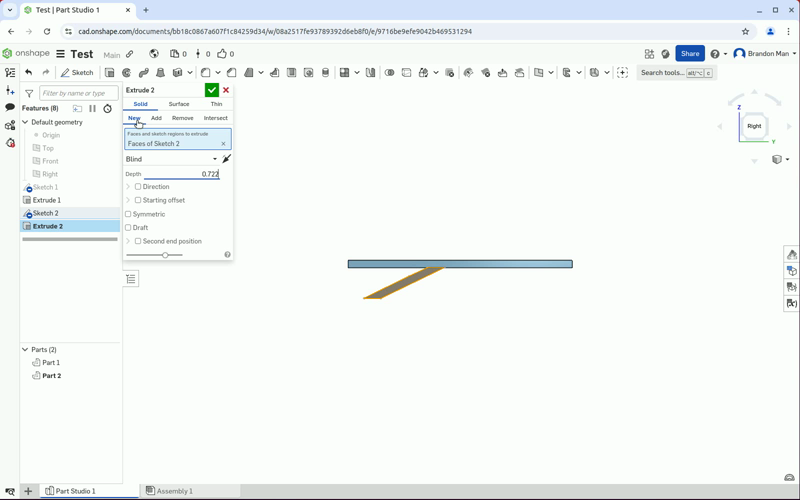
key(enter)
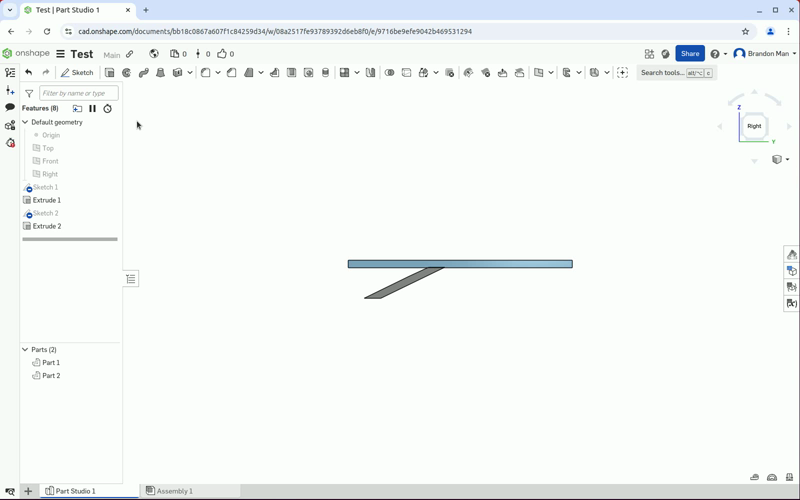
key(shift+h)
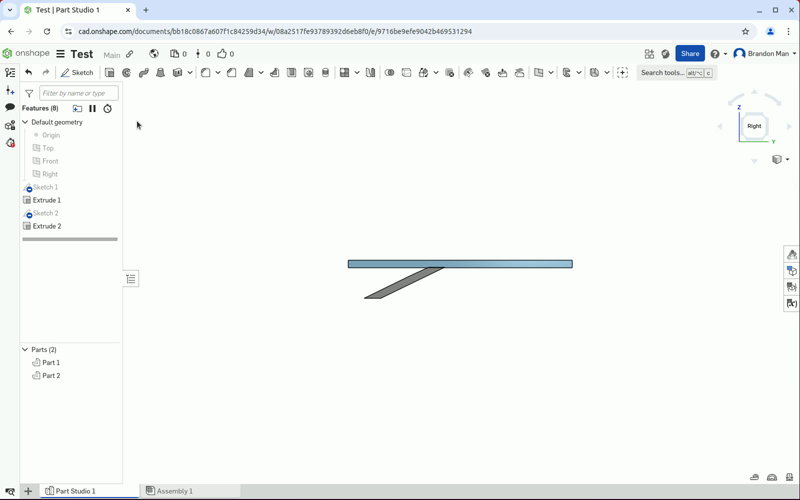
key(shift+h)
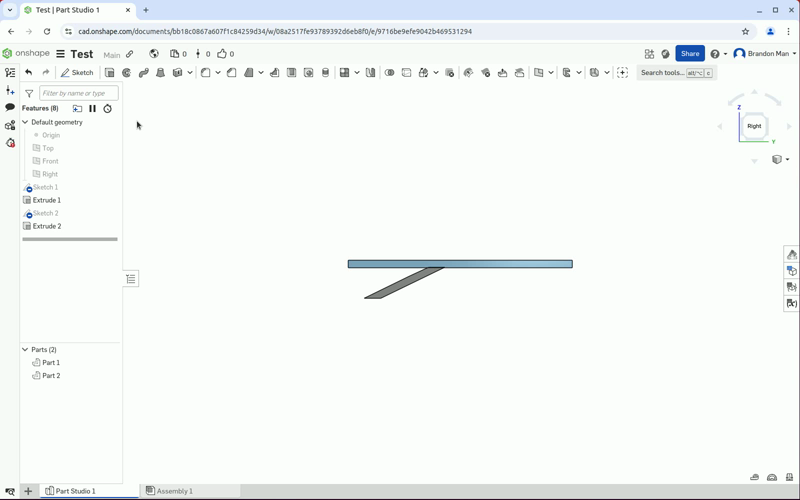
mouse_move(73, 189)
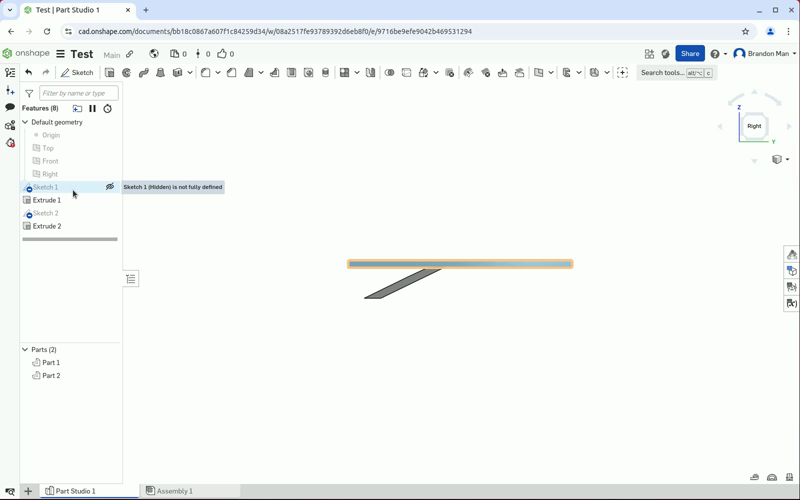
click(73, 189)
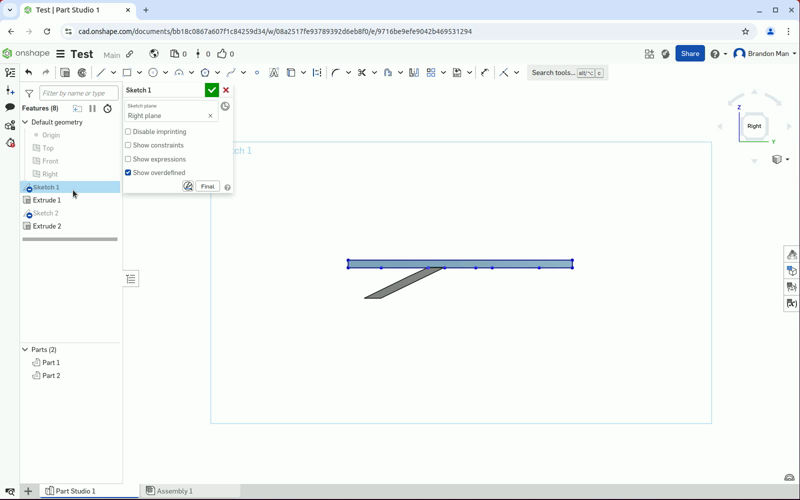
mouse_move(229, 92)
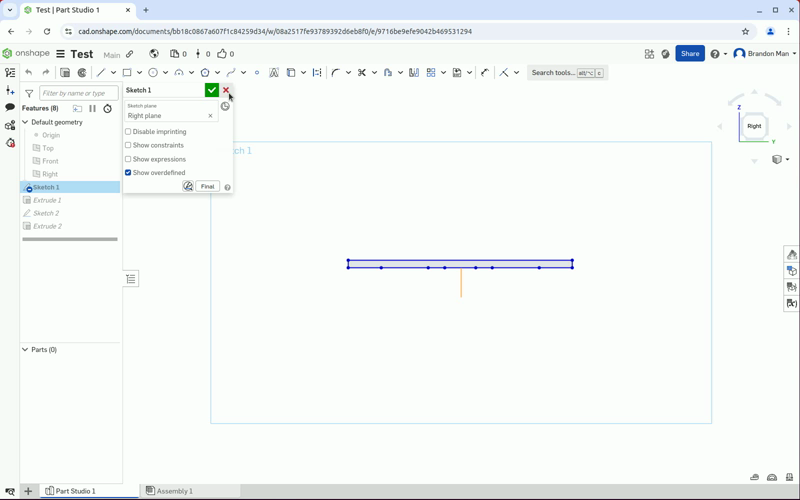
click(229, 92)
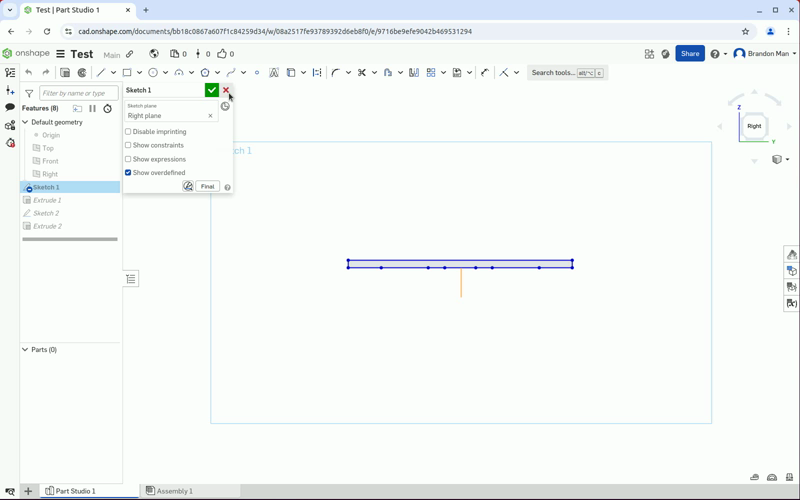
key(shift+s)
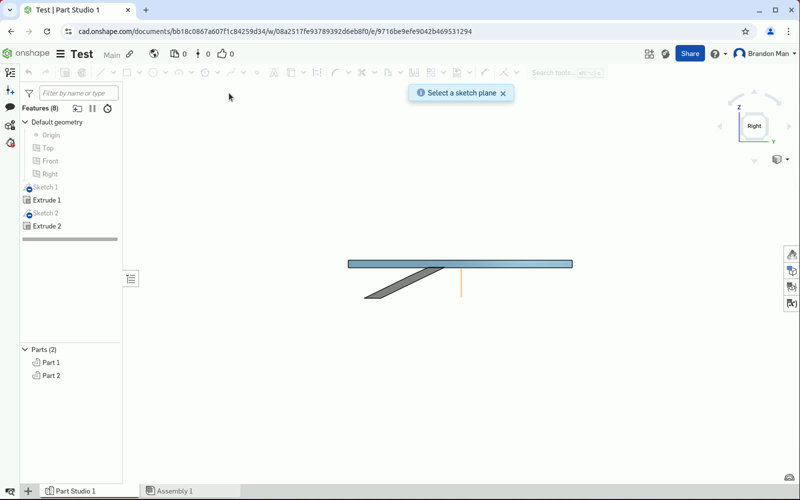
mouse_move(73, 176)
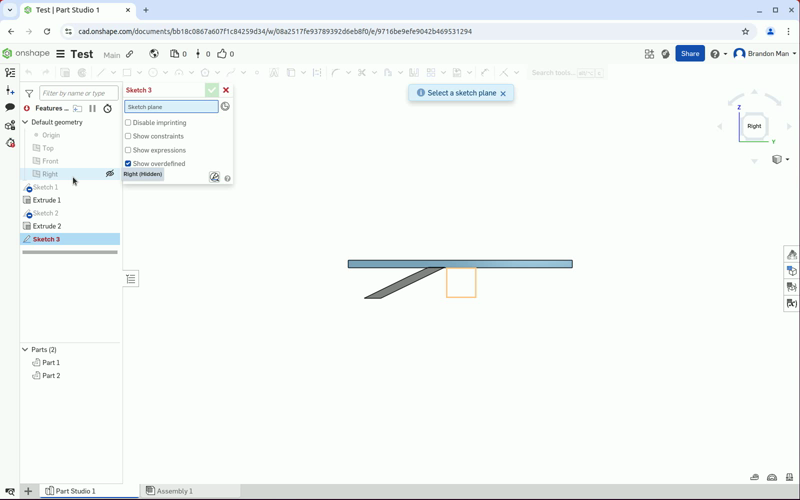
click(73, 176)
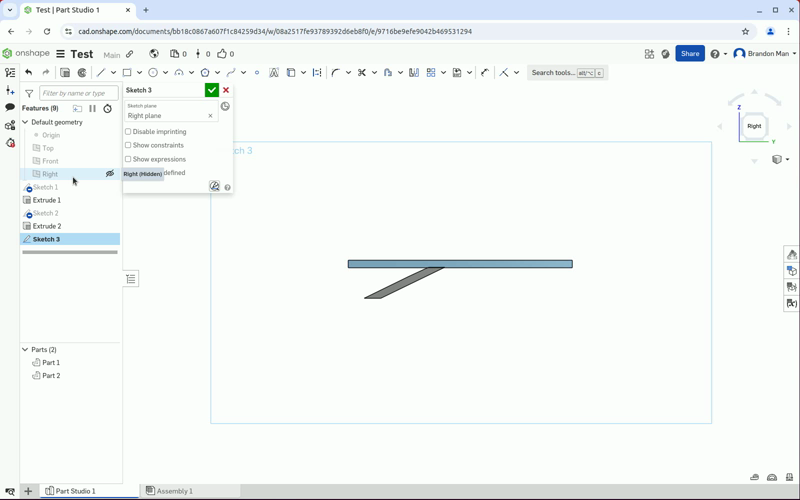
mouse_move(73, 352)
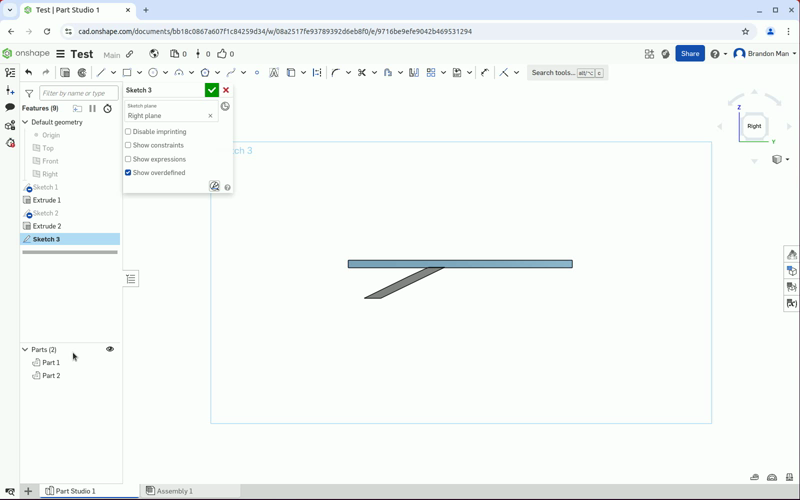
key(y)
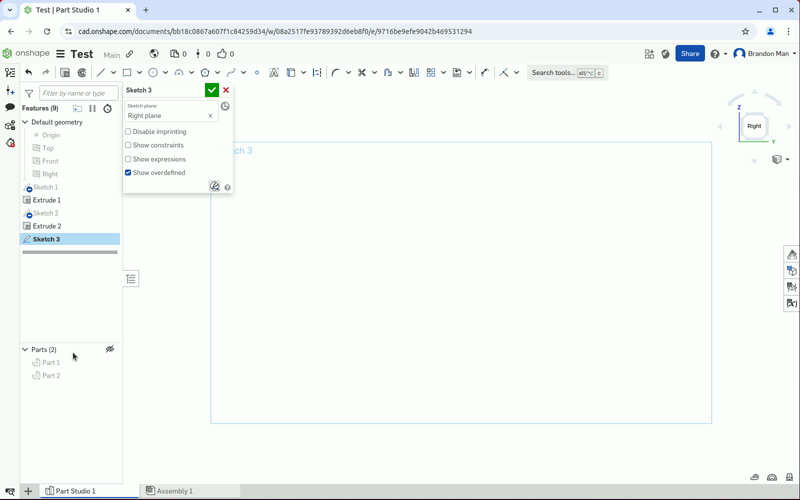
key(l)
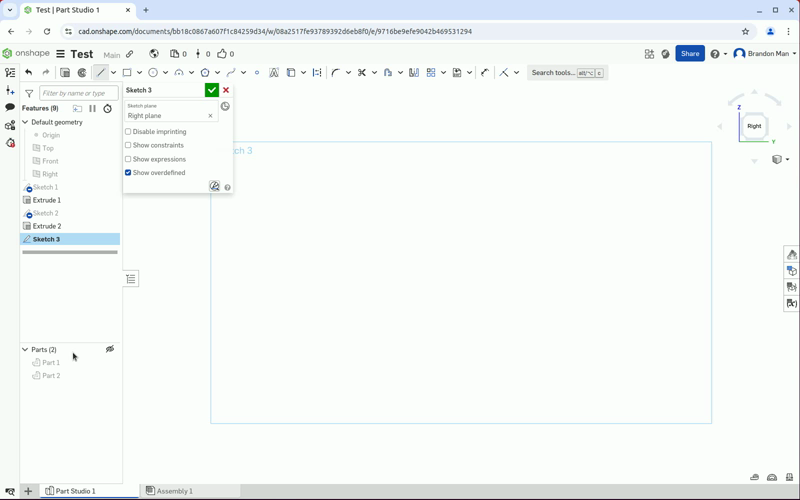
key_down(shift)
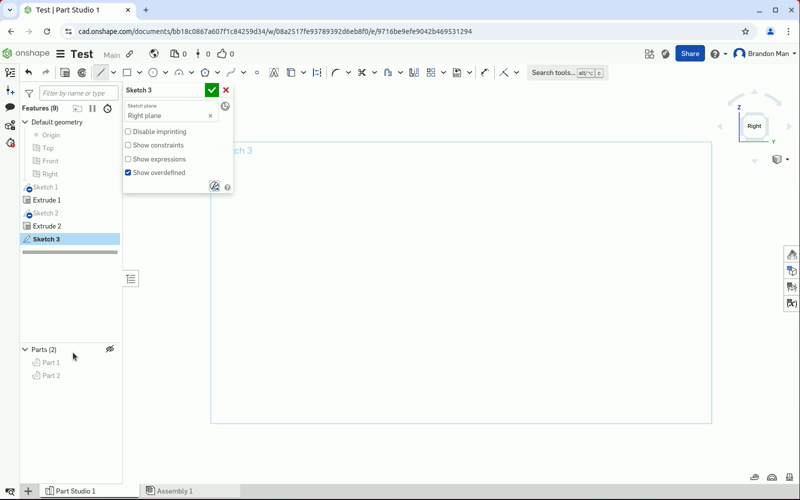
mouse_move(477, 267)
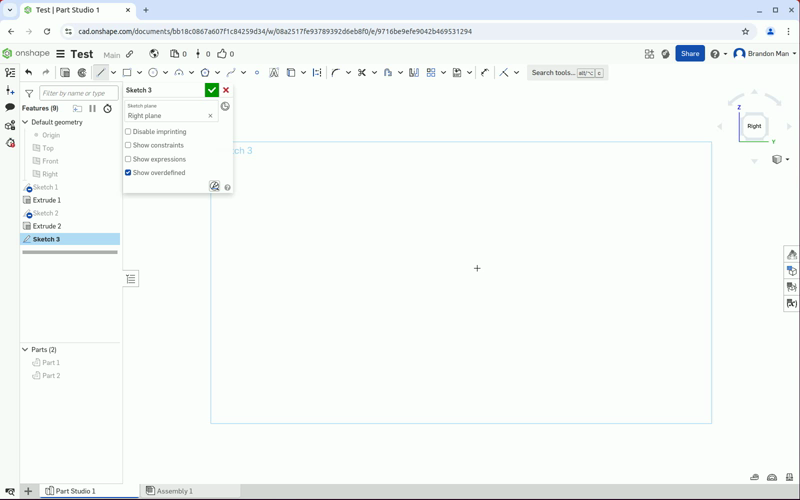
click(477, 267)
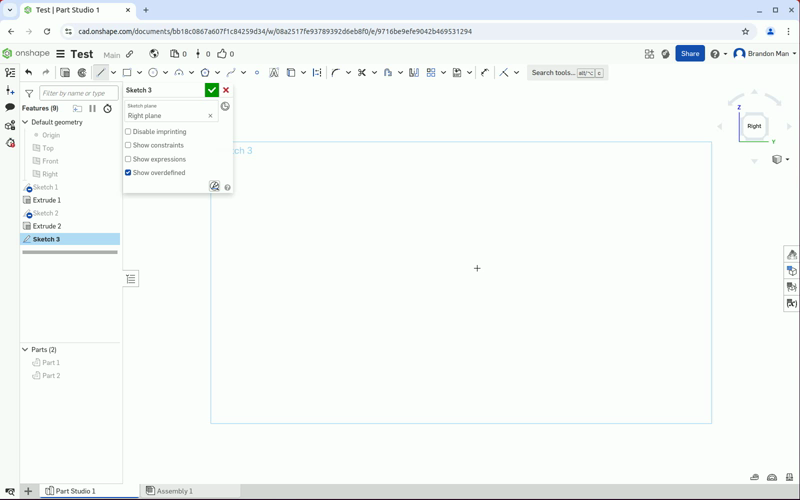
key_up(shift)
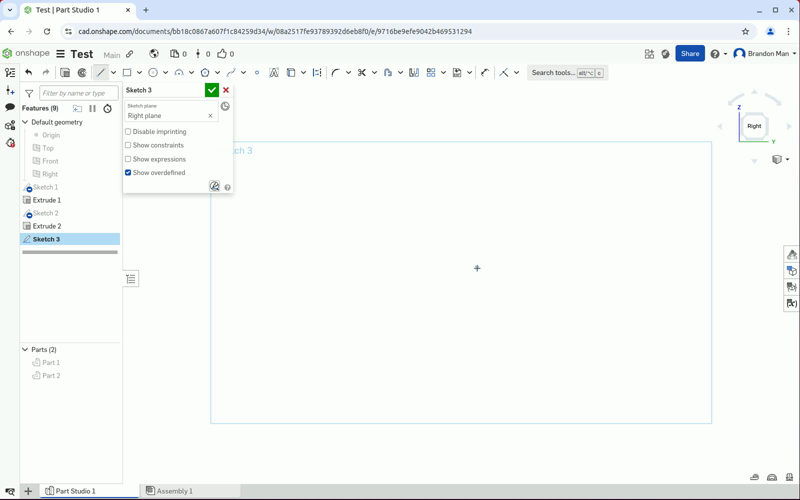
key_down(shift)
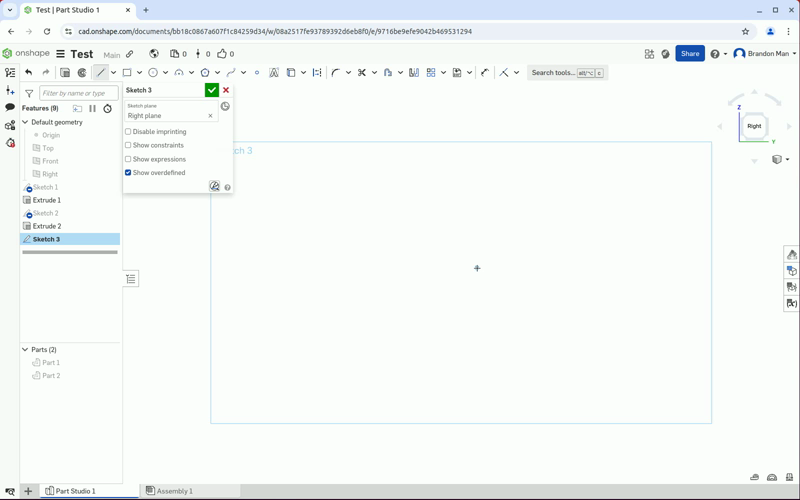
mouse_move(541, 298)
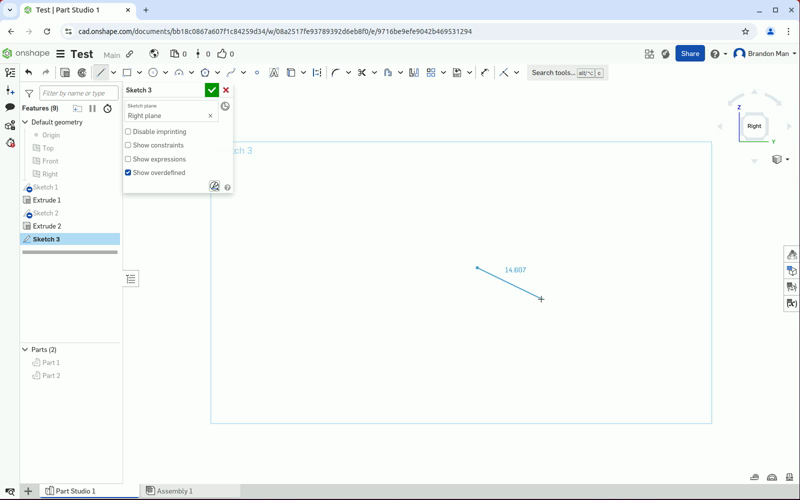
click(541, 298)
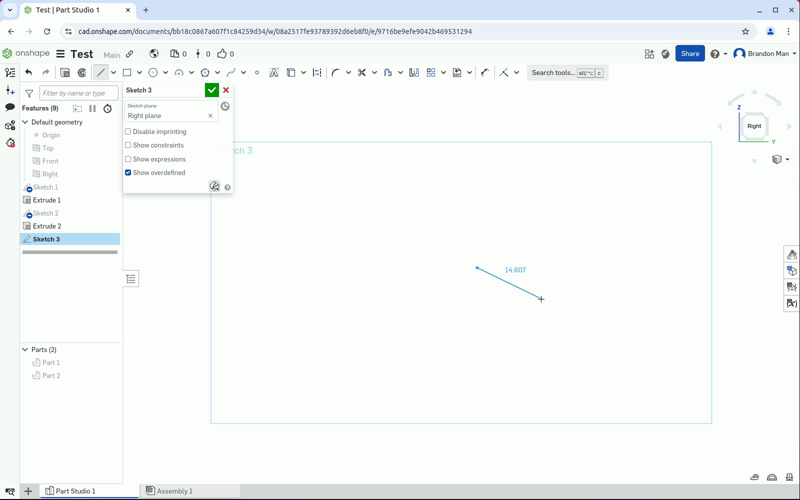
key_up(shift)
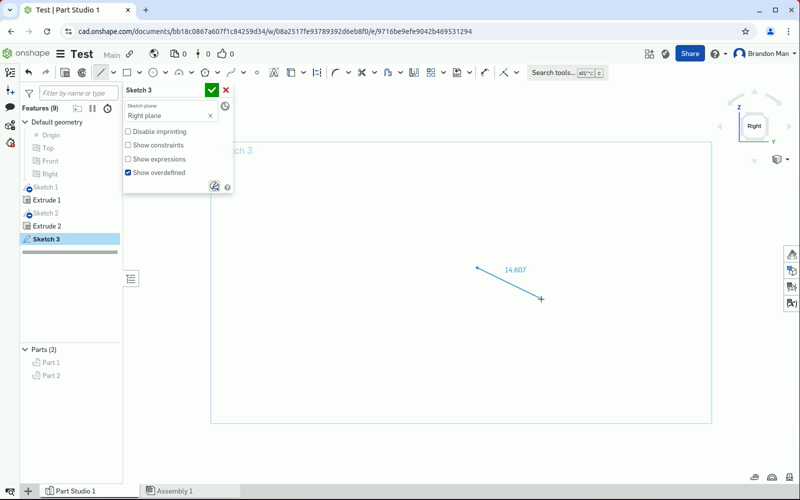
key_down(shift)
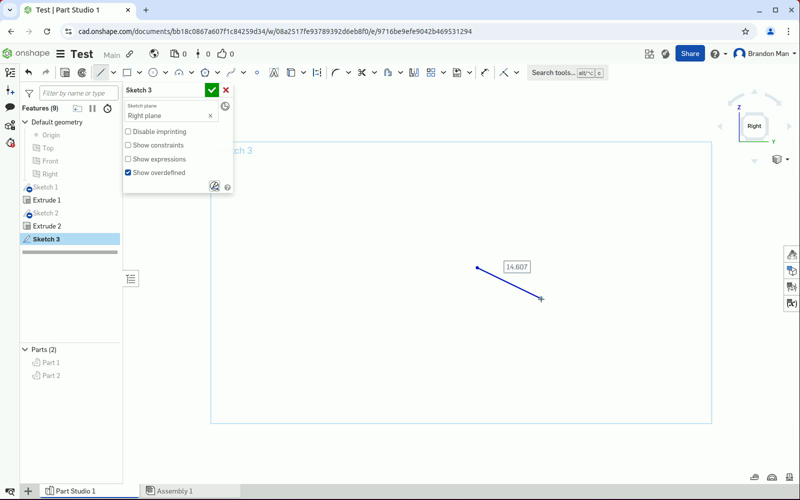
mouse_move(571, 298)
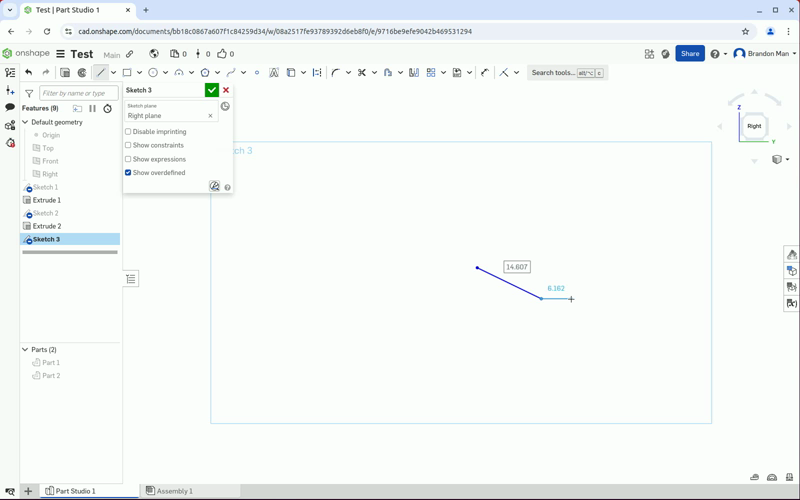
mouse_move(557, 298)
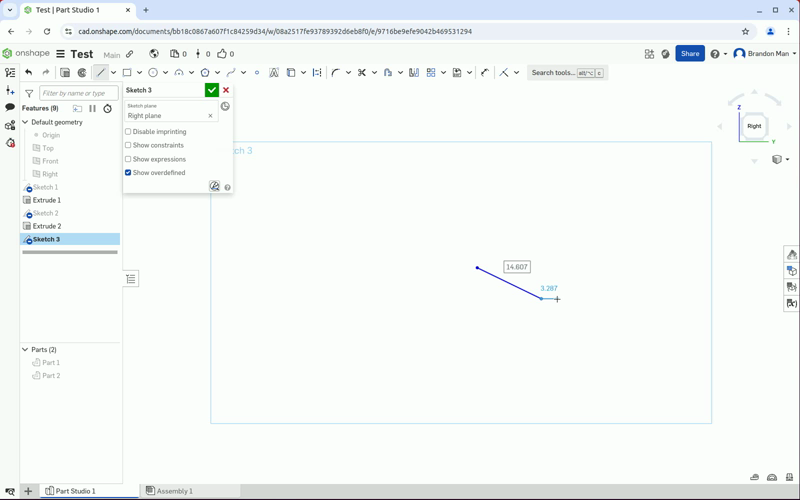
click(557, 298)
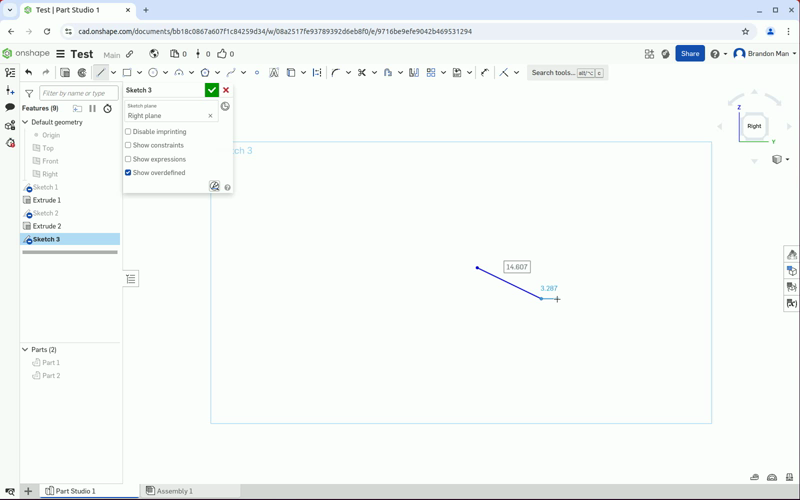
key_up(shift)
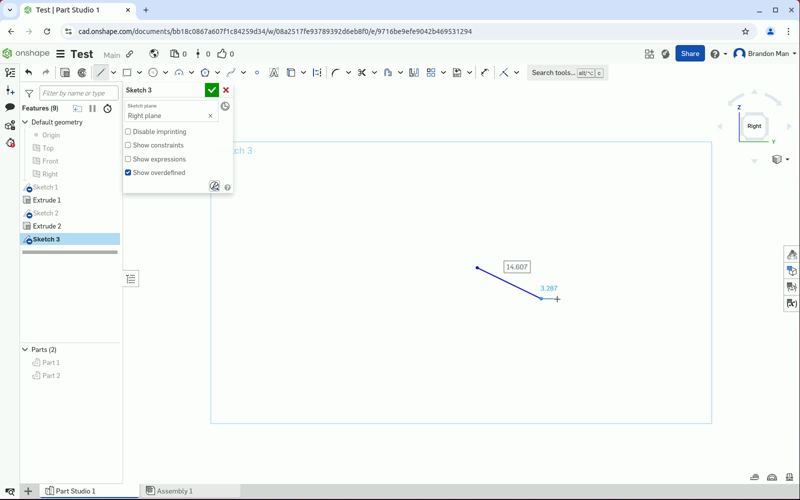
key_down(shift)
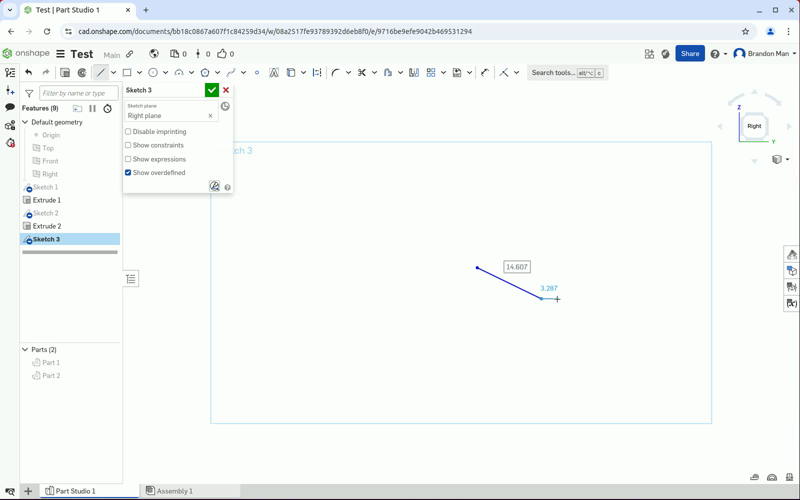
mouse_move(493, 267)
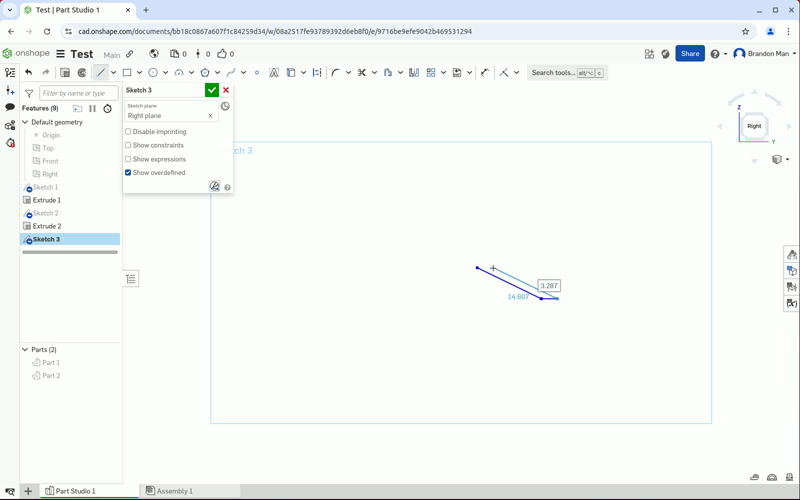
click(493, 267)
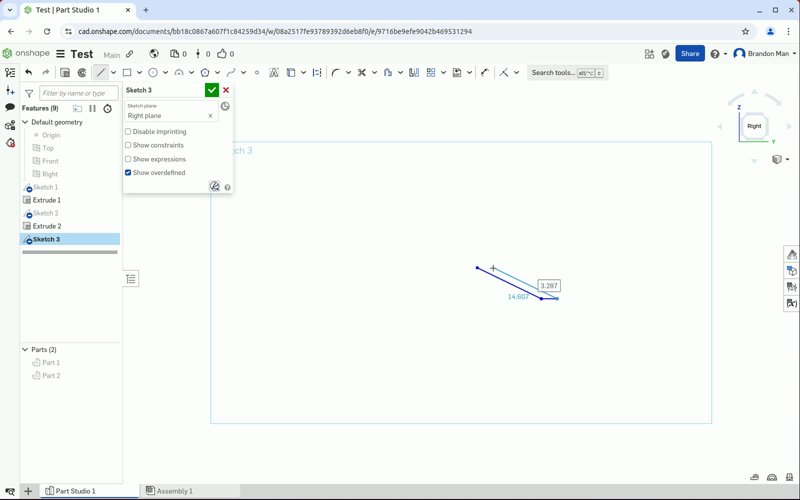
key_up(shift)
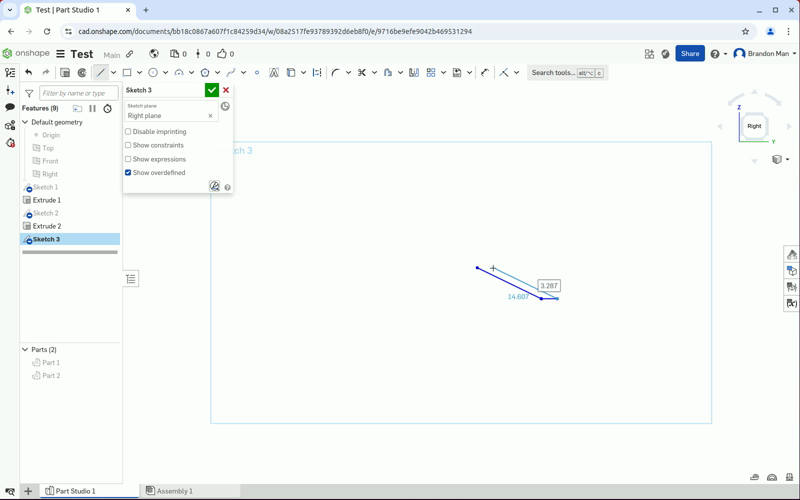
mouse_move(523, 267)
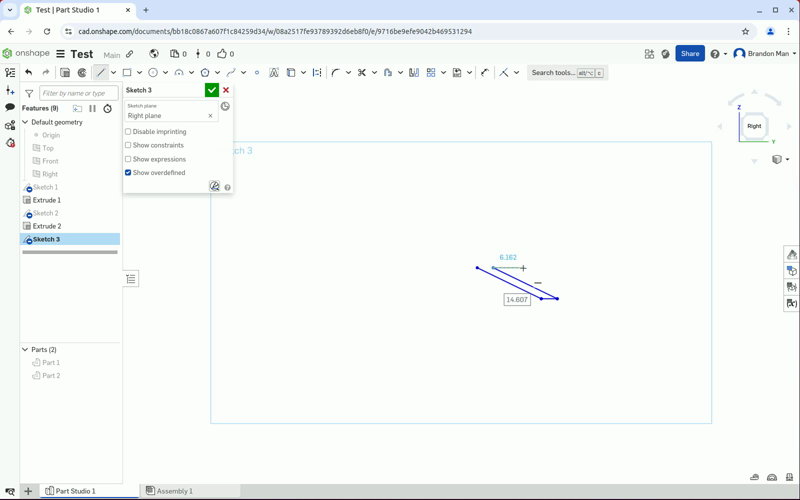
key_down(shift)
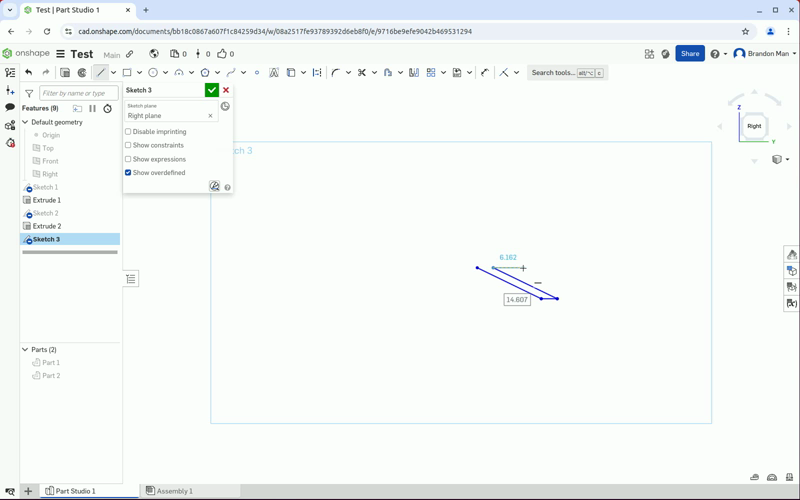
mouse_move(477, 267)
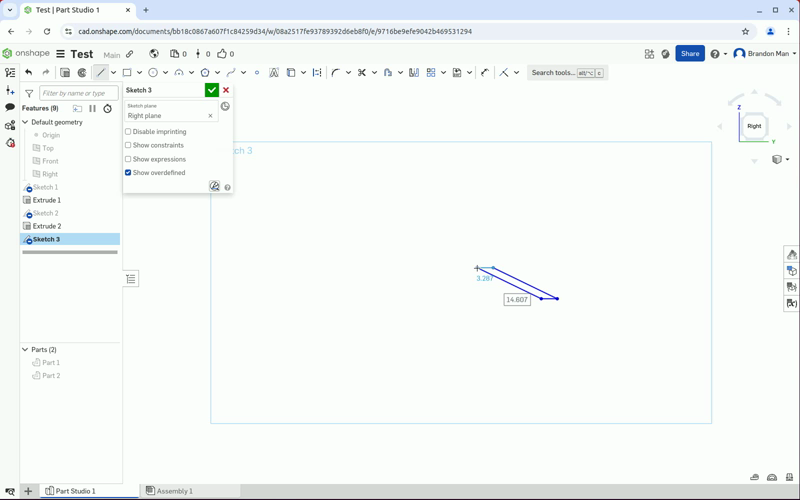
key_up(shift)
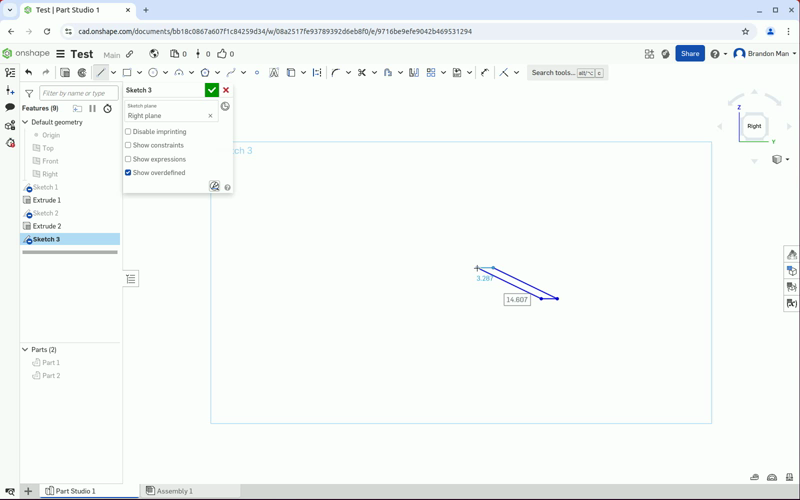
click(477, 267)
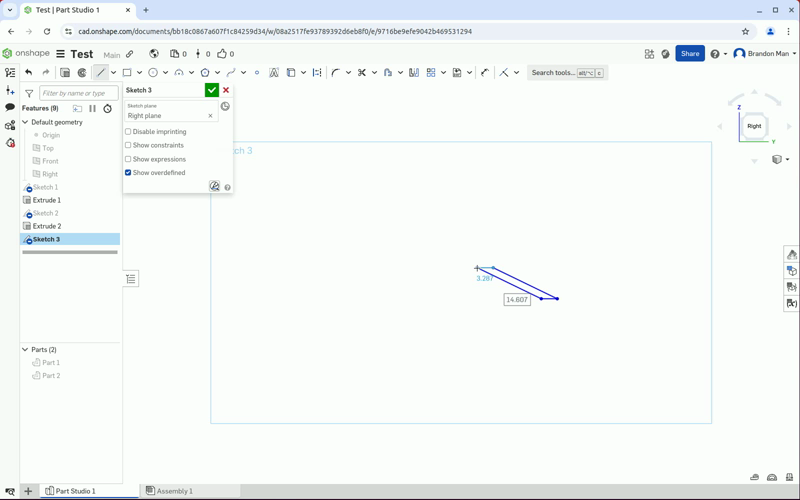
key(esc)
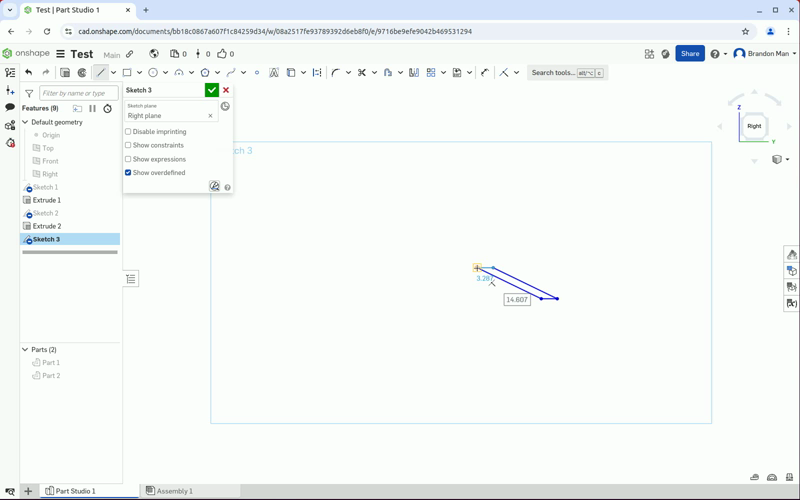
mouse_move(520, 287)
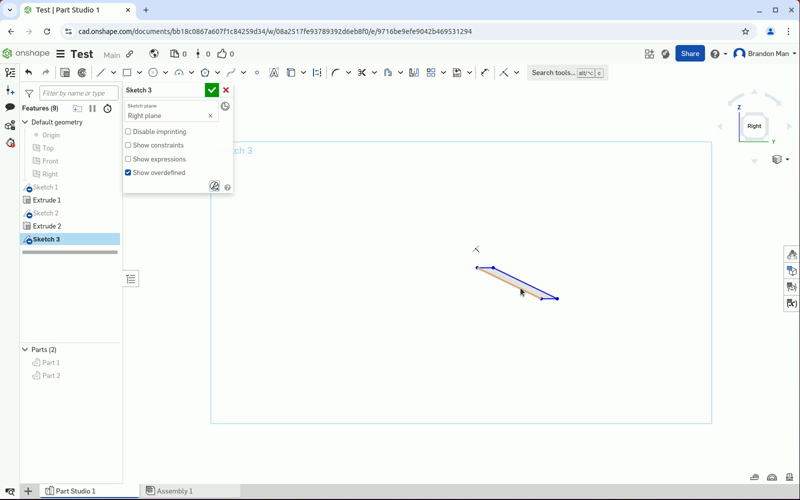
scroll(6)
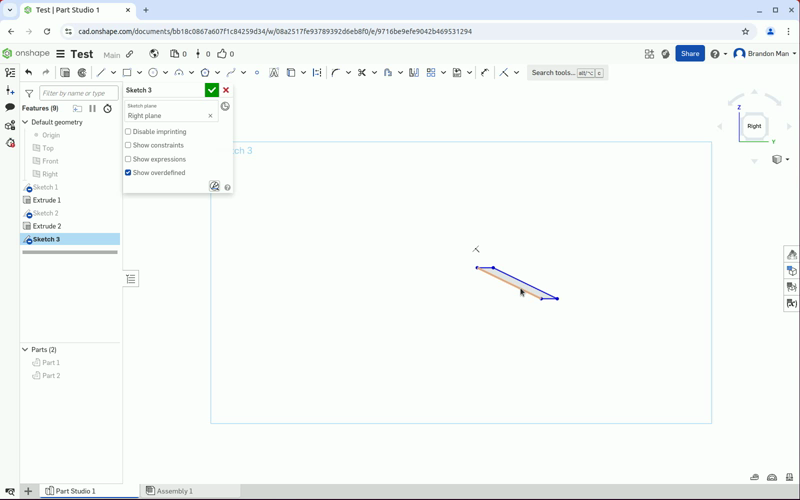
scroll(6)
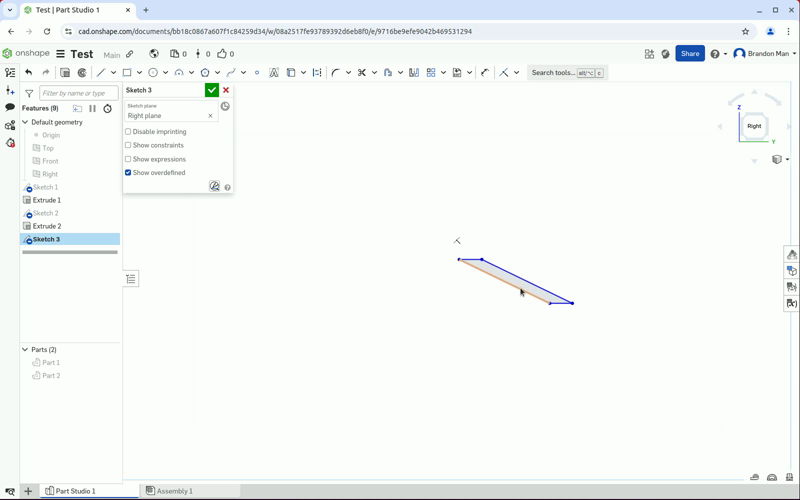
scroll(6)
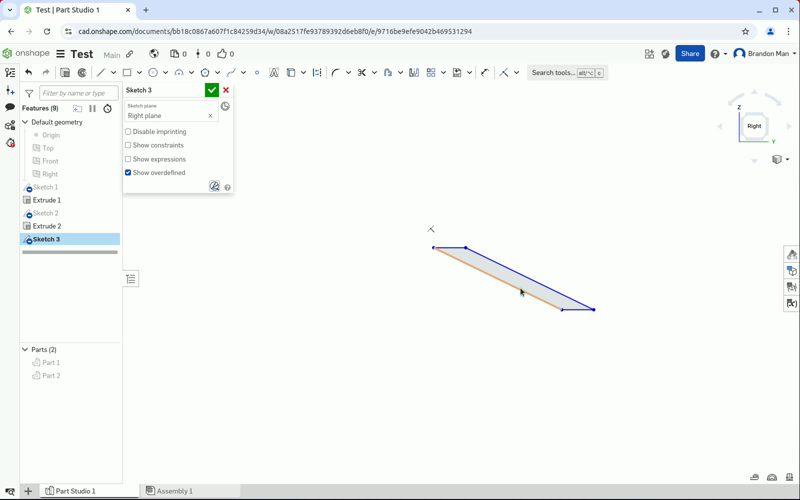
scroll(6)
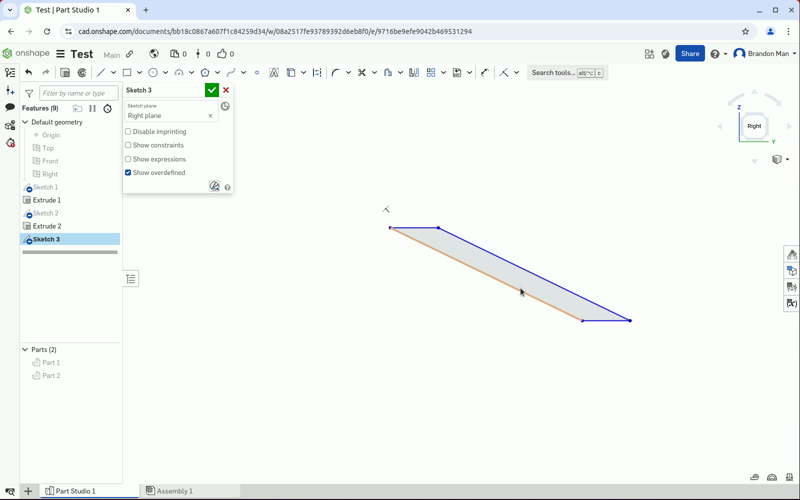
scroll(6)
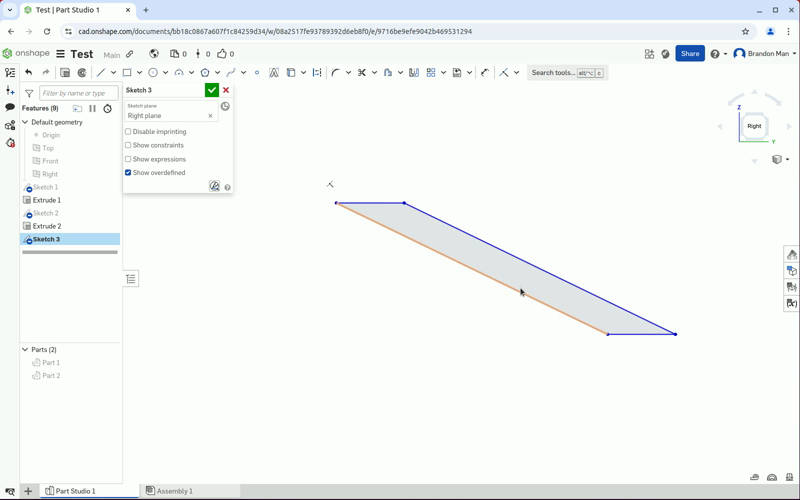
scroll(6)
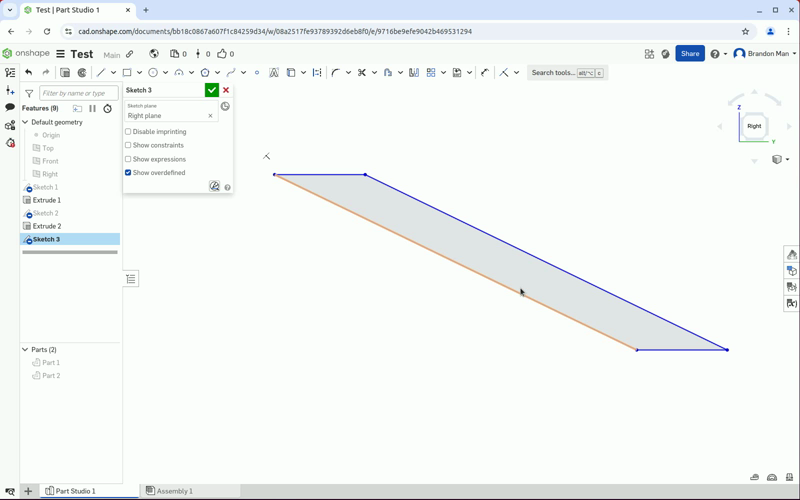
scroll(6)
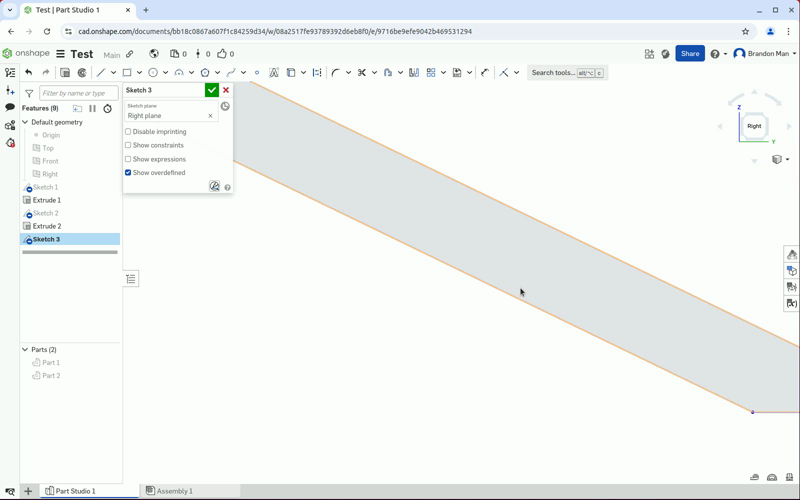
click(520, 287)
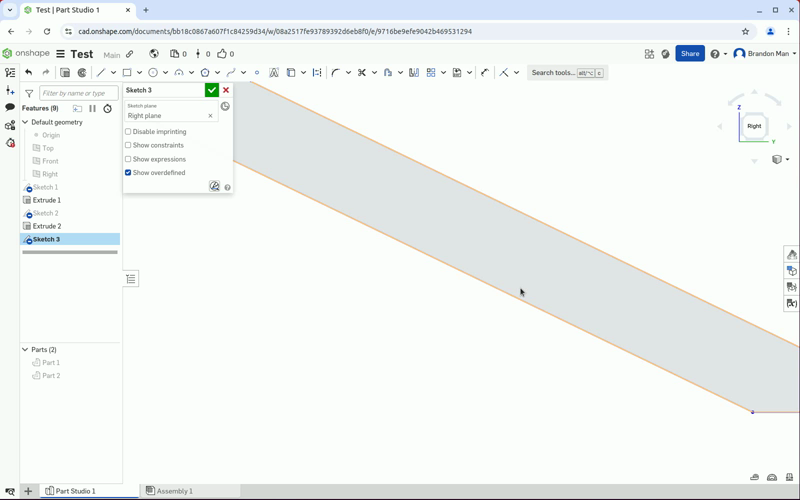
scroll(-6)
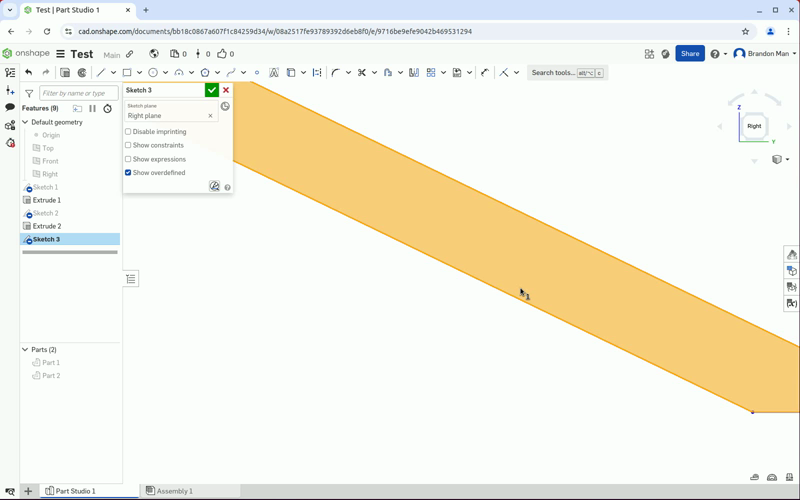
scroll(-6)
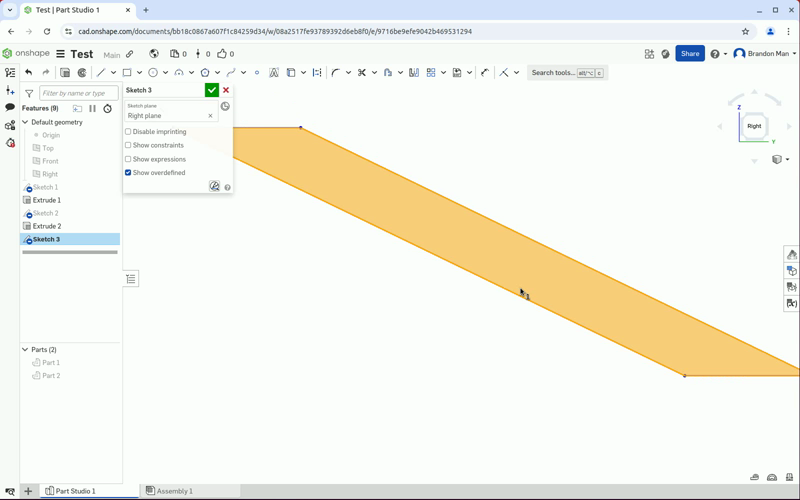
scroll(-6)
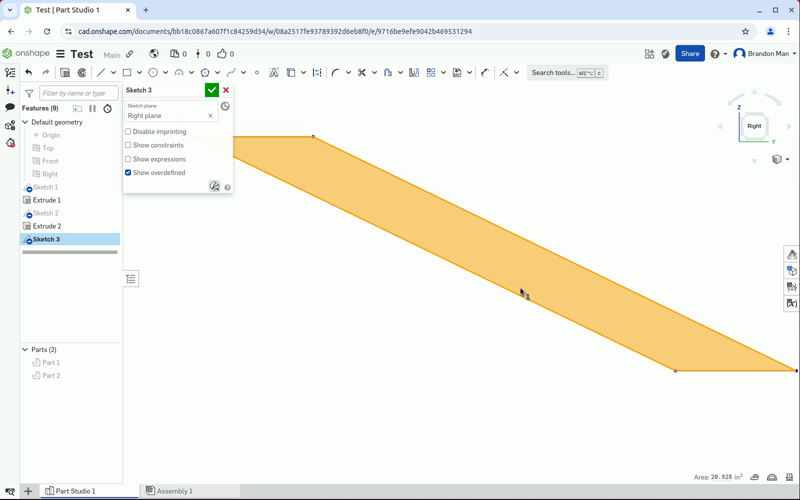
scroll(-6)
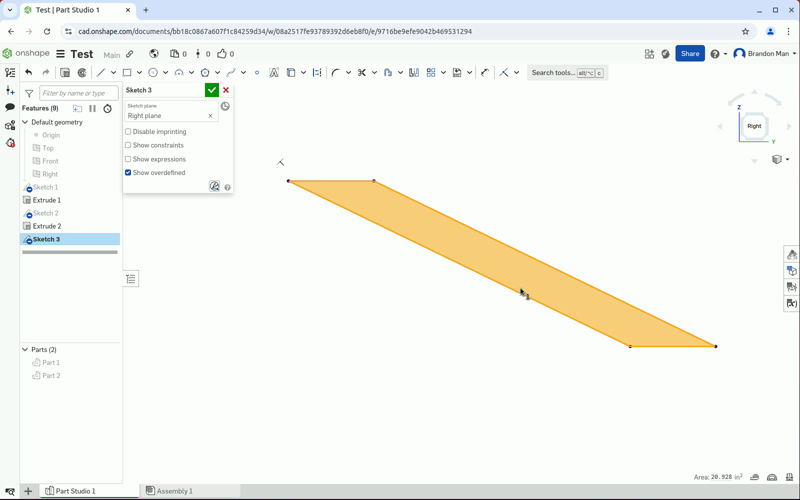
scroll(-6)
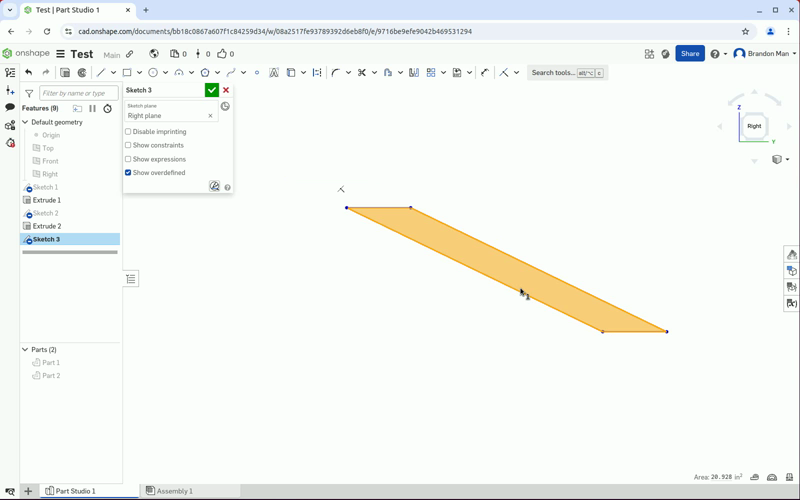
scroll(-6)
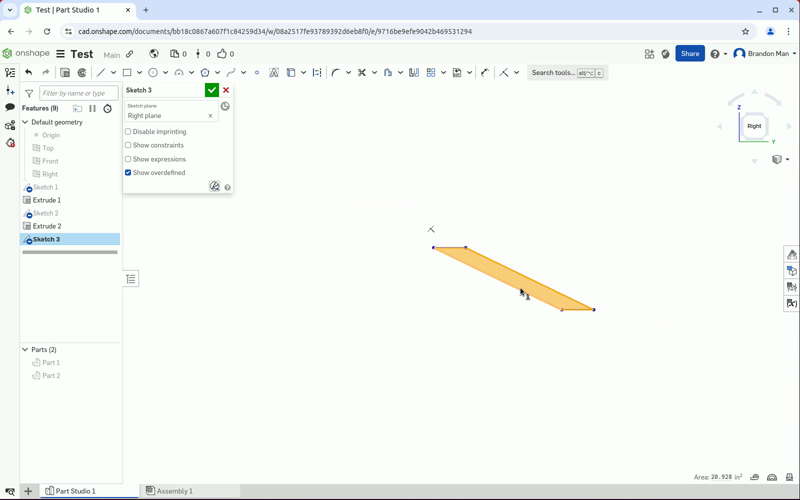
scroll(-6)
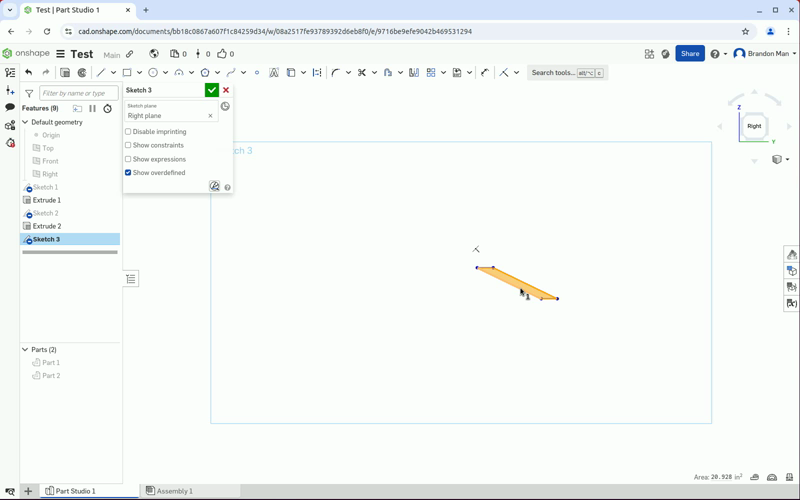
mouse_move(73, 352)
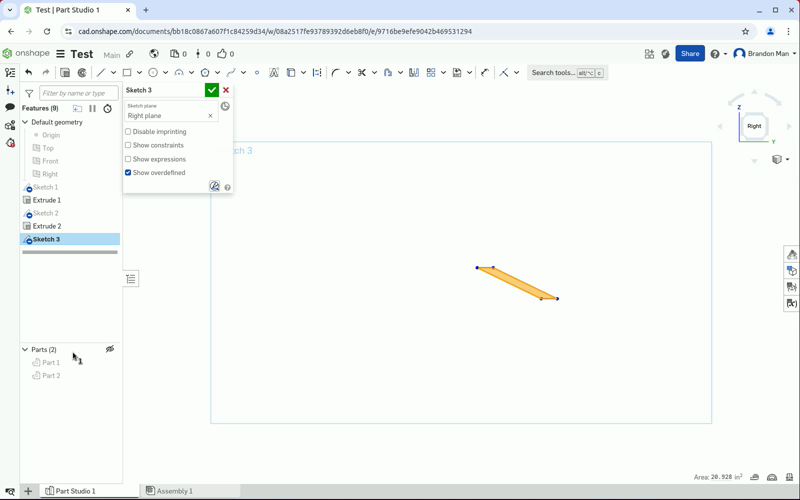
key(shift+y)
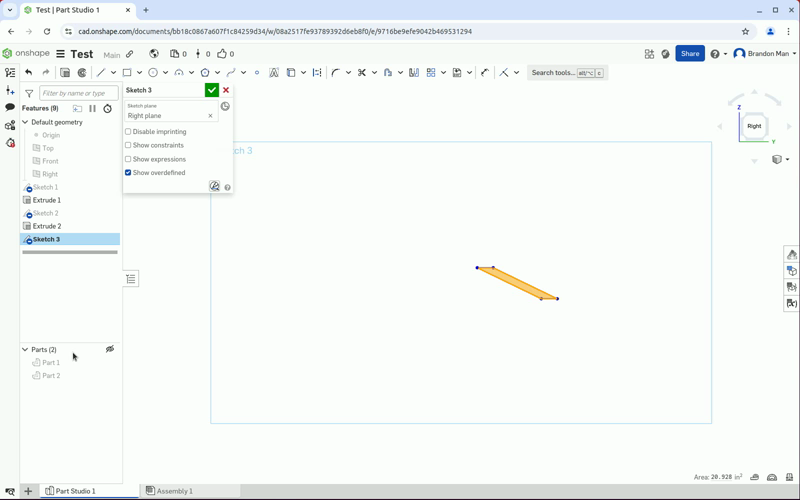
key(shift+e)
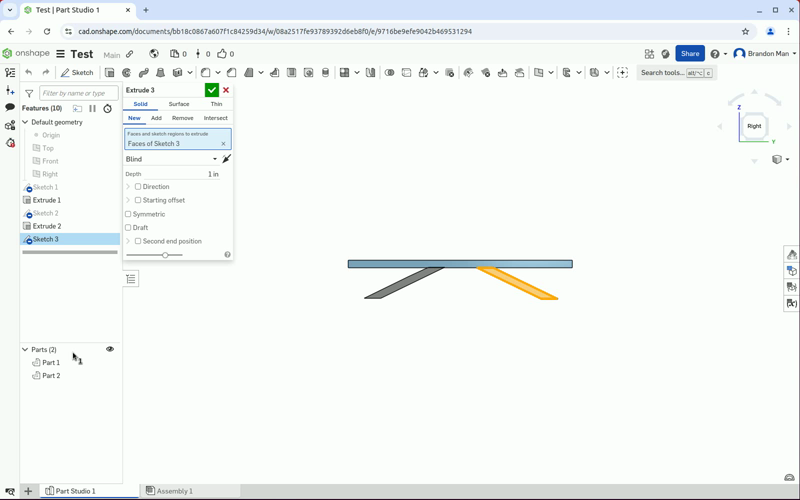
mouse_move(143, 106)
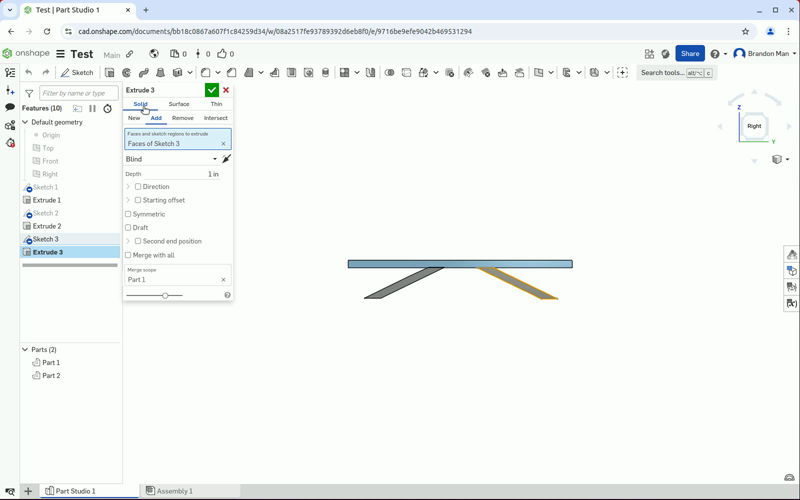
click(143, 106)
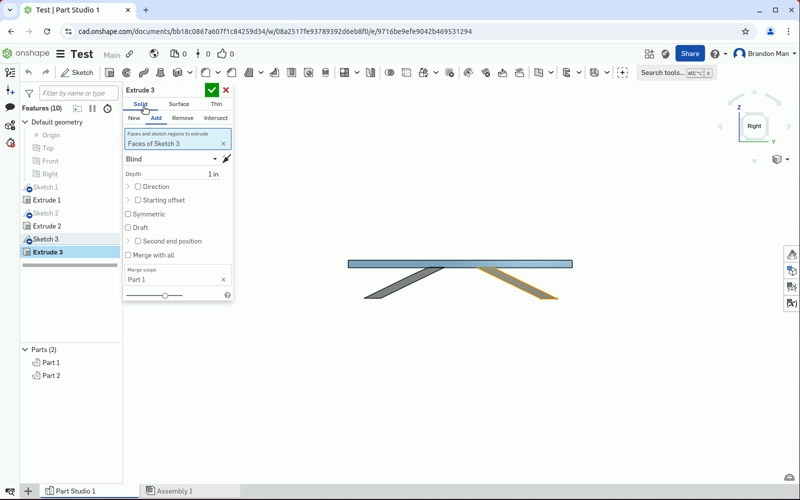
mouse_move(137, 120)
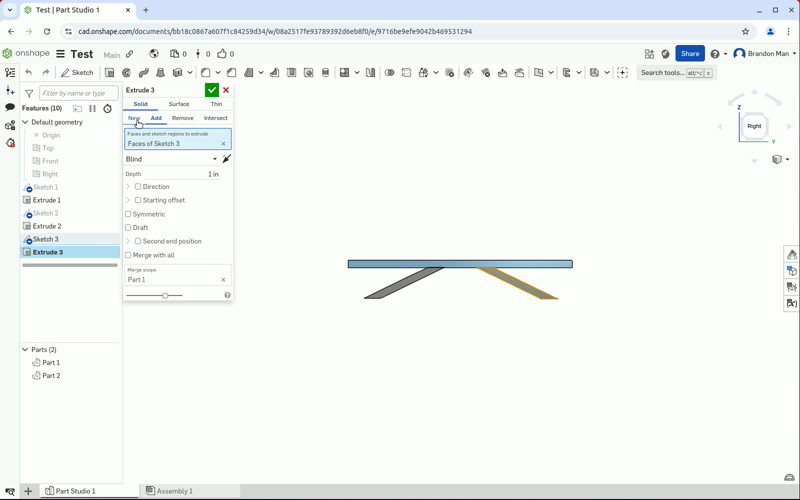
click(137, 120)
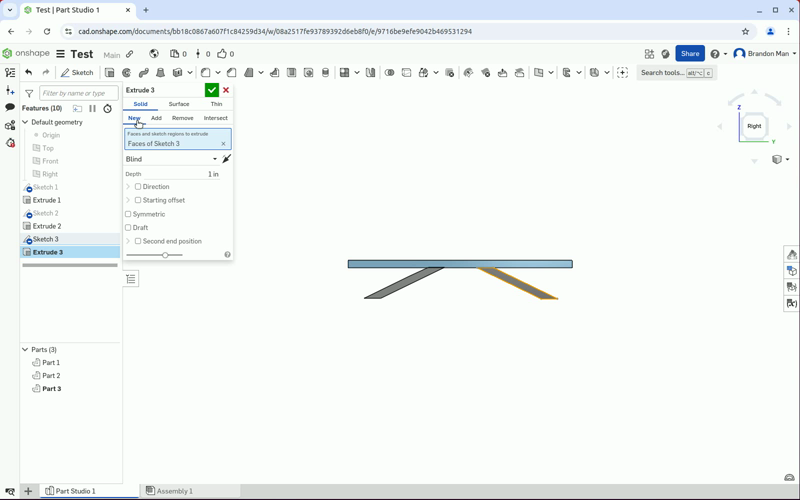
key(tab, 4)
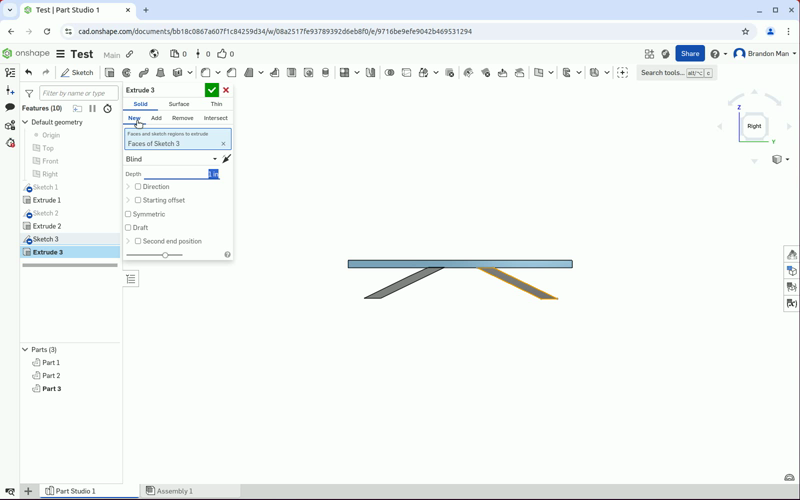
text(0.722)
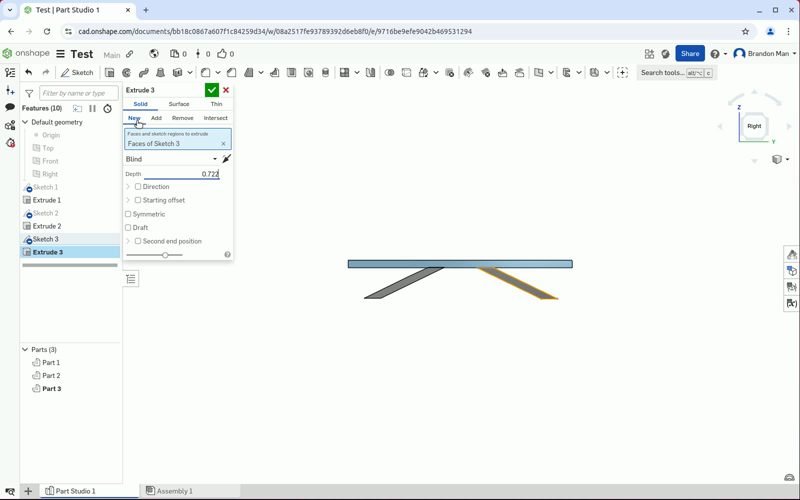
key(enter)
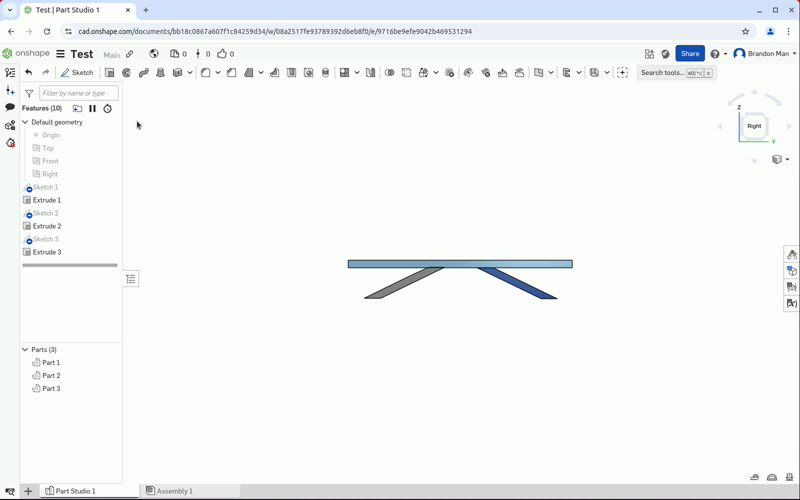
key(shift+h)
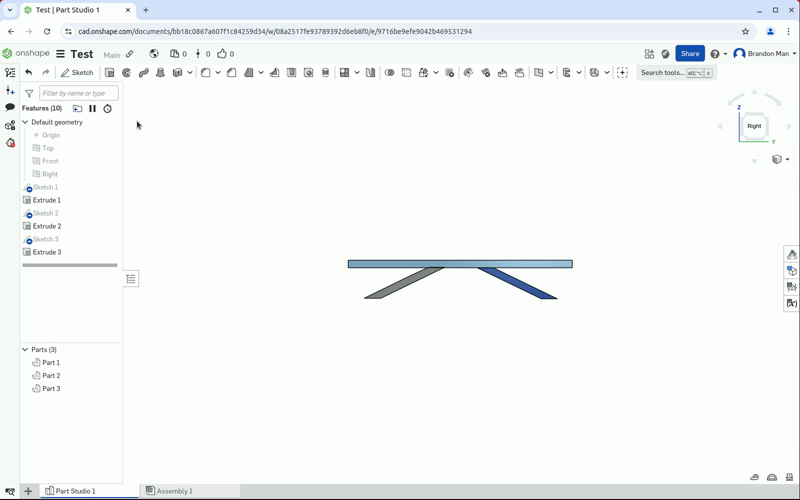
key(shift+h)
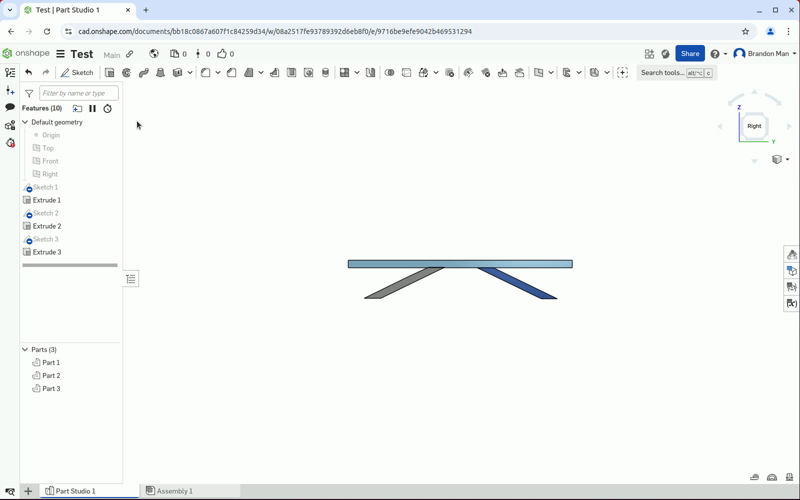
mouse_move(73, 189)
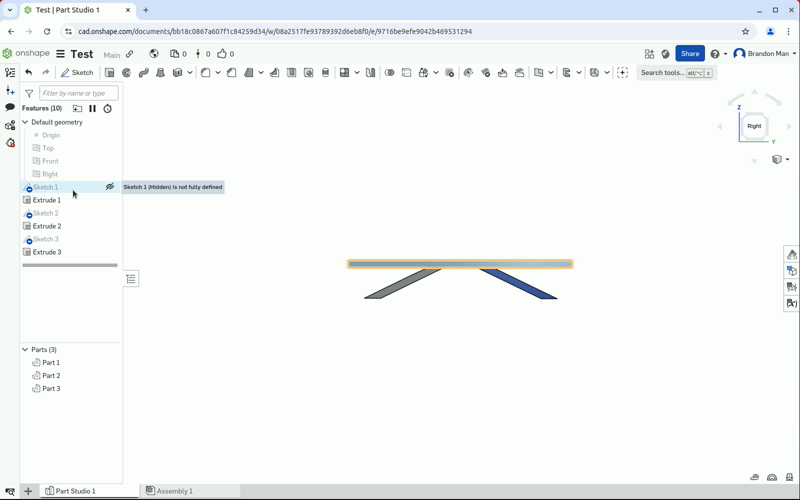
click(73, 189)
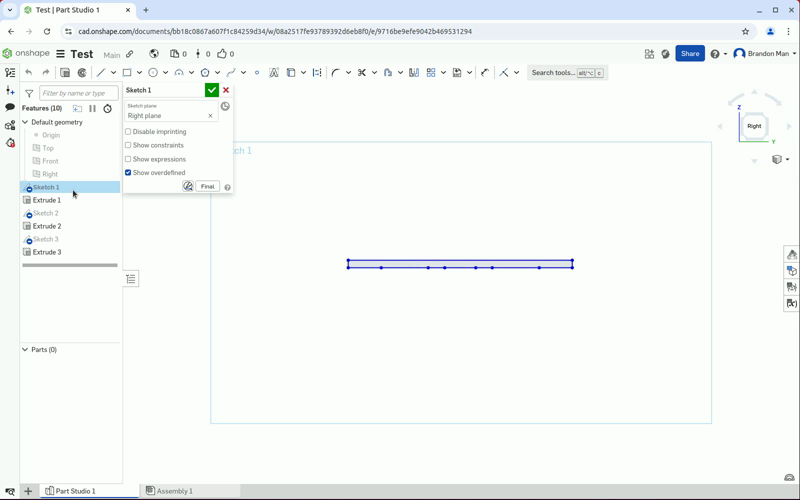
mouse_move(229, 92)
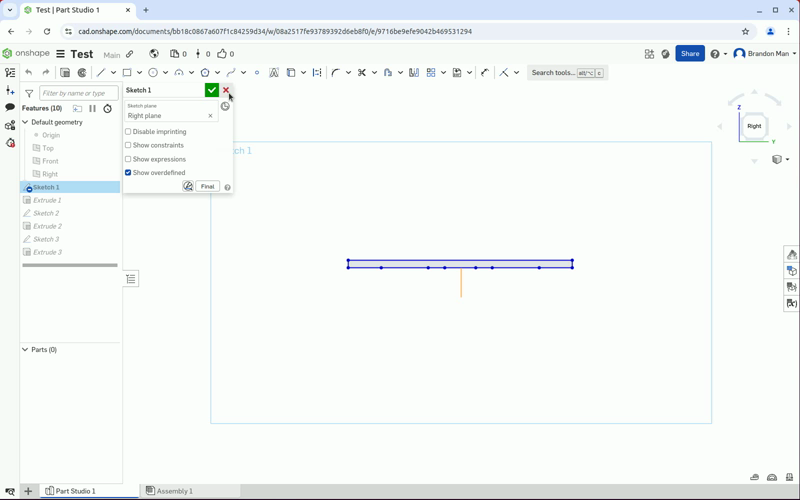
click(229, 92)
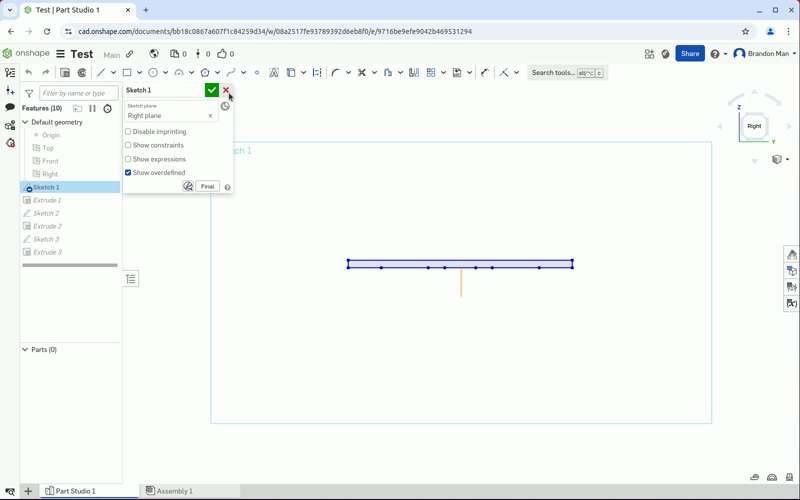
key(shift+s)
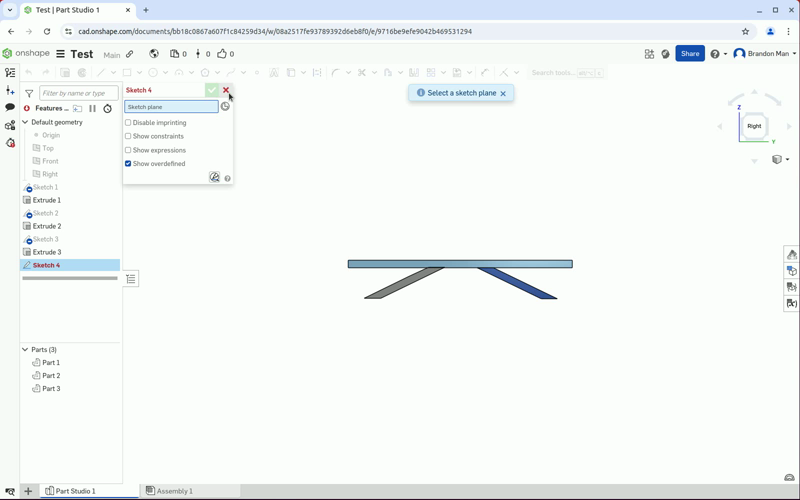
mouse_move(73, 176)
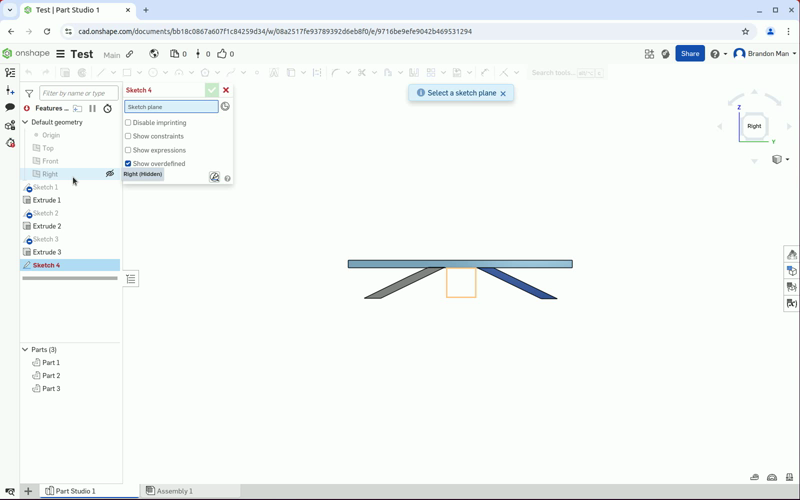
click(73, 176)
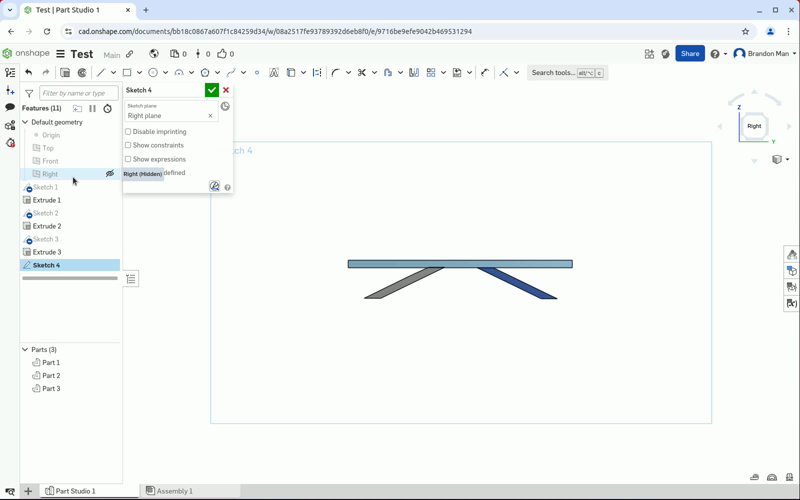
mouse_move(73, 352)
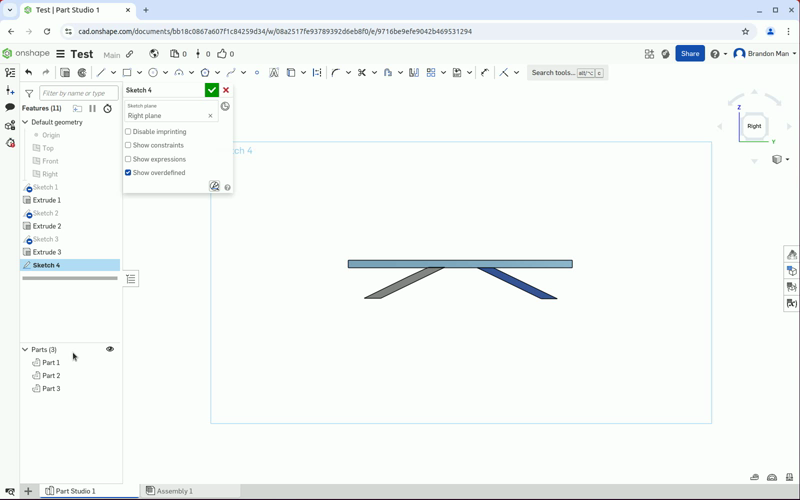
key(y)
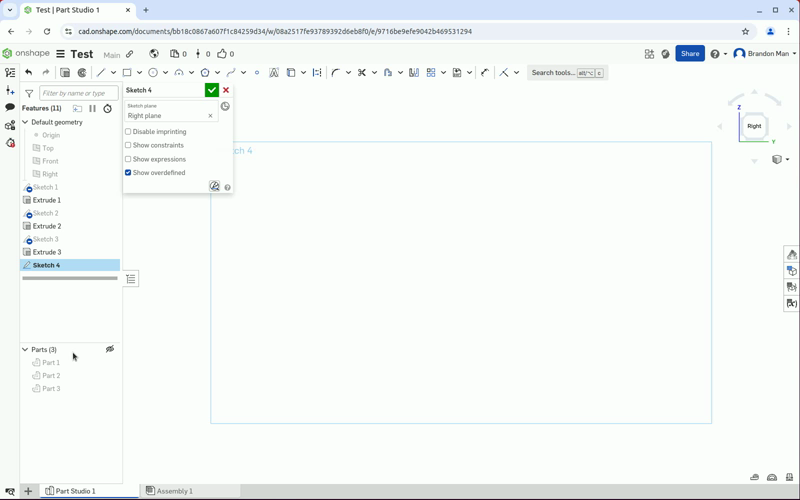
key(l)
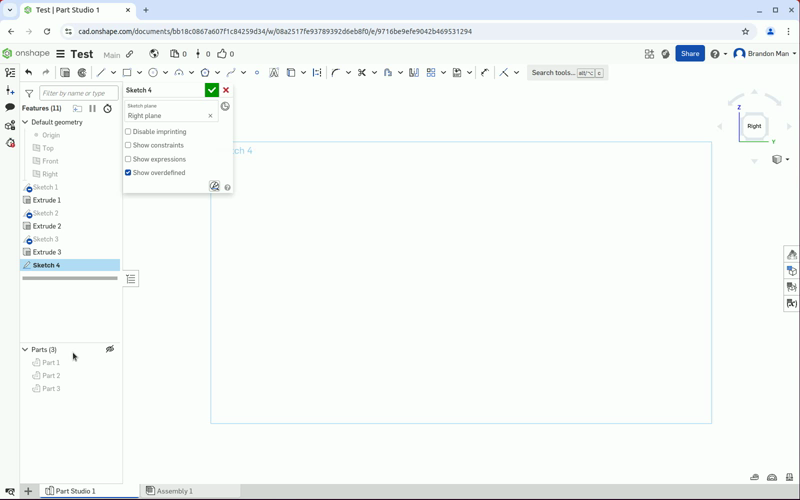
key_down(shift)
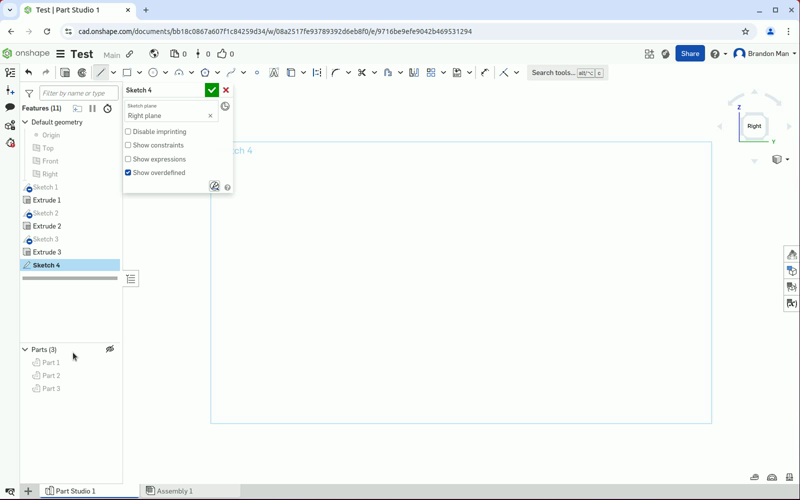
mouse_move(348, 305)
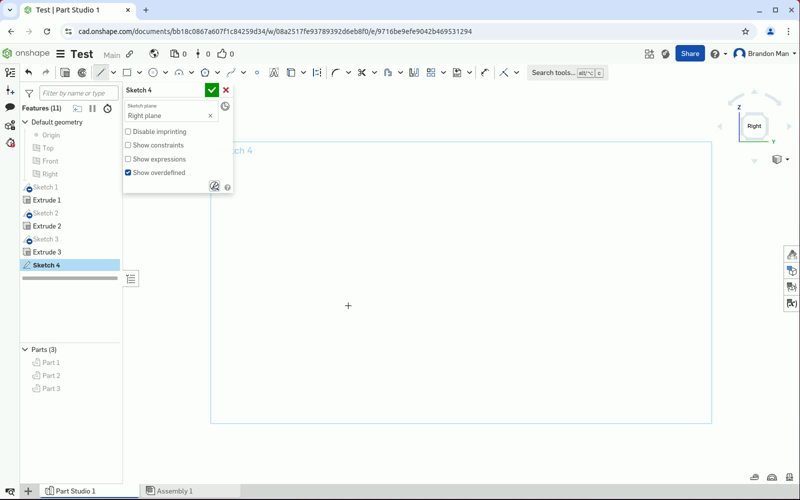
click(348, 305)
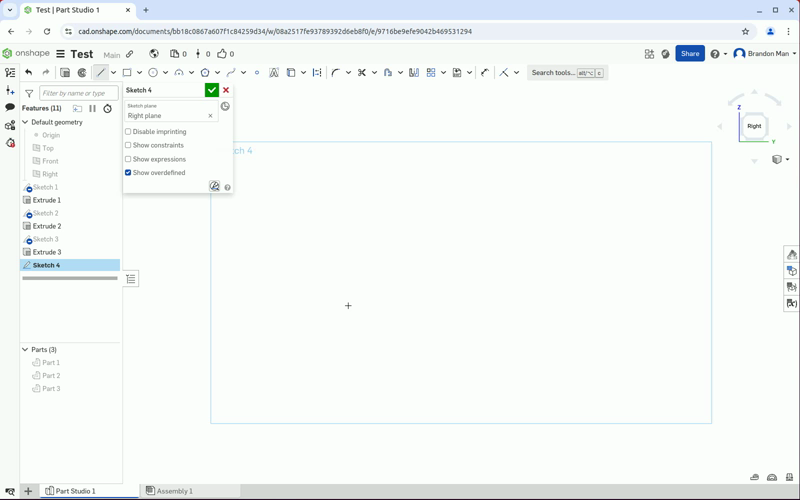
key_up(shift)
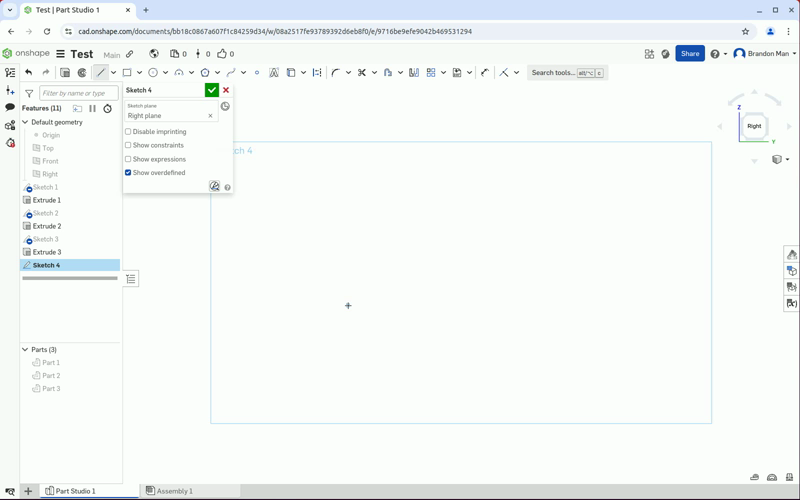
key_down(shift)
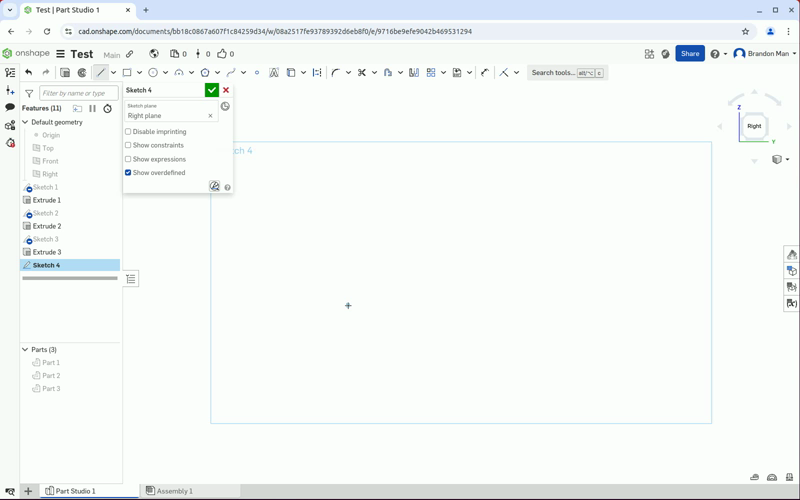
mouse_move(572, 305)
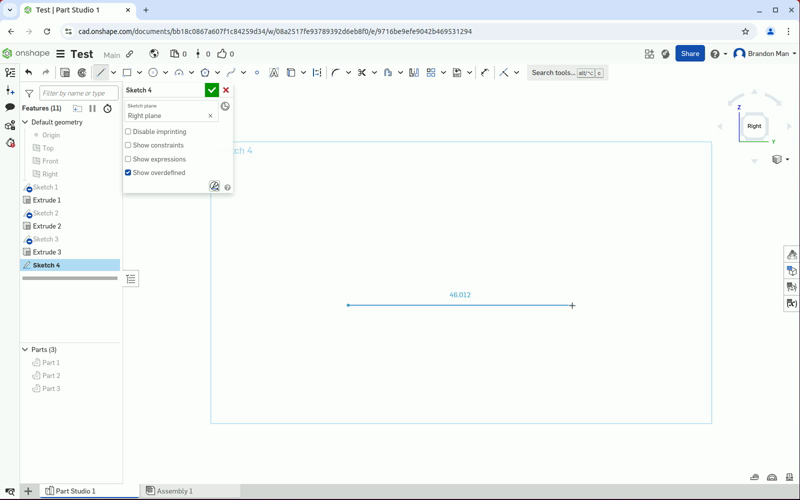
click(572, 305)
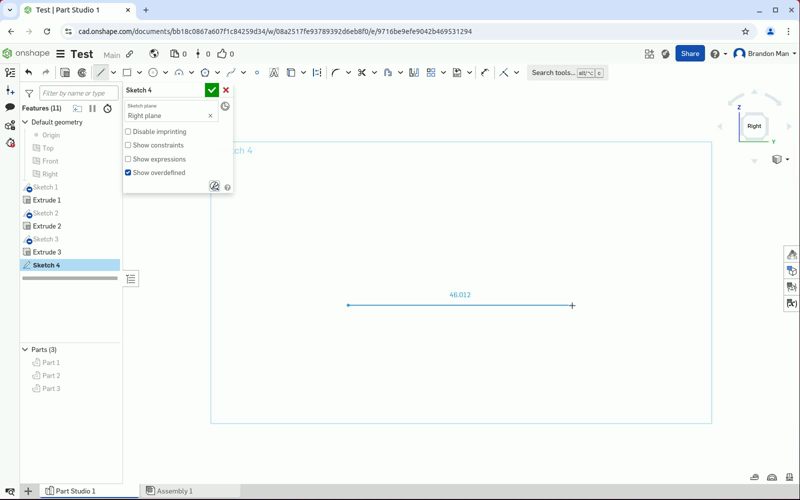
key_up(shift)
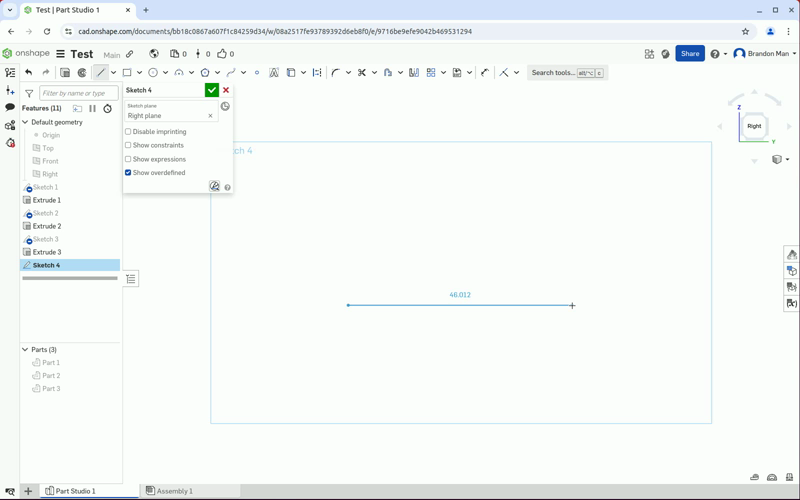
key_down(shift)
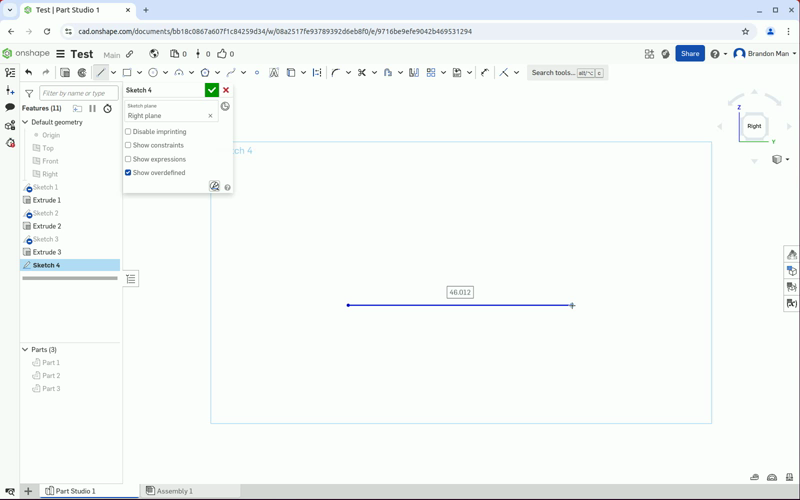
mouse_move(589, 305)
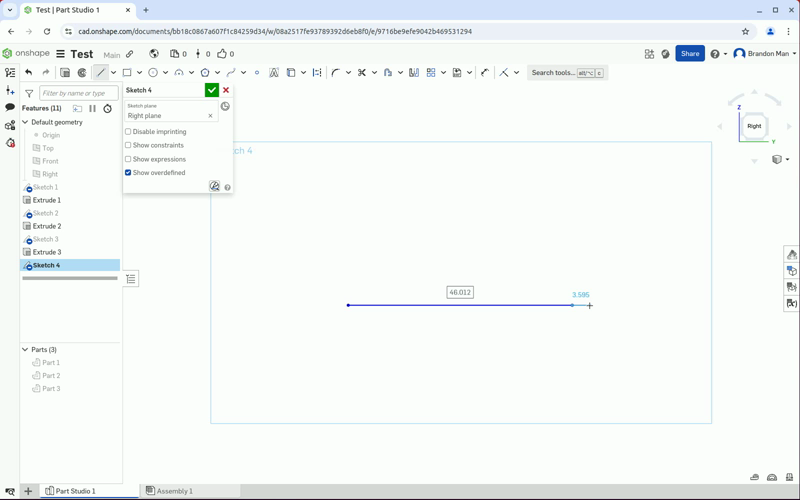
mouse_move(572, 297)
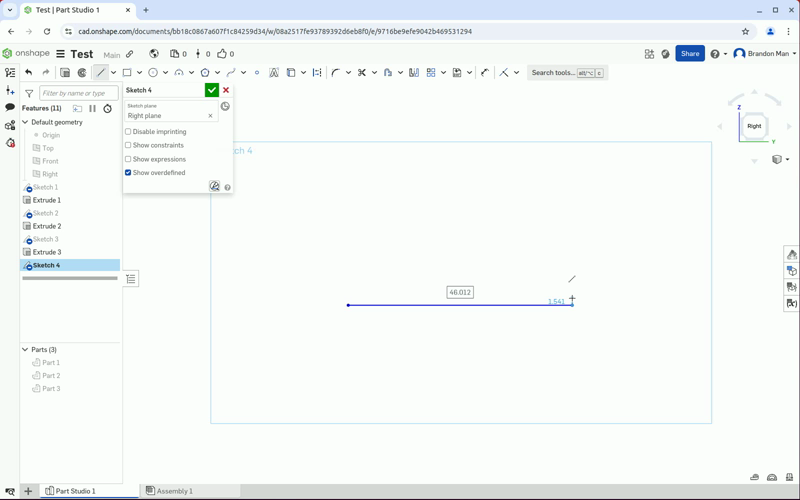
scroll(6)
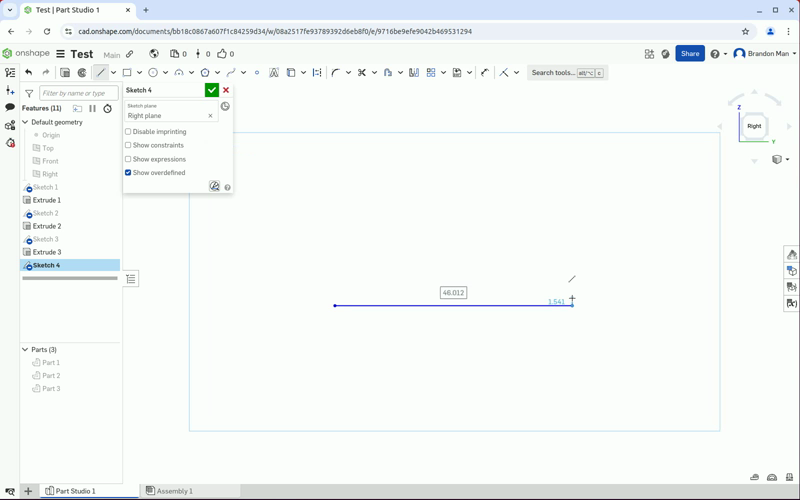
scroll(6)
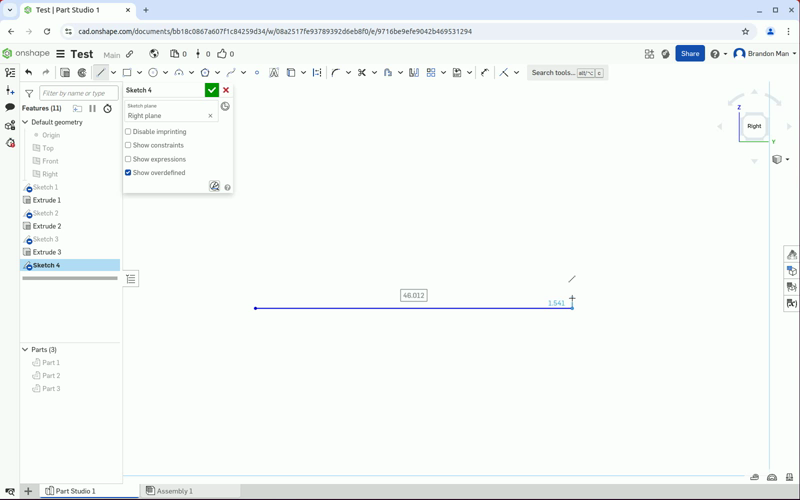
scroll(6)
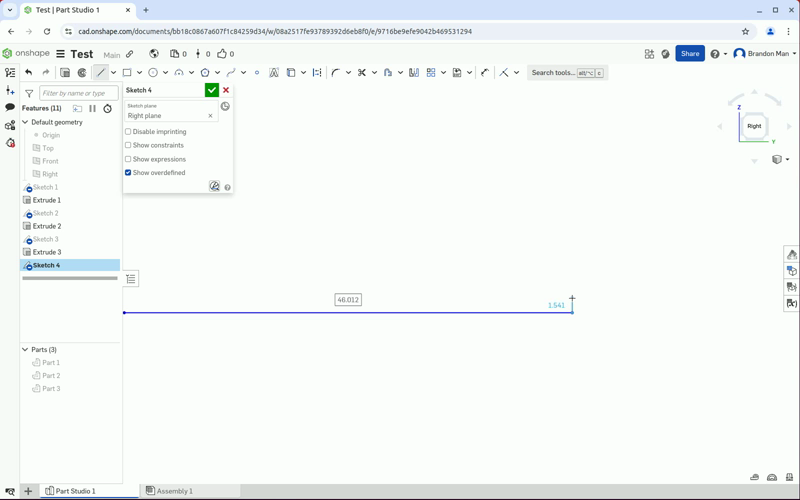
scroll(6)
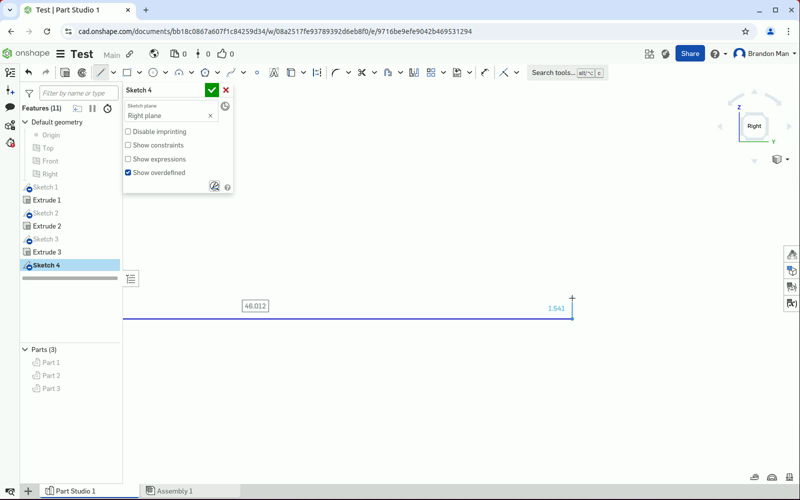
scroll(6)
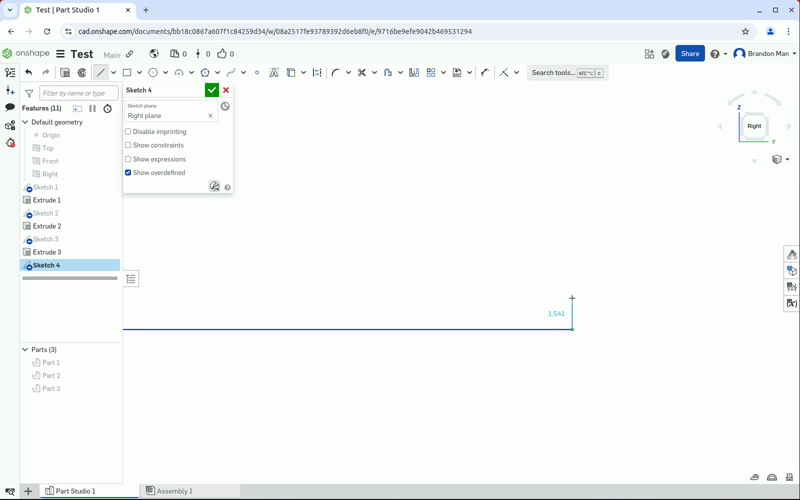
scroll(6)
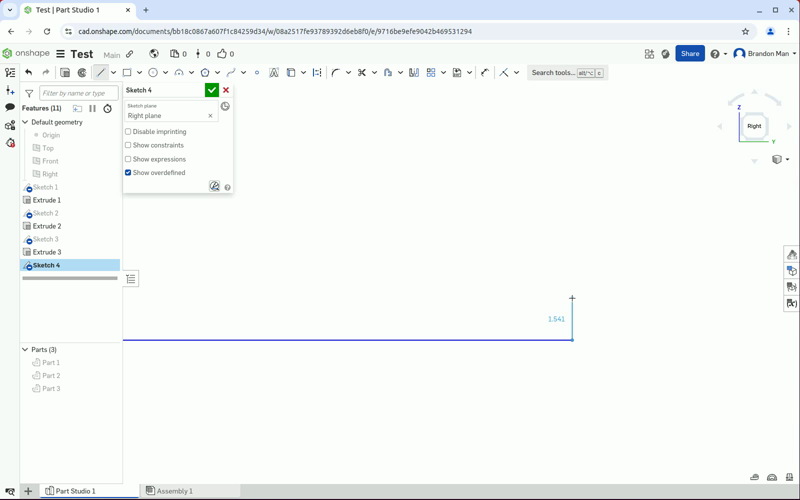
scroll(6)
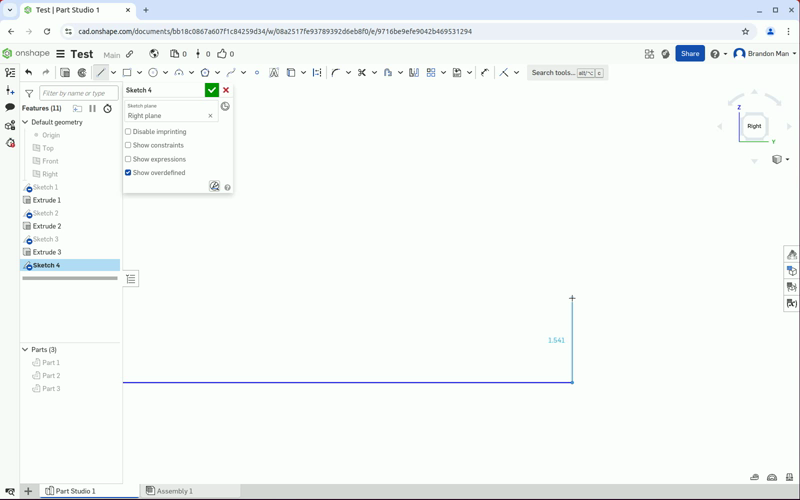
click(572, 297)
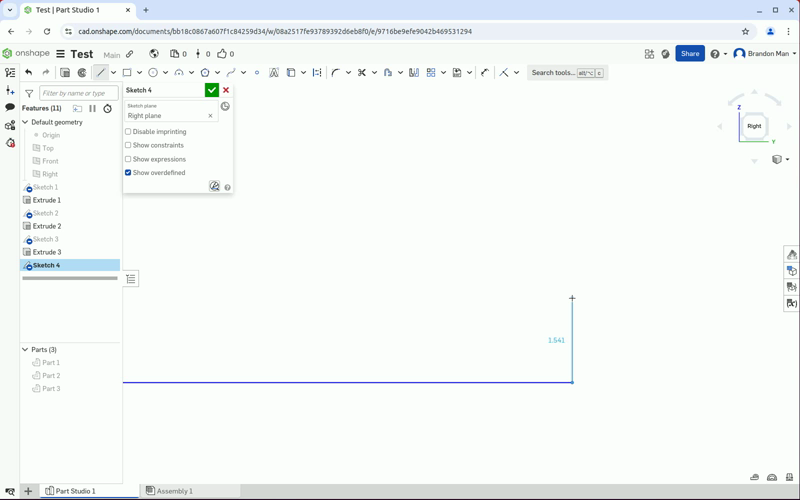
scroll(-6)
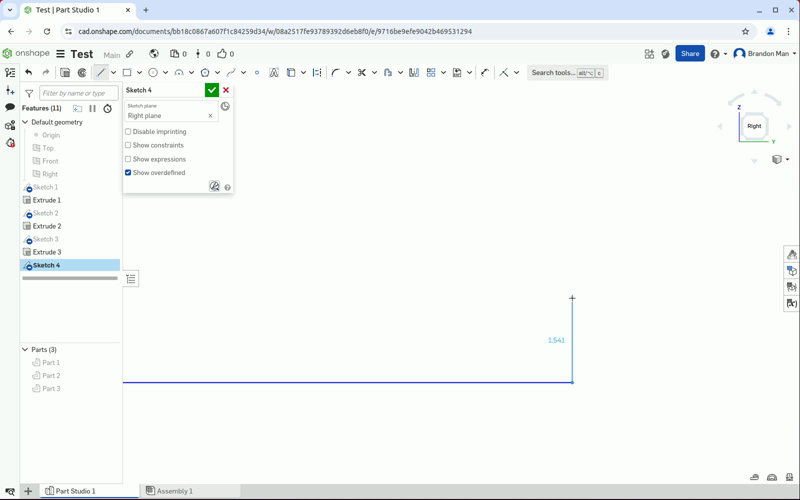
scroll(-6)
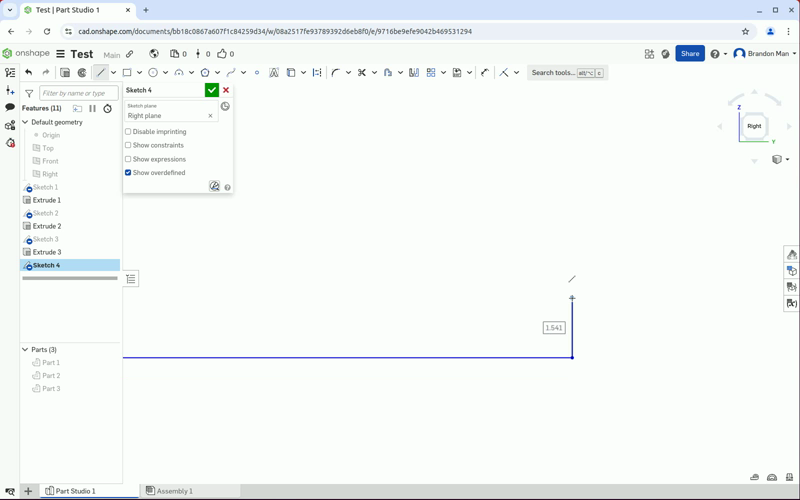
scroll(-6)
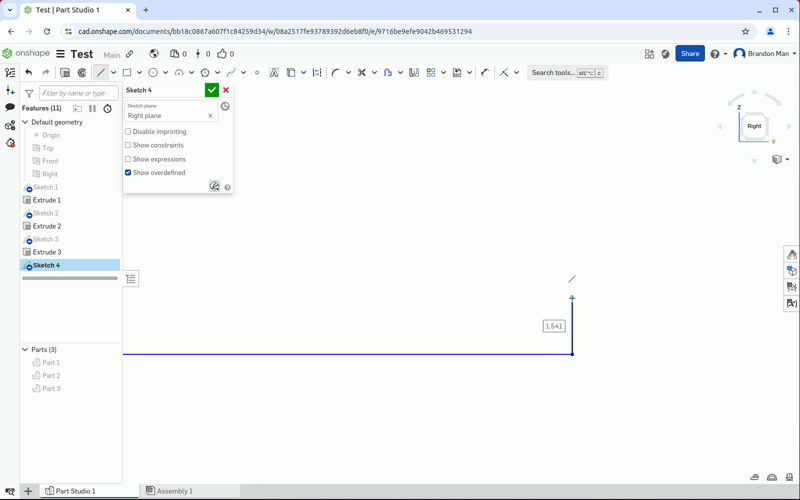
scroll(-6)
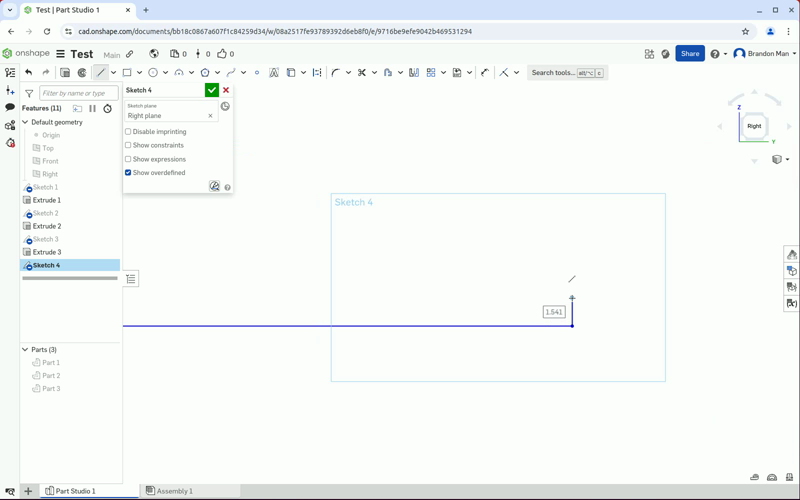
scroll(-6)
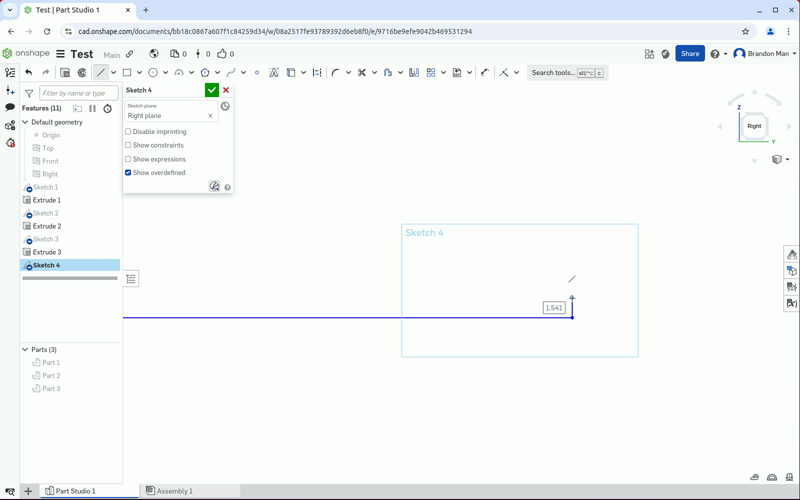
scroll(-6)
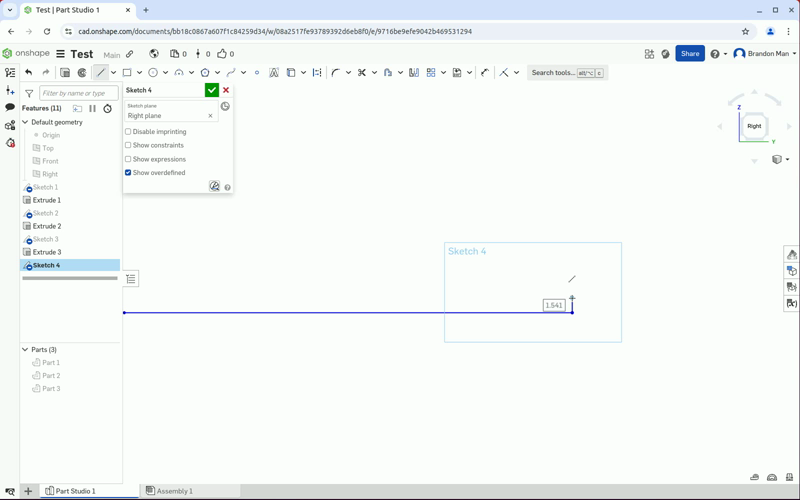
scroll(-6)
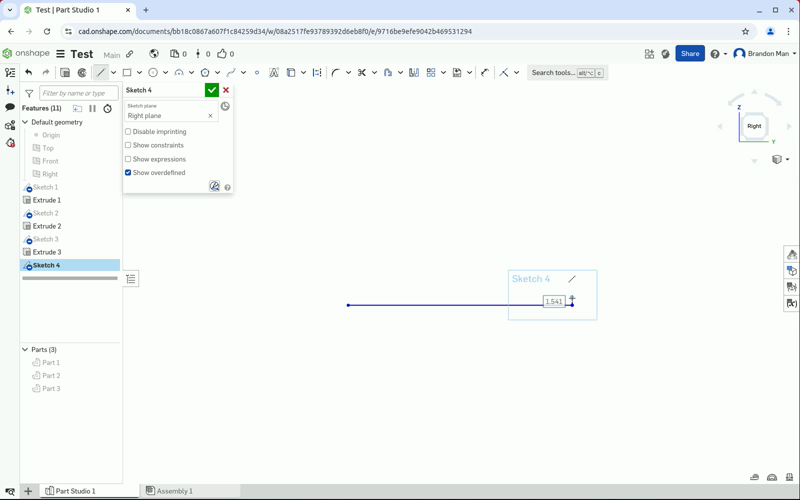
key_up(shift)
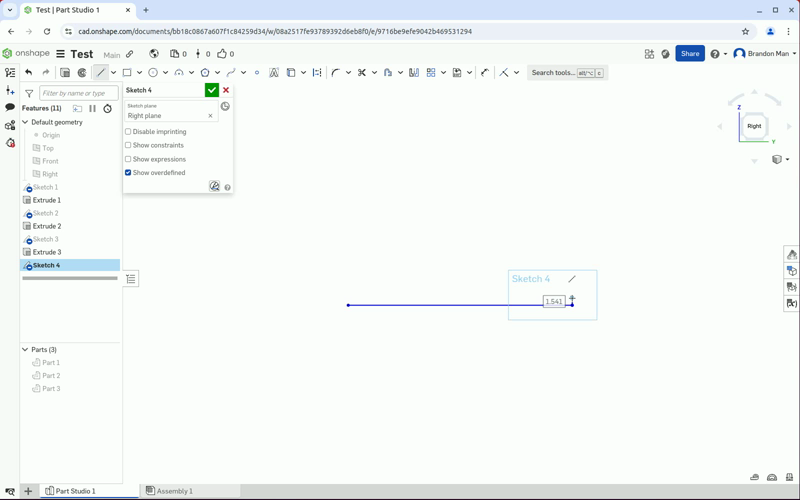
key_down(shift)
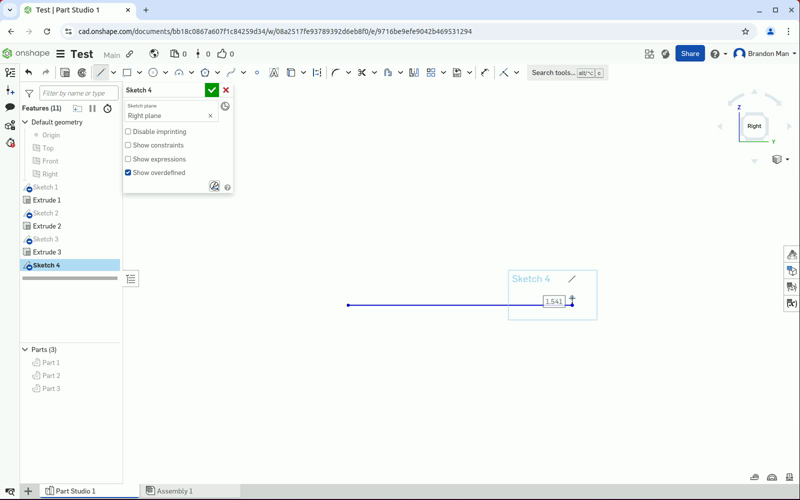
mouse_move(589, 297)
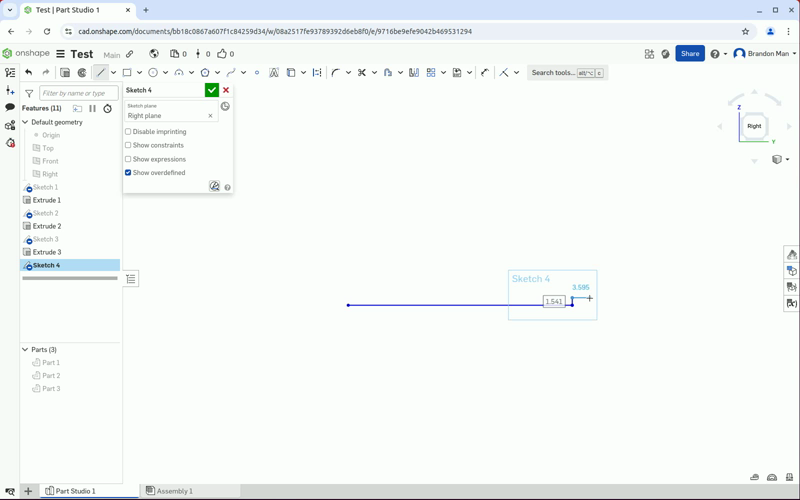
mouse_move(555, 297)
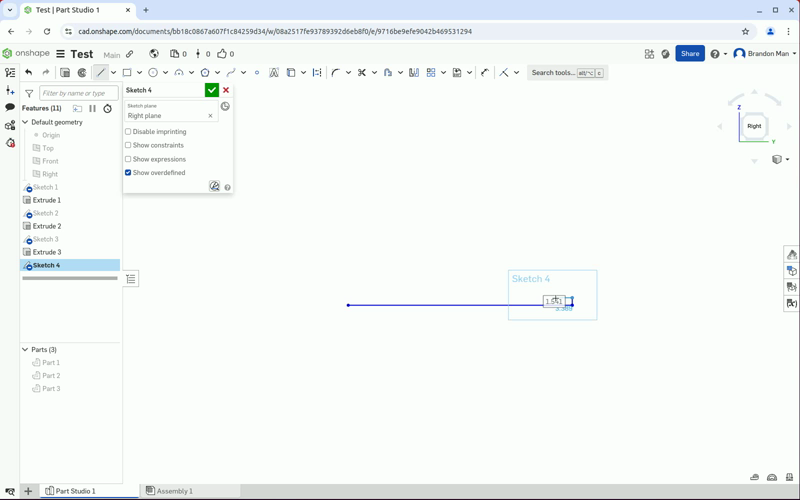
click(555, 297)
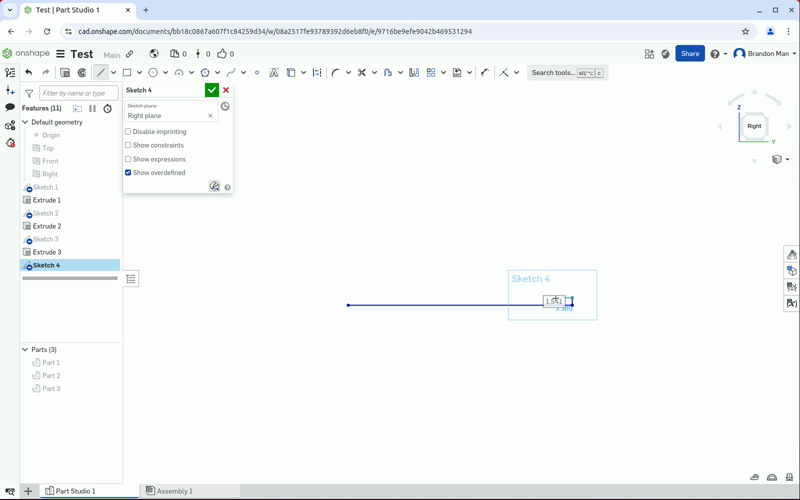
key_up(shift)
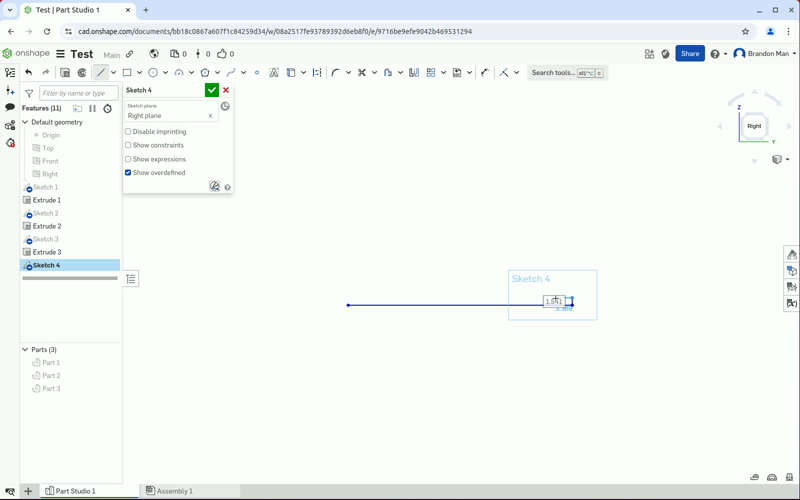
key_down(shift)
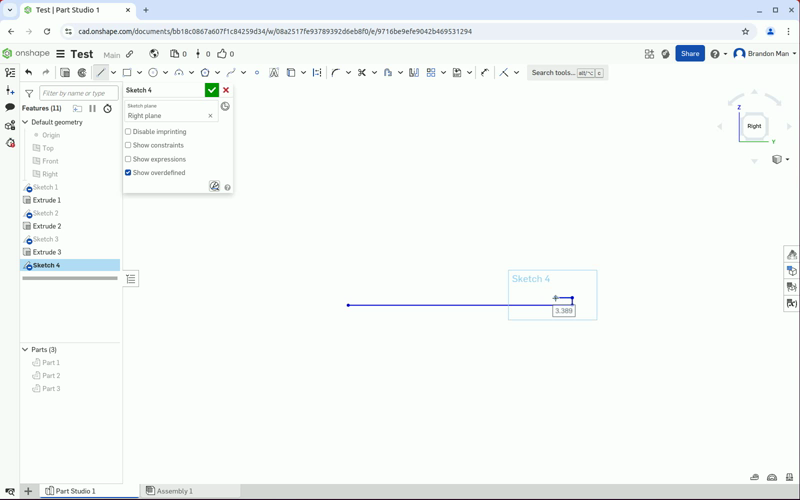
mouse_move(585, 297)
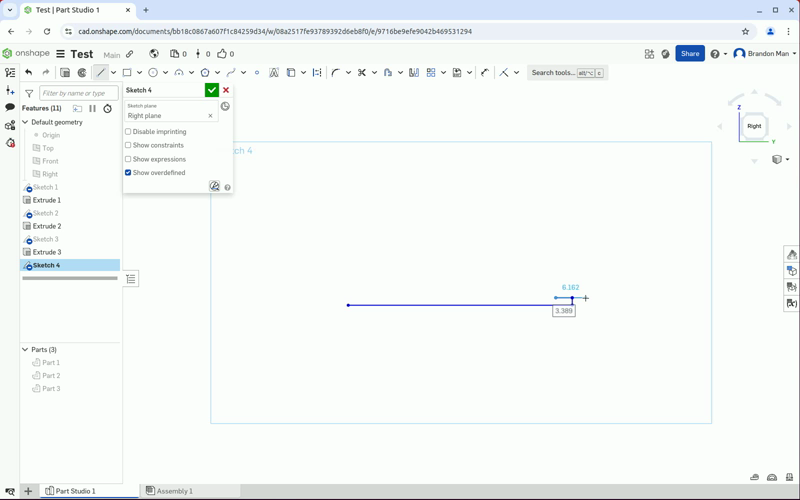
mouse_move(539, 297)
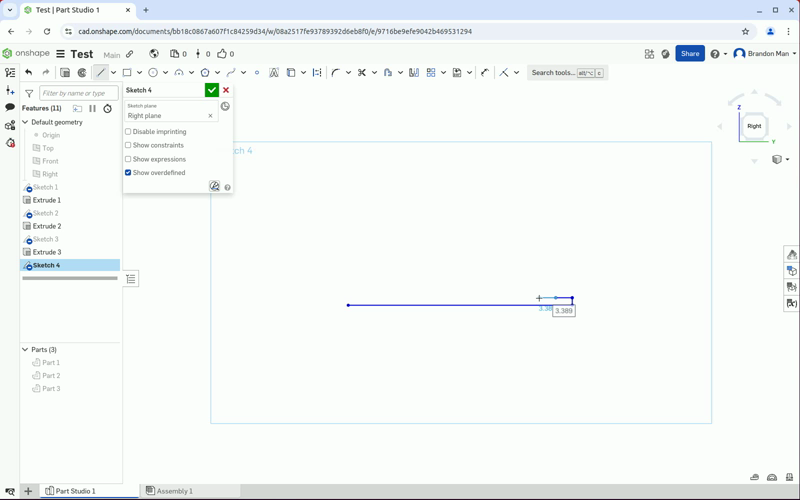
click(539, 297)
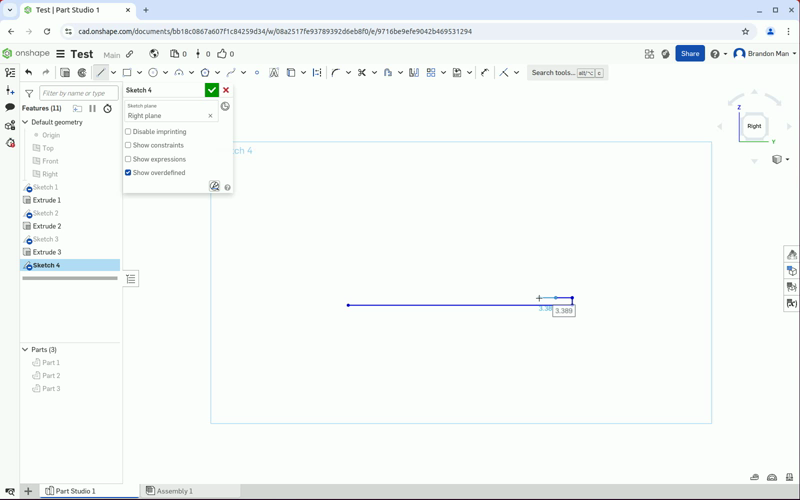
key_up(shift)
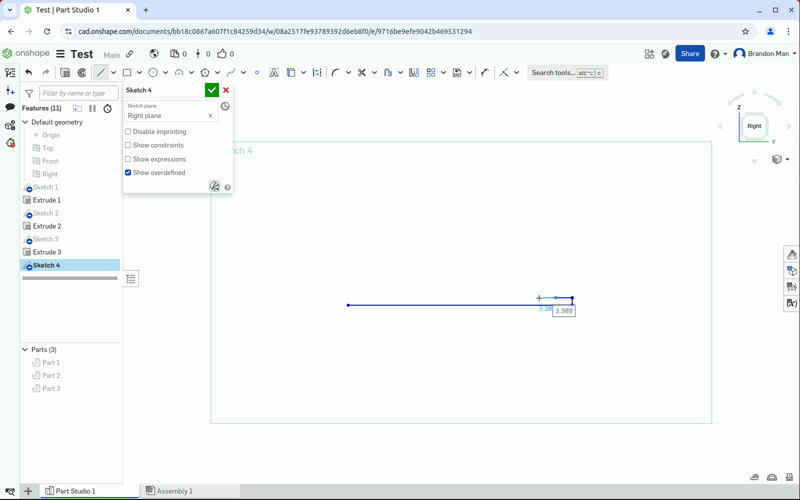
key_down(shift)
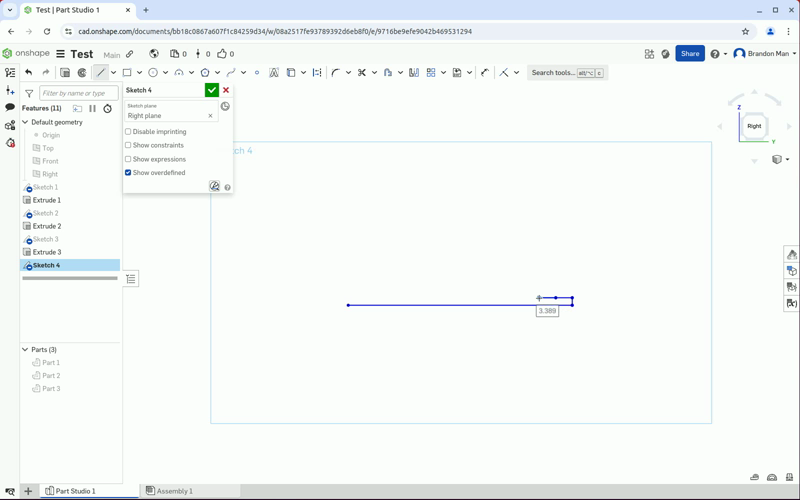
mouse_move(475, 297)
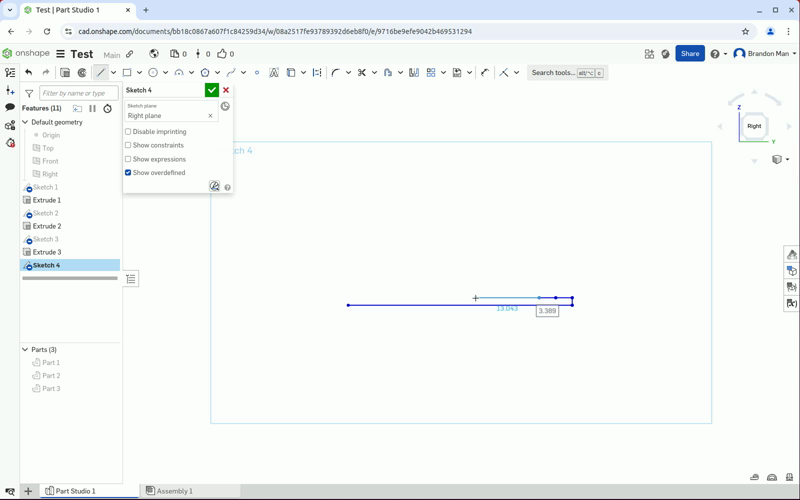
click(475, 297)
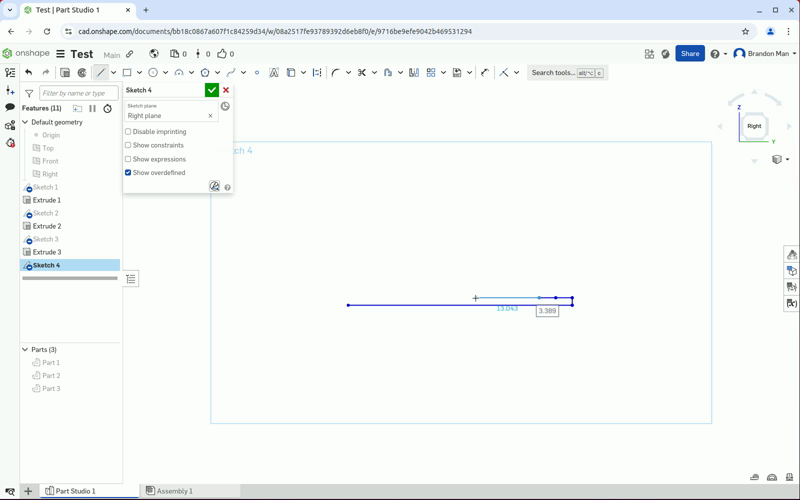
key_up(shift)
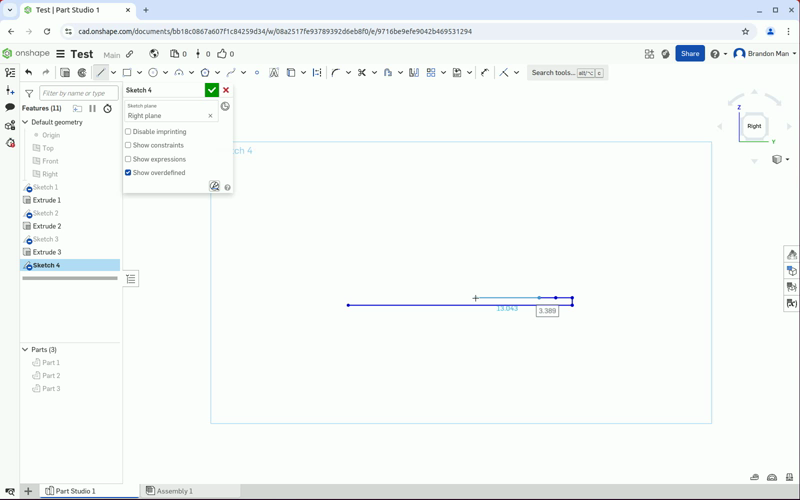
key_down(shift)
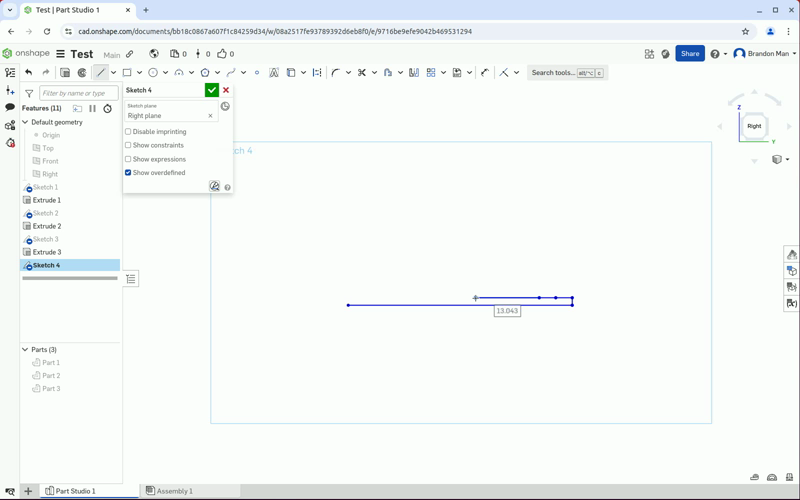
mouse_move(505, 297)
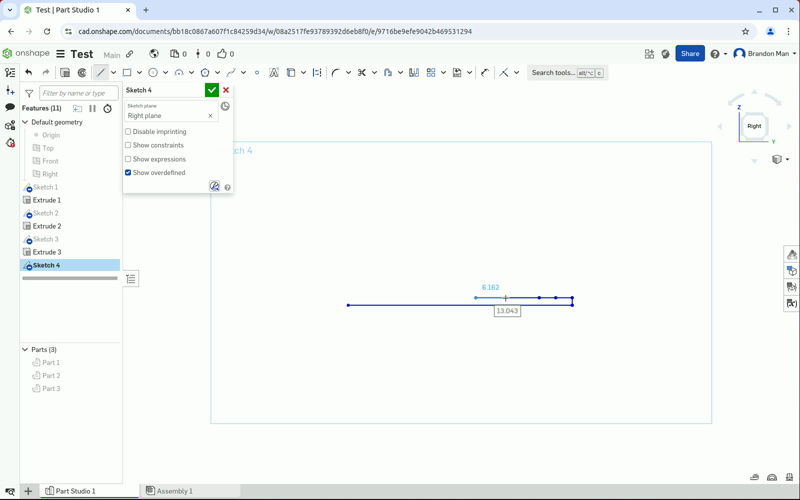
mouse_move(444, 297)
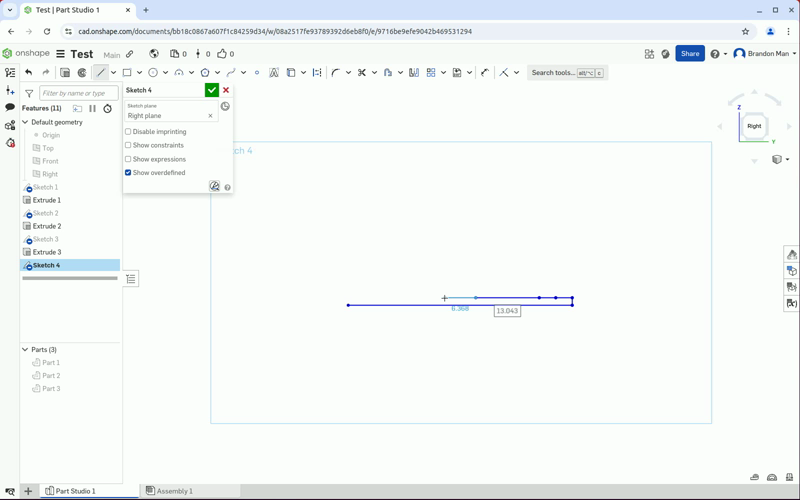
click(444, 297)
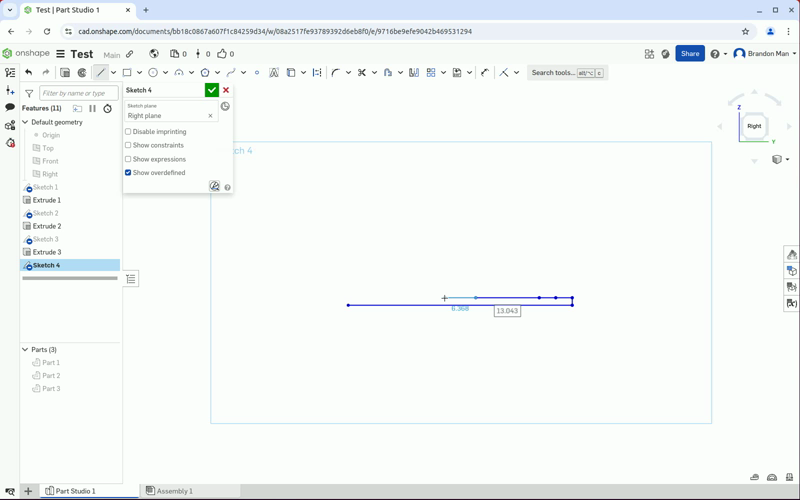
key_up(shift)
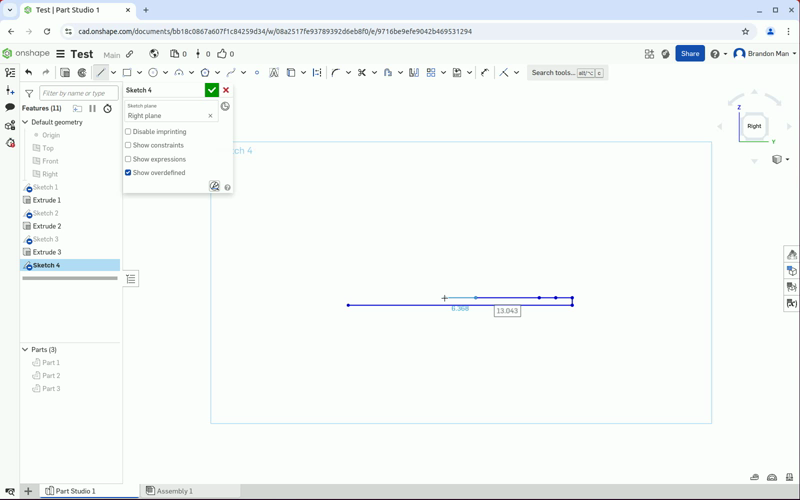
key_down(shift)
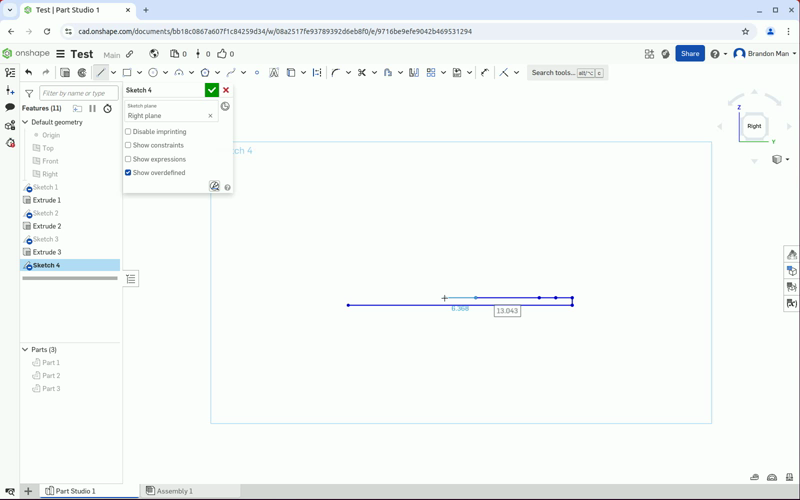
mouse_move(381, 297)
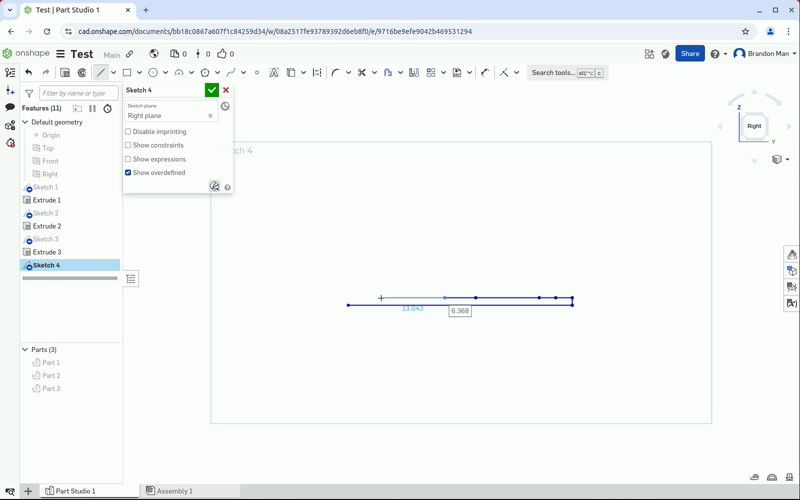
click(381, 297)
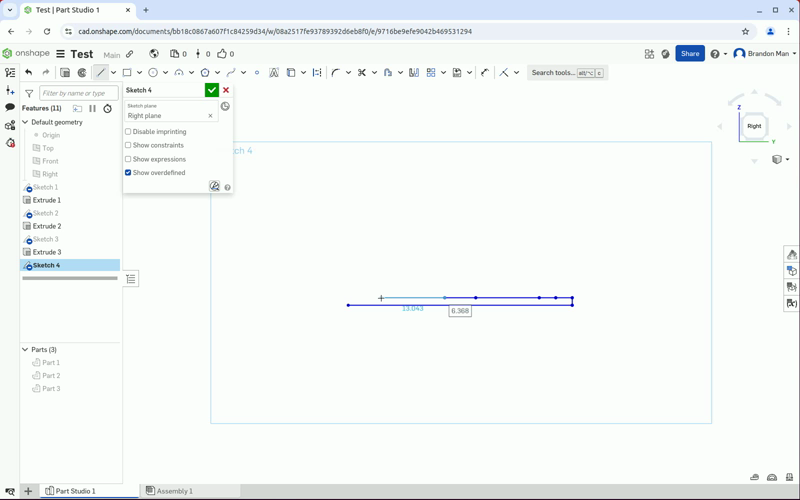
key_up(shift)
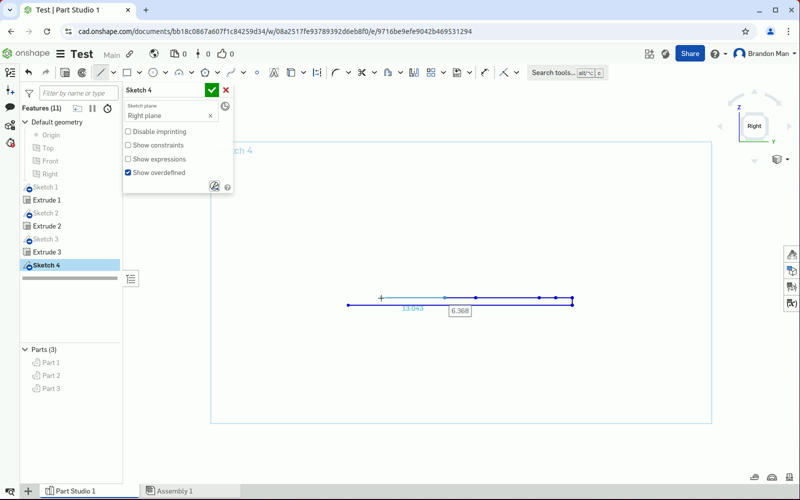
key_down(shift)
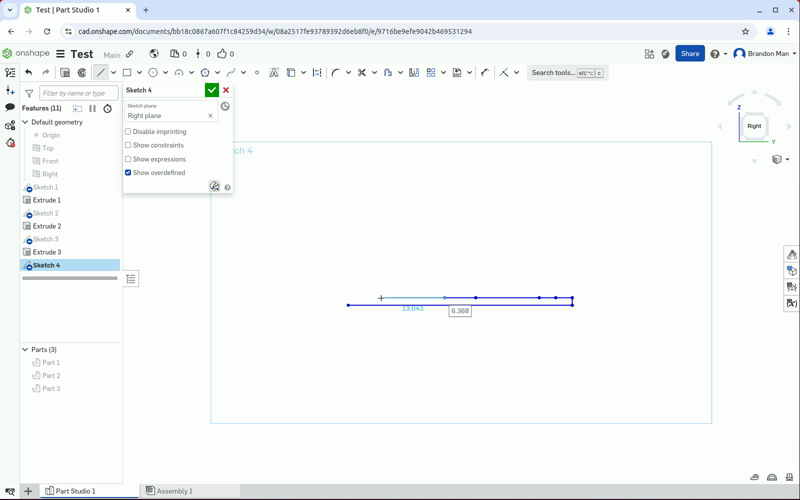
mouse_move(411, 297)
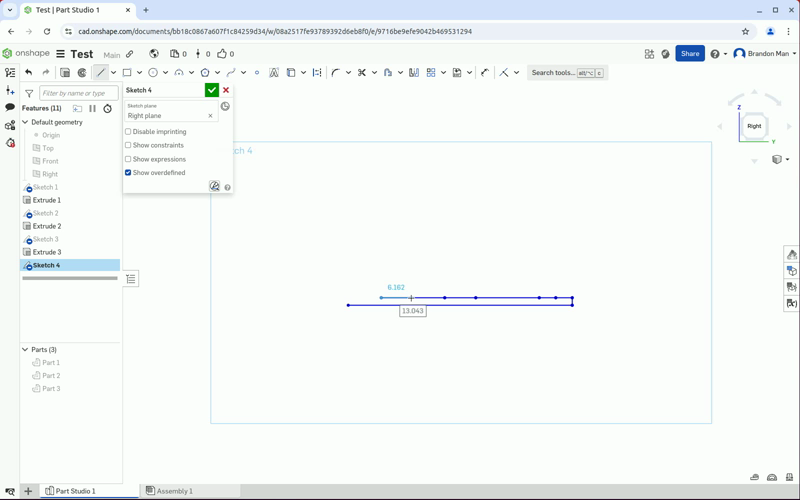
mouse_move(364, 297)
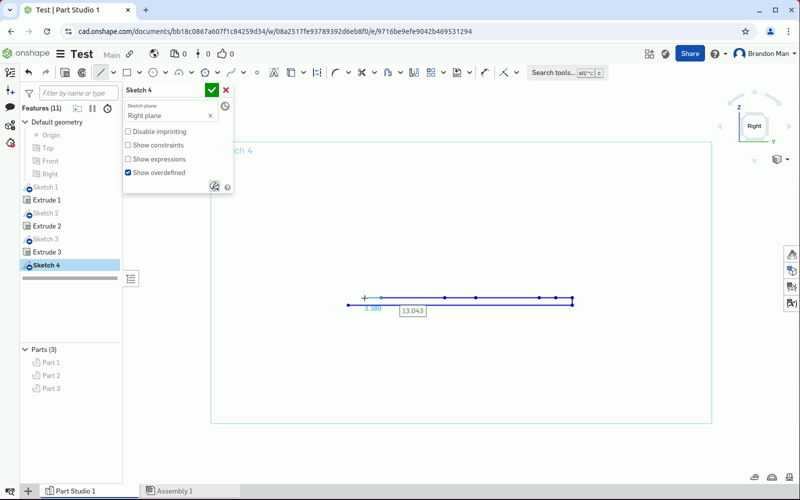
click(364, 297)
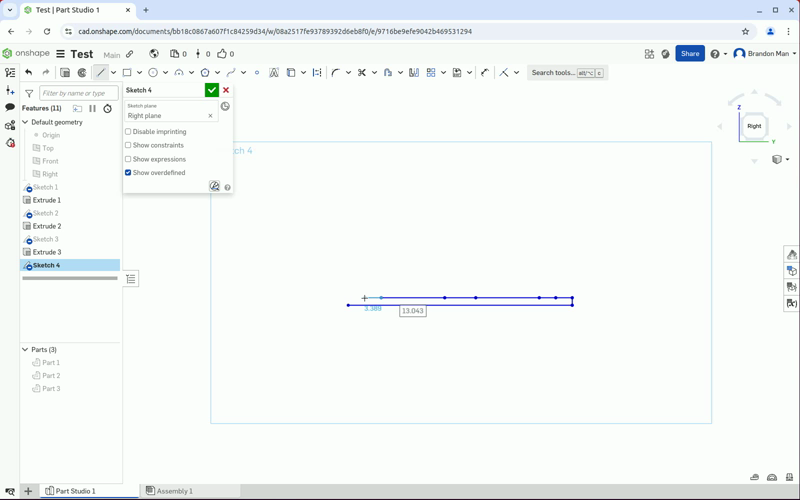
key_up(shift)
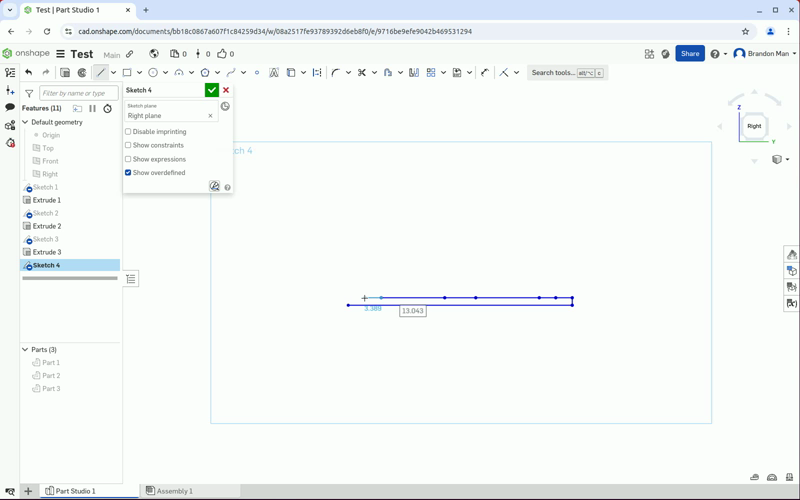
key_down(shift)
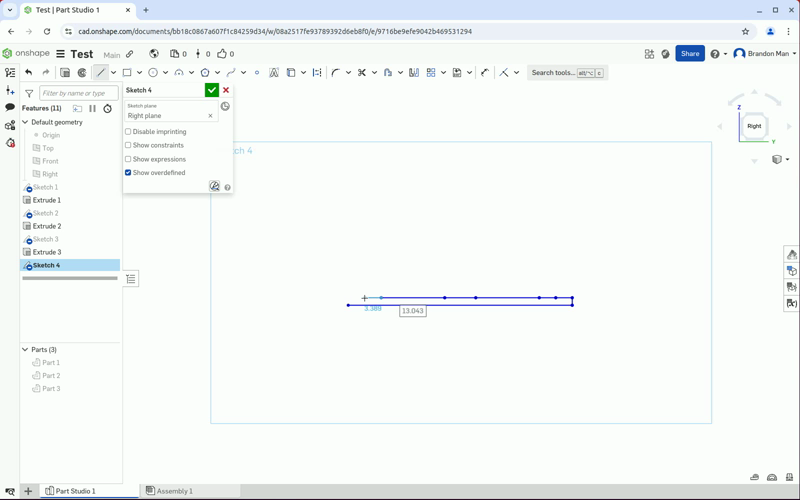
mouse_move(394, 297)
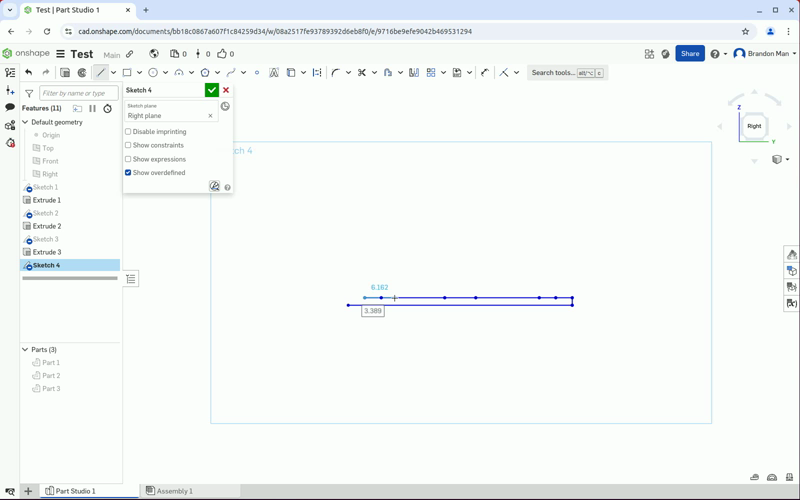
mouse_move(348, 297)
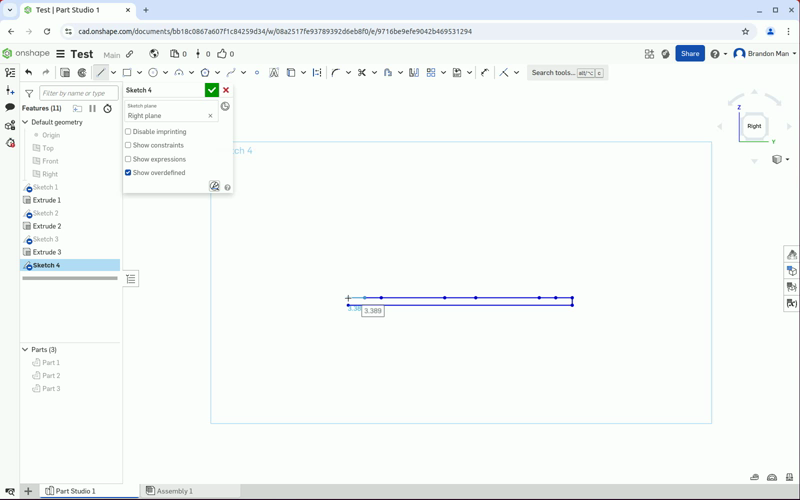
click(348, 297)
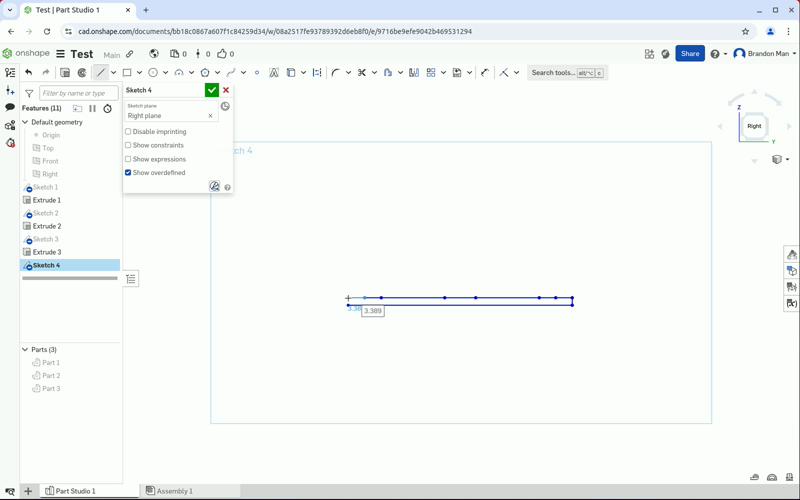
key_up(shift)
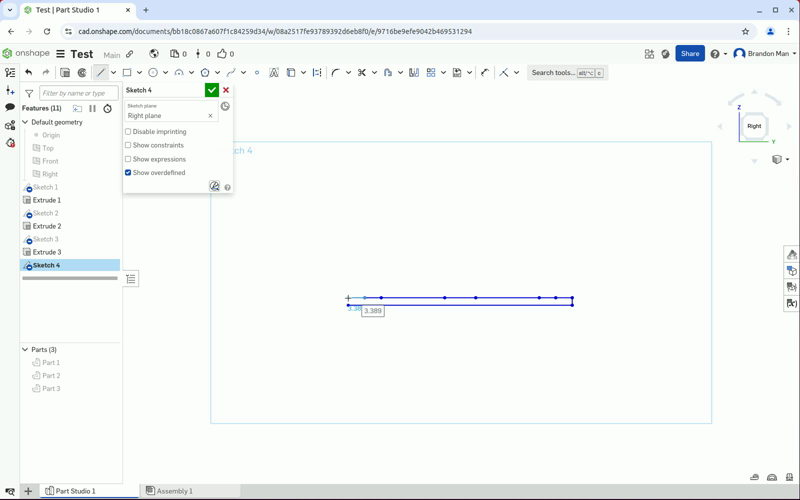
mouse_move(378, 297)
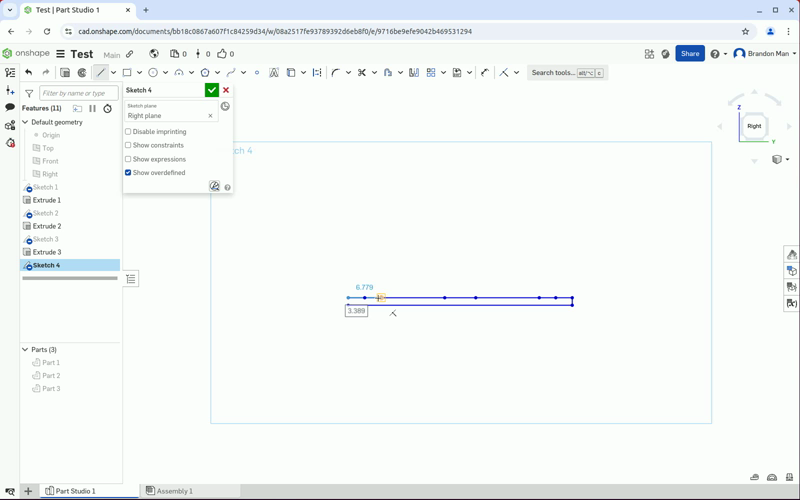
key_down(shift)
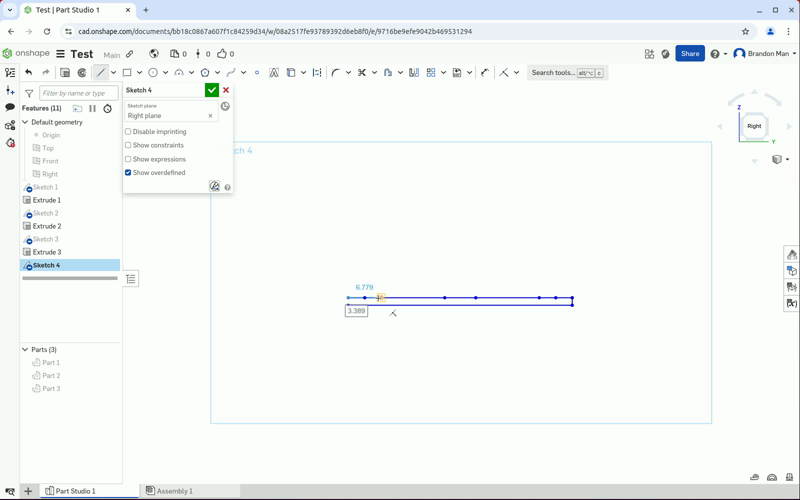
mouse_move(348, 305)
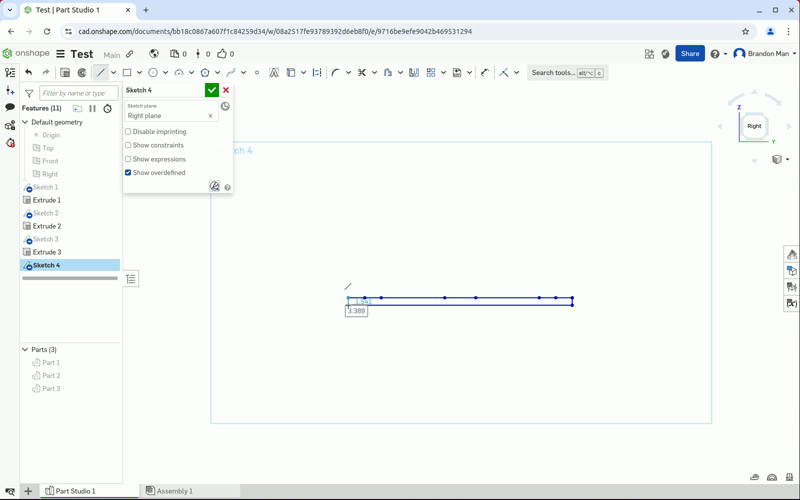
scroll(6)
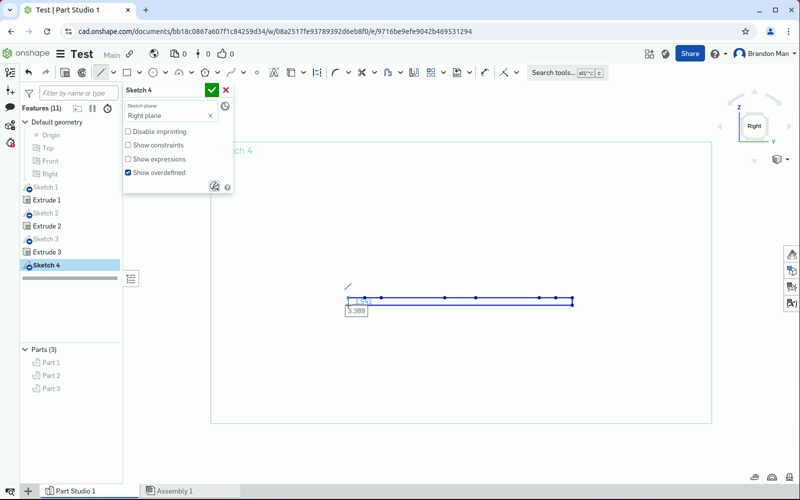
scroll(6)
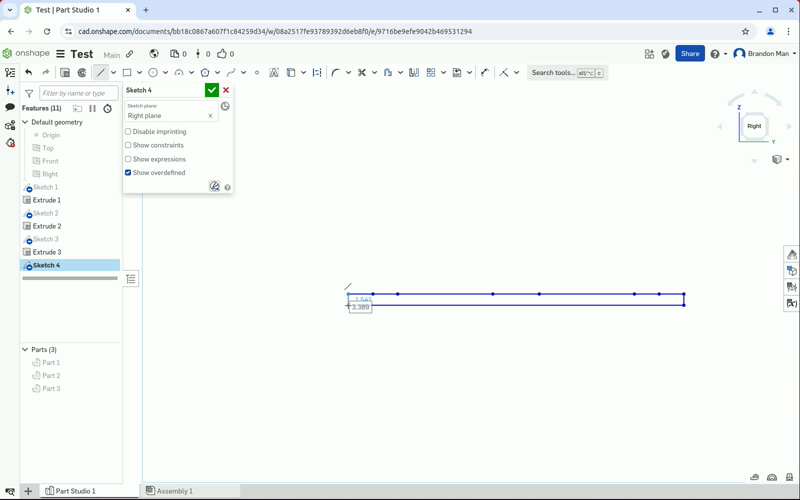
scroll(6)
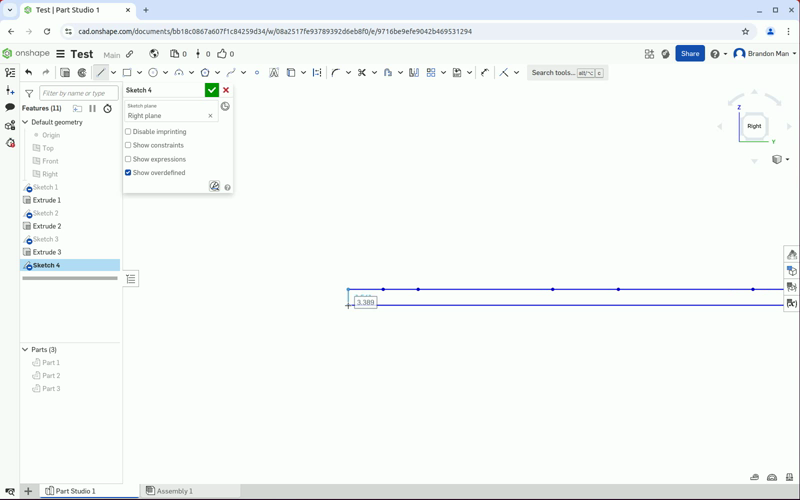
scroll(6)
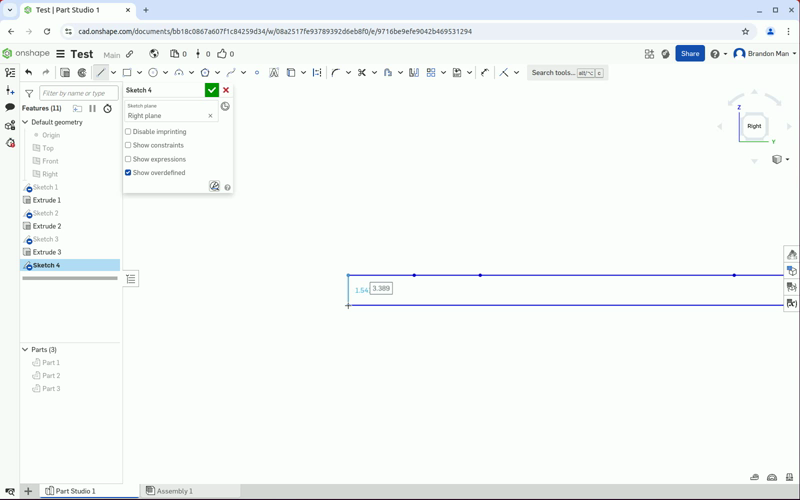
scroll(6)
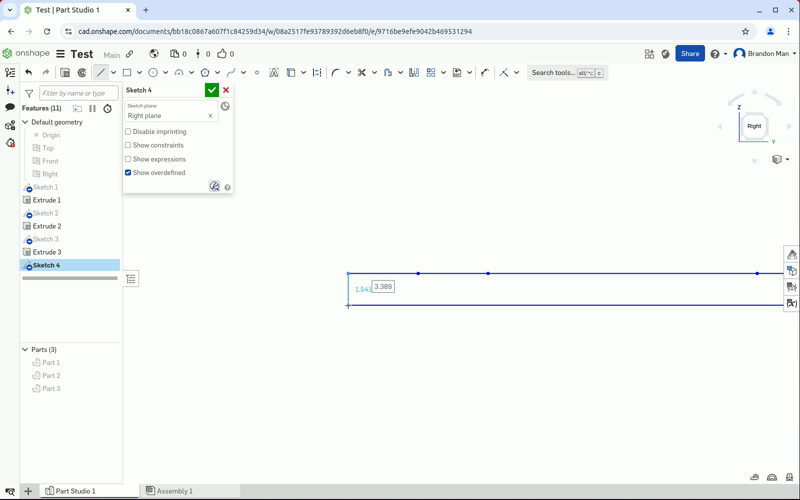
scroll(6)
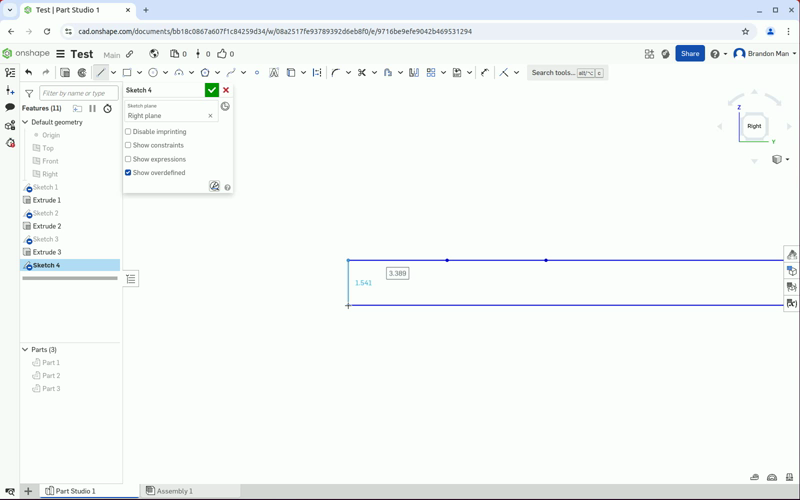
scroll(6)
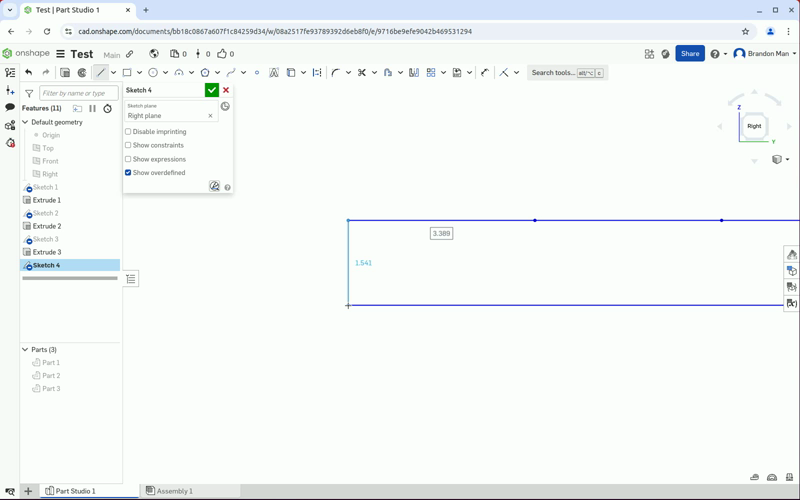
key_up(shift)
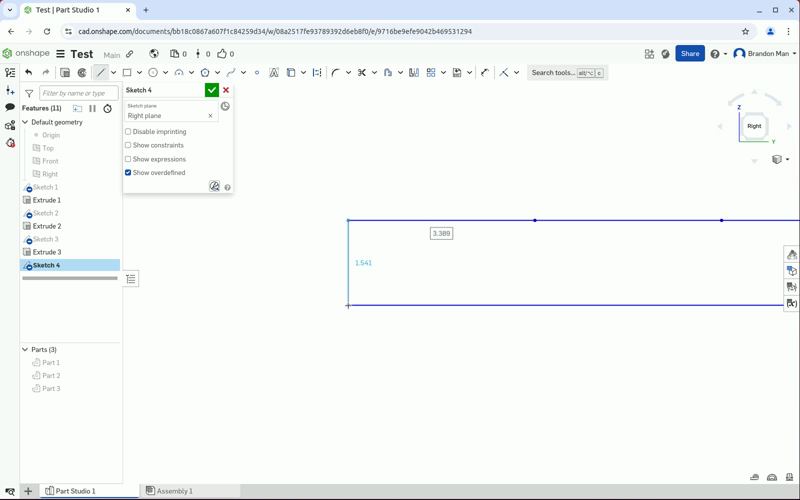
click(348, 305)
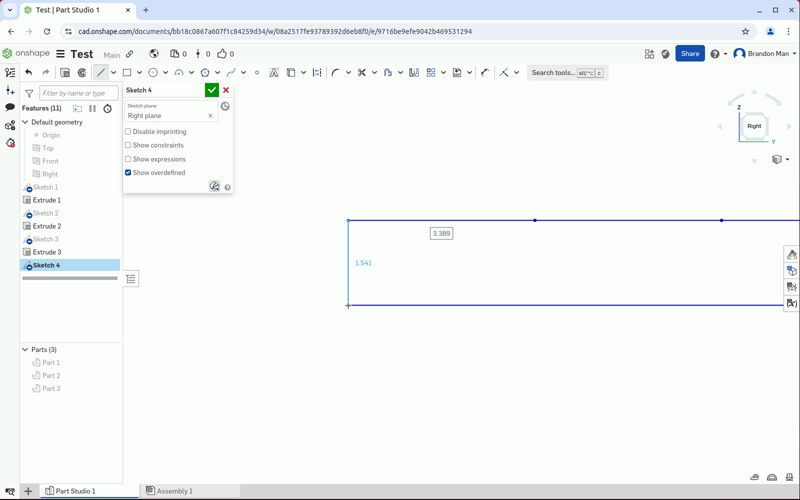
scroll(-6)
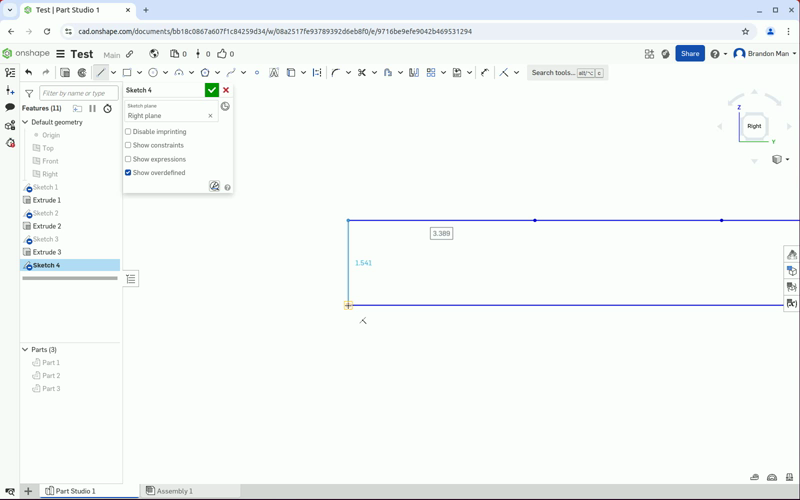
scroll(-6)
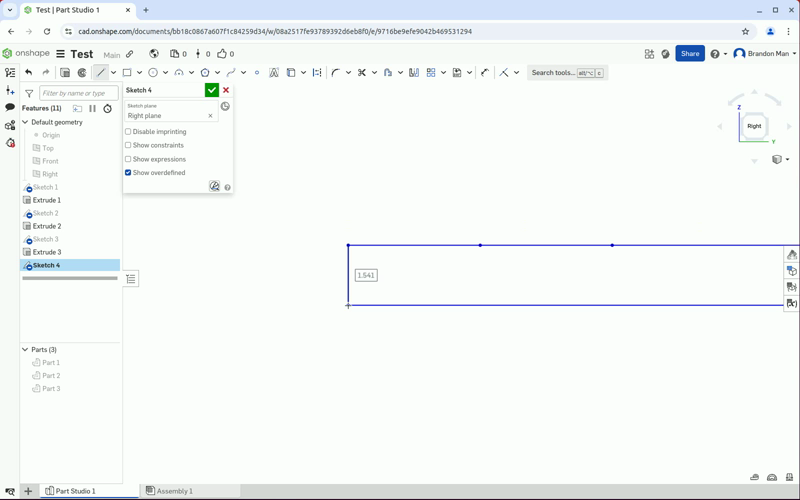
scroll(-6)
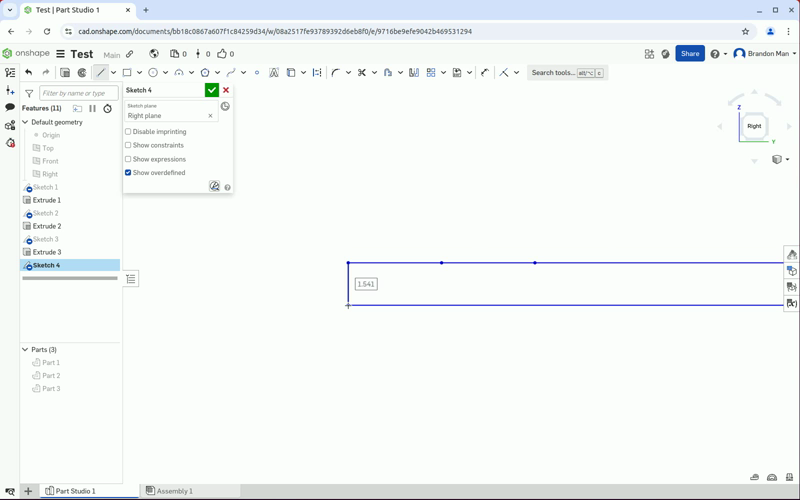
scroll(-6)
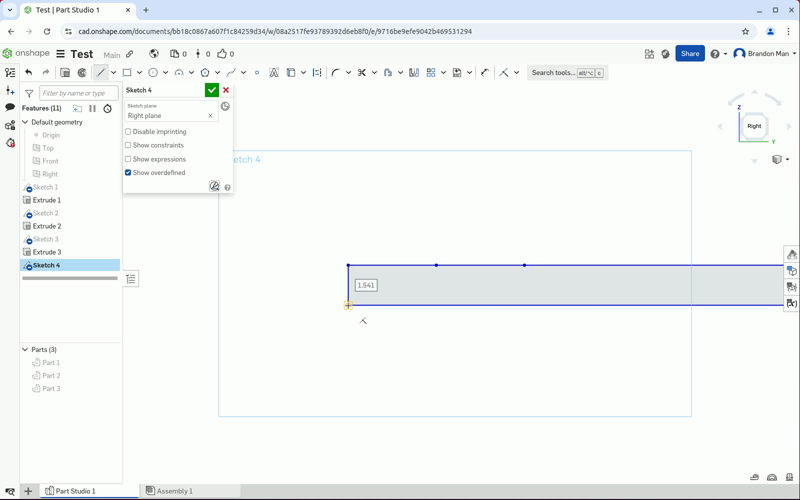
scroll(-6)
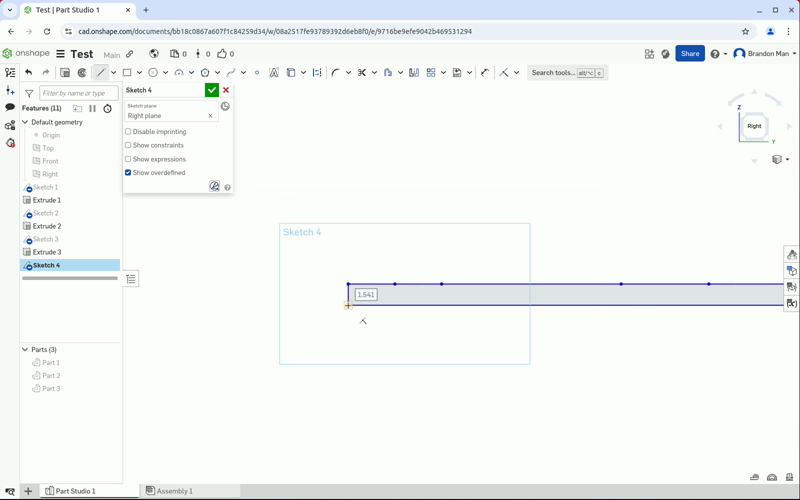
scroll(-6)
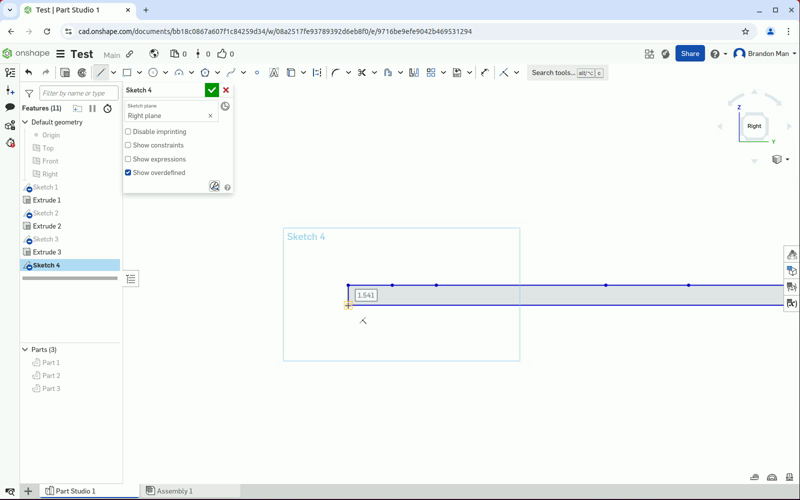
scroll(-6)
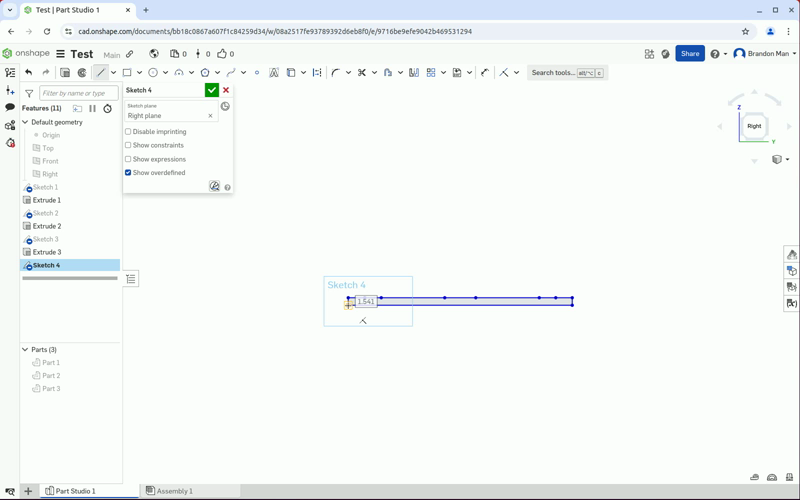
key(esc)
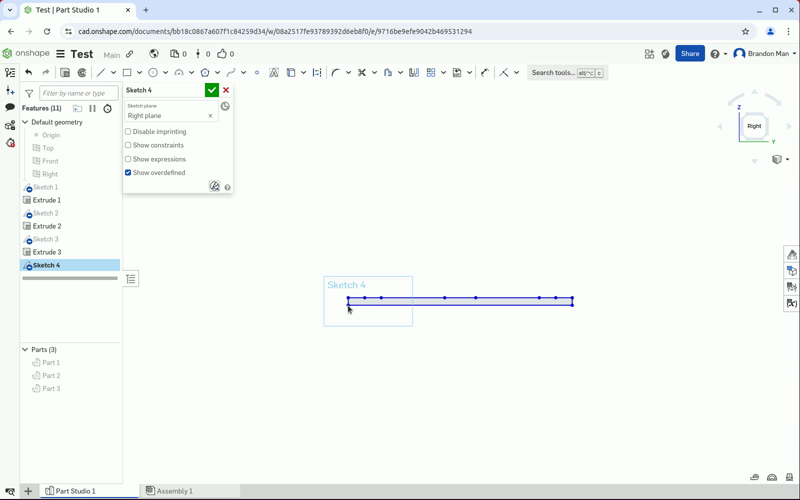
mouse_move(367, 303)
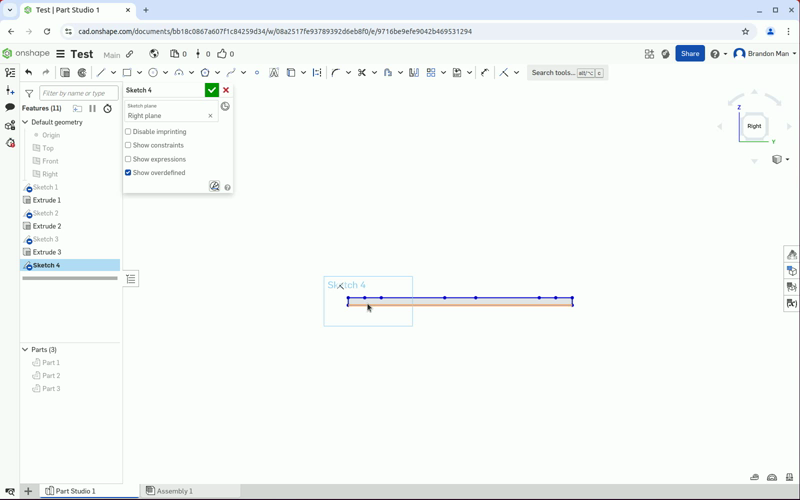
scroll(6)
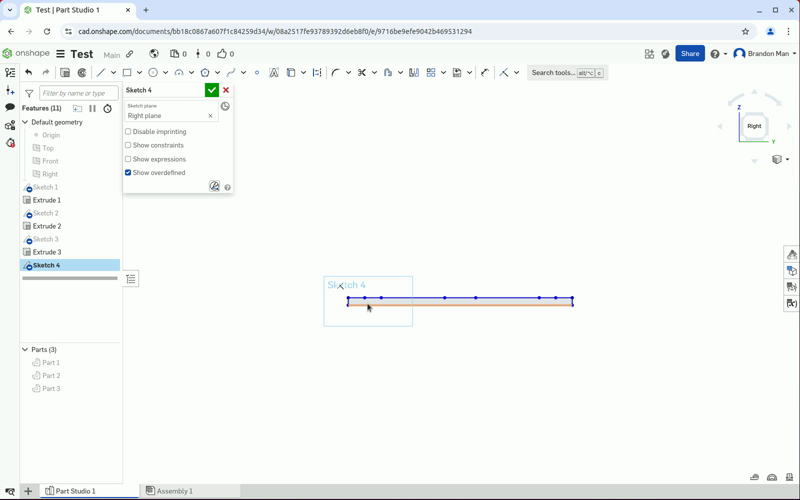
scroll(6)
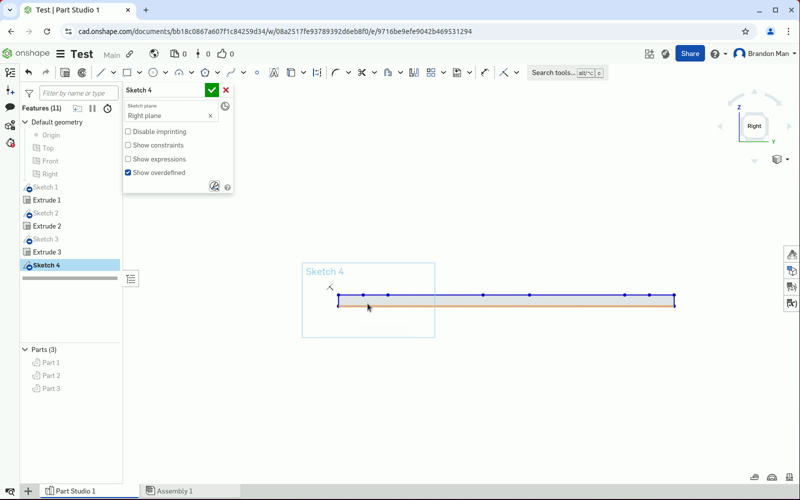
scroll(6)
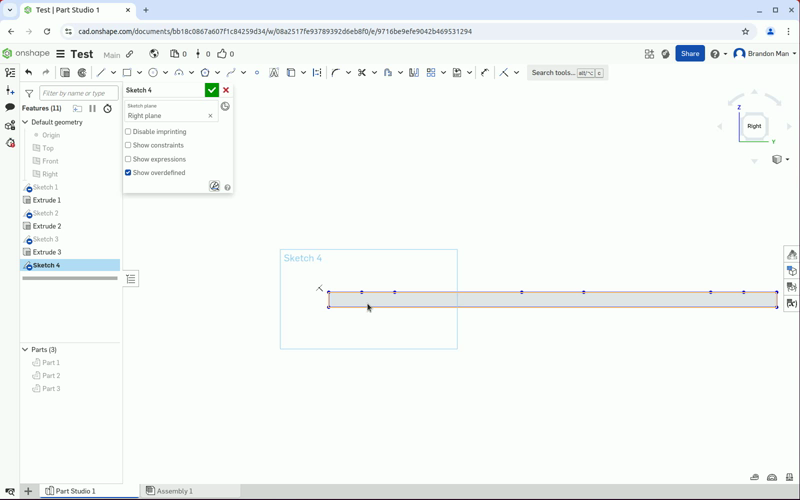
scroll(6)
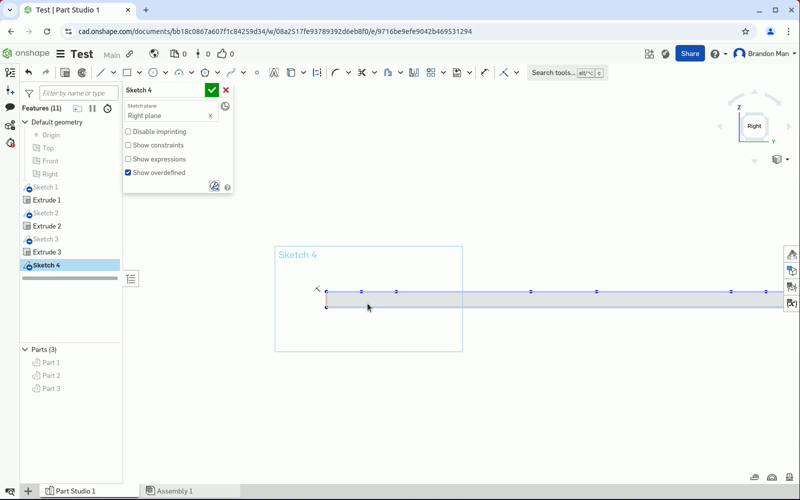
scroll(6)
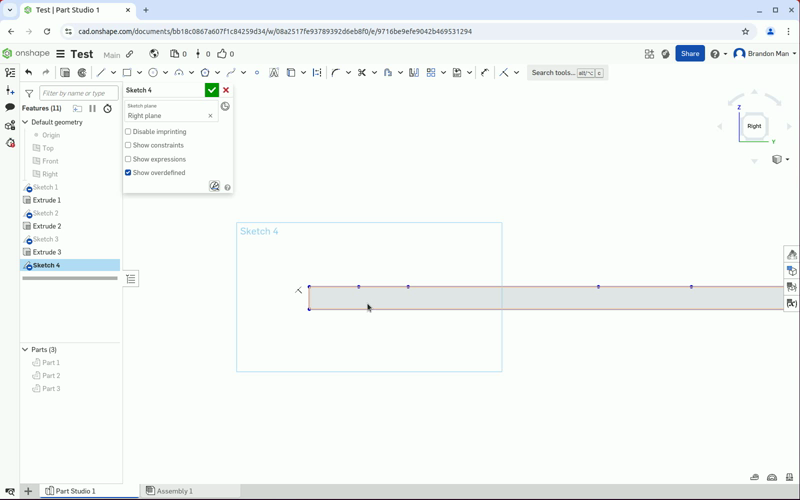
scroll(6)
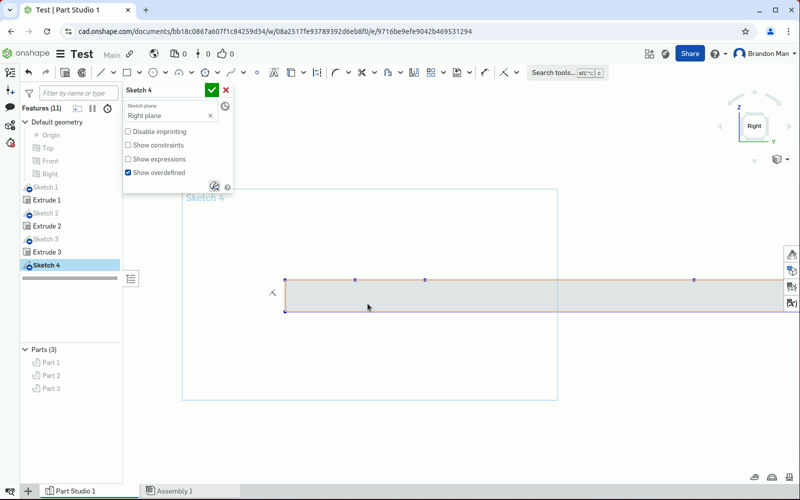
scroll(6)
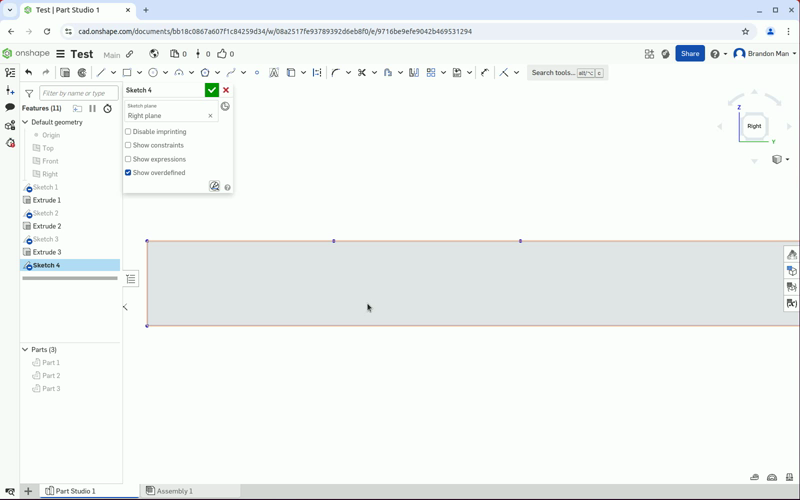
click(367, 303)
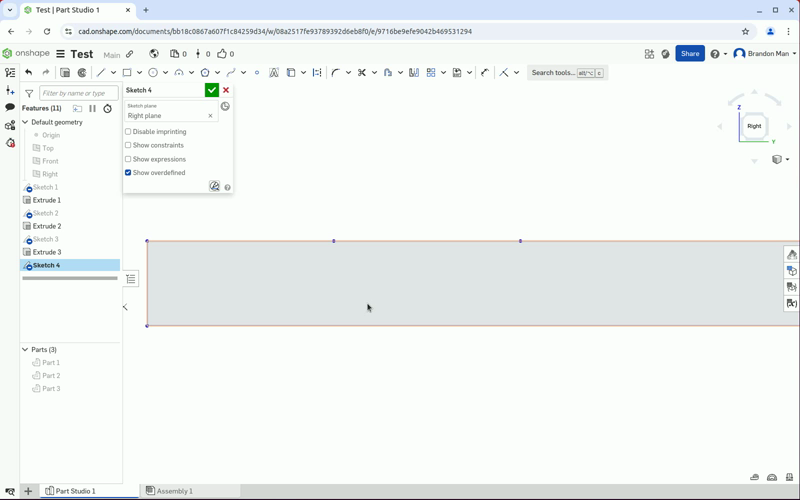
scroll(-6)
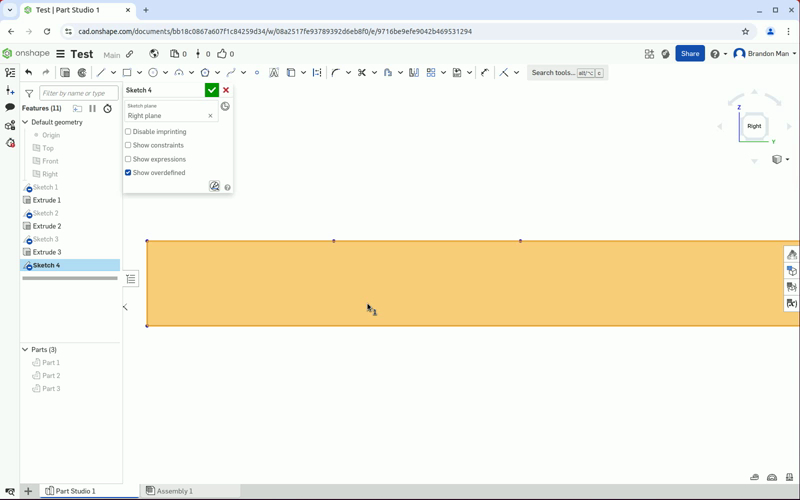
scroll(-6)
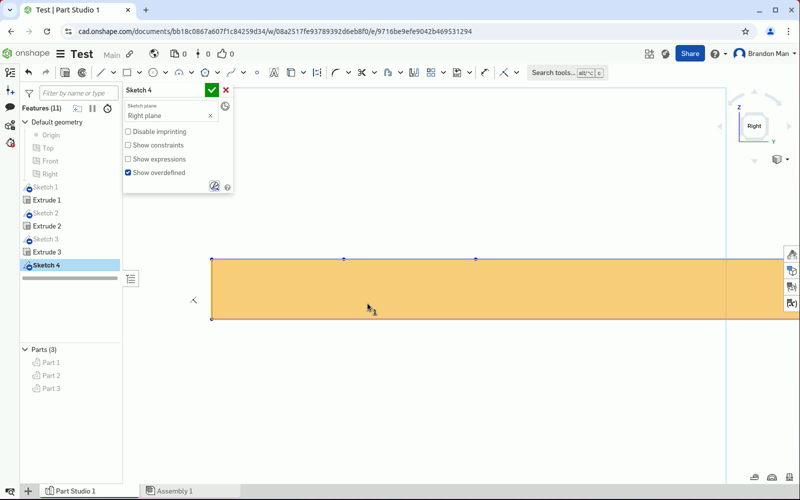
scroll(-6)
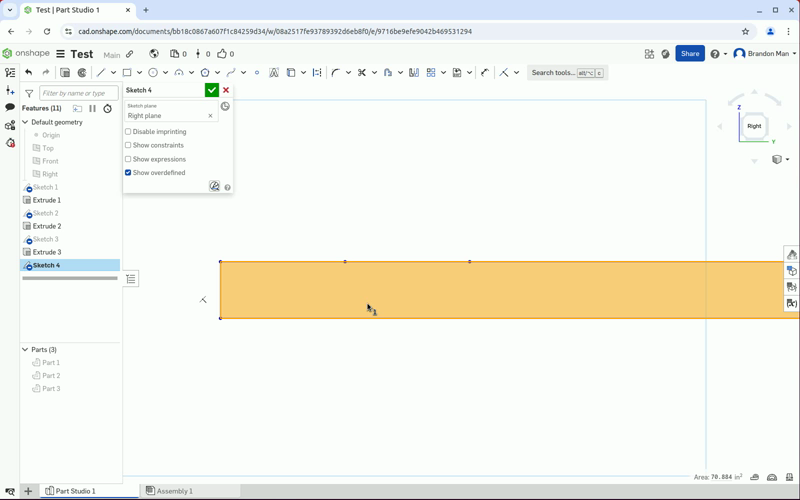
scroll(-6)
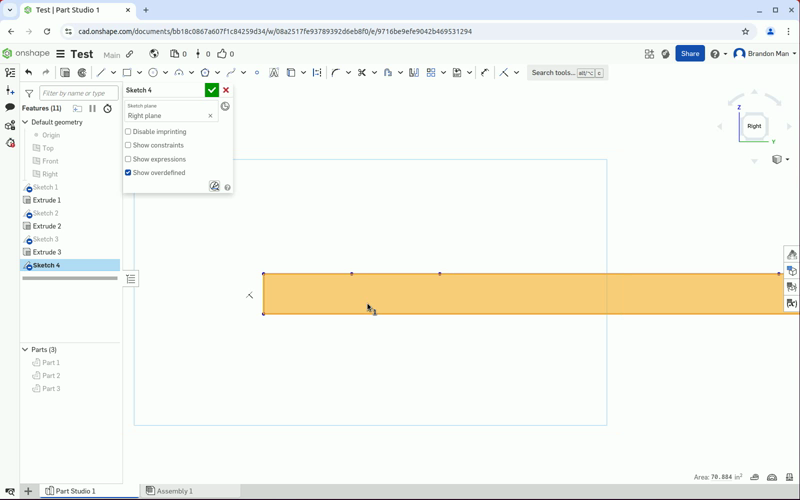
scroll(-6)
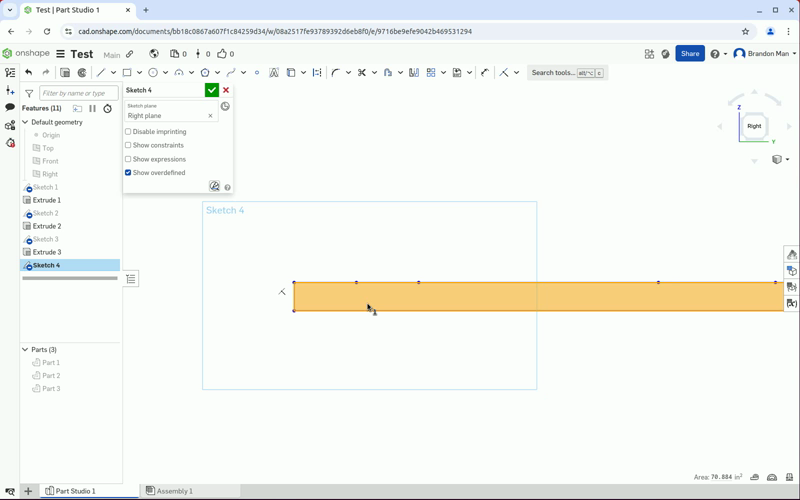
scroll(-6)
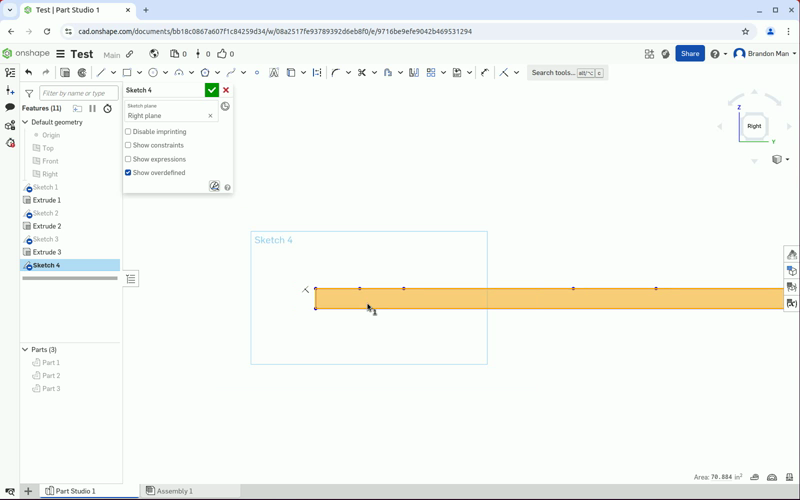
scroll(-6)
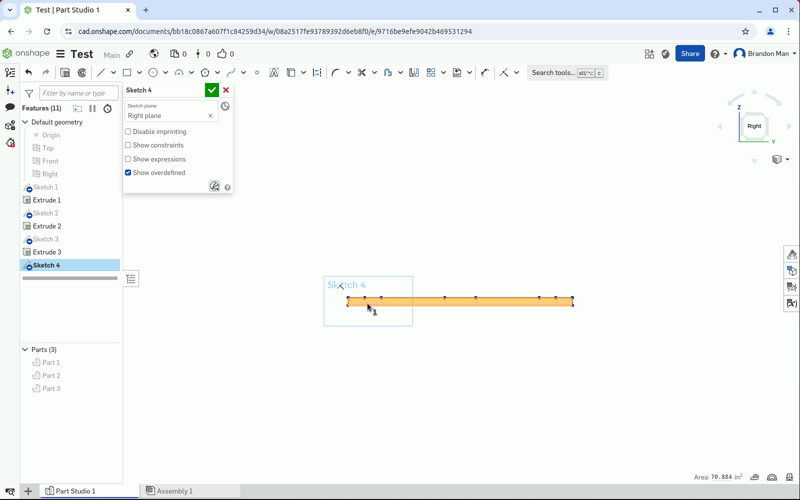
mouse_move(73, 352)
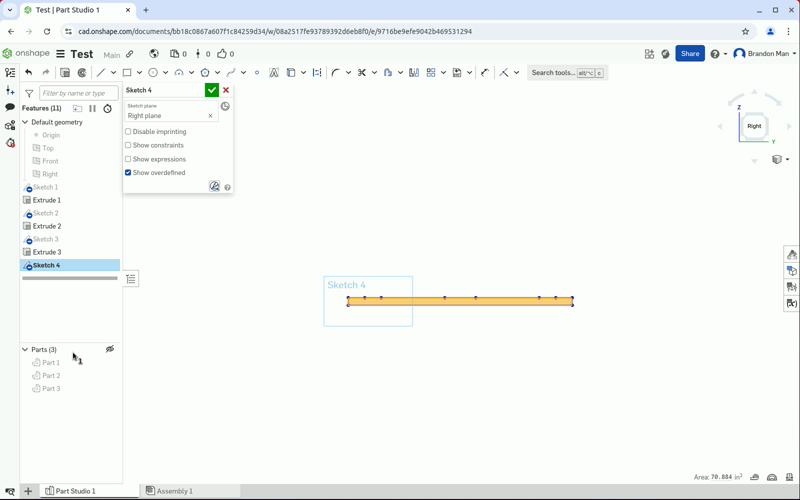
key(shift+y)
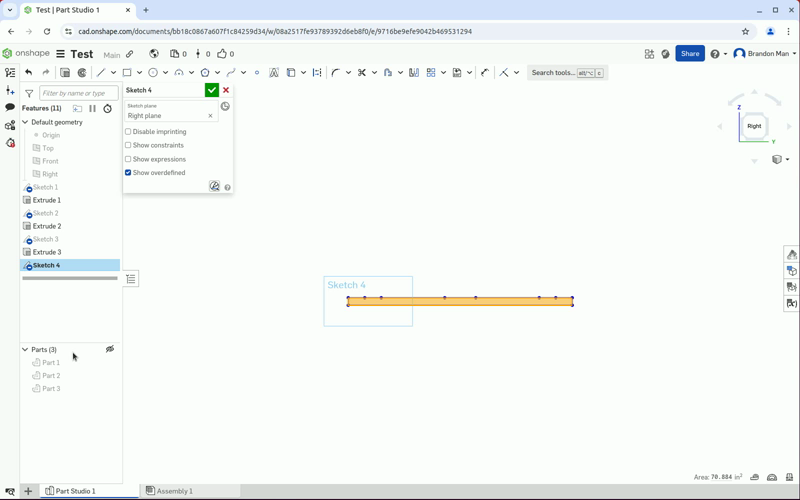
key(shift+e)
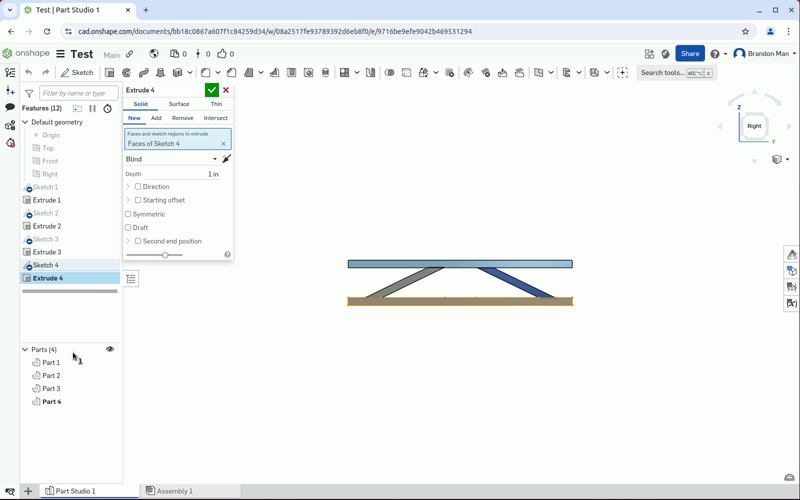
mouse_move(143, 106)
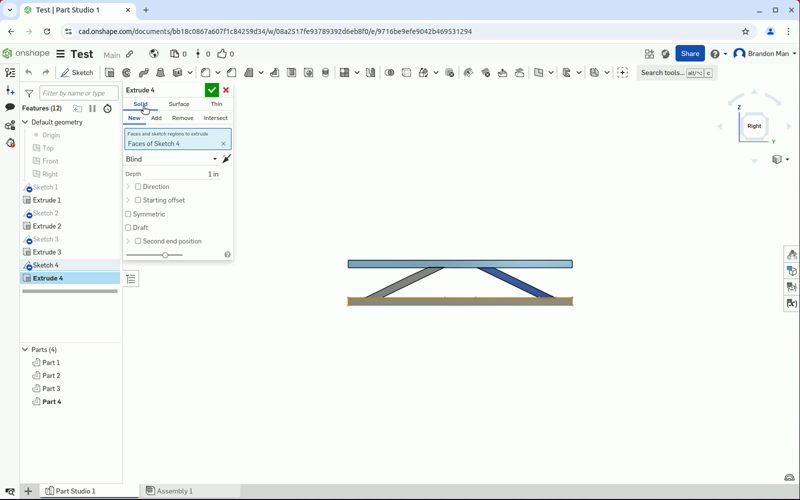
click(143, 106)
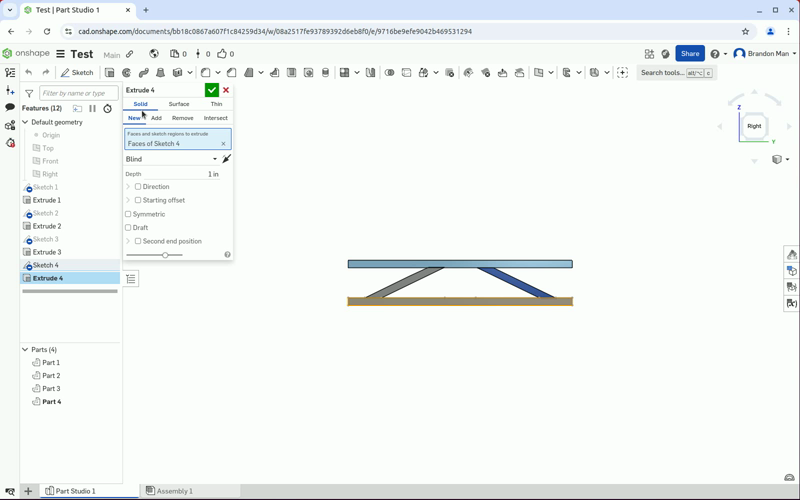
mouse_move(137, 120)
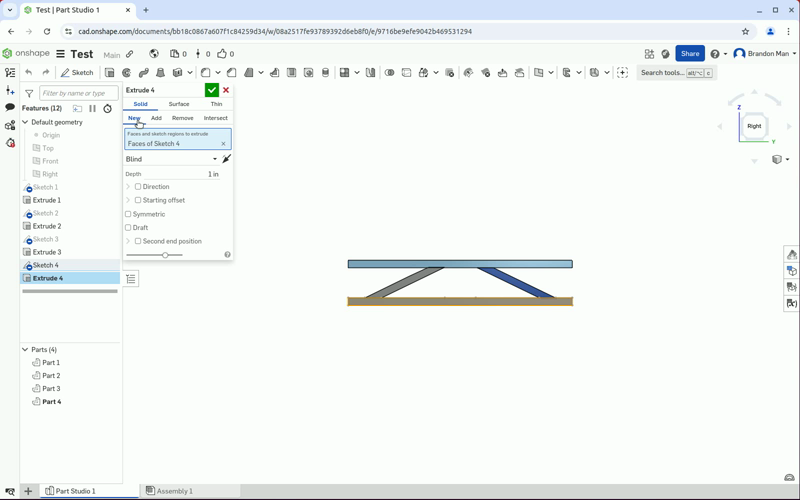
click(137, 120)
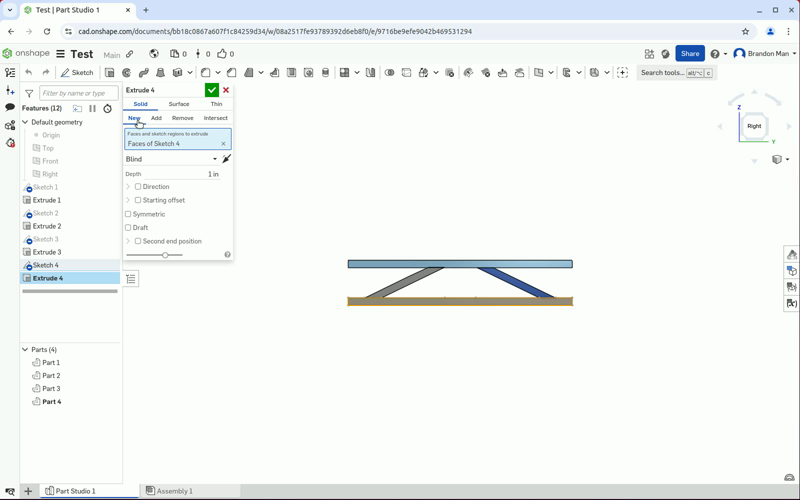
key(tab, 4)
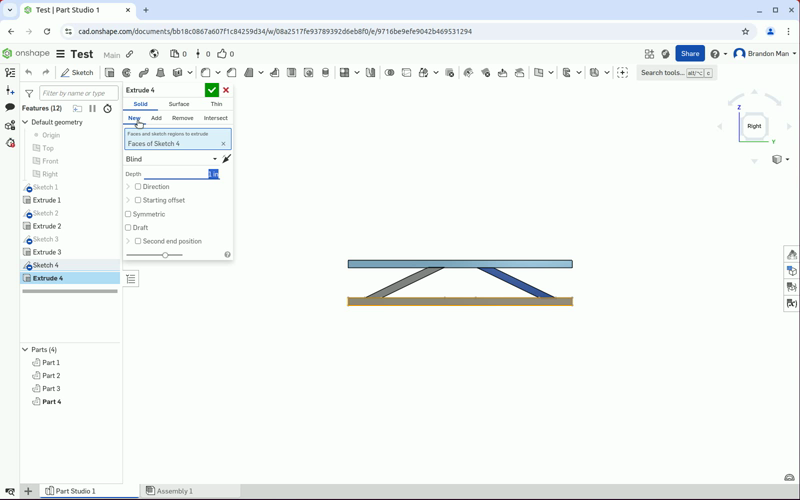
text(0.722)
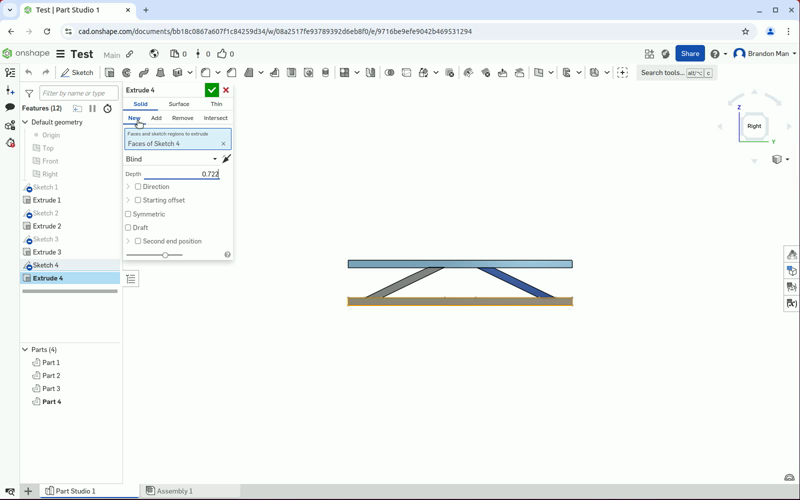
key(enter)
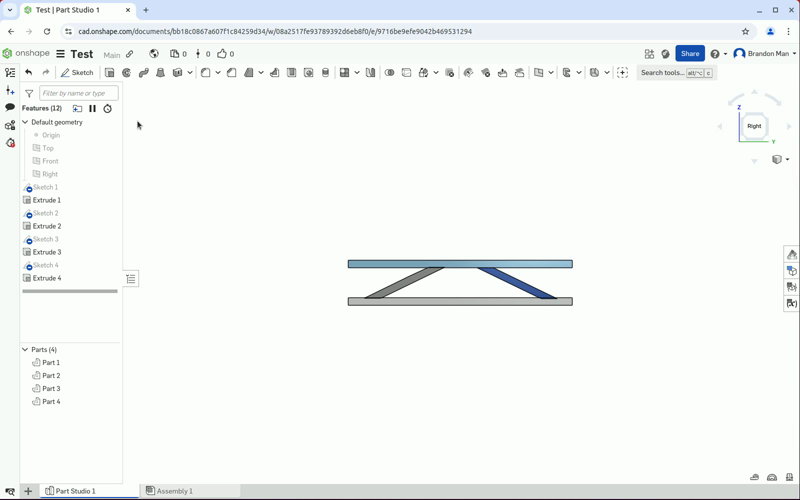
key(shift+h)
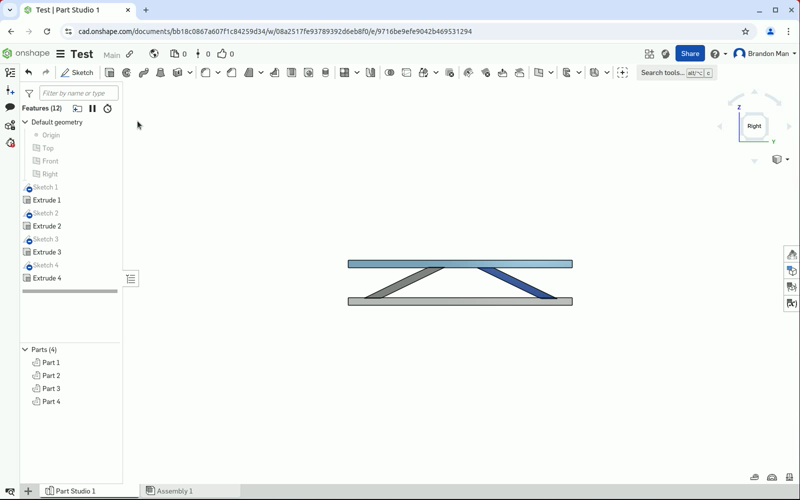
key(shift+h)
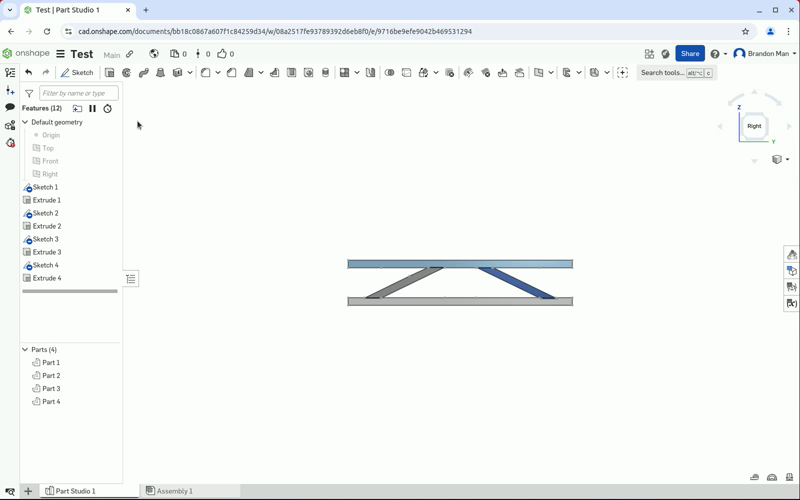
key(shift+7)
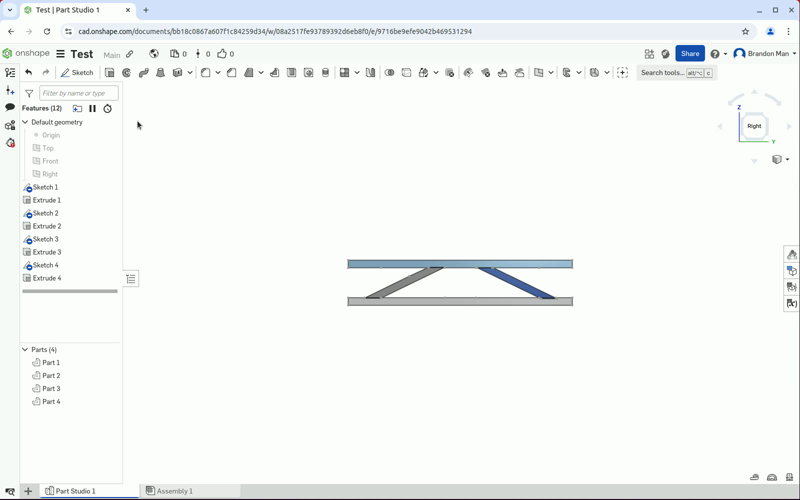
key(right, 2)
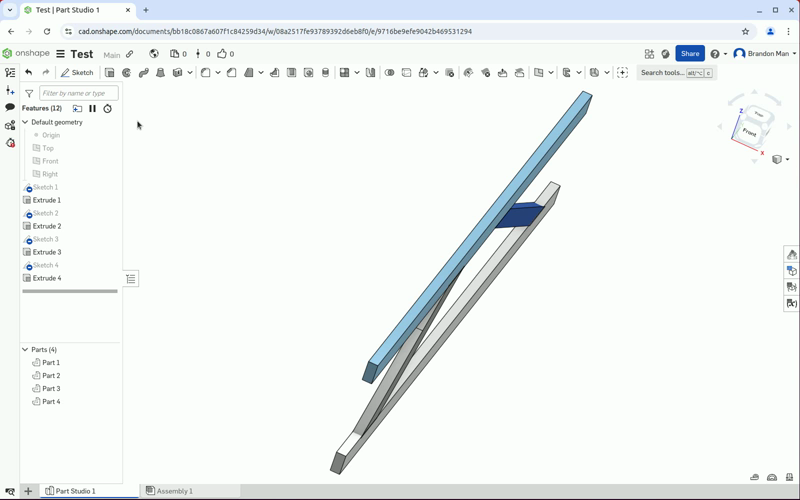
key(down, 2)
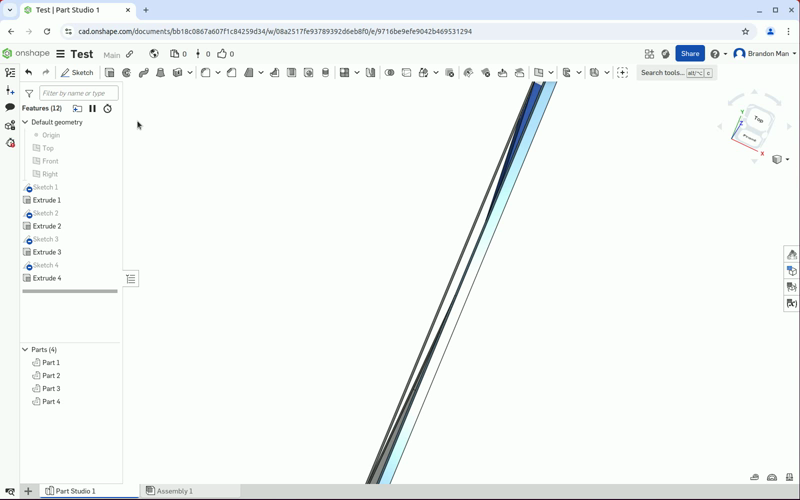
key(up, 2)
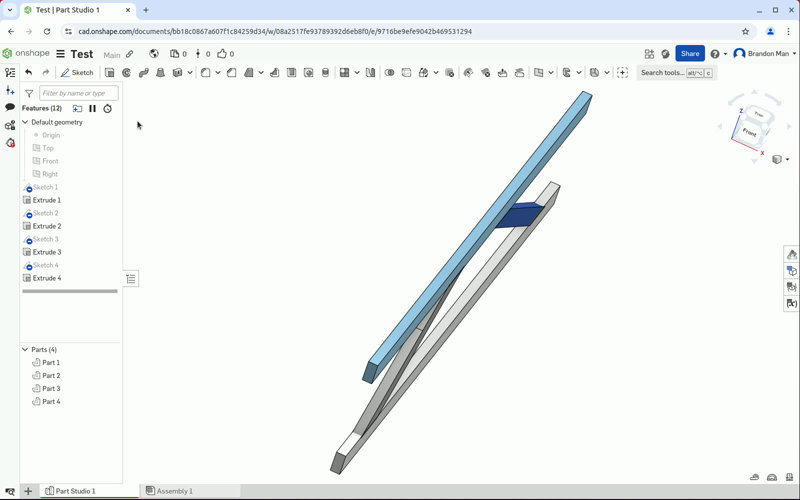
key(left, 2)
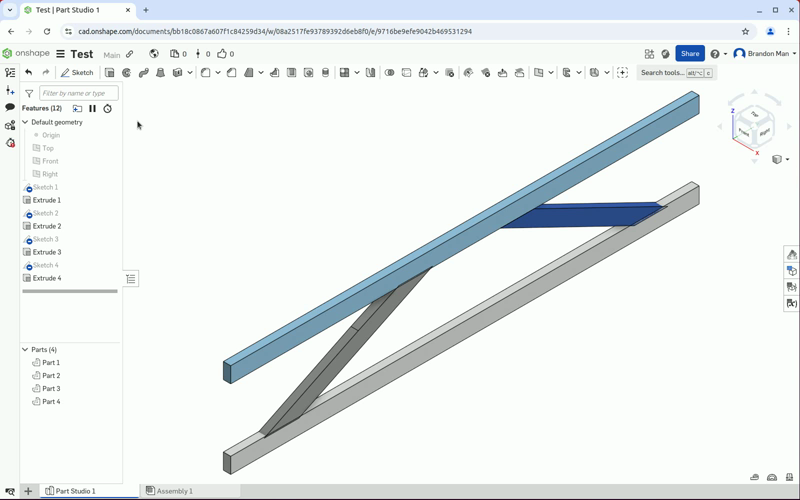
mouse_move(73, 189)
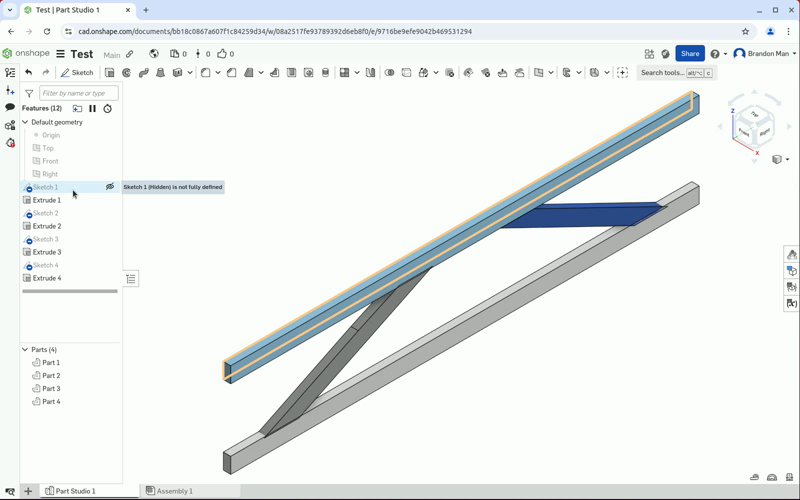
click(73, 189)